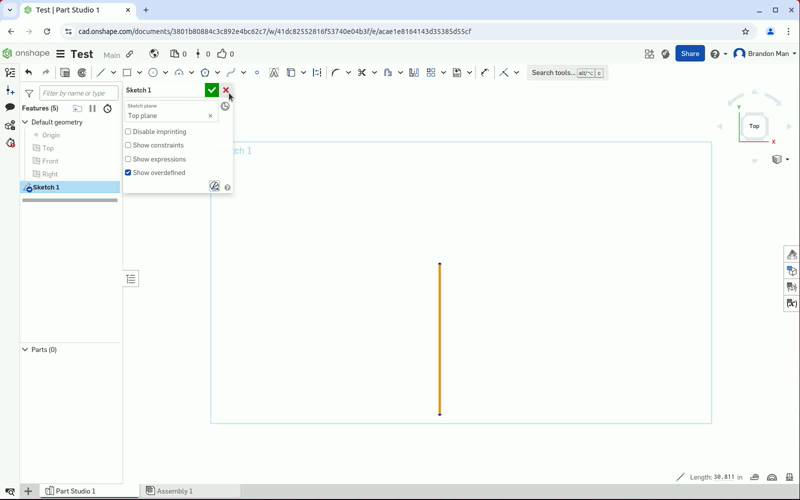
key(shift+h)
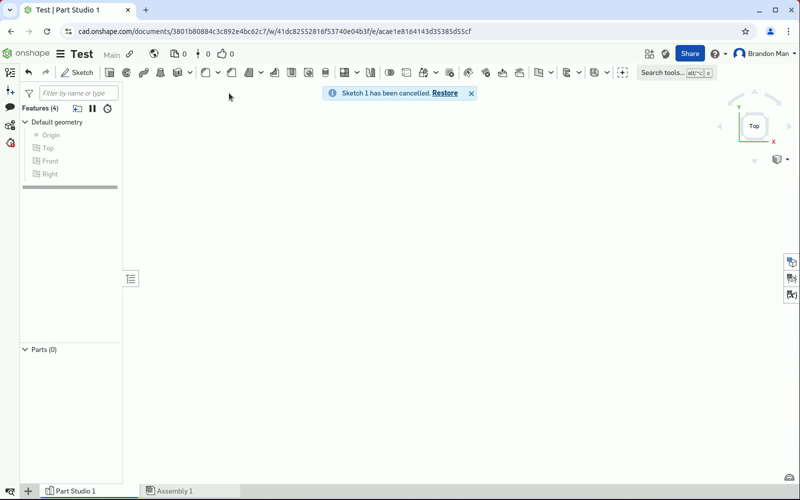
mouse_move(73, 352)
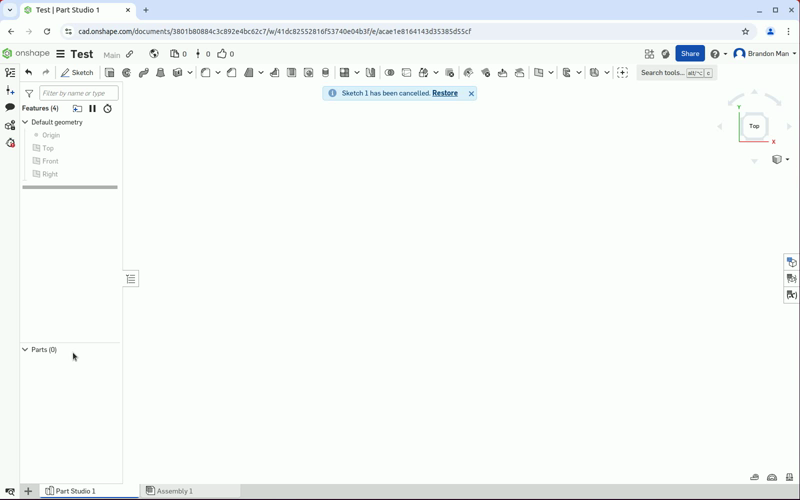
key(y)
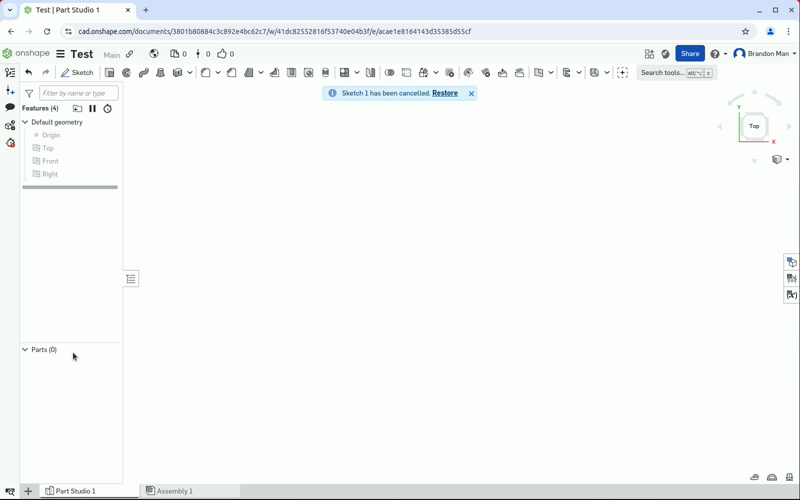
key(shift+p)
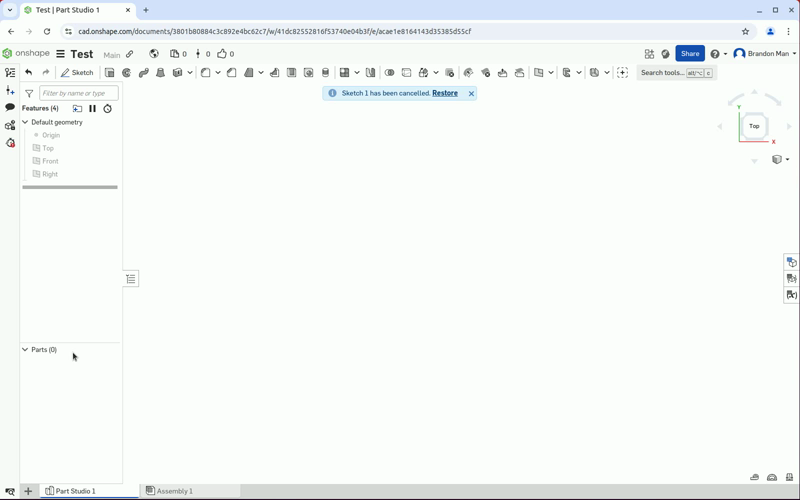
key(space)
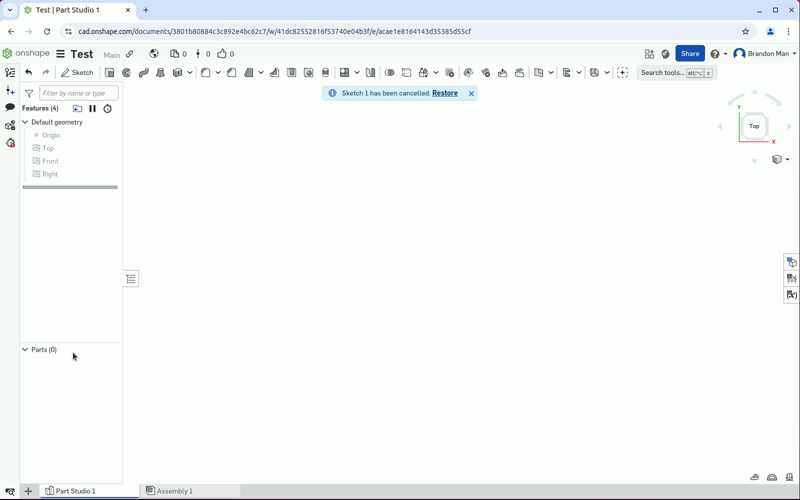
key_down(shift)
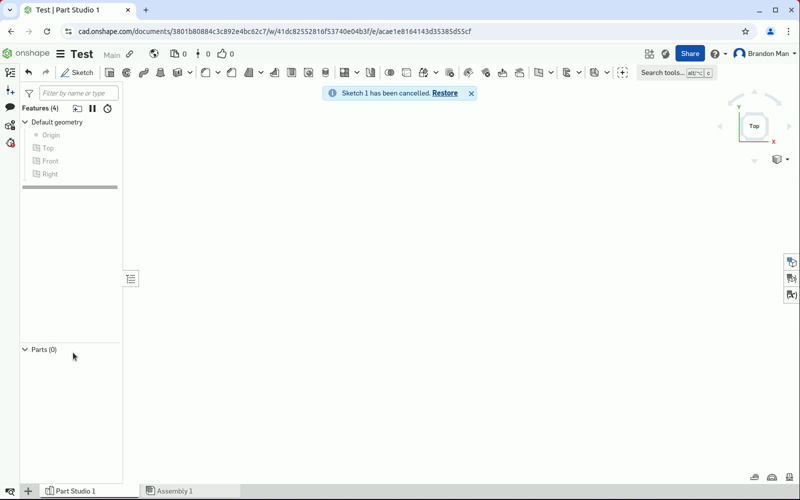
key(up)
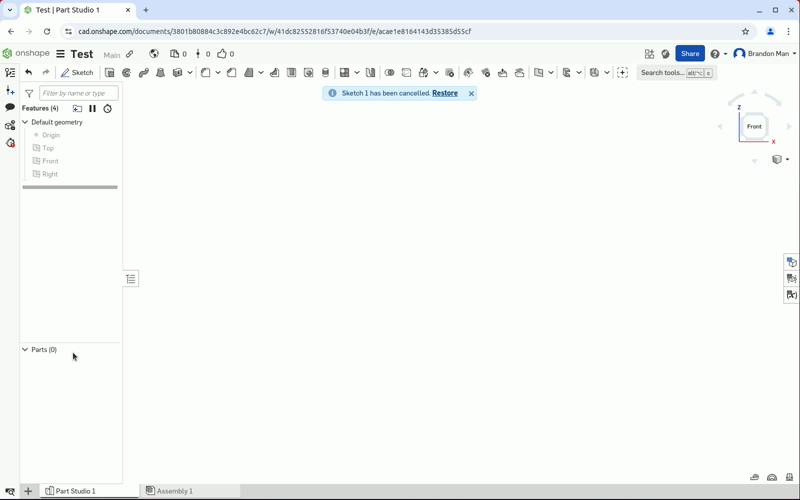
key_up(shift)
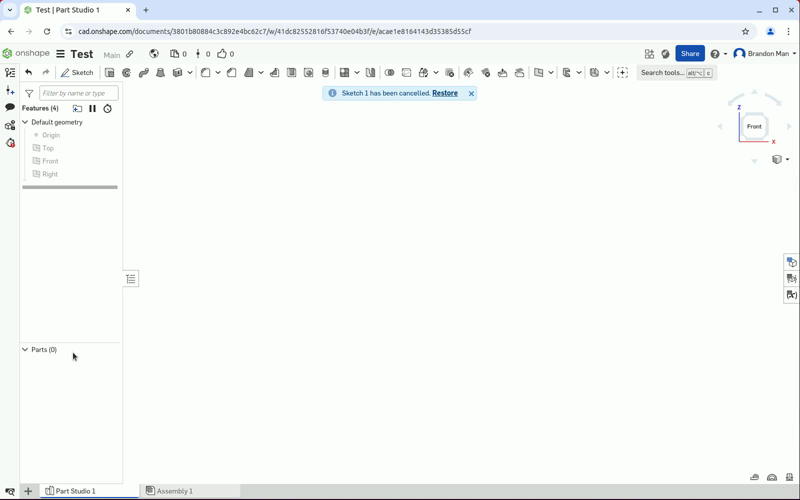
mouse_move(73, 352)
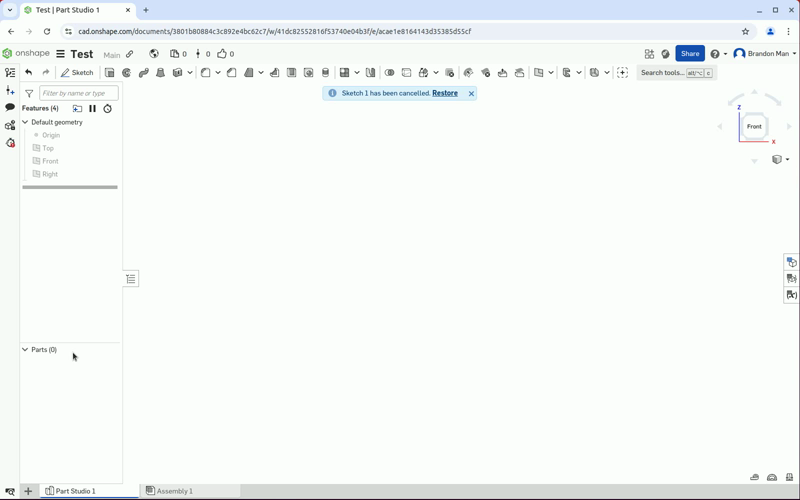
key(shift+y)
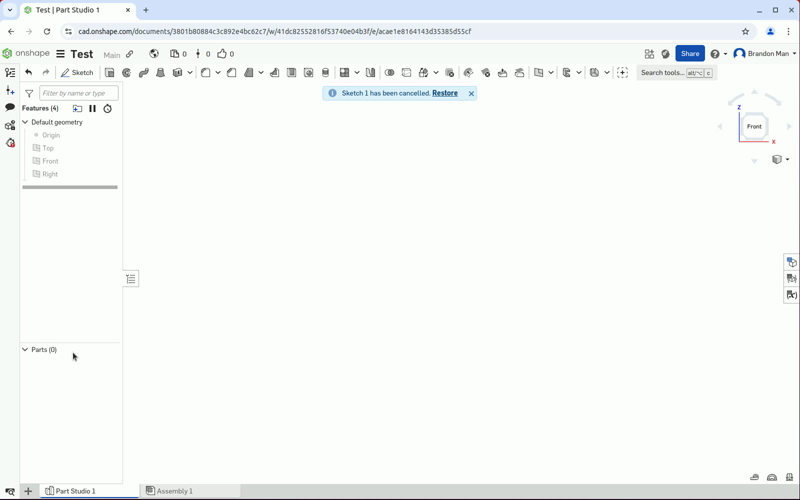
key(shift+s)
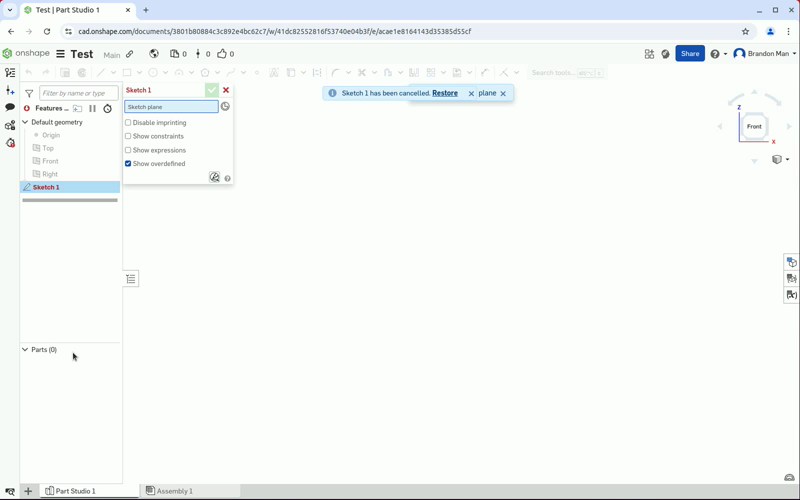
mouse_move(73, 163)
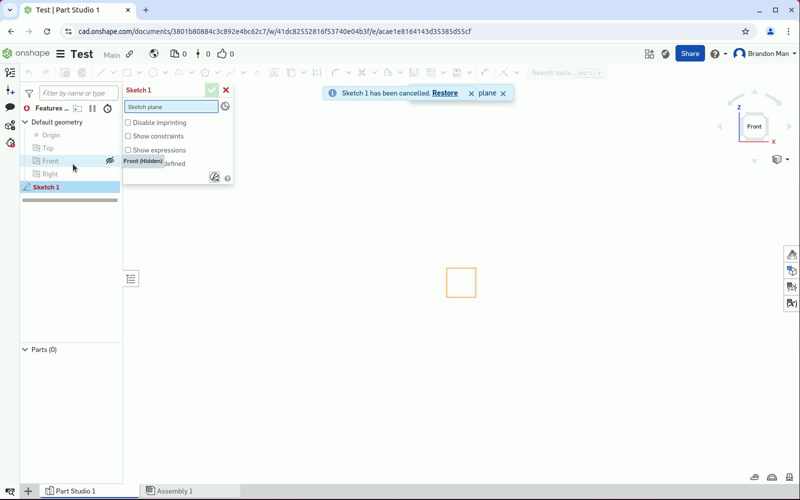
click(73, 163)
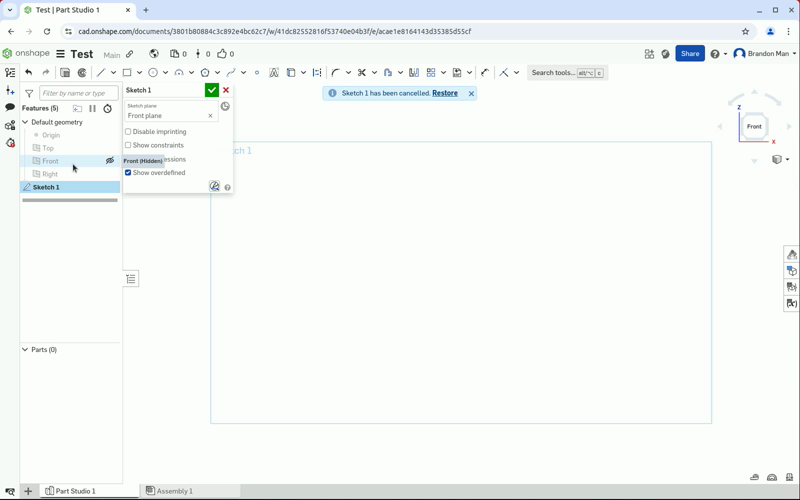
mouse_move(73, 352)
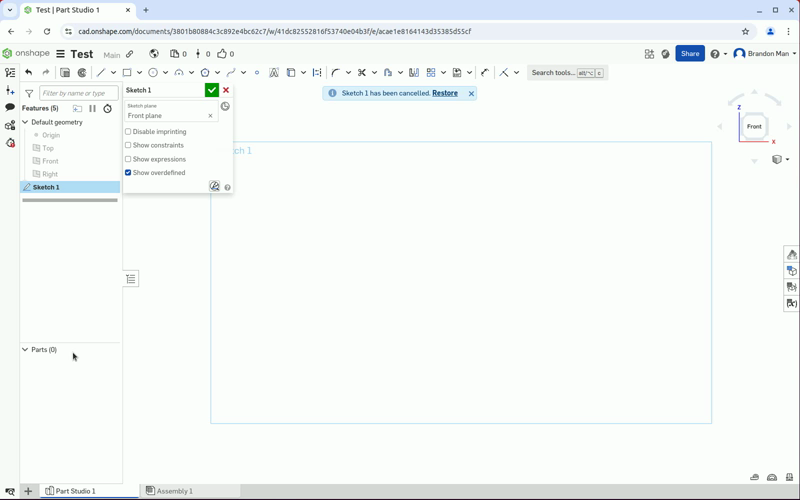
key(y)
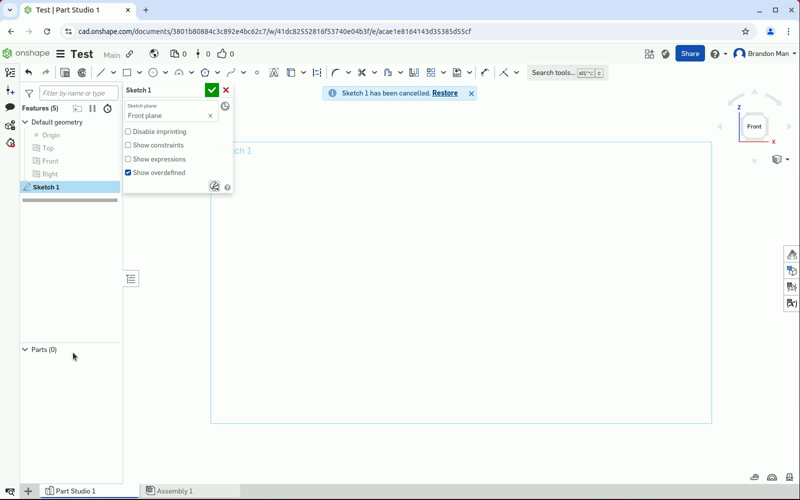
key(l)
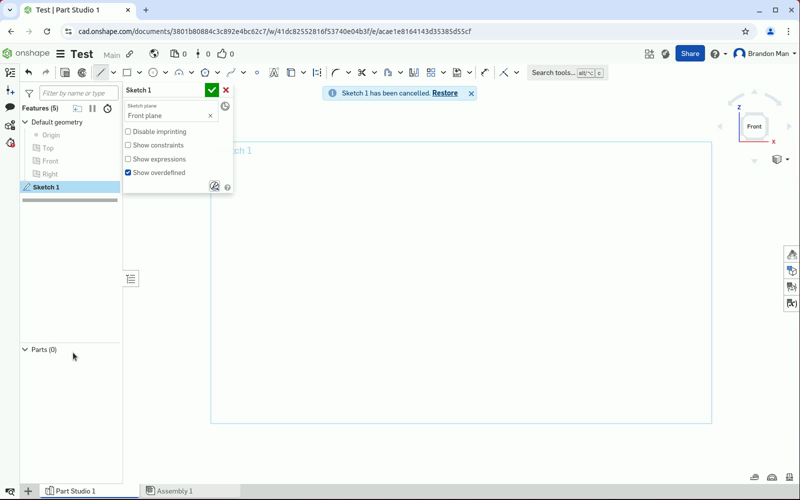
key_down(shift)
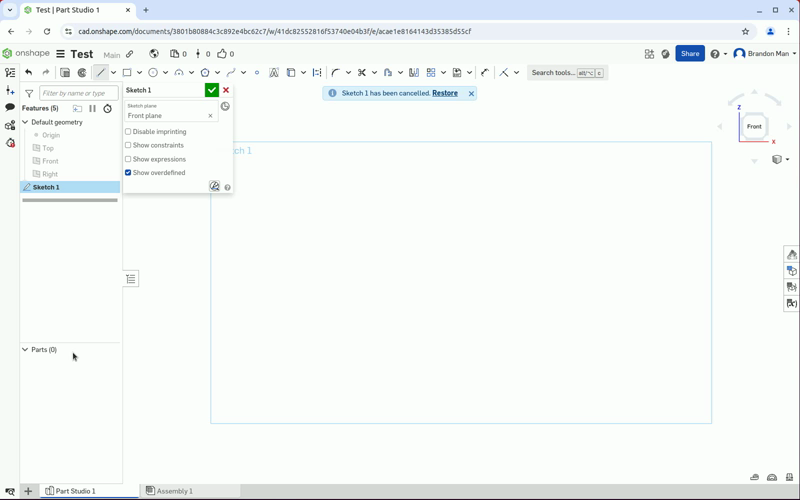
mouse_move(418, 343)
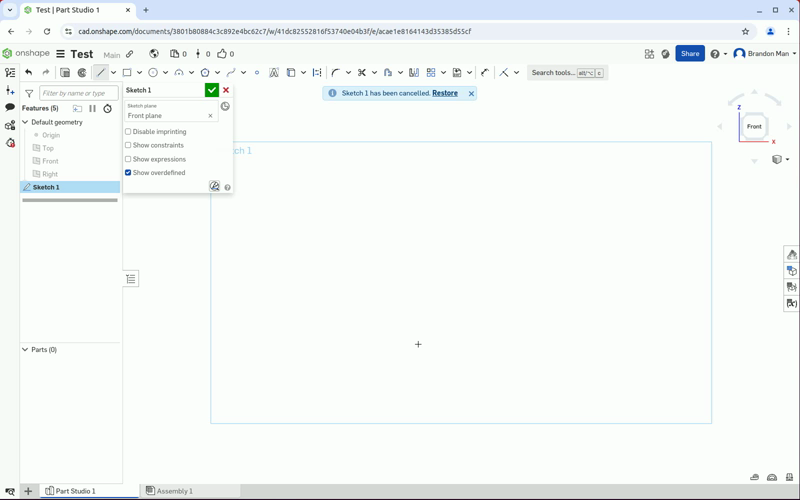
click(418, 343)
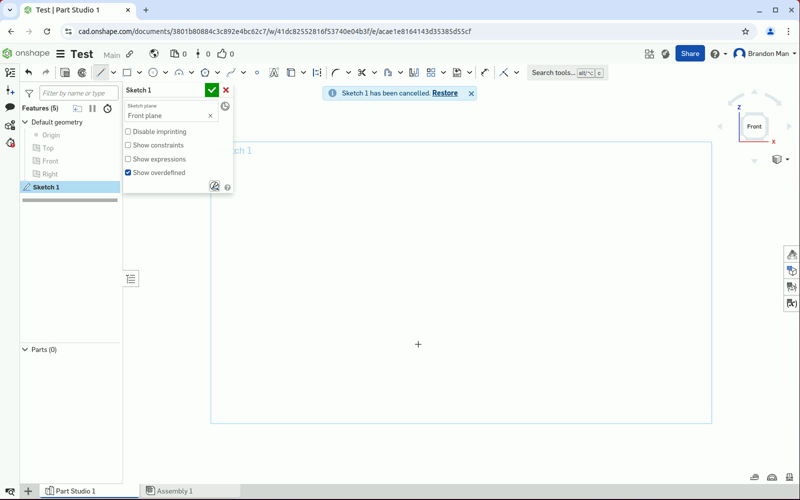
key_up(shift)
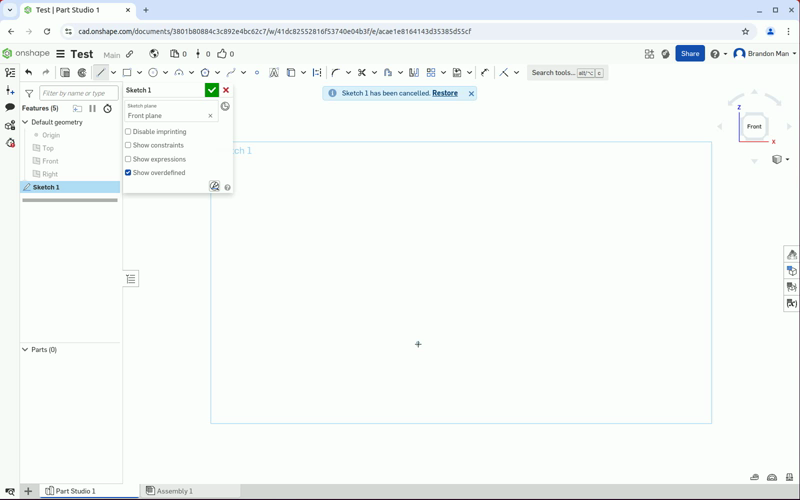
key_down(shift)
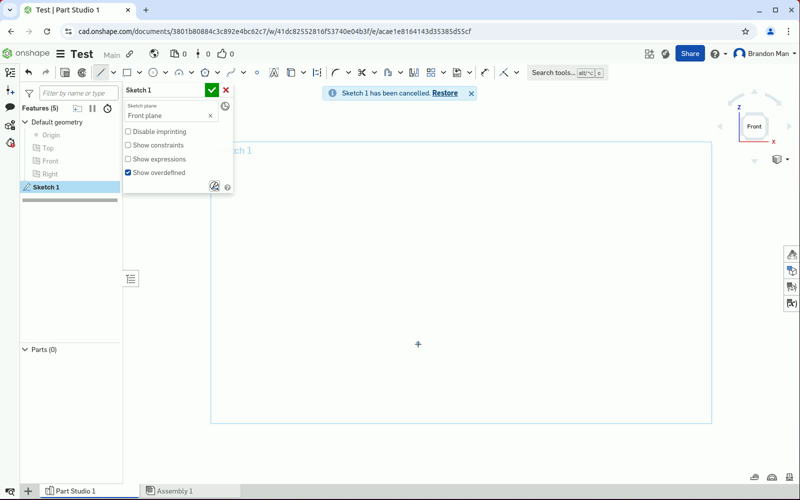
mouse_move(448, 343)
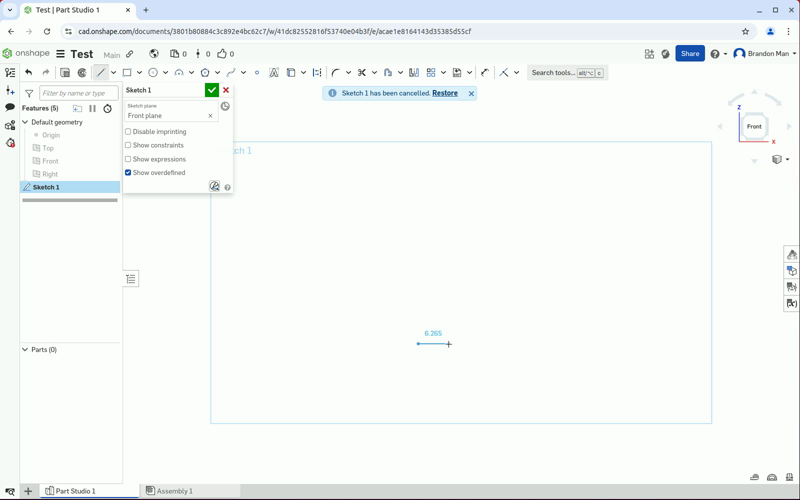
mouse_move(458, 361)
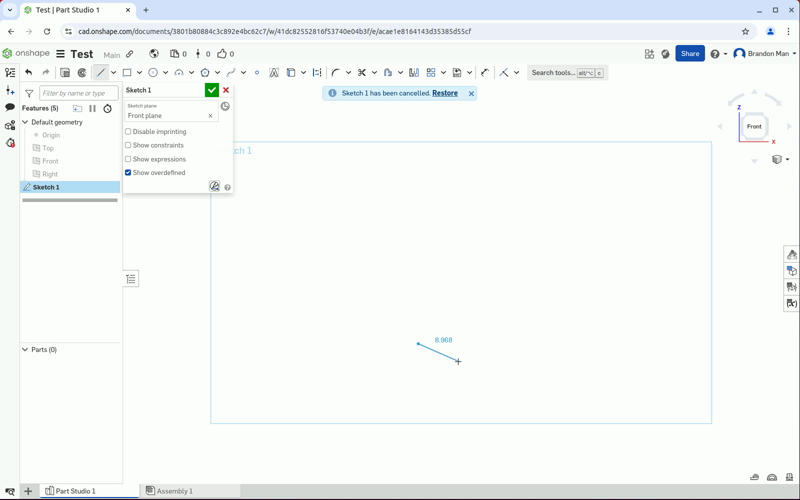
click(458, 361)
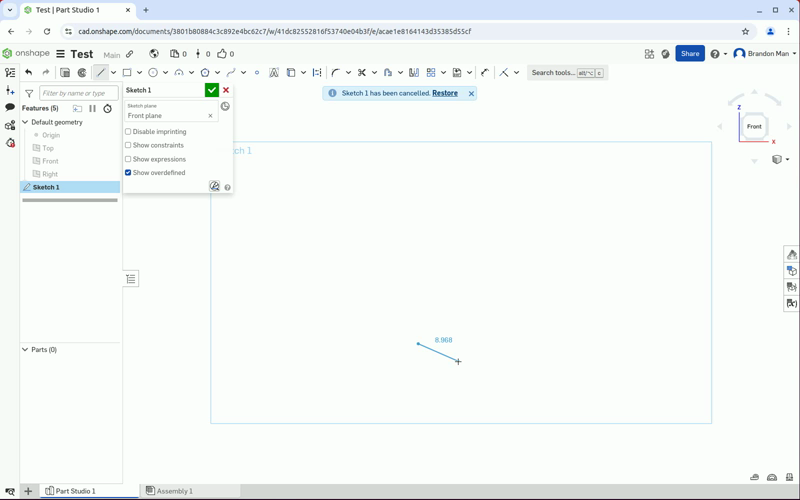
key_up(shift)
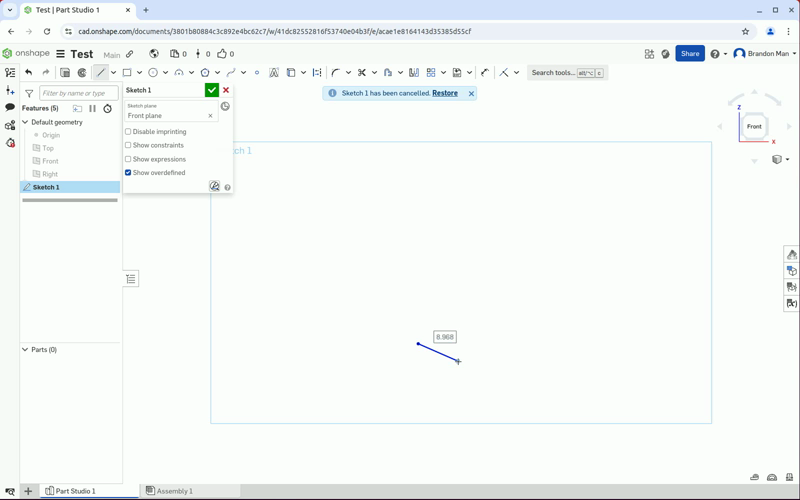
key_down(shift)
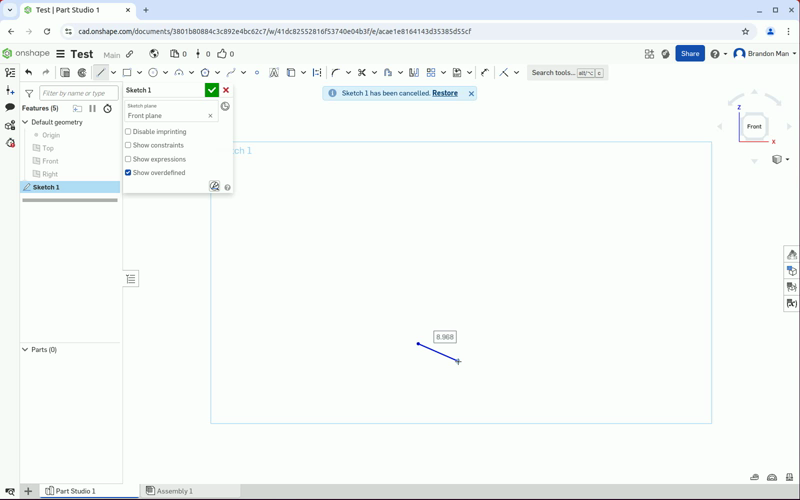
mouse_move(488, 361)
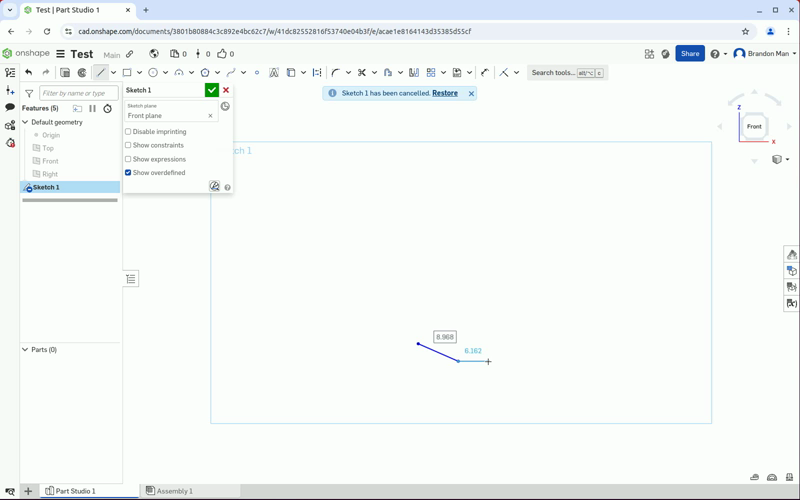
mouse_move(501, 342)
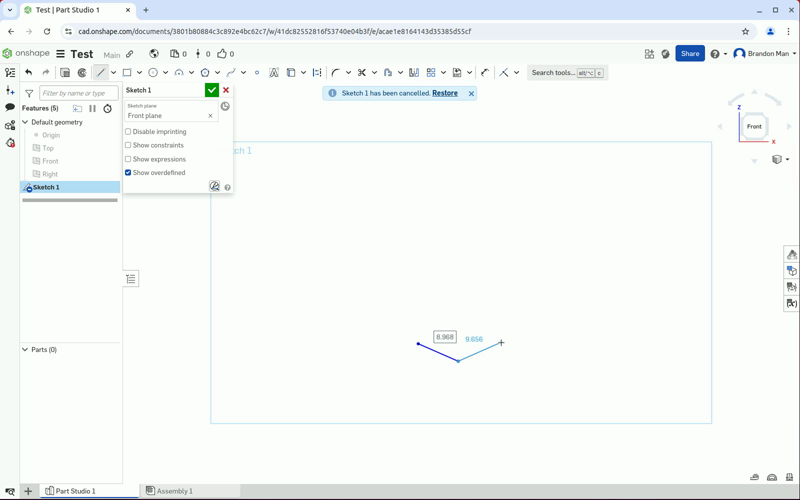
click(501, 342)
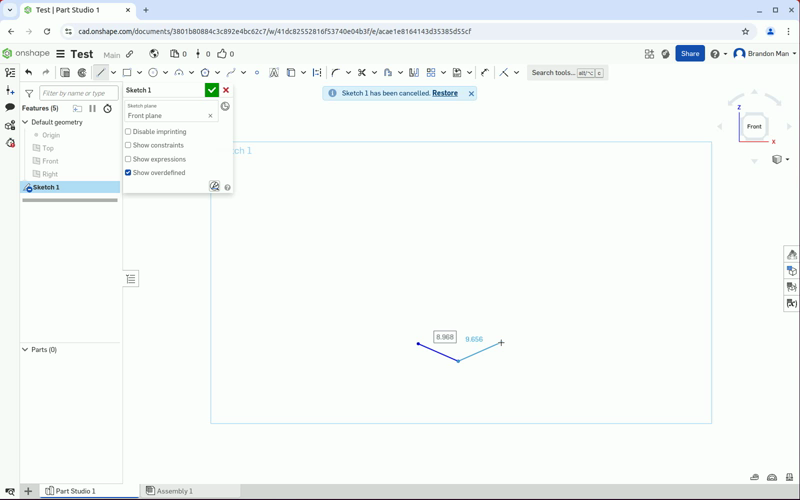
key_up(shift)
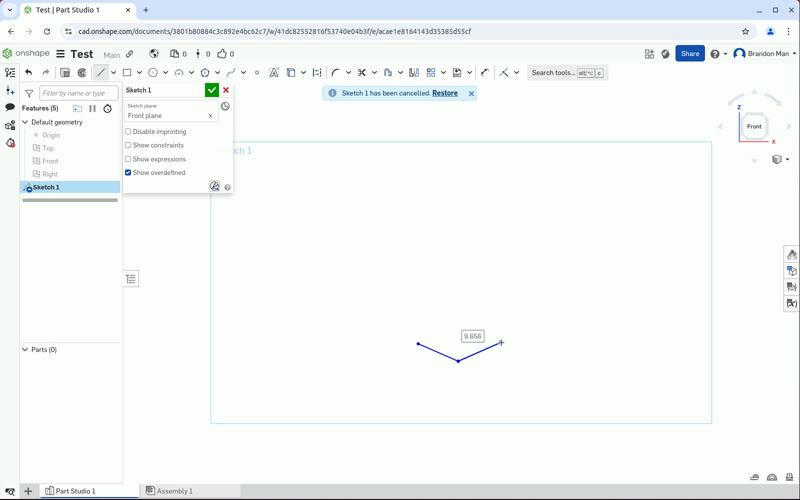
key_down(shift)
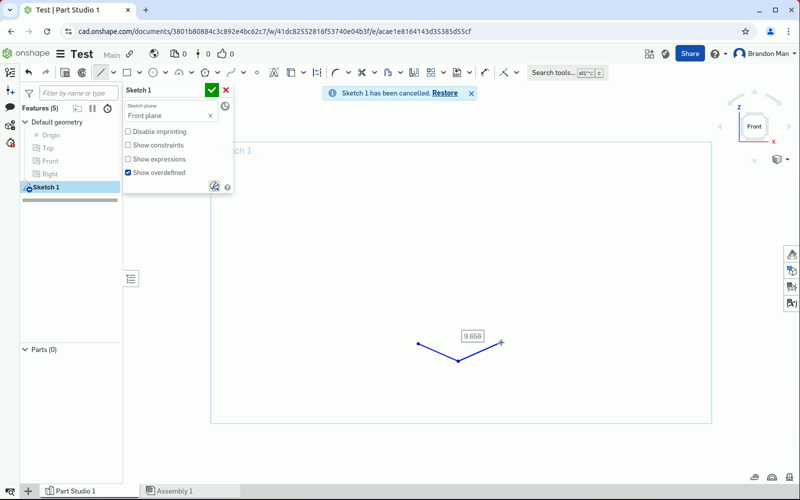
mouse_move(531, 342)
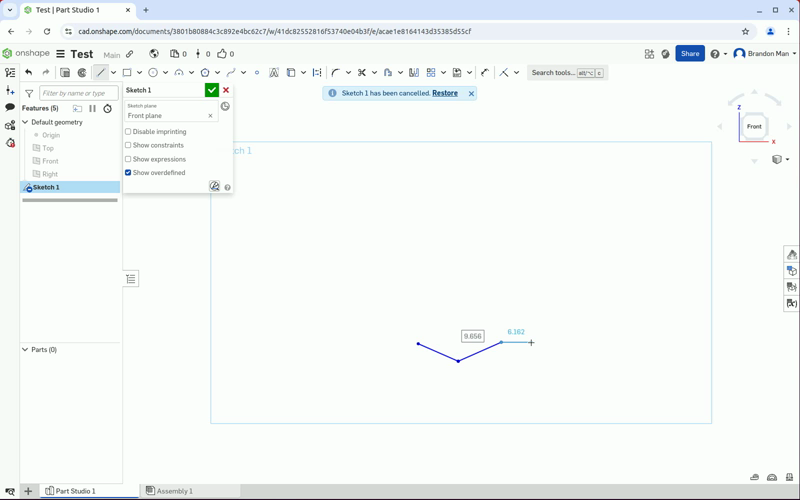
mouse_move(489, 325)
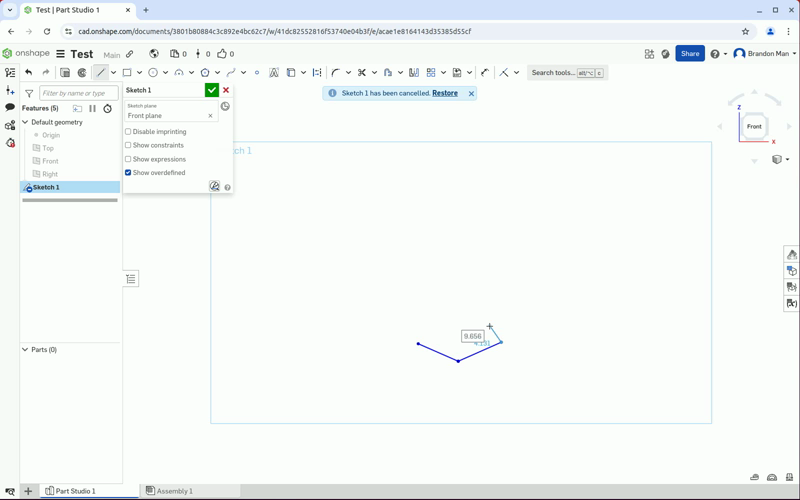
click(489, 325)
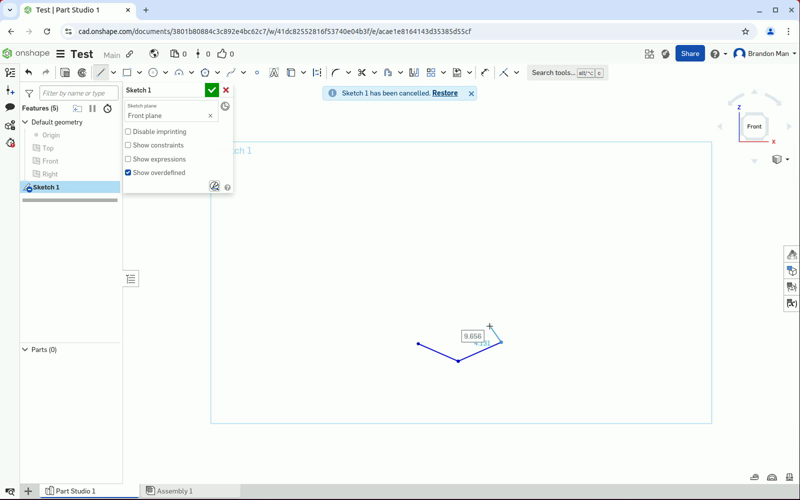
key_up(shift)
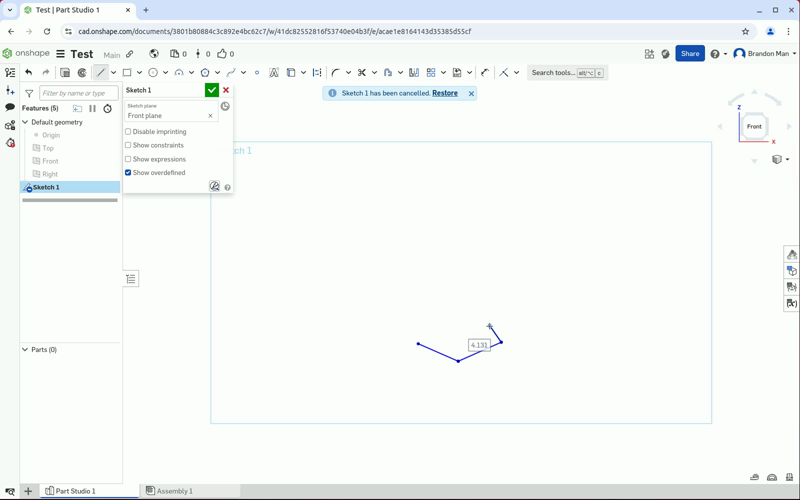
key_down(shift)
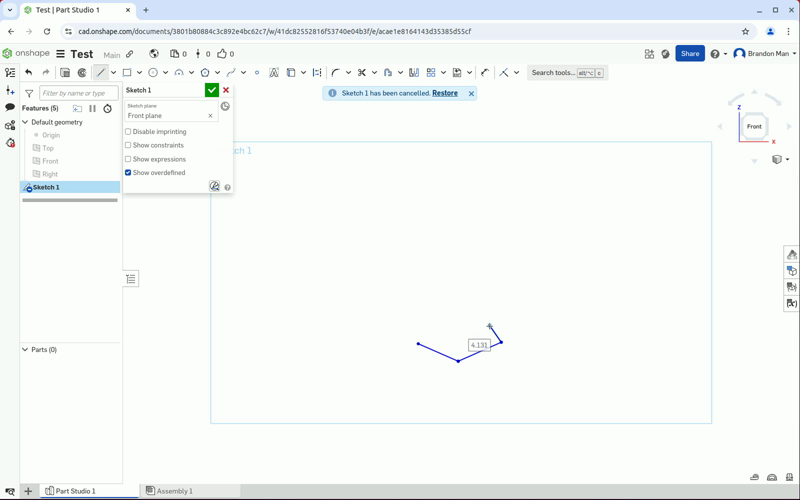
mouse_move(519, 325)
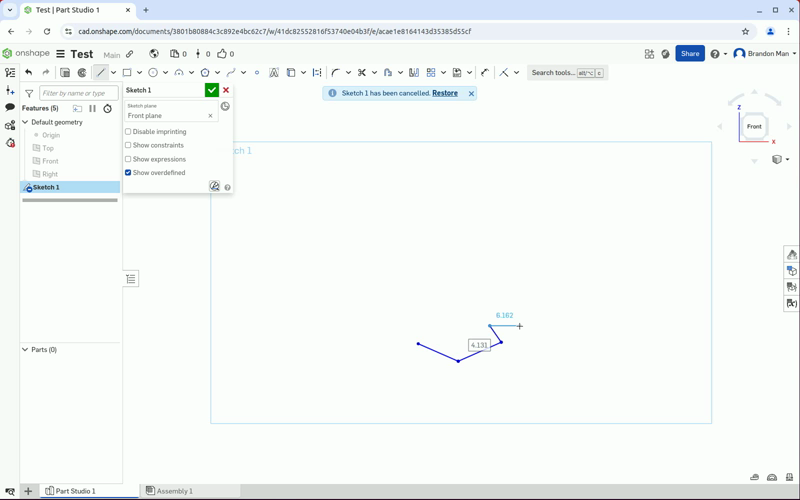
mouse_move(430, 325)
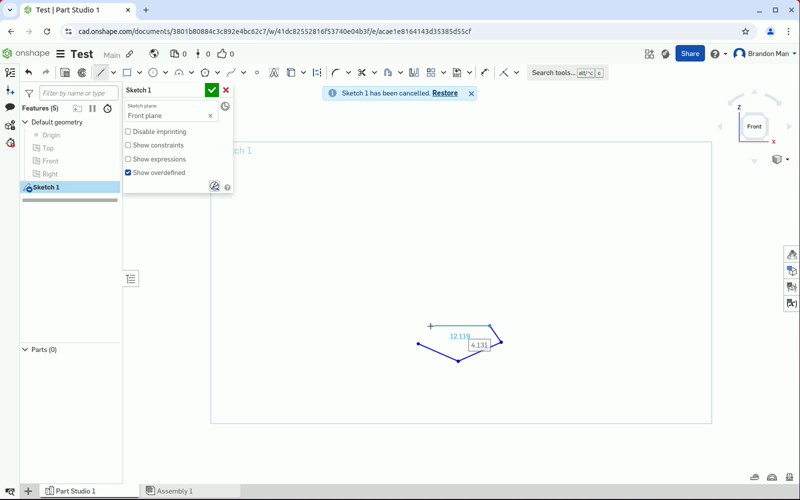
click(430, 325)
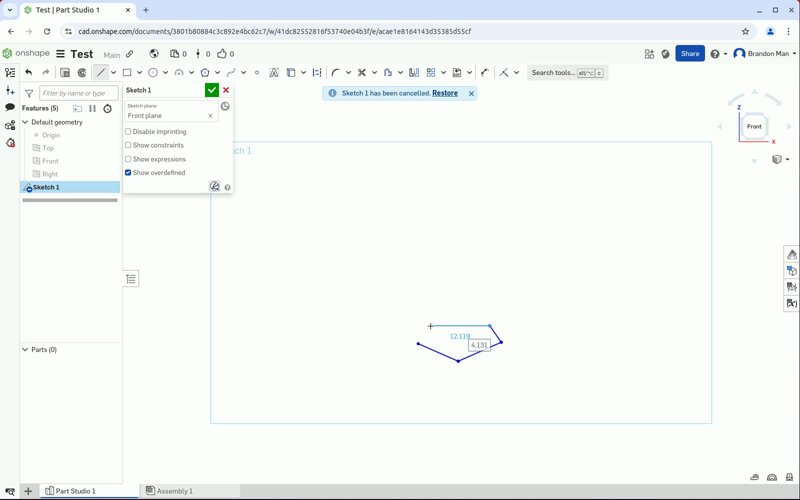
key_up(shift)
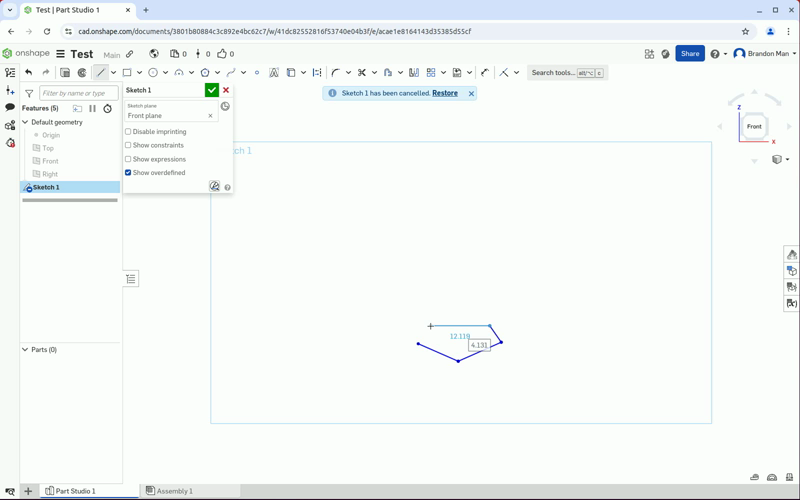
mouse_move(460, 325)
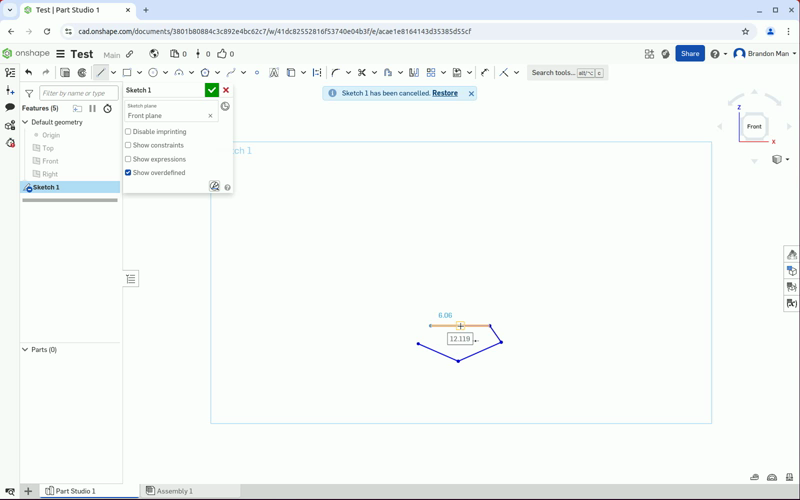
key_down(shift)
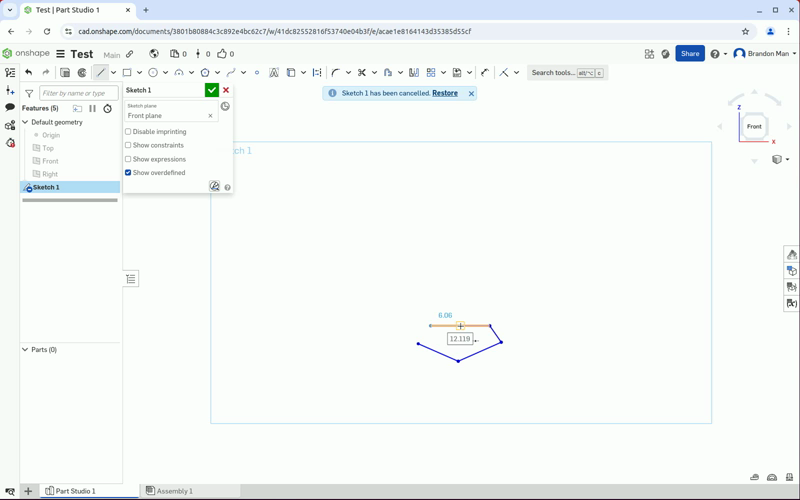
mouse_move(418, 343)
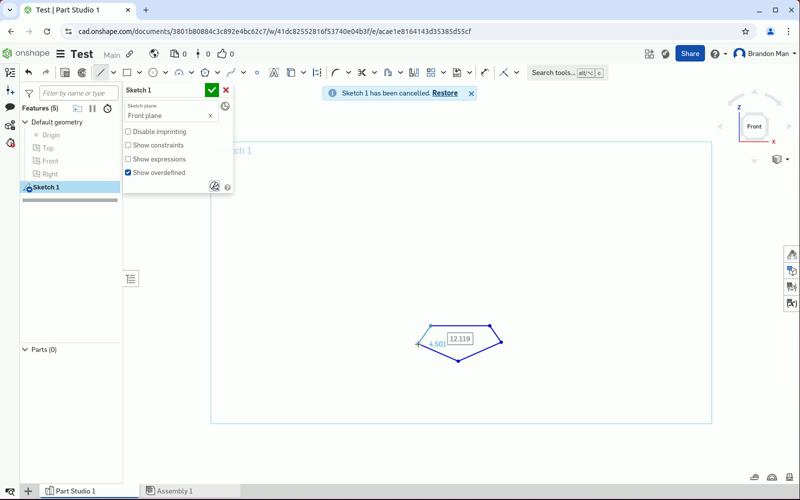
key_up(shift)
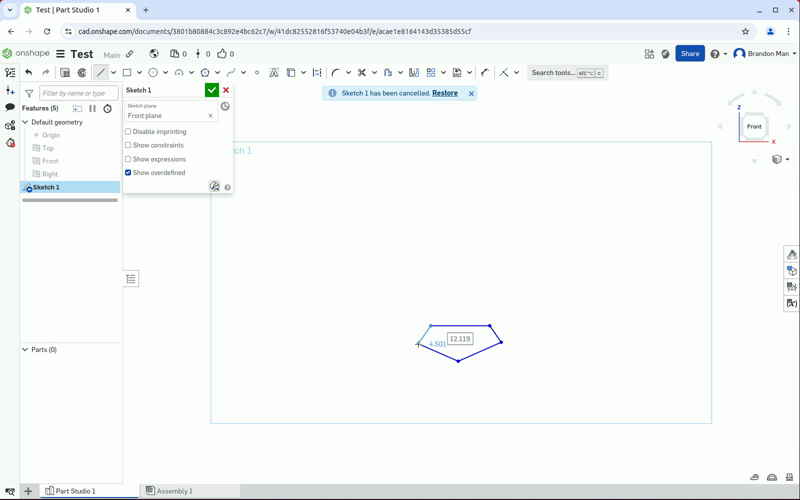
click(418, 343)
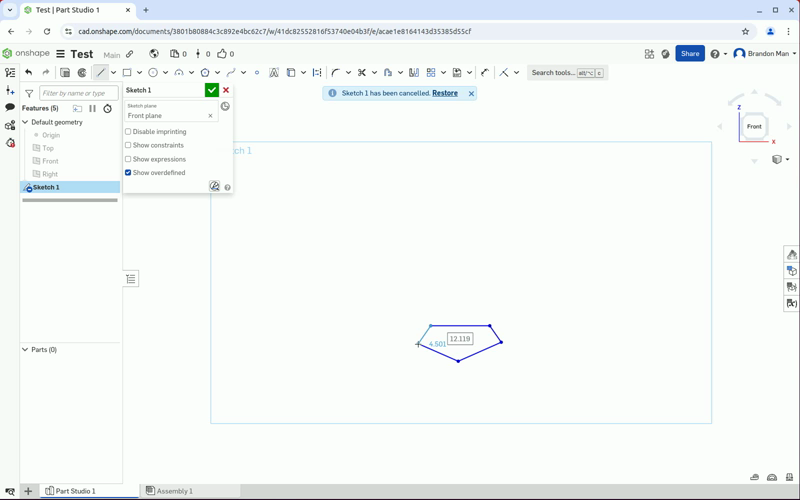
key(esc)
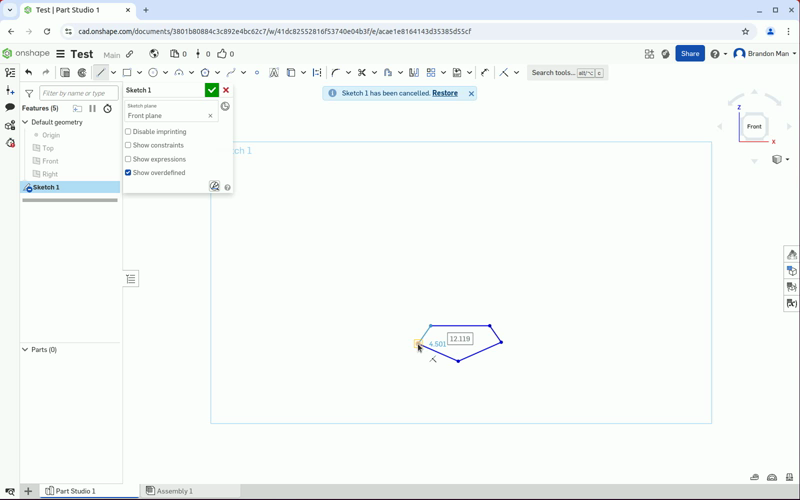
mouse_move(485, 338)
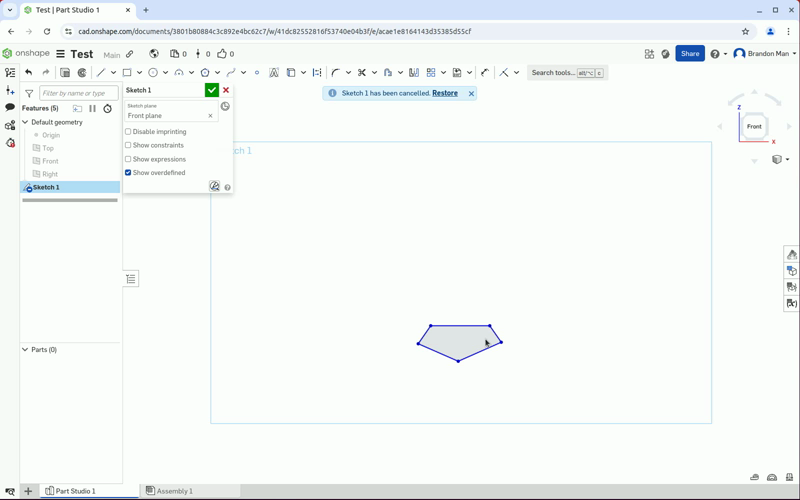
click(485, 338)
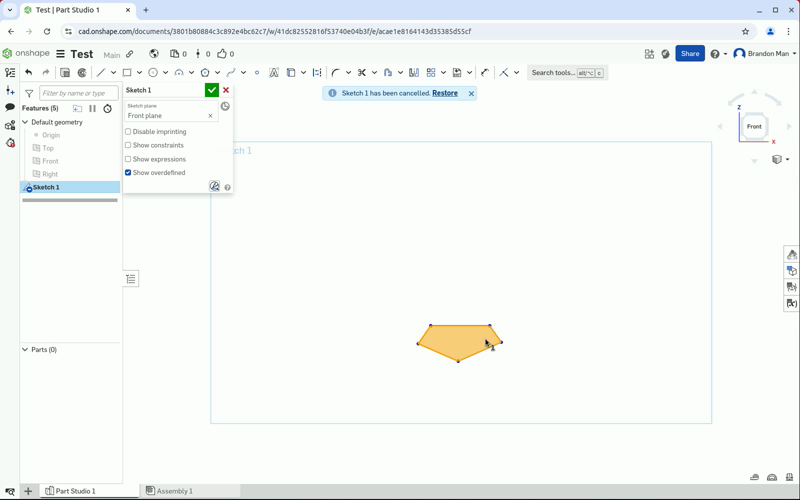
mouse_move(73, 352)
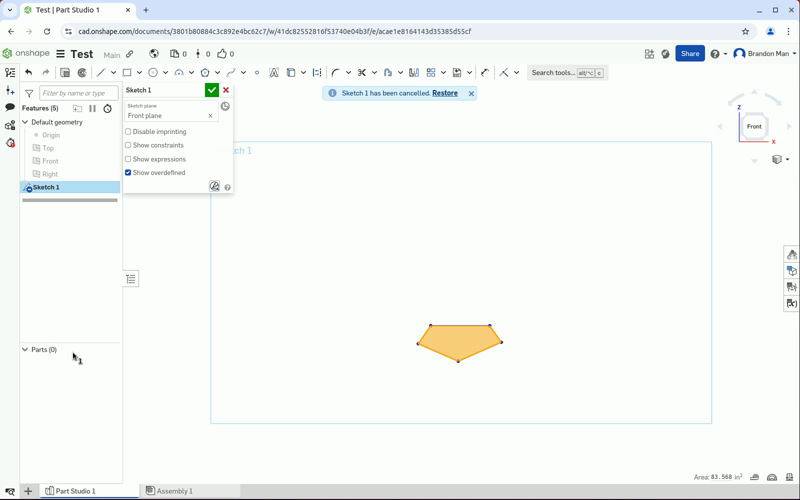
key(shift+y)
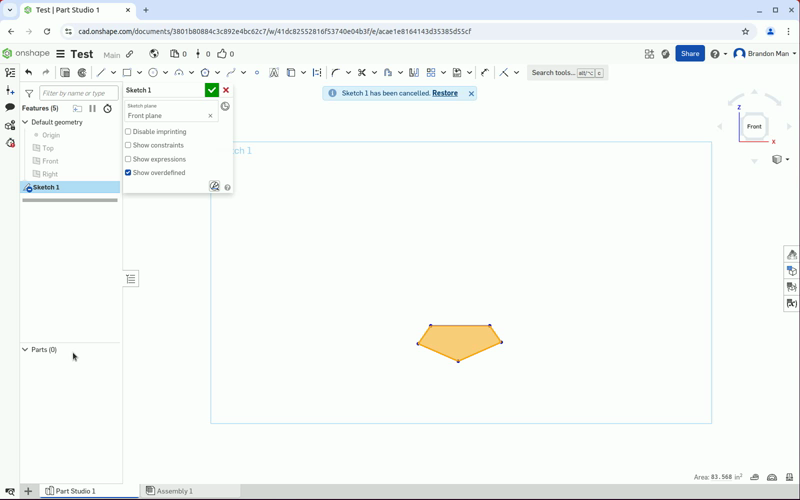
key(shift+e)
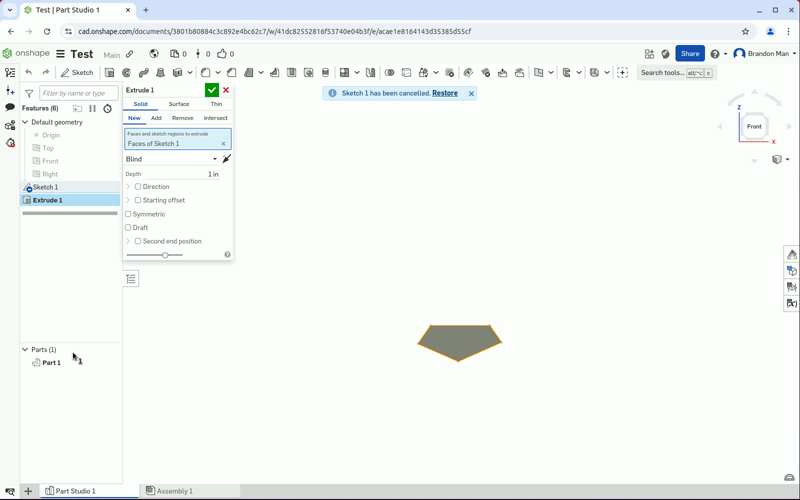
mouse_move(143, 106)
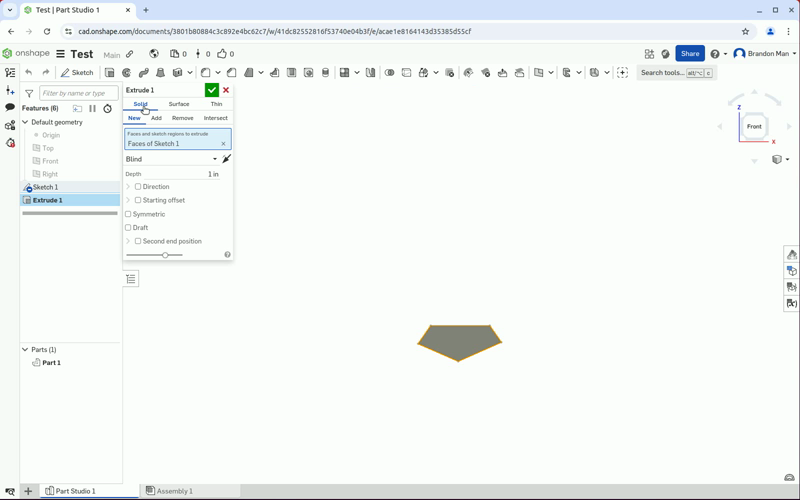
click(143, 106)
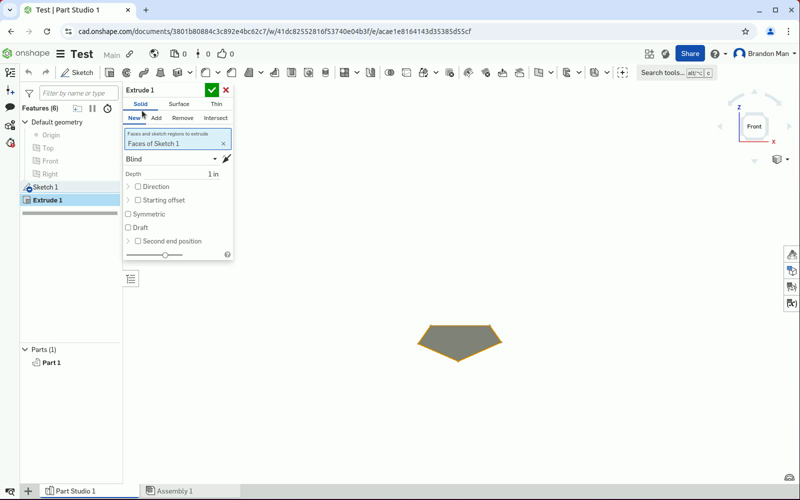
mouse_move(137, 120)
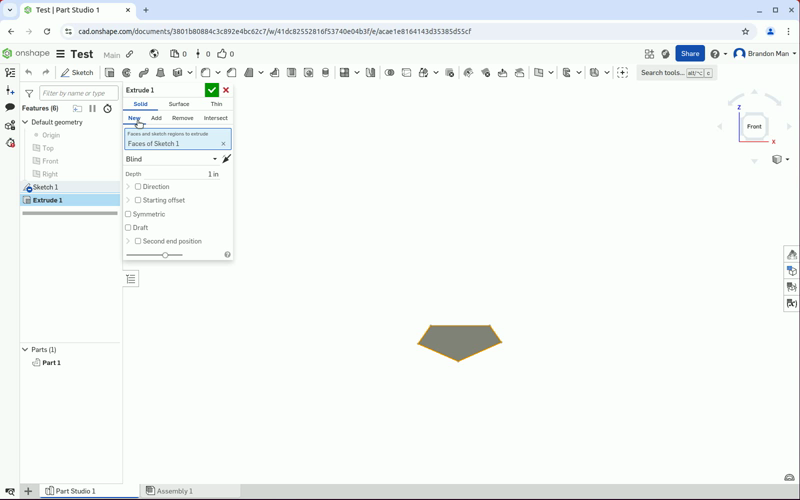
click(137, 120)
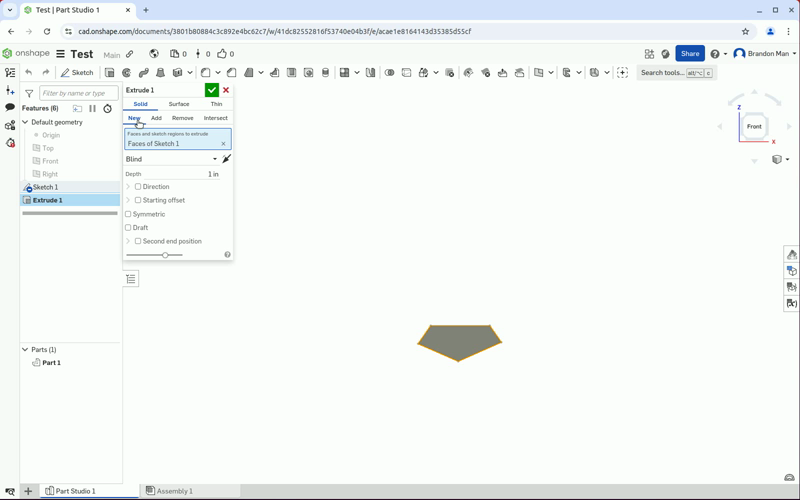
key(tab, 4)
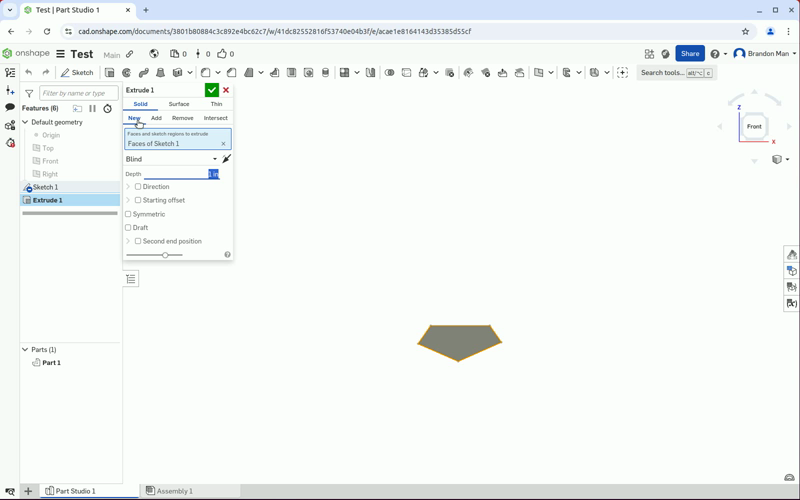
text(9.388)
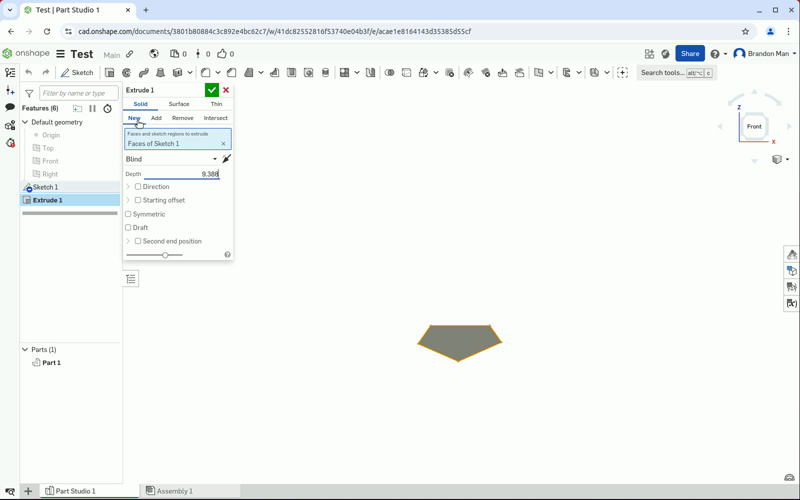
key(enter)
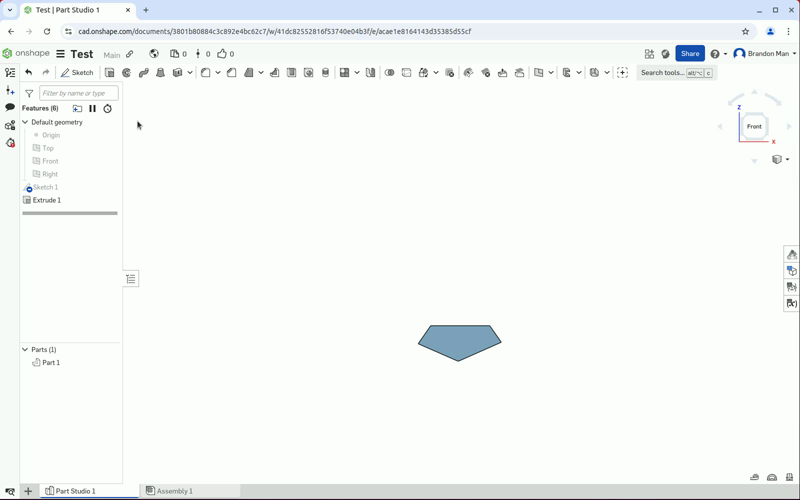
key(shift+h)
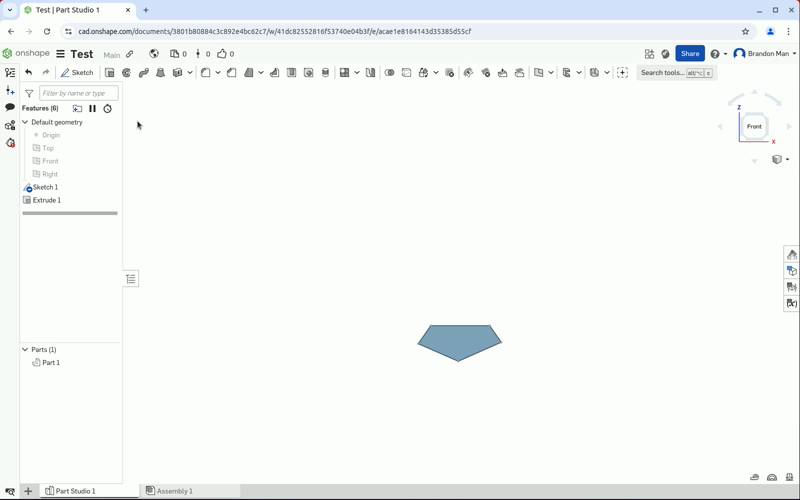
key(shift+h)
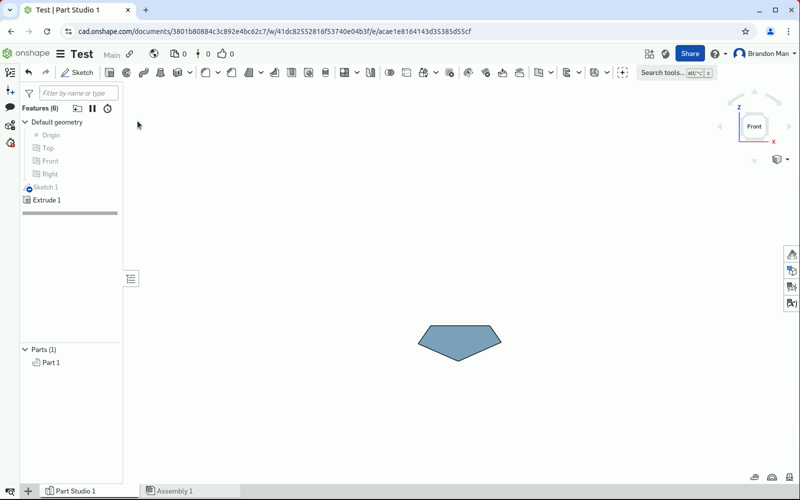
mouse_move(73, 189)
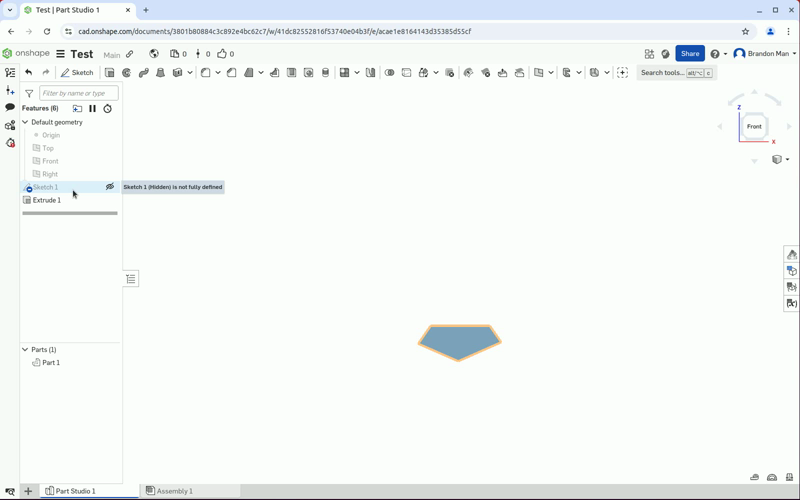
click(73, 189)
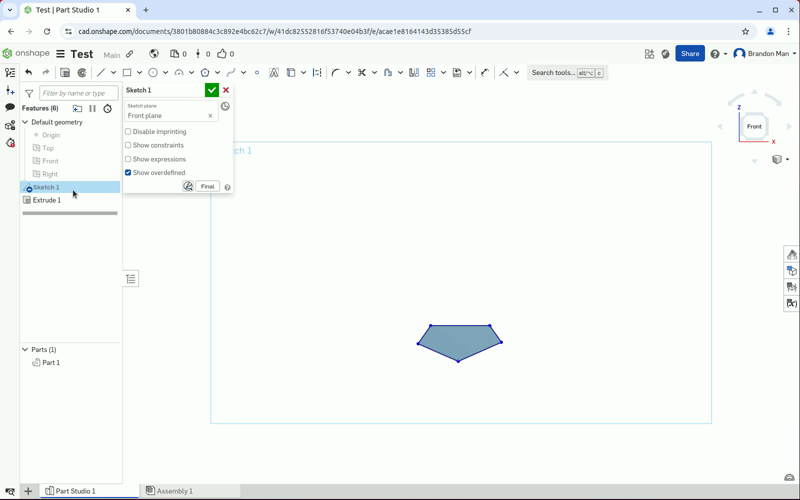
mouse_move(229, 92)
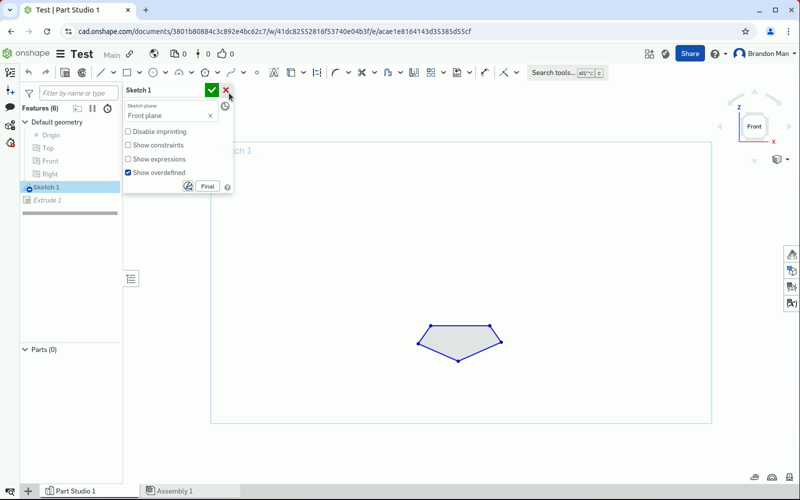
click(229, 92)
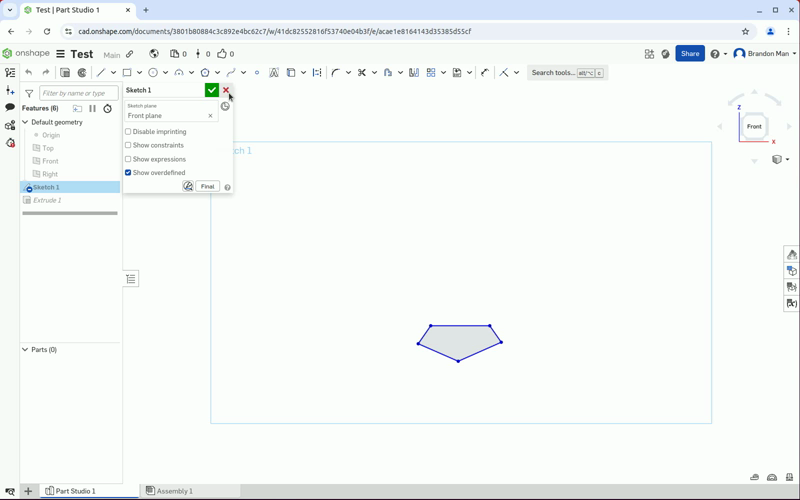
key(shift+s)
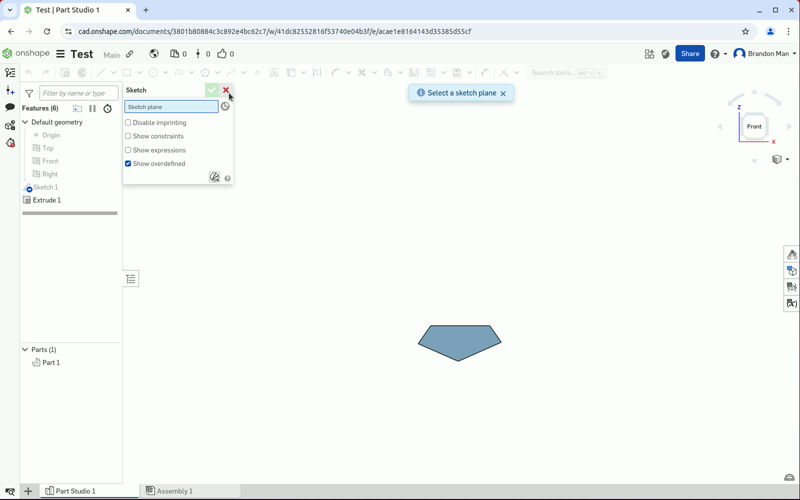
mouse_move(73, 163)
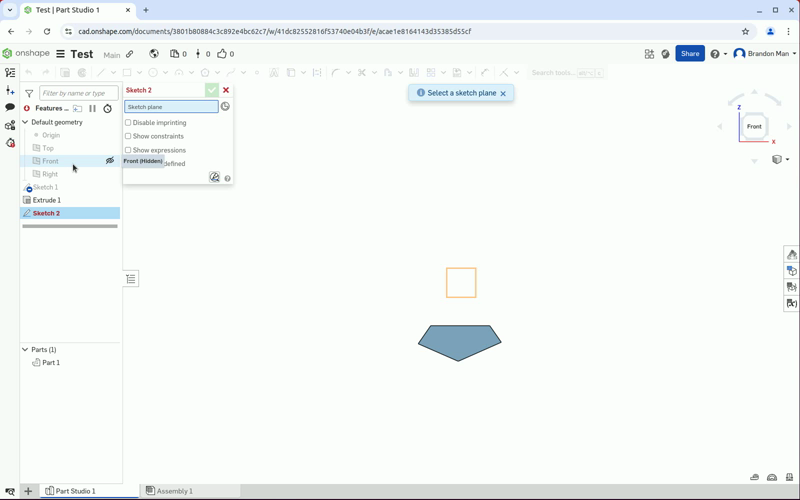
click(73, 163)
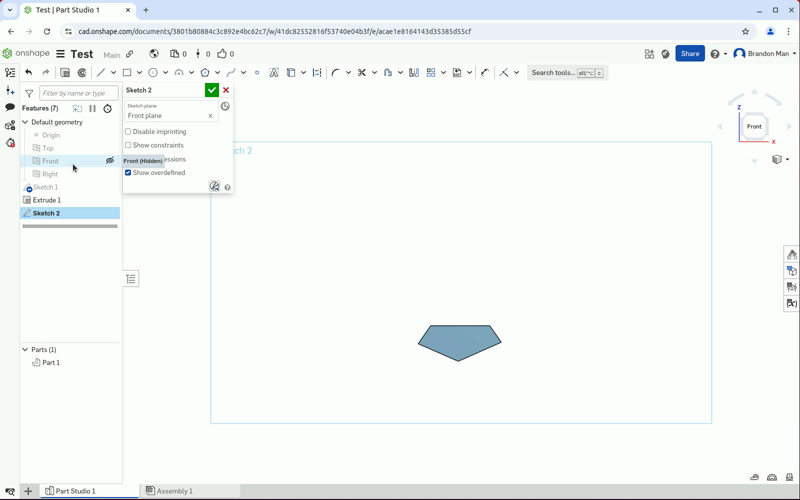
mouse_move(73, 352)
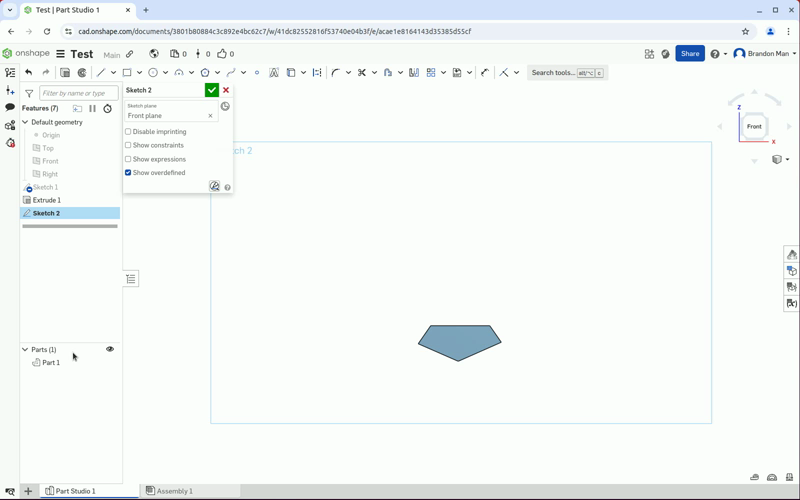
key(y)
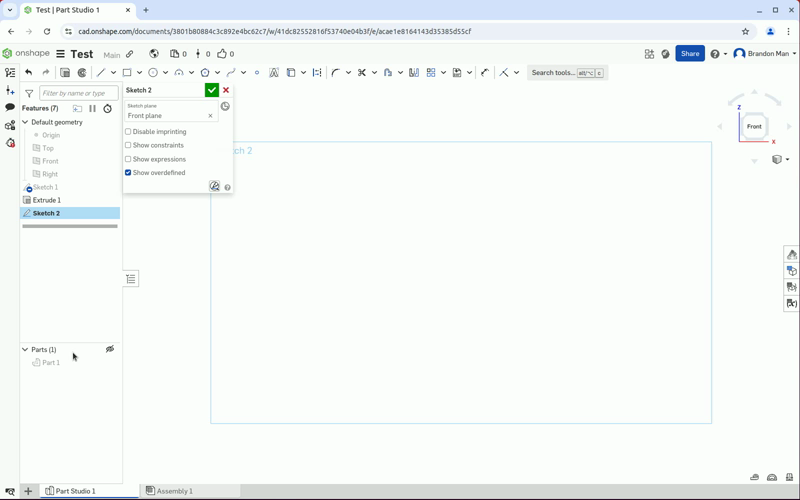
key(l)
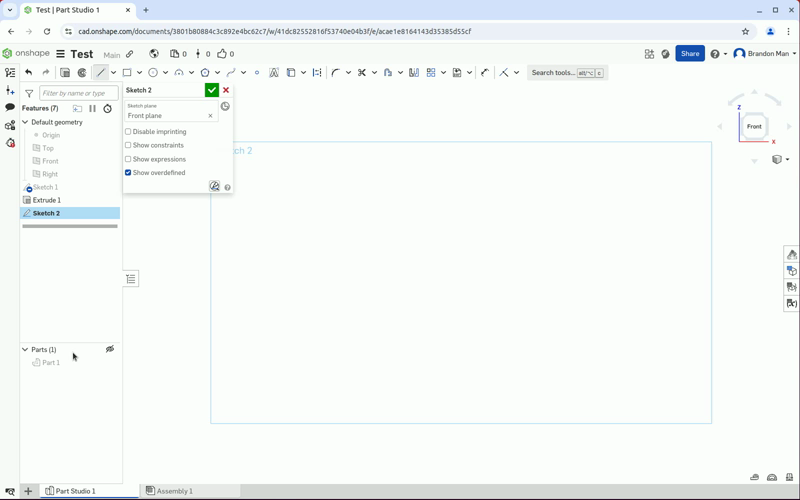
key_down(shift)
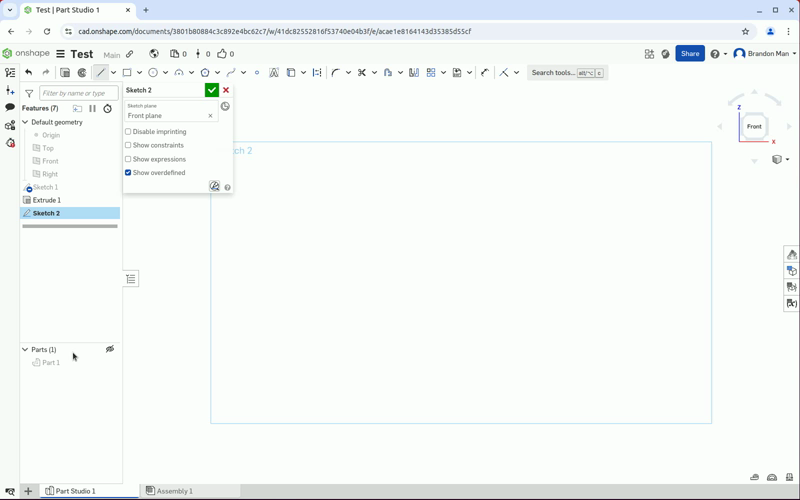
mouse_move(431, 325)
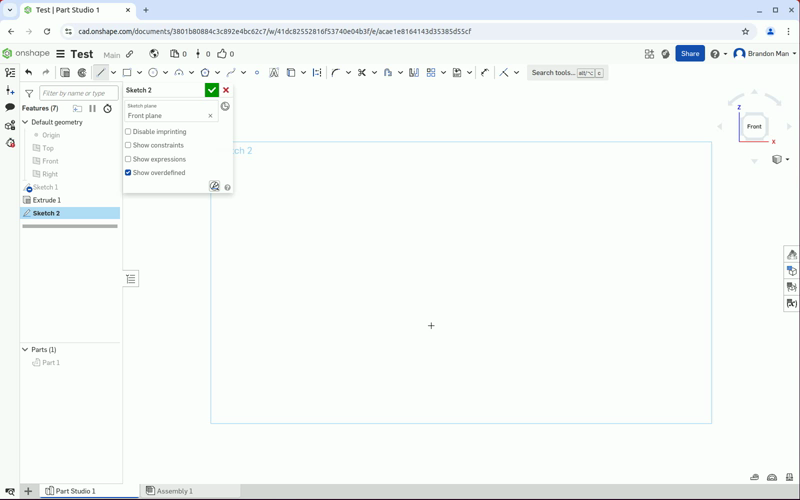
click(431, 325)
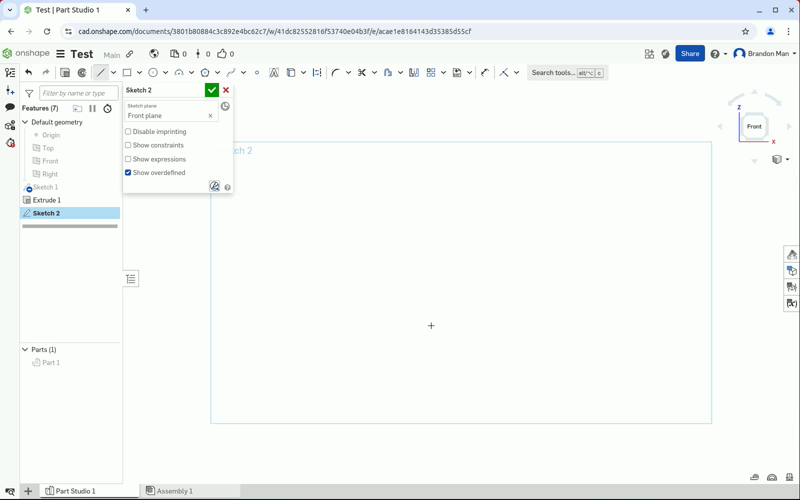
key_up(shift)
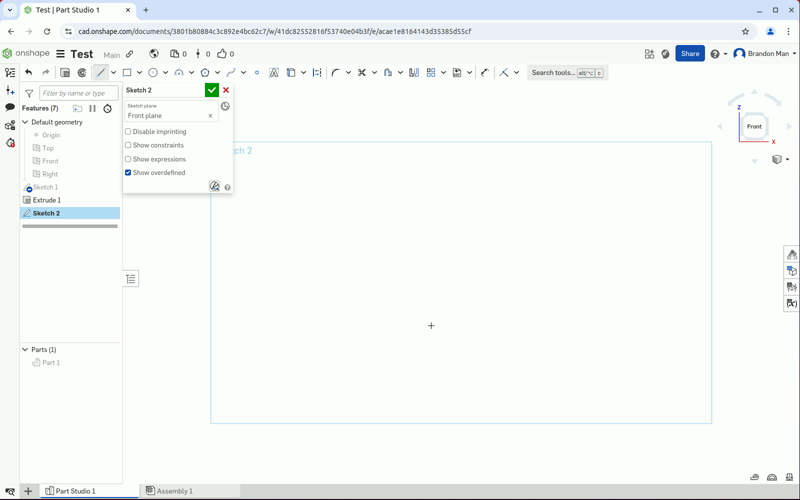
key_down(shift)
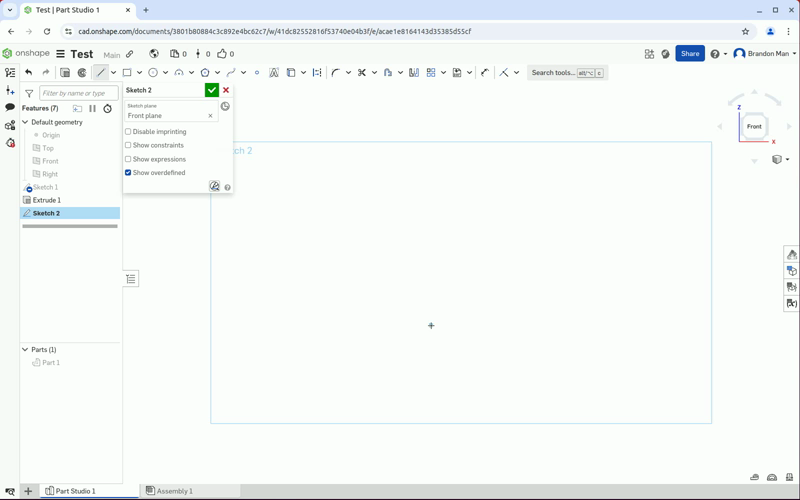
mouse_move(461, 325)
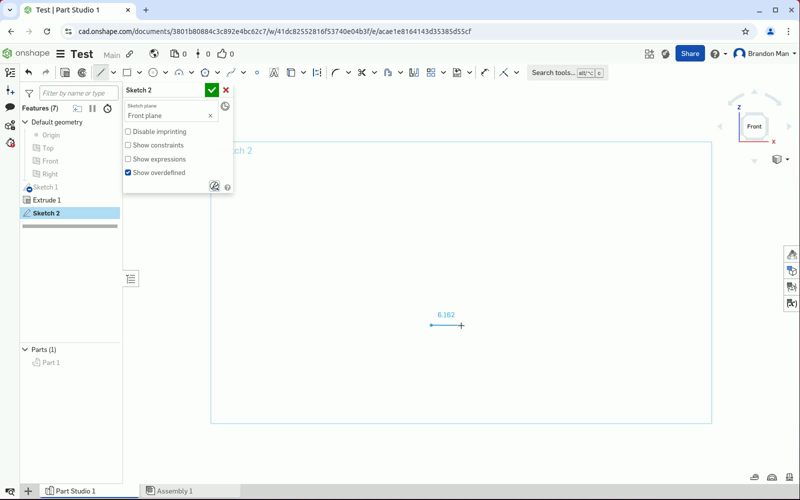
mouse_move(490, 325)
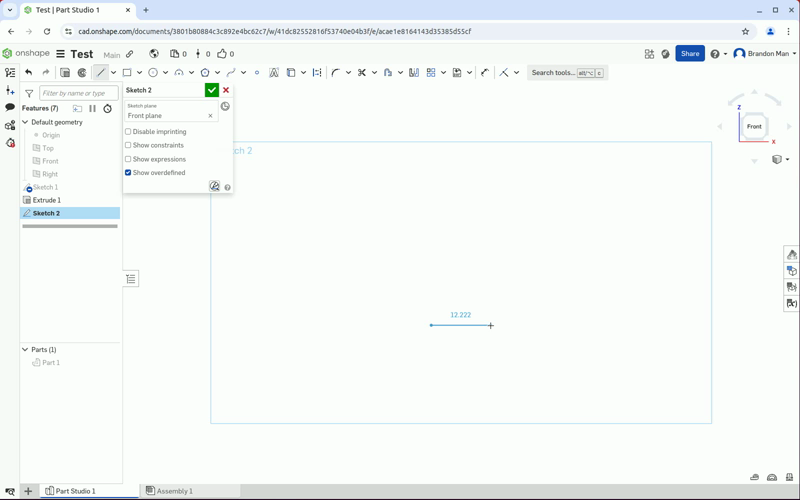
click(490, 325)
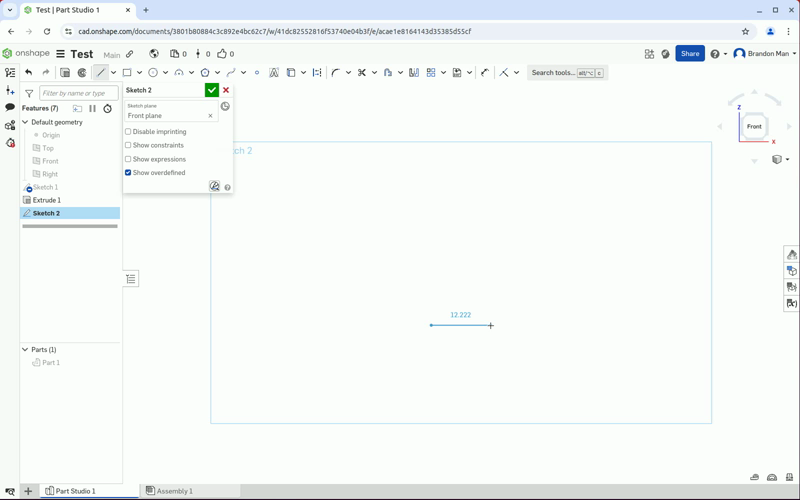
key_up(shift)
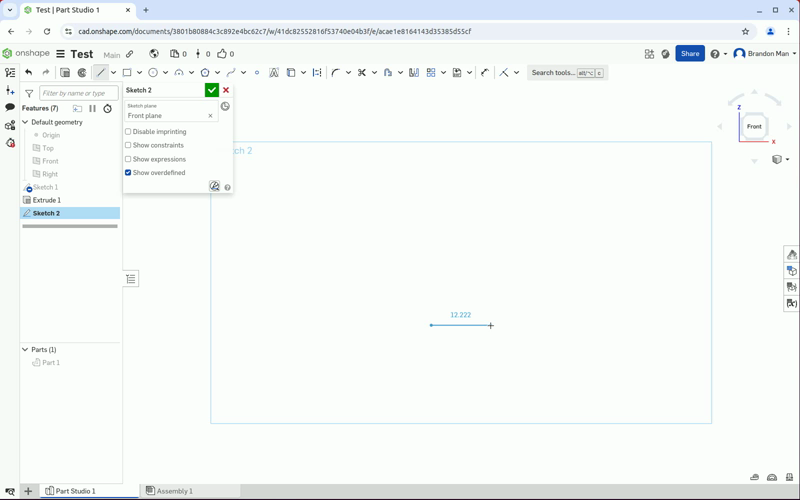
key_down(shift)
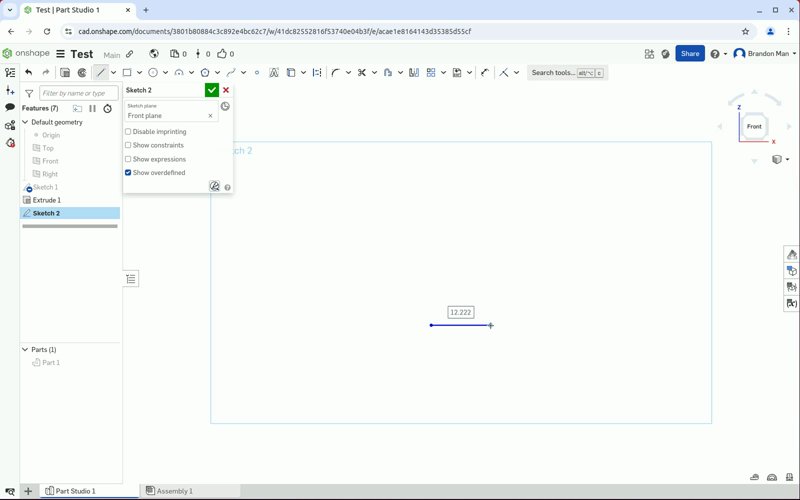
mouse_move(520, 325)
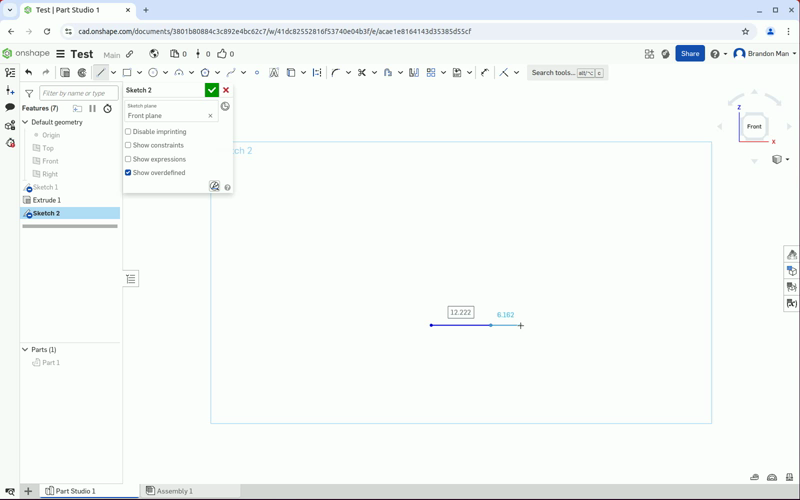
mouse_move(461, 282)
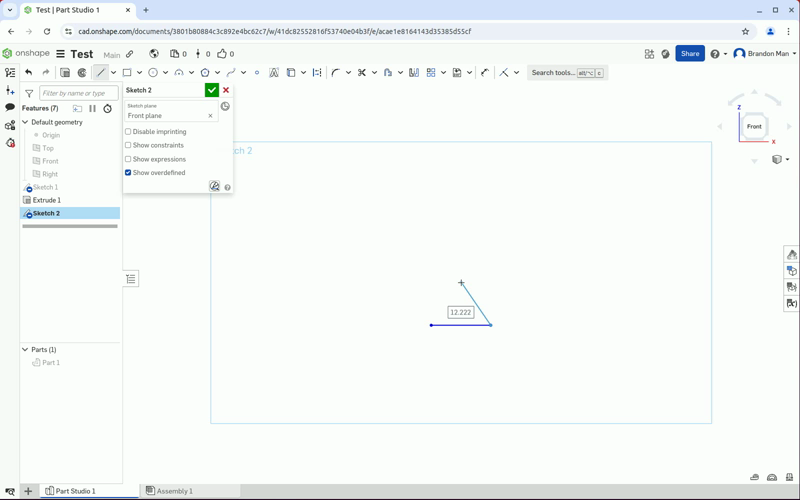
click(461, 282)
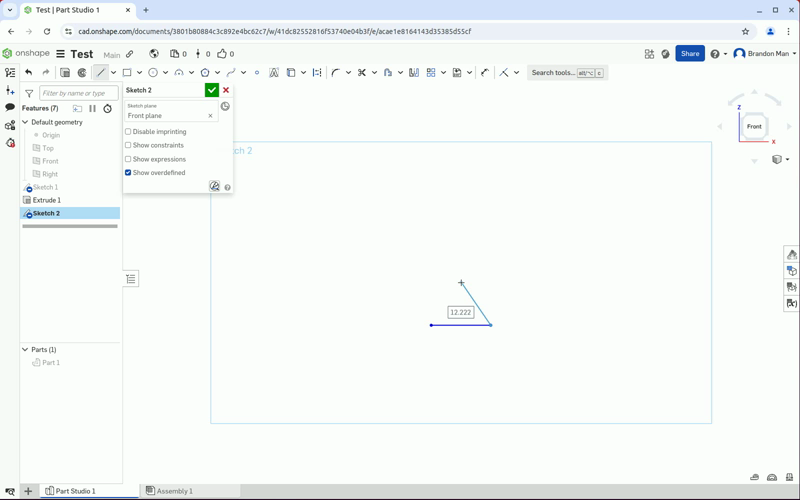
key_up(shift)
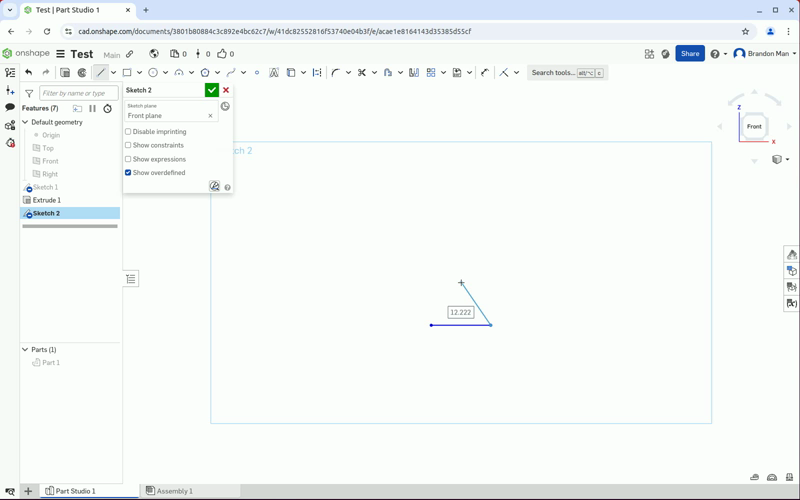
mouse_move(491, 282)
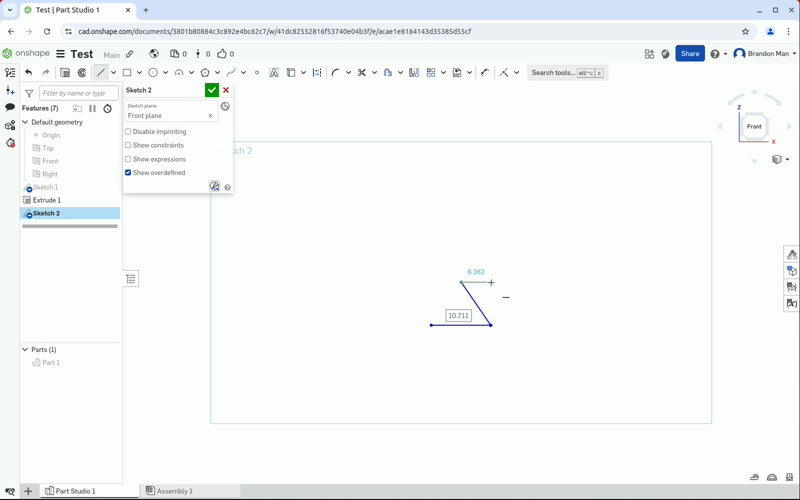
key_down(shift)
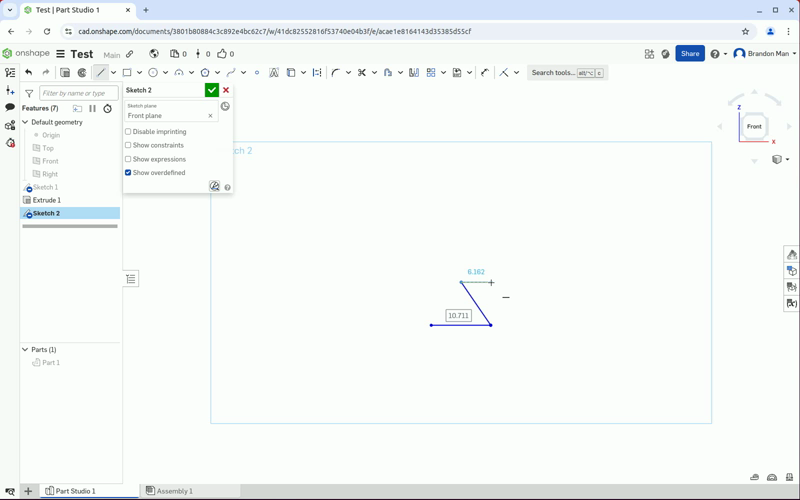
mouse_move(431, 325)
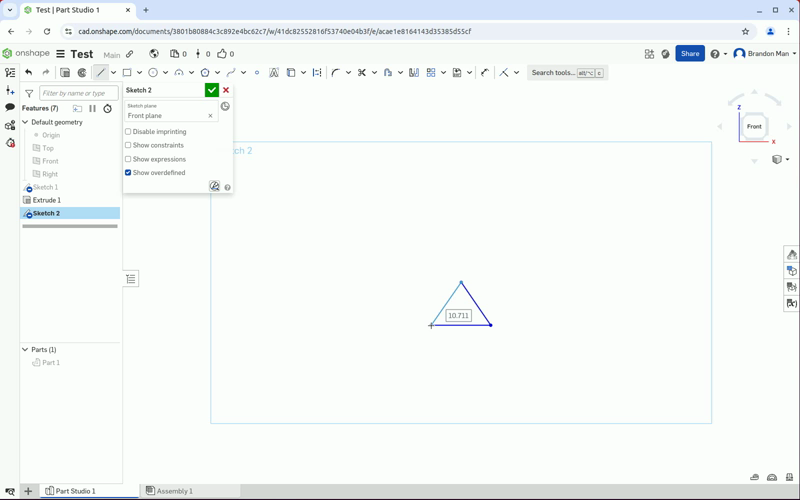
key_up(shift)
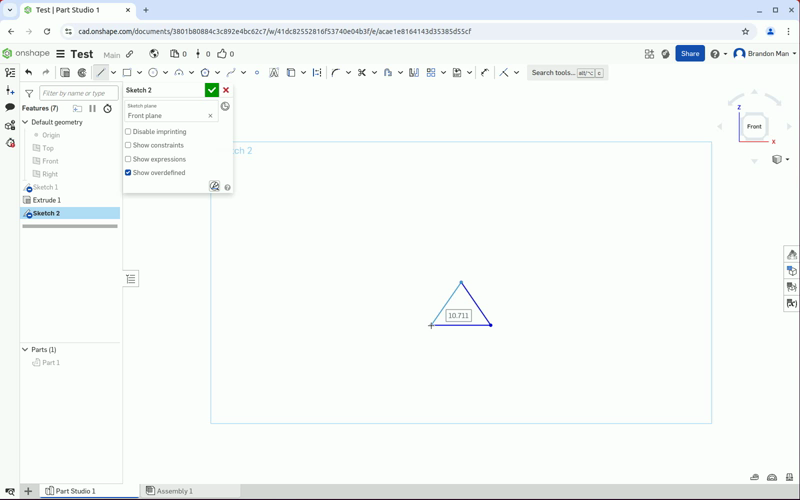
click(431, 325)
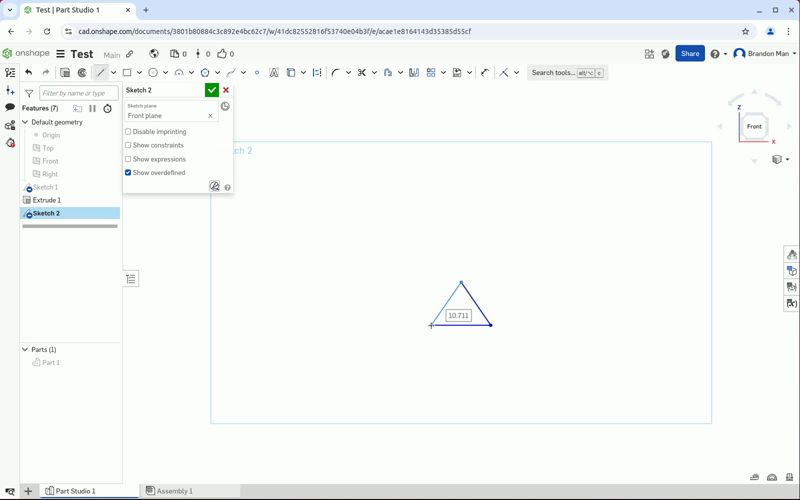
key(esc)
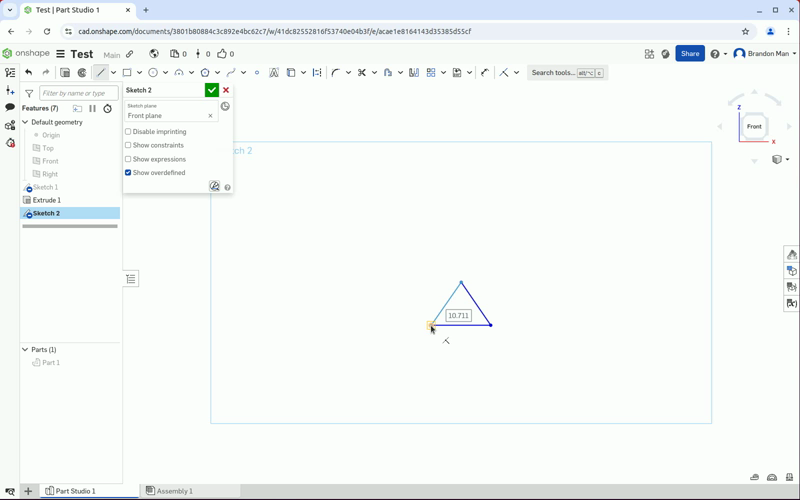
mouse_move(467, 292)
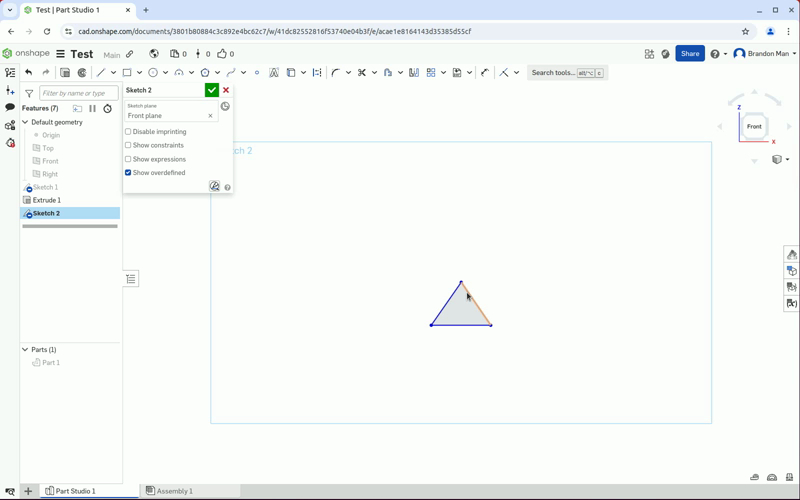
scroll(6)
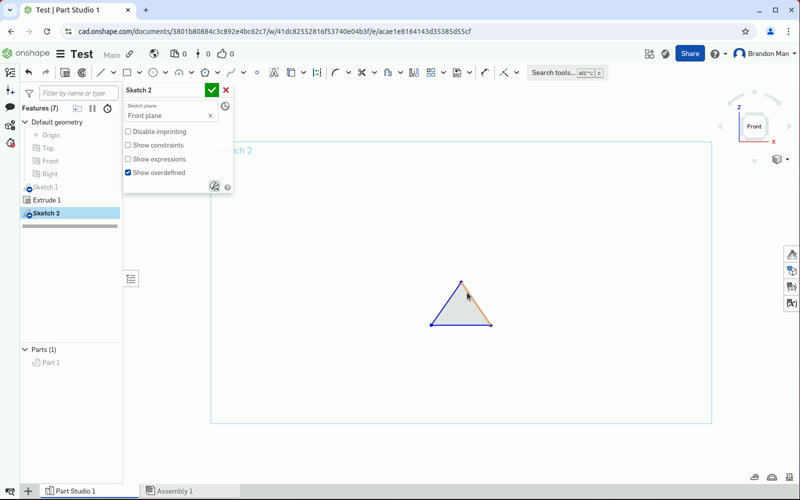
scroll(6)
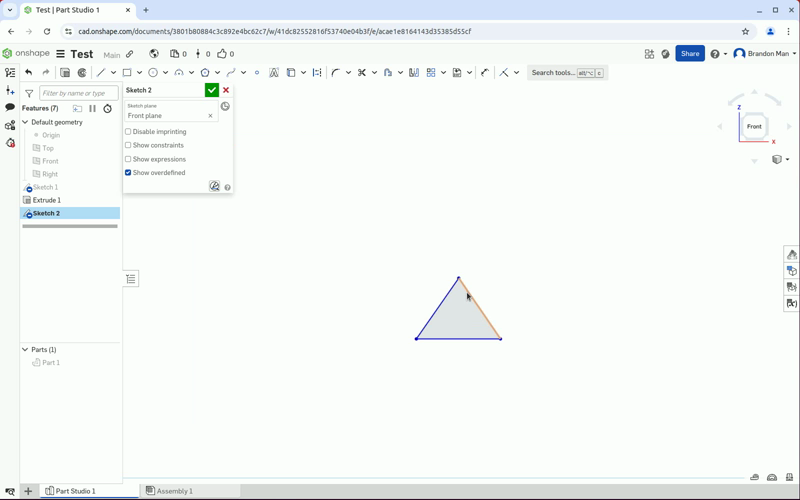
scroll(6)
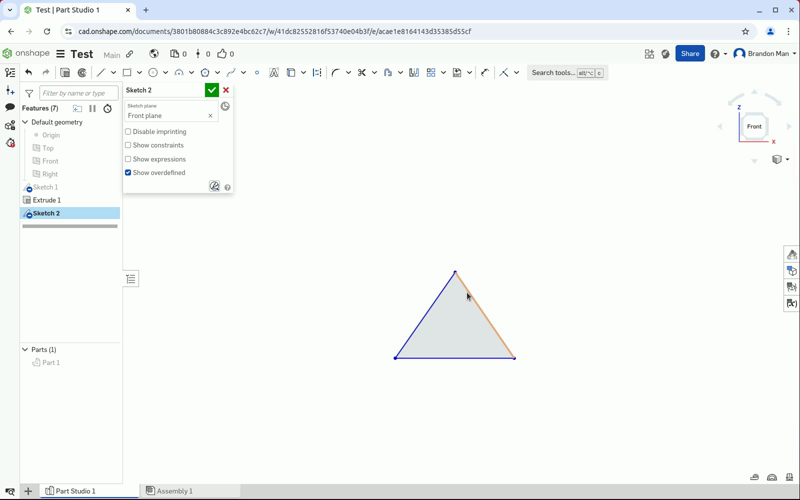
scroll(6)
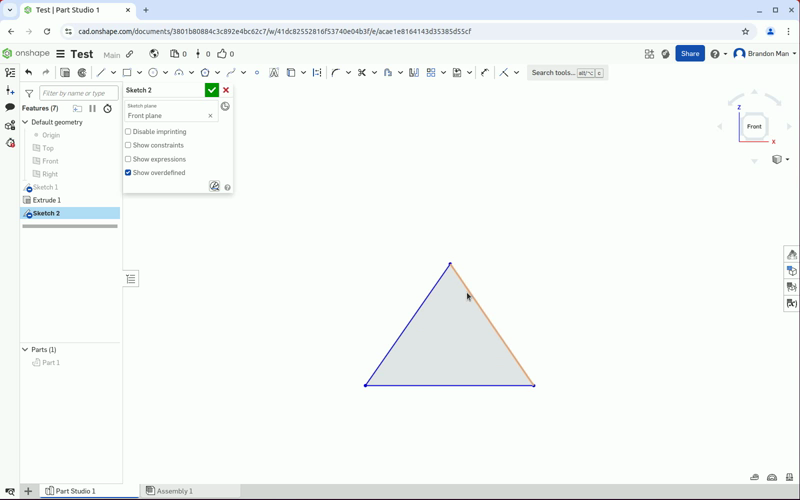
scroll(6)
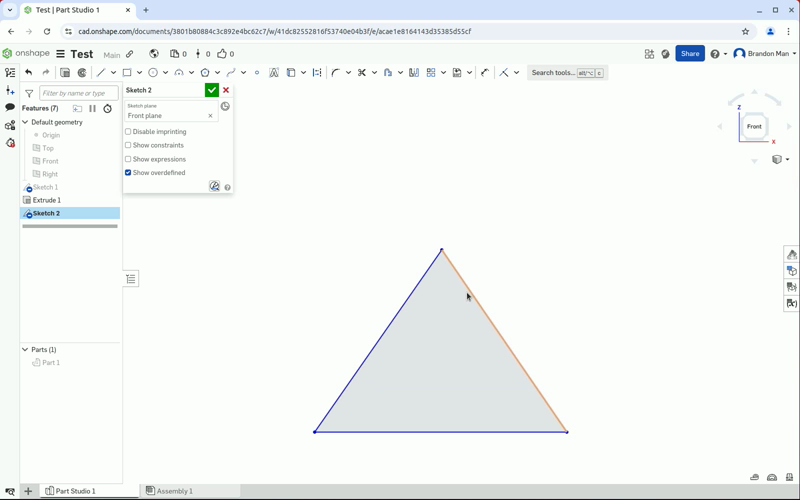
scroll(6)
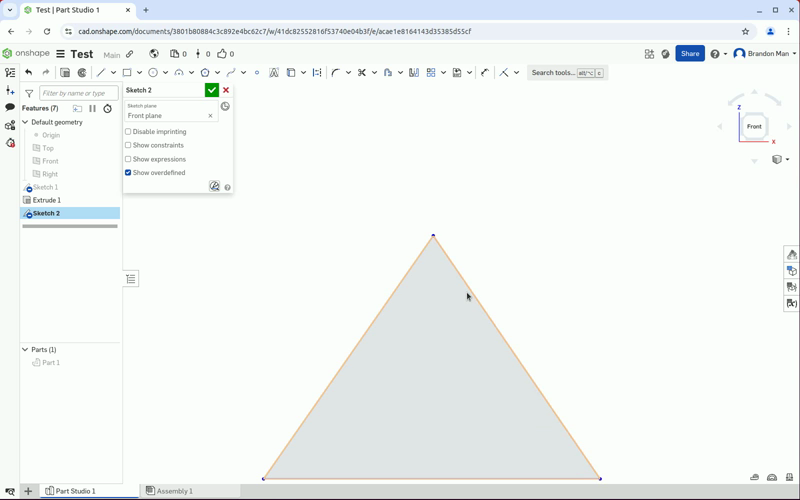
scroll(6)
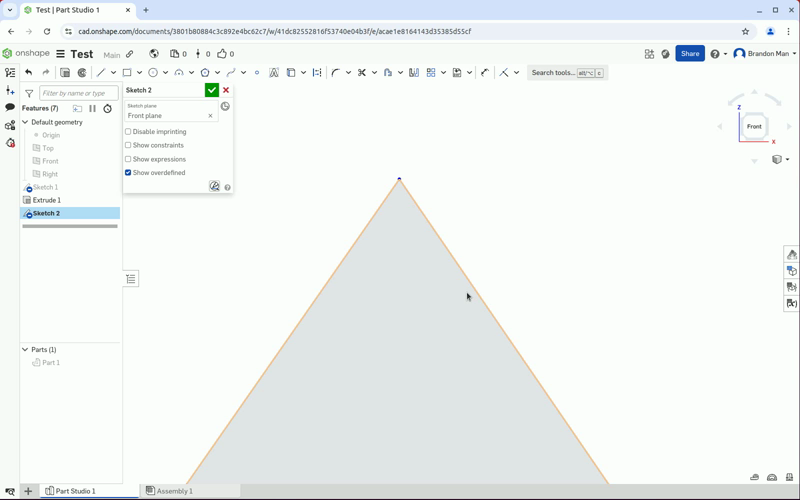
click(467, 292)
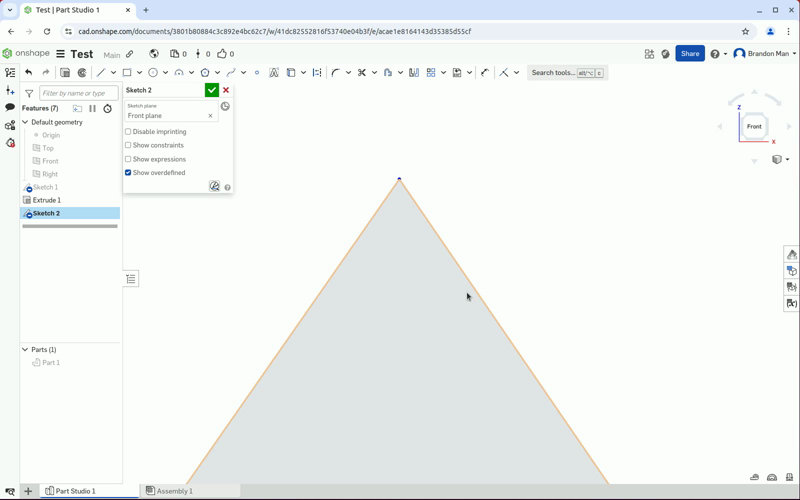
scroll(-6)
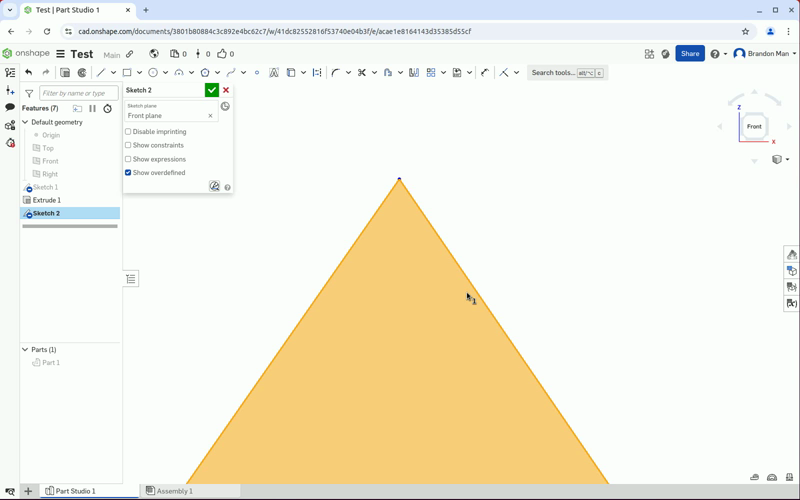
scroll(-6)
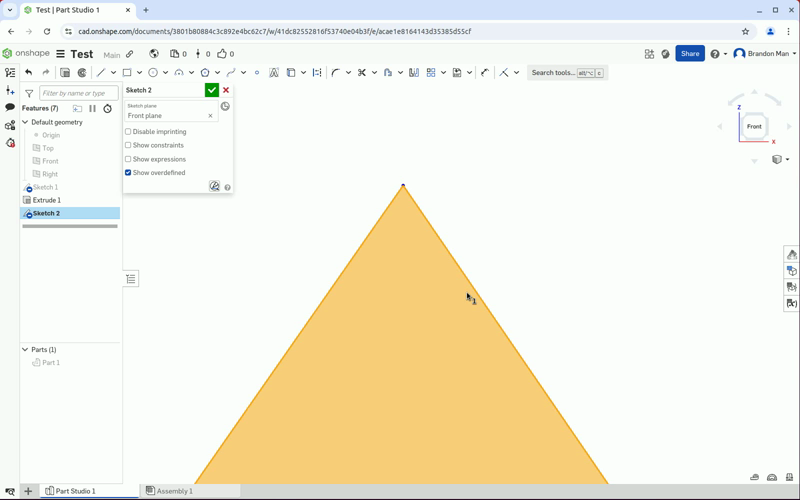
scroll(-6)
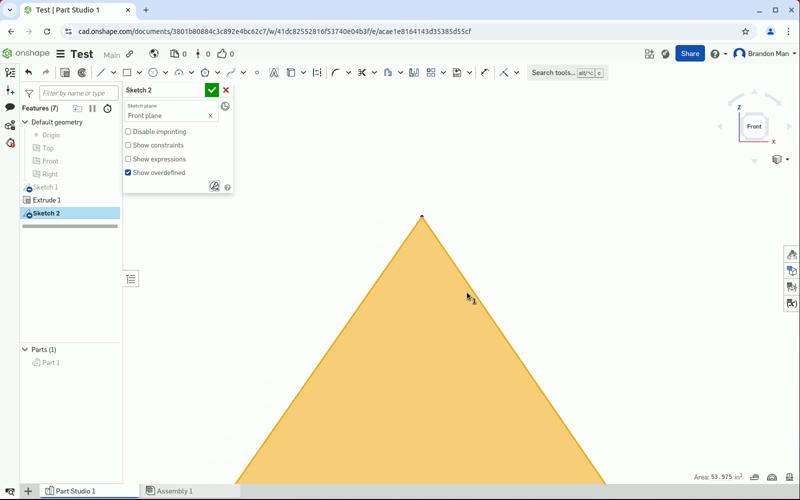
scroll(-6)
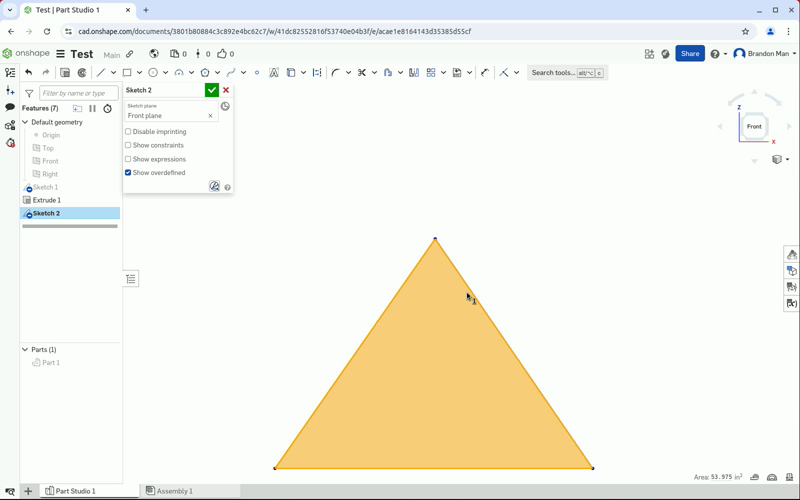
scroll(-6)
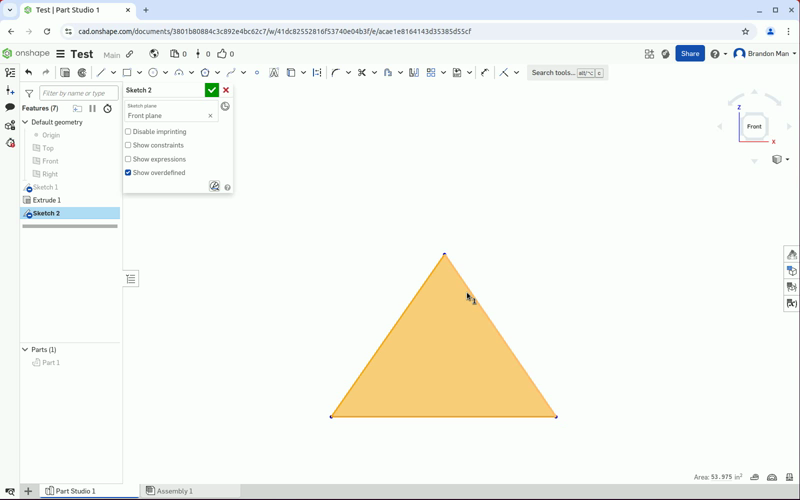
scroll(-6)
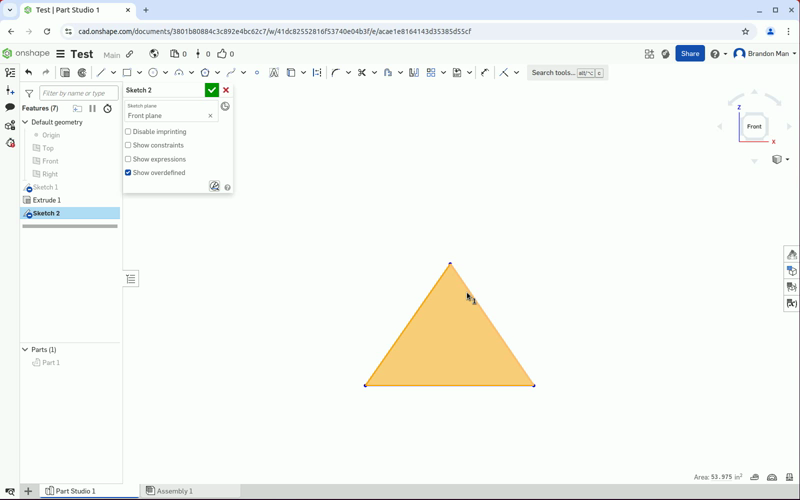
scroll(-6)
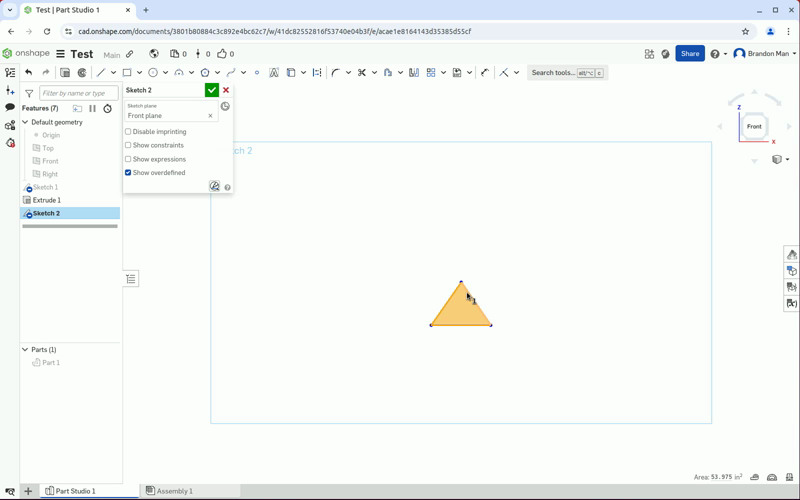
mouse_move(73, 352)
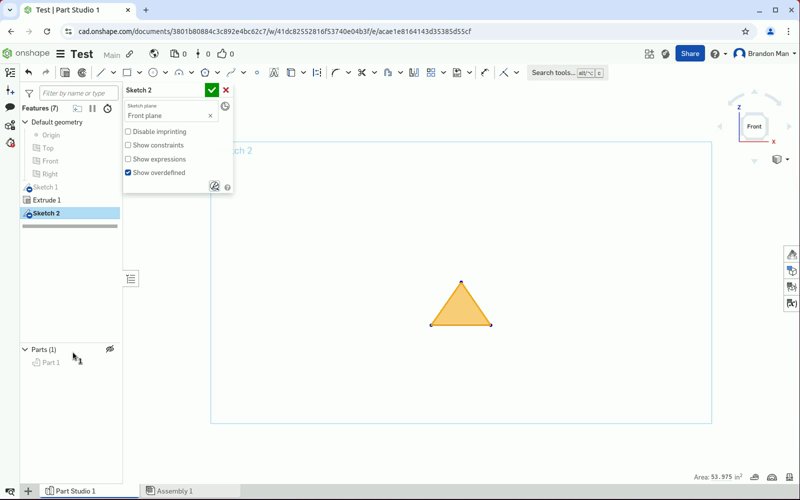
key(shift+y)
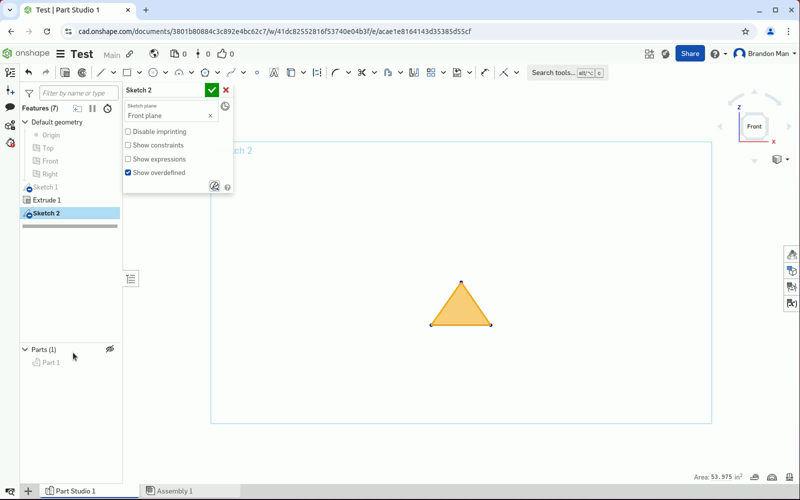
key(shift+e)
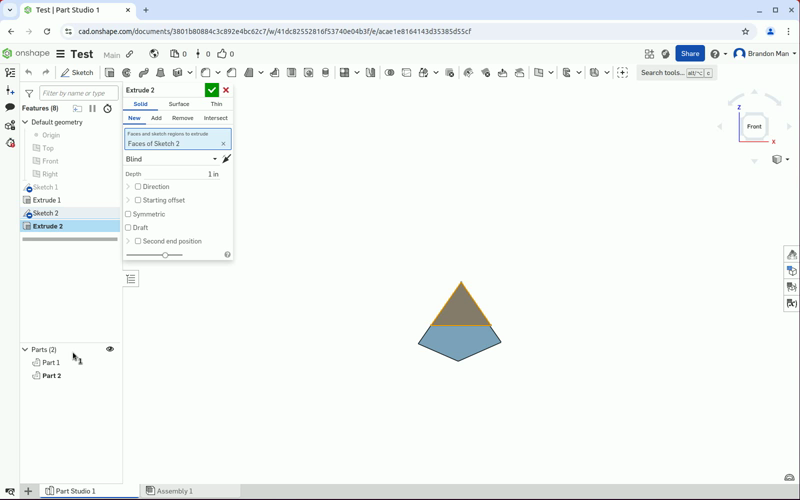
mouse_move(143, 106)
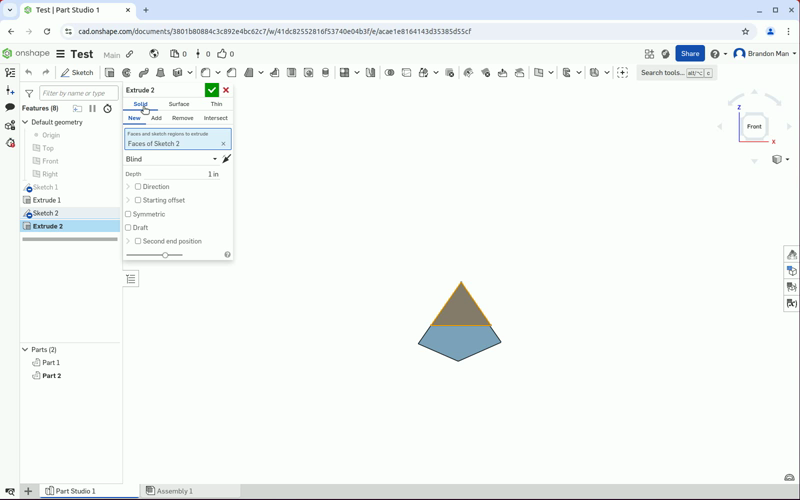
click(143, 106)
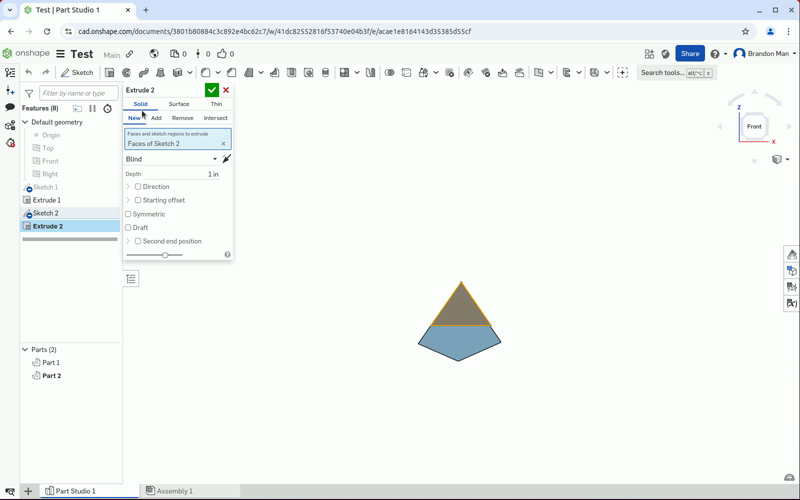
mouse_move(137, 120)
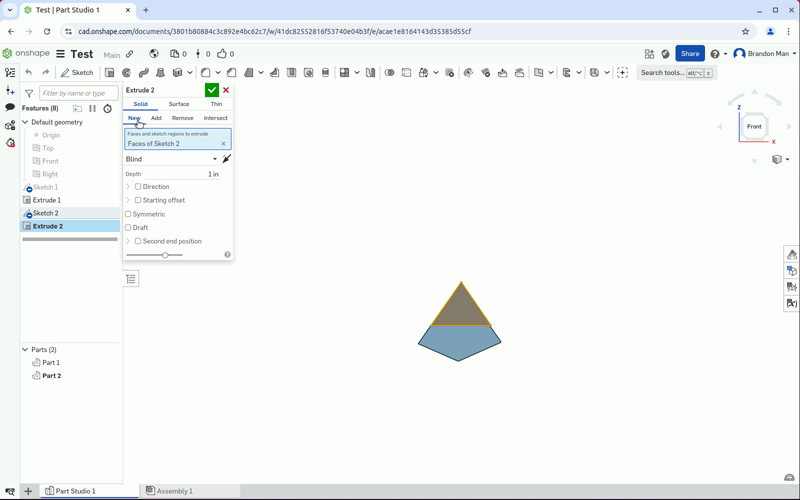
click(137, 120)
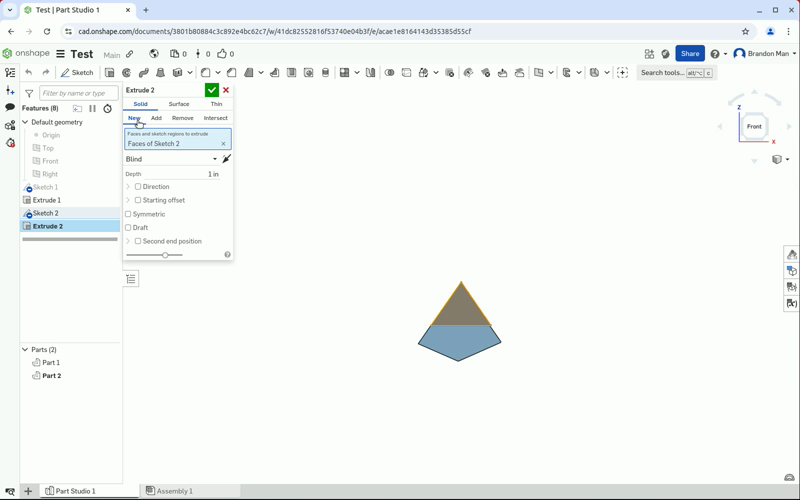
key(tab, 4)
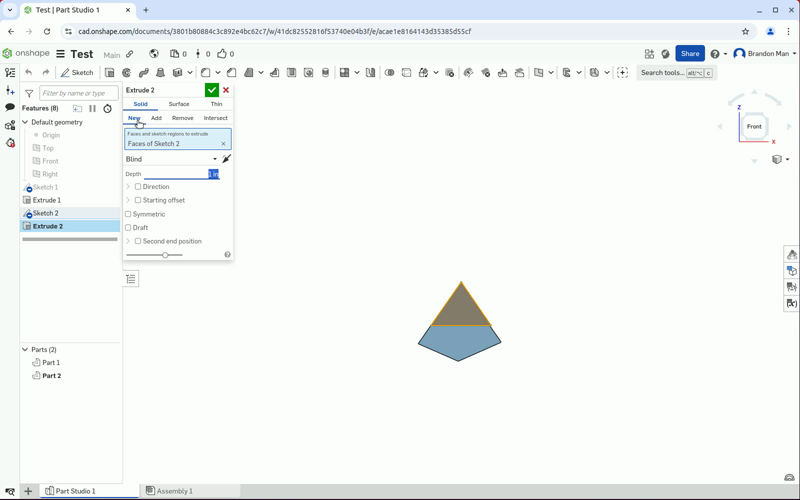
text(9.388)
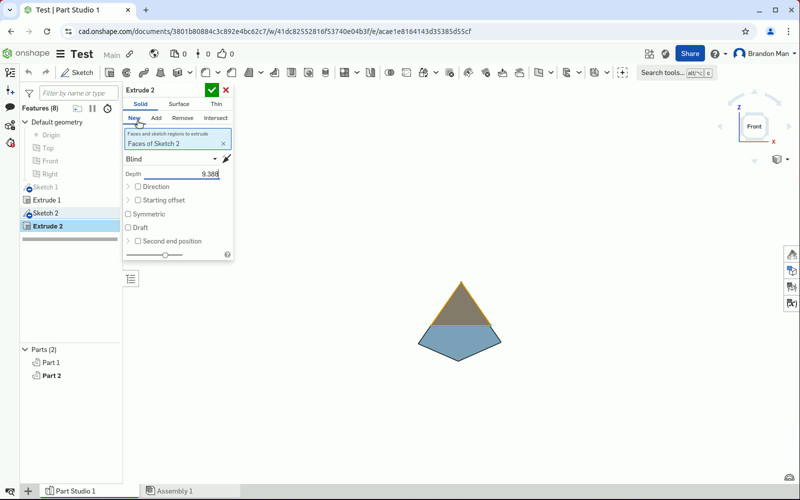
key(enter)
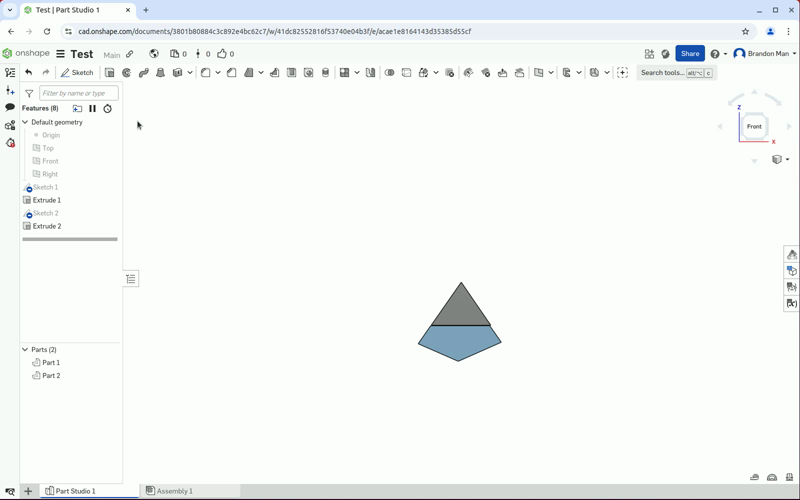
key(shift+h)
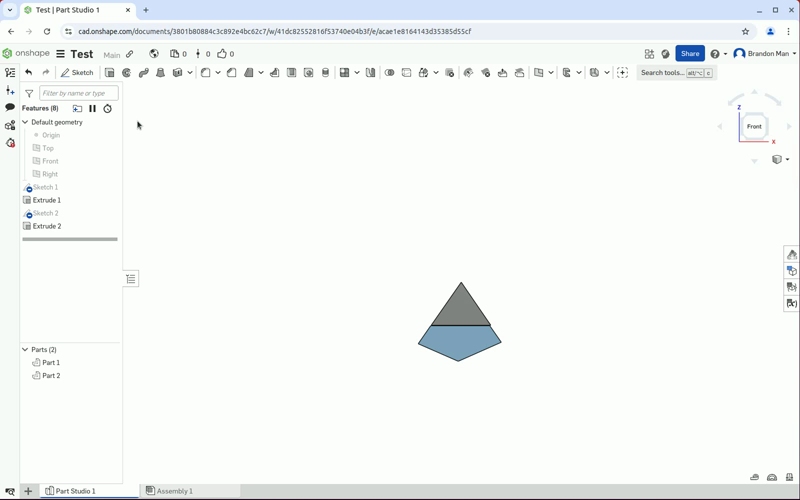
key(shift+h)
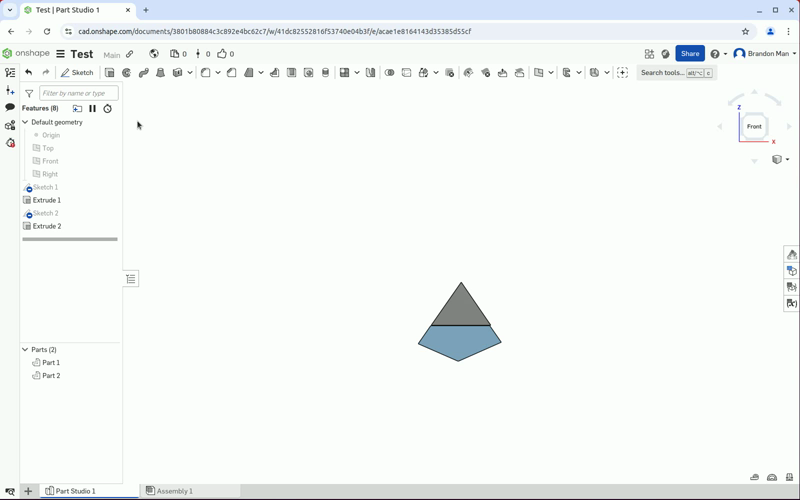
mouse_move(73, 189)
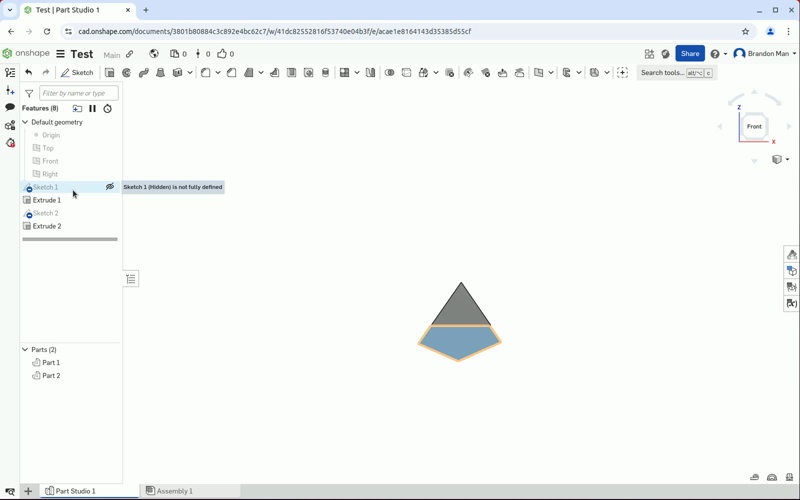
click(73, 189)
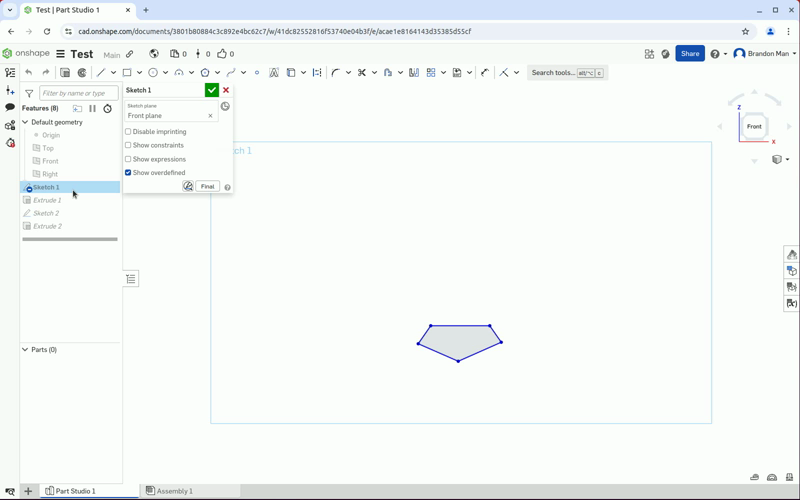
mouse_move(229, 92)
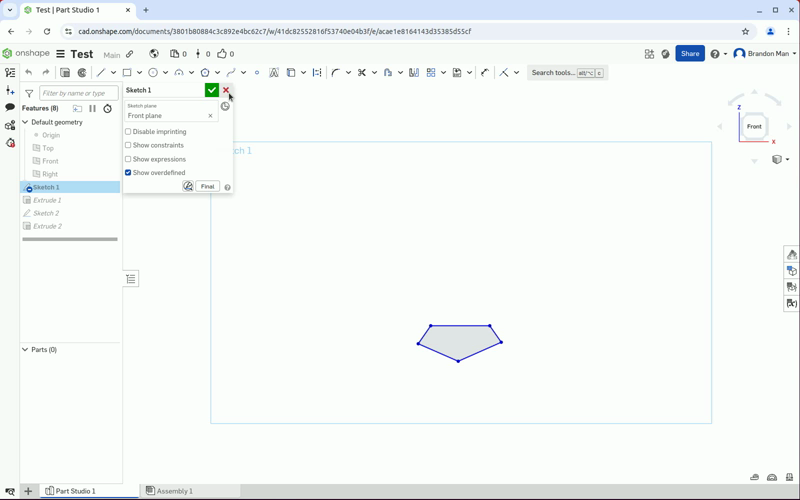
click(229, 92)
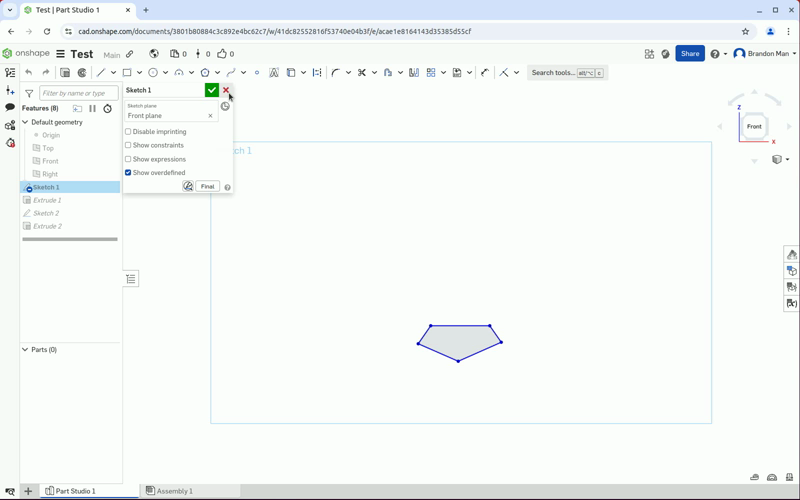
key(shift+s)
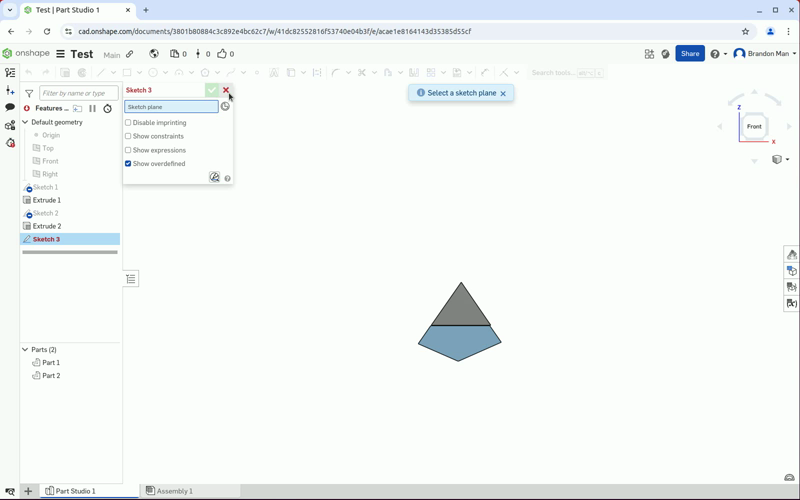
mouse_move(73, 163)
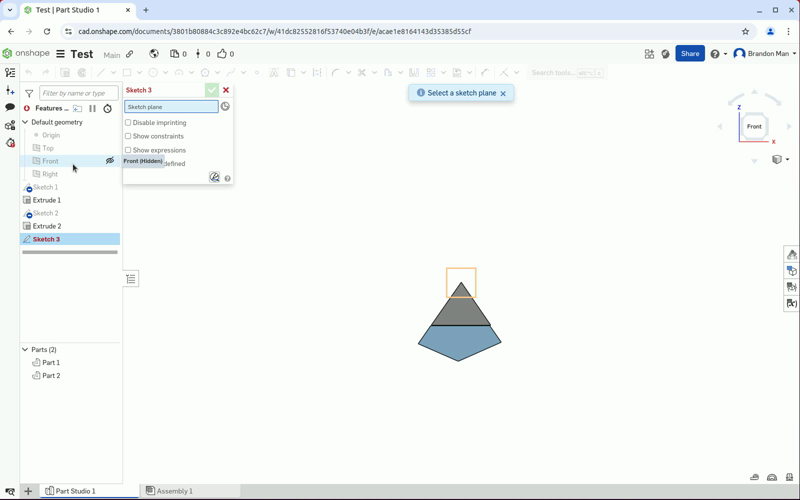
click(73, 163)
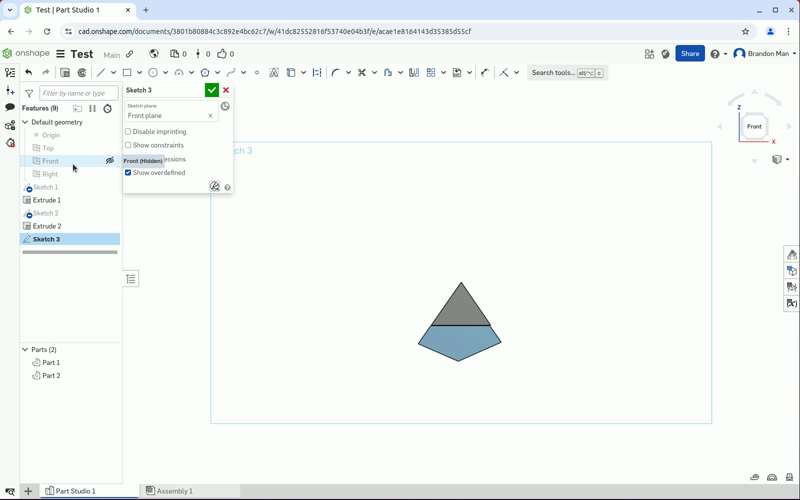
mouse_move(73, 352)
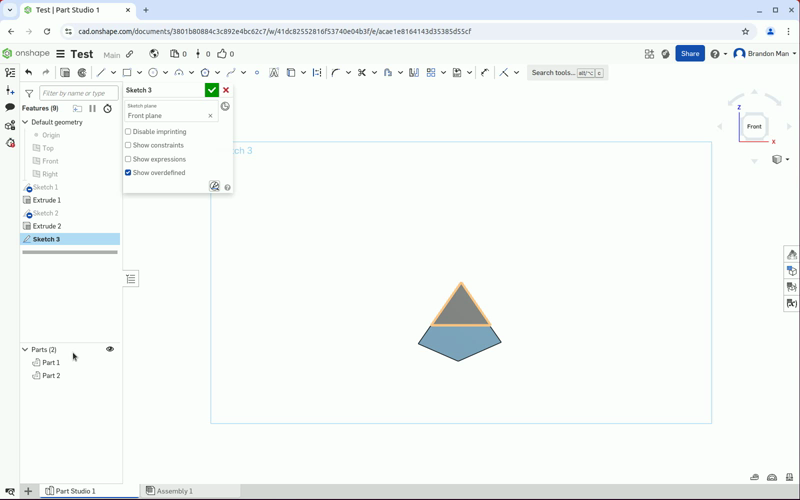
key(y)
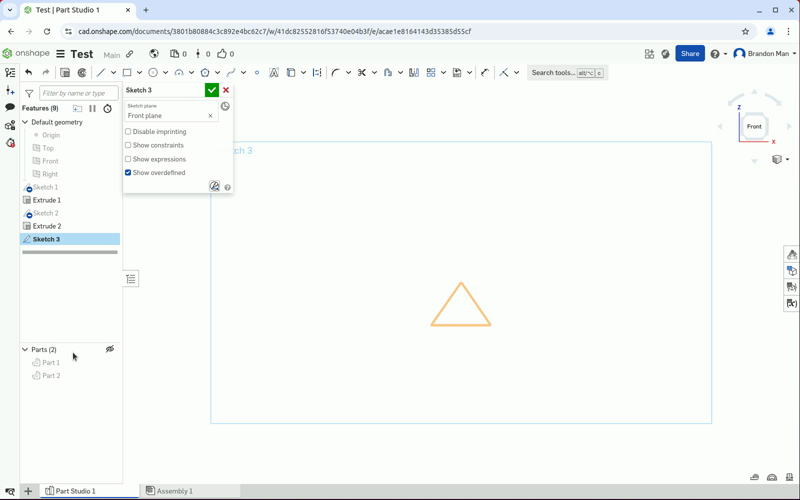
key(c)
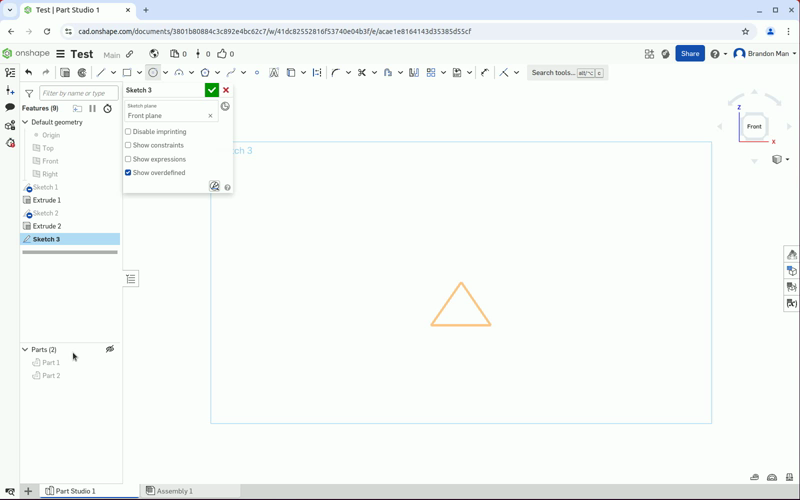
key_down(shift)
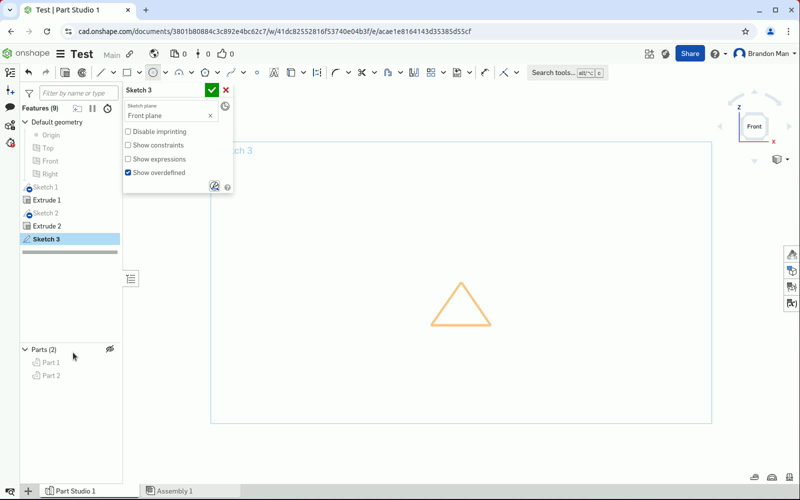
mouse_move(460, 271)
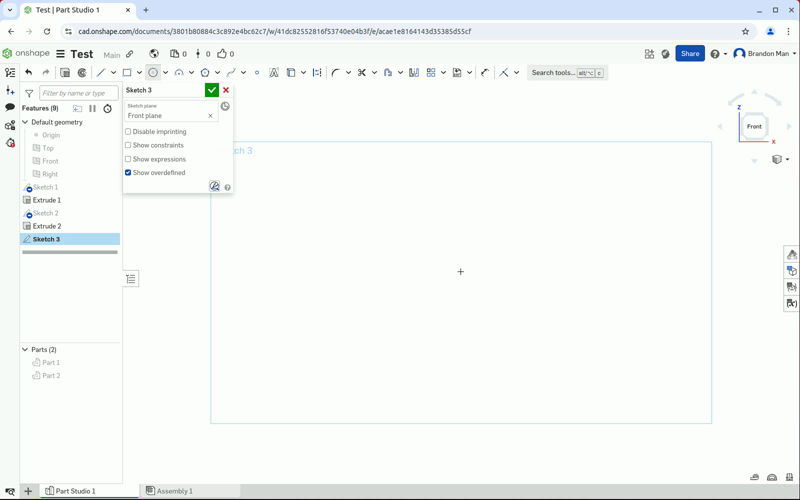
click(460, 271)
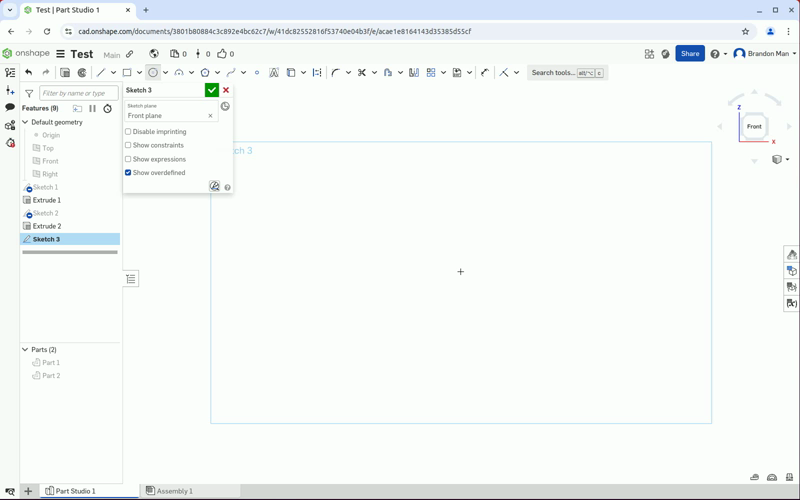
key_up(shift)
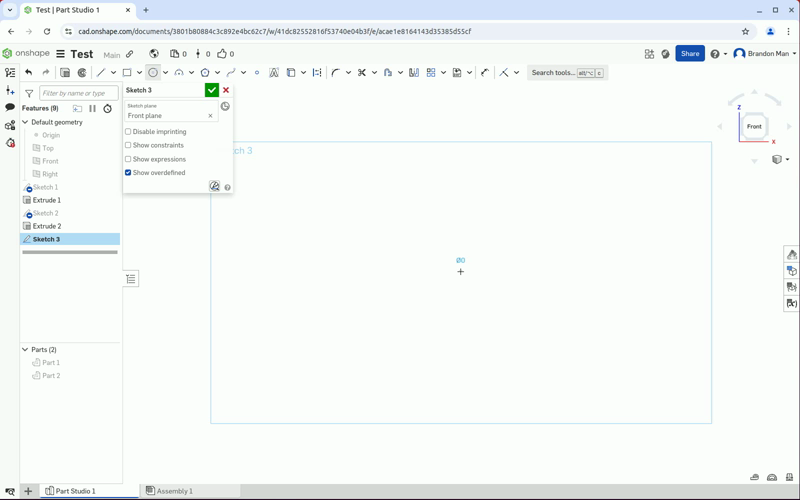
mouse_move(472, 271)
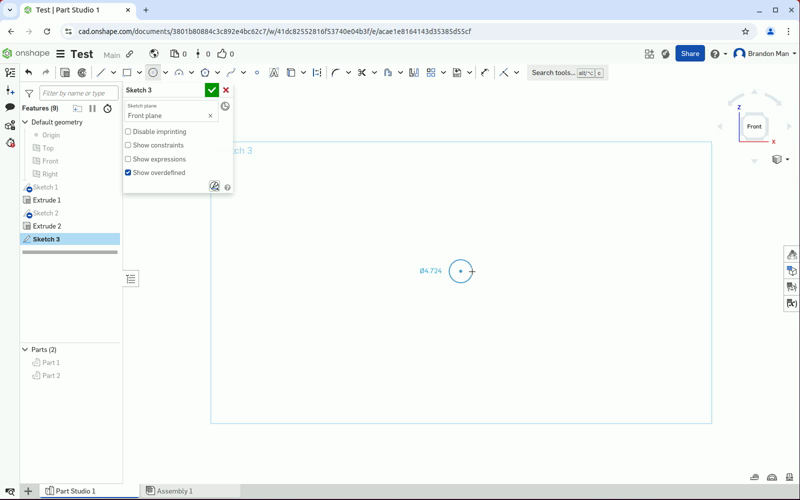
click(472, 271)
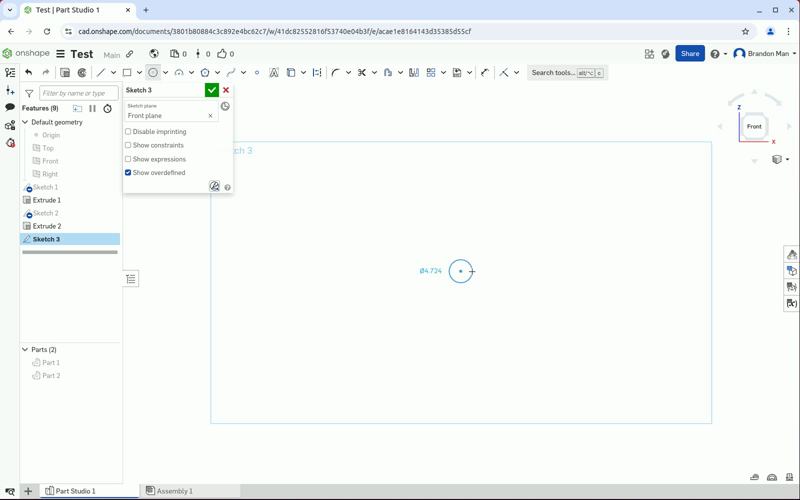
key(esc)
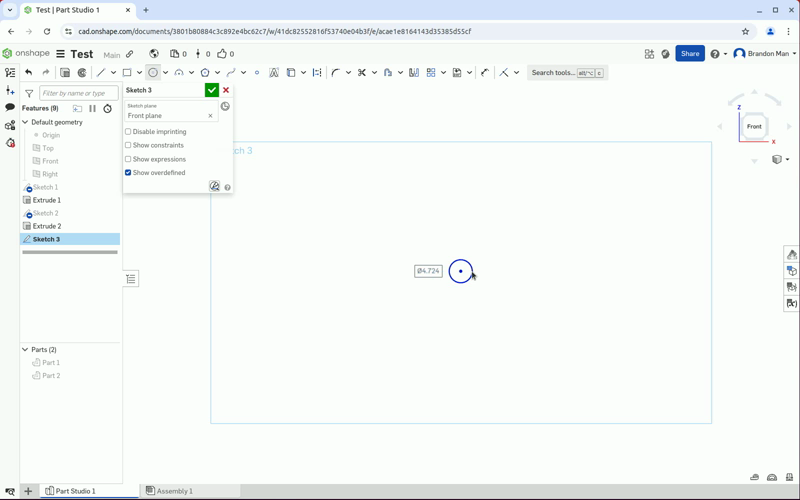
key(c)
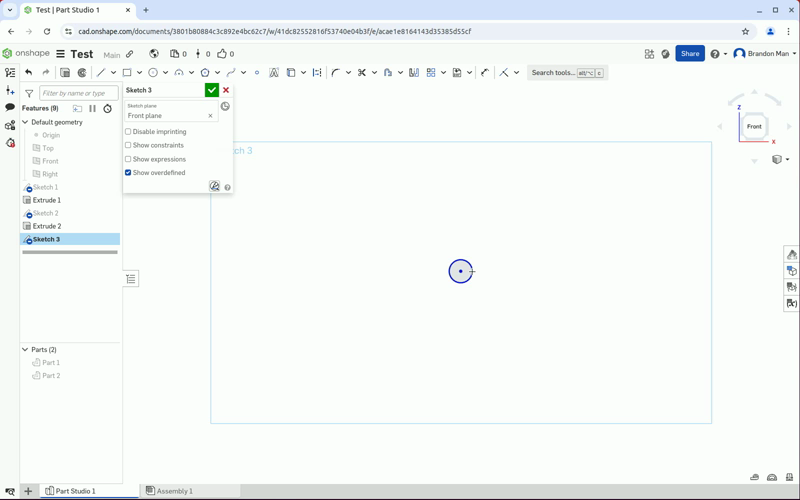
key_down(shift)
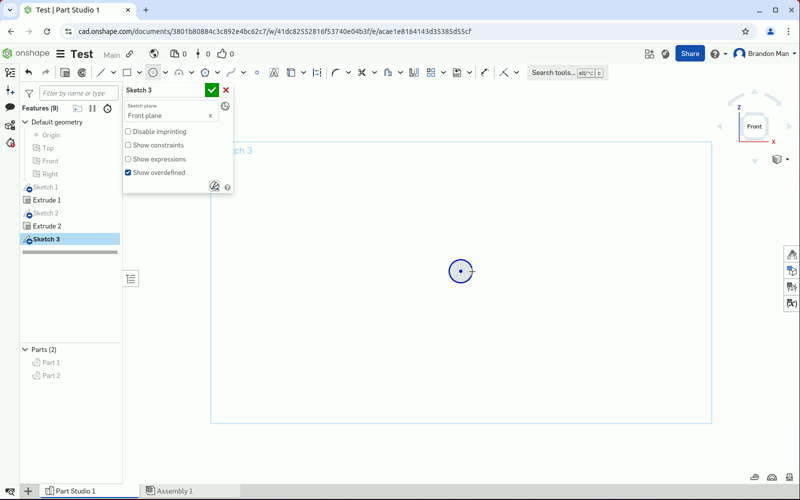
mouse_move(460, 271)
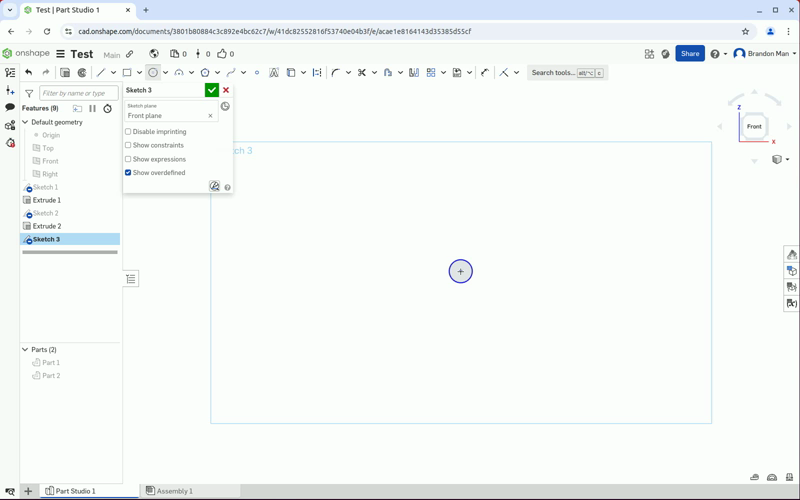
click(460, 271)
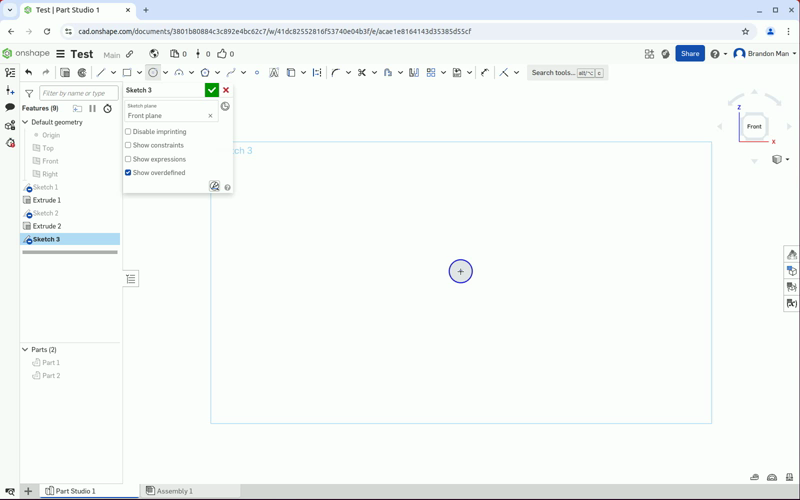
key_up(shift)
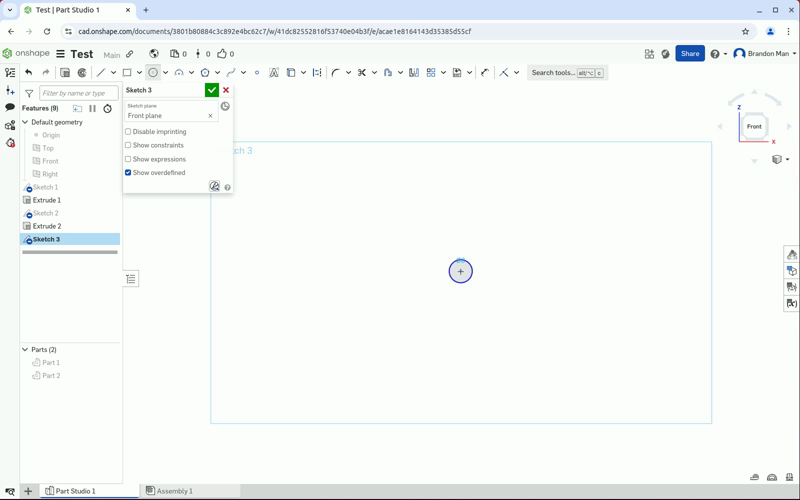
mouse_move(467, 271)
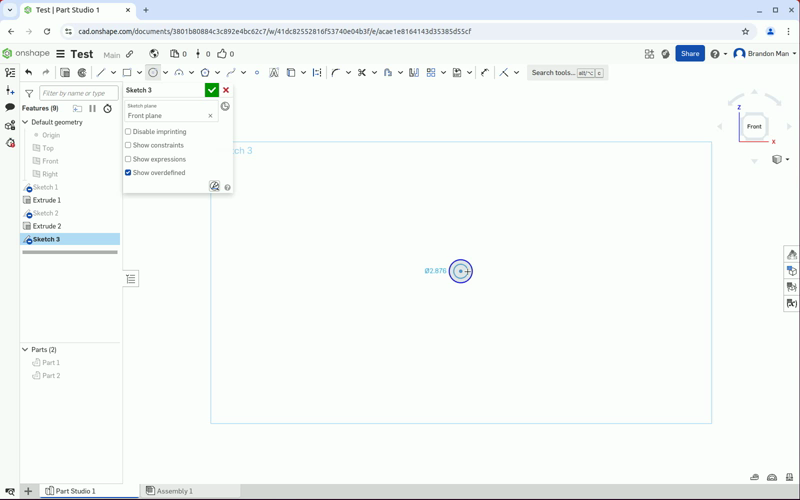
click(467, 271)
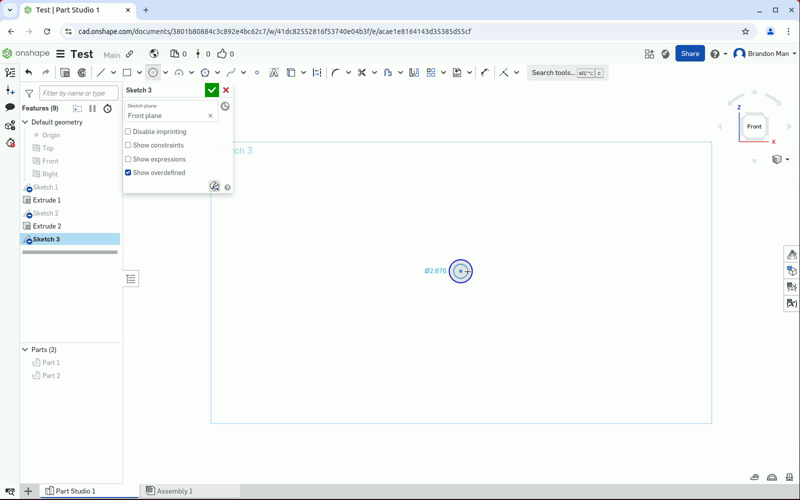
key(esc)
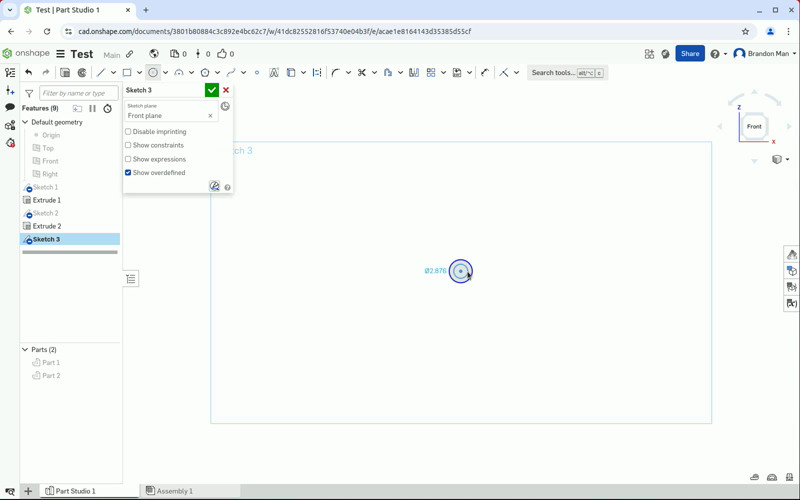
mouse_move(457, 282)
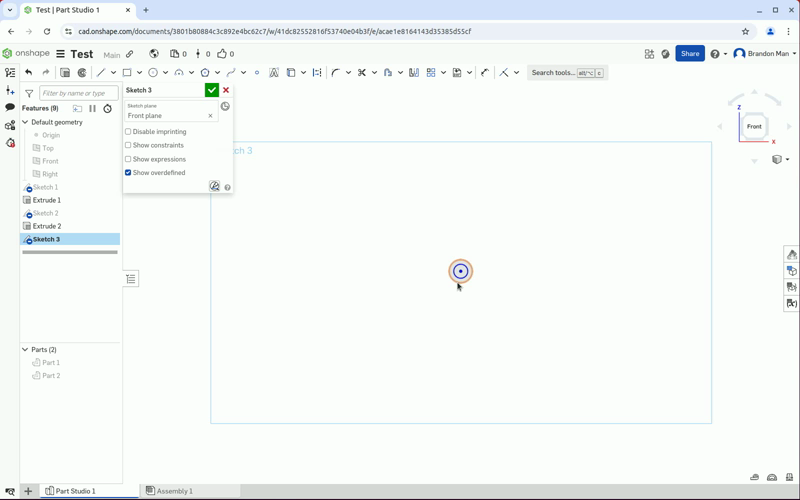
scroll(6)
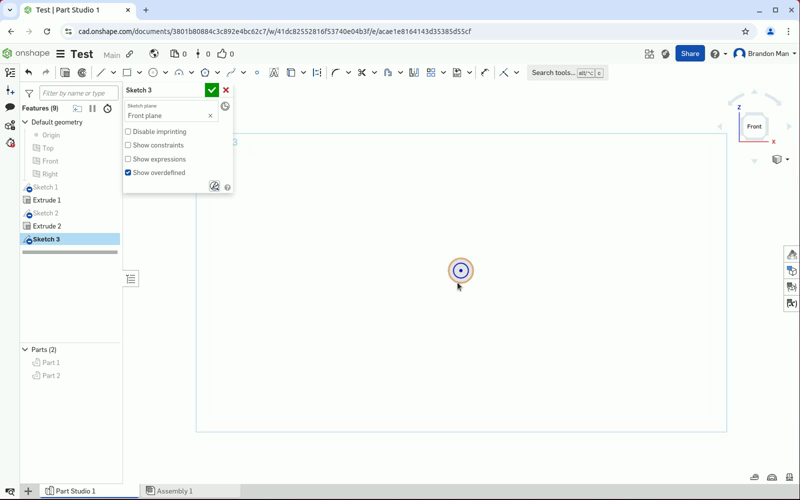
scroll(6)
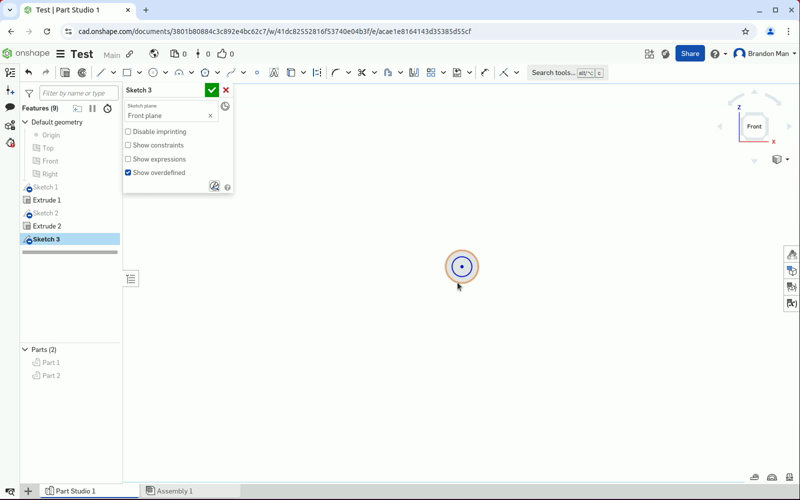
scroll(6)
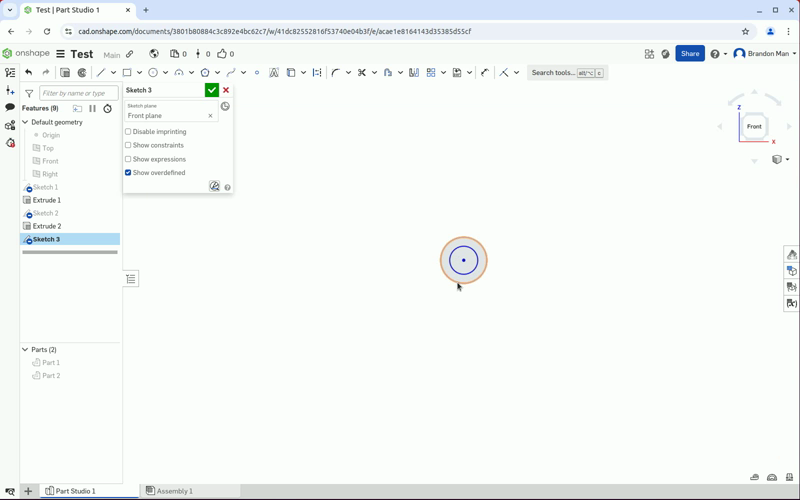
scroll(6)
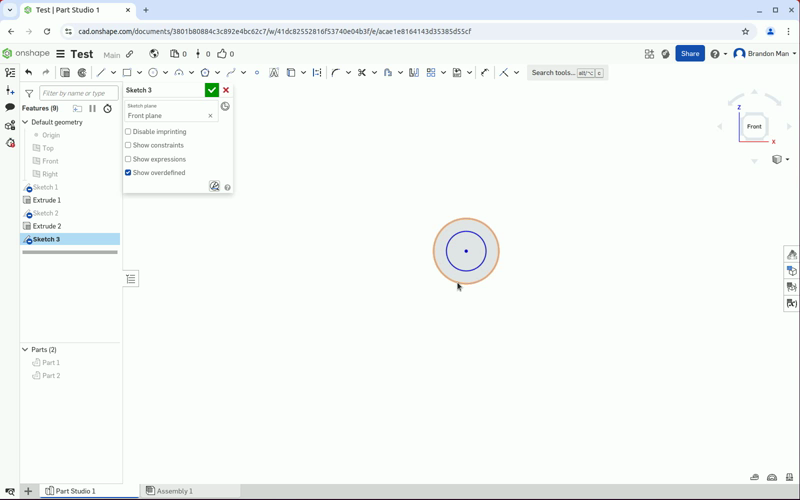
scroll(6)
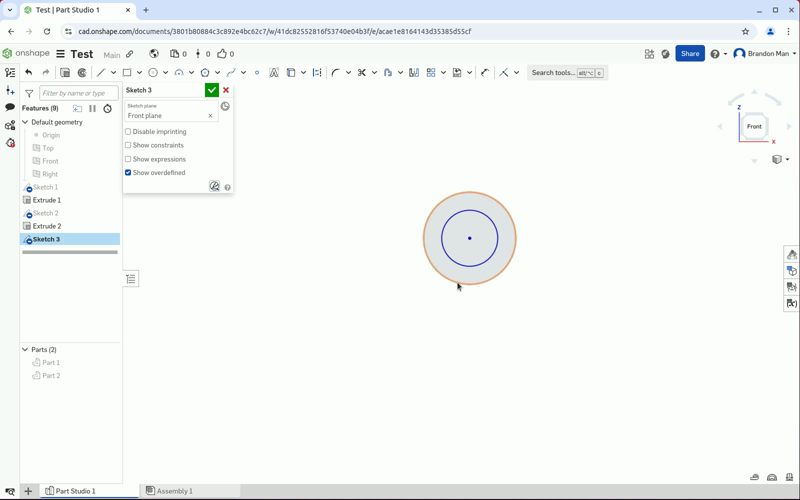
scroll(6)
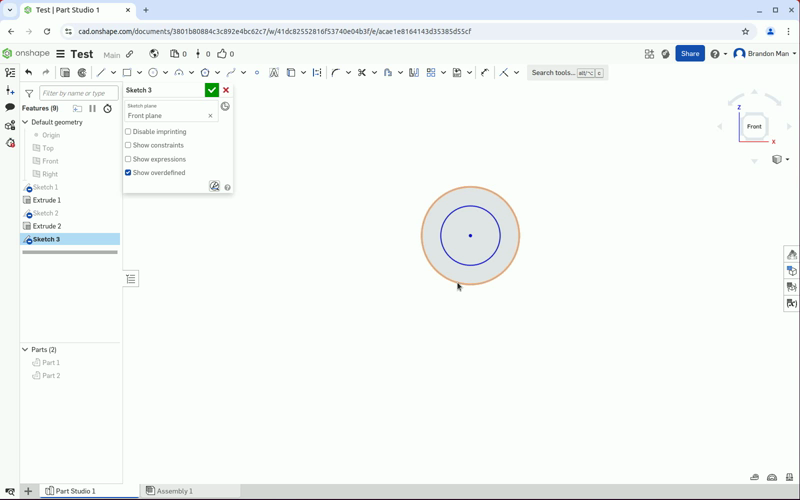
scroll(6)
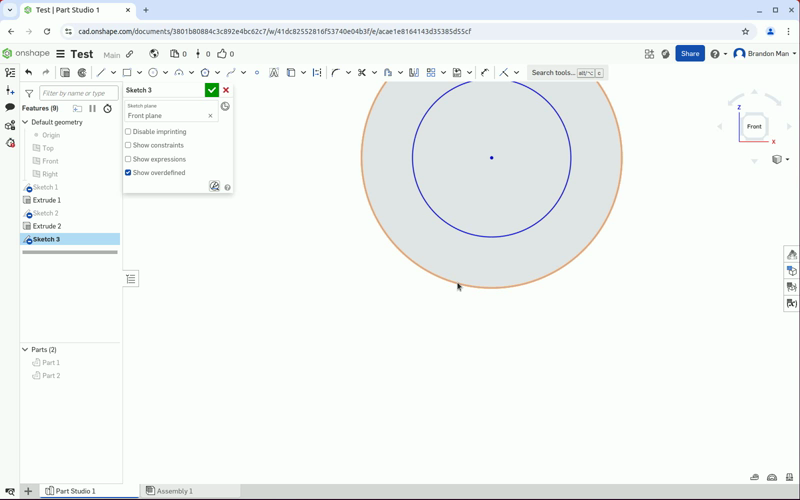
click(457, 282)
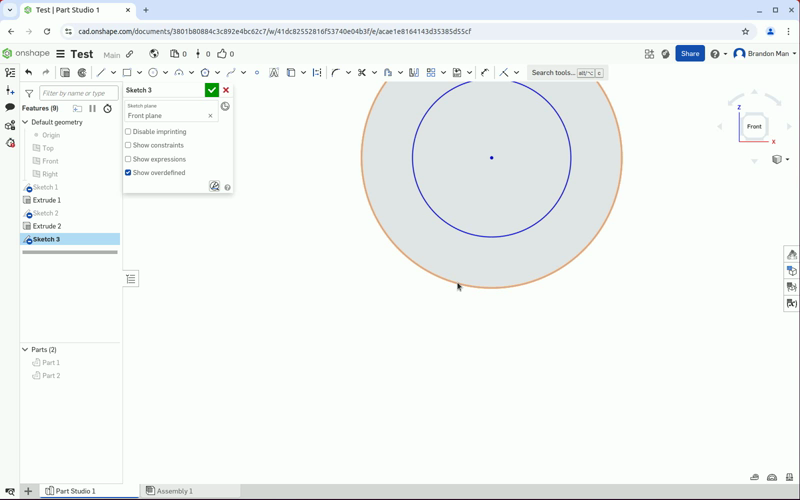
scroll(-6)
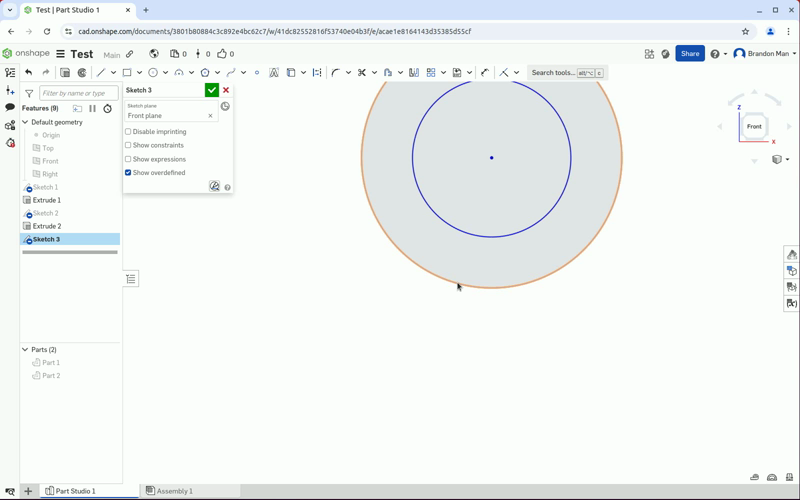
scroll(-6)
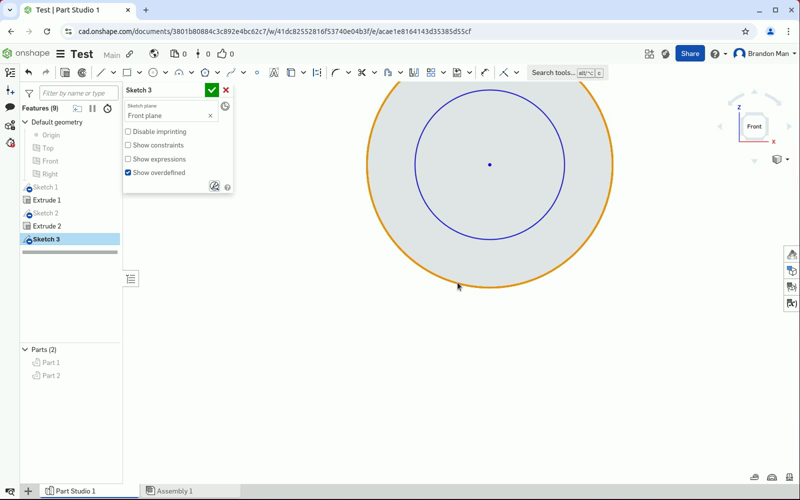
scroll(-6)
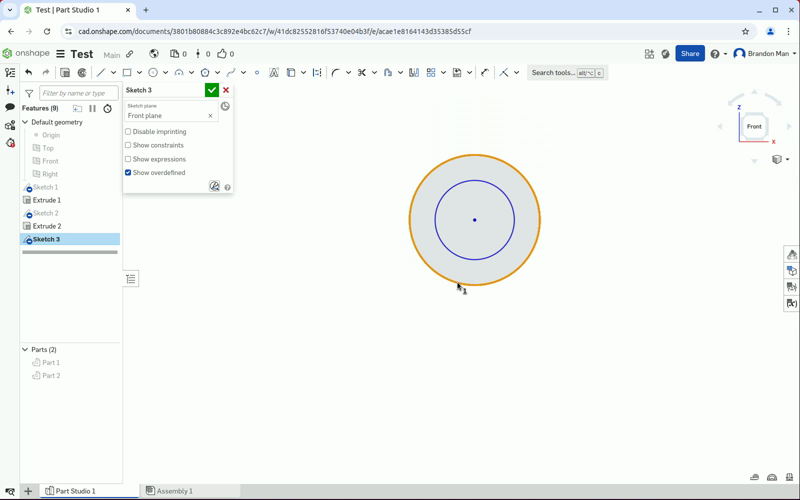
scroll(-6)
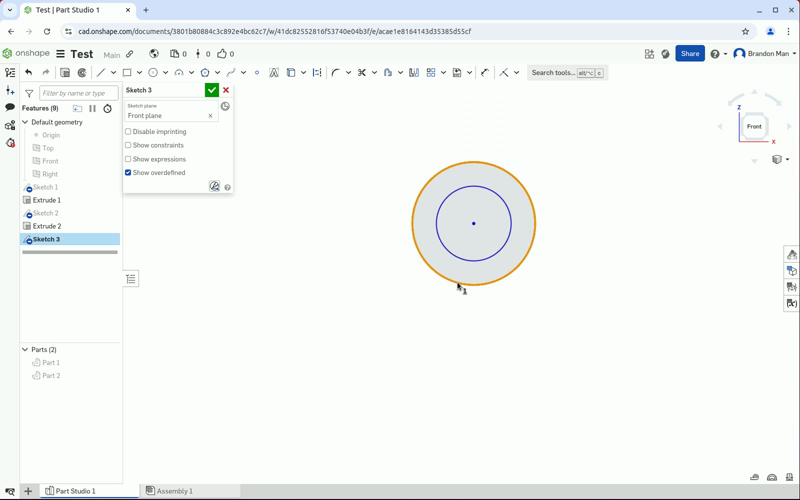
scroll(-6)
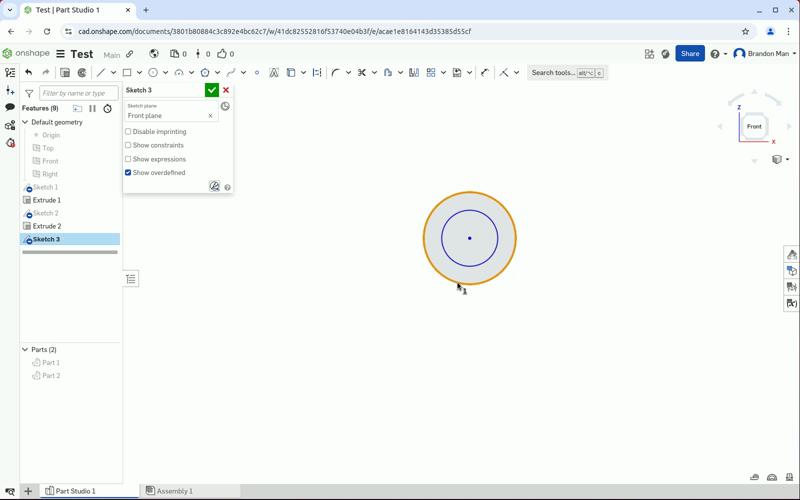
scroll(-6)
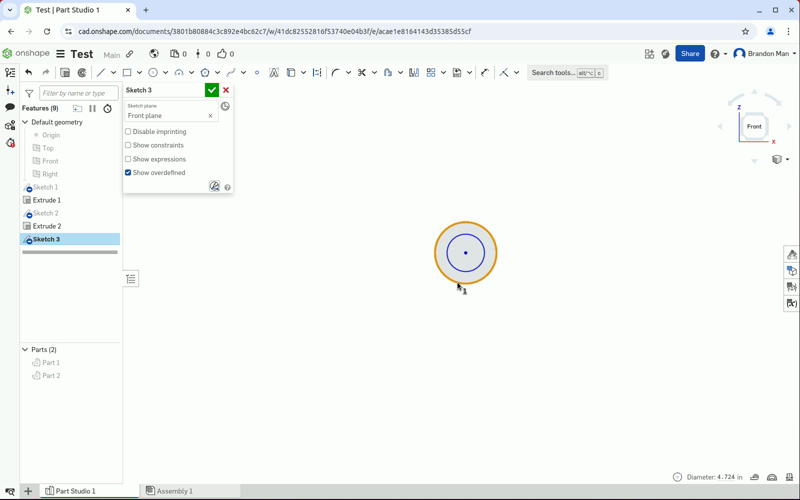
scroll(-6)
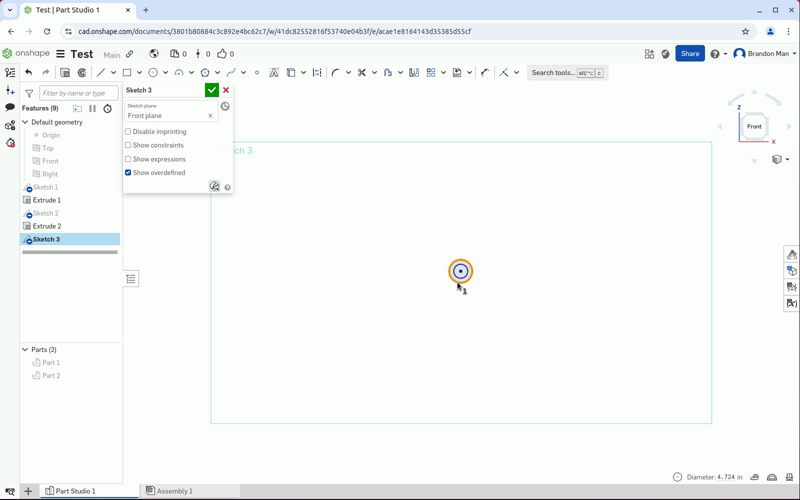
mouse_move(73, 352)
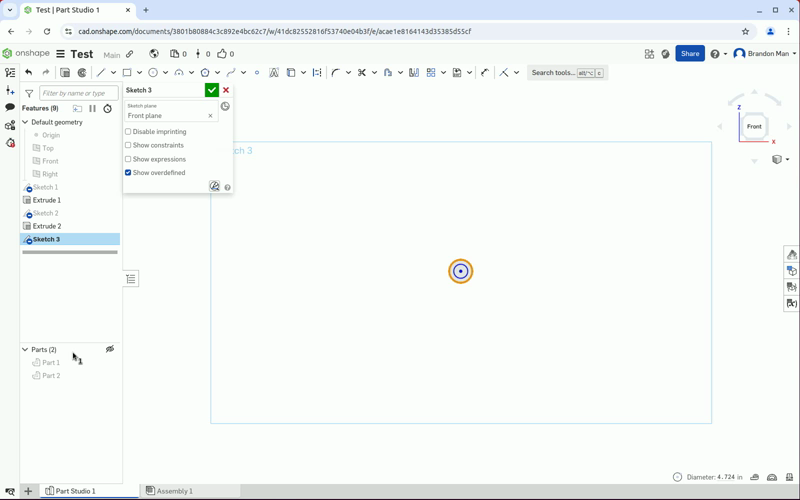
key(shift+y)
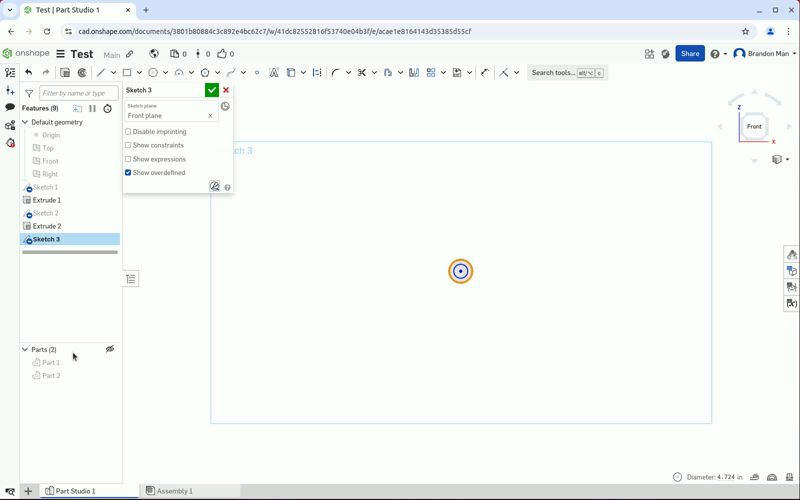
key(shift+e)
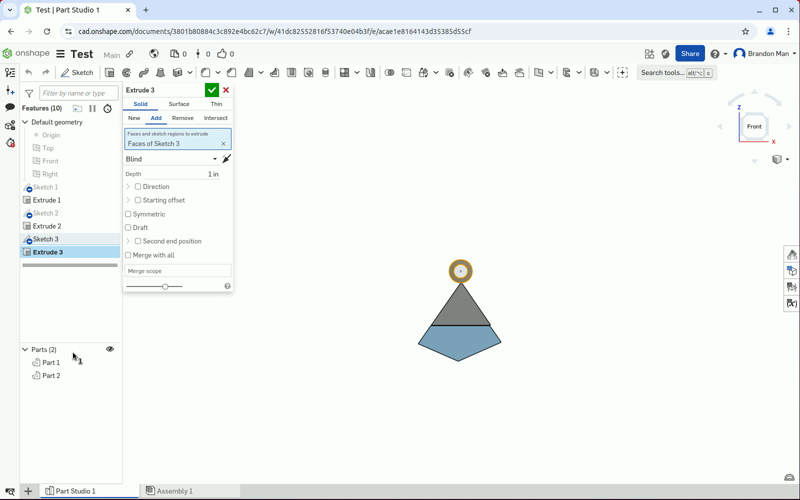
mouse_move(143, 106)
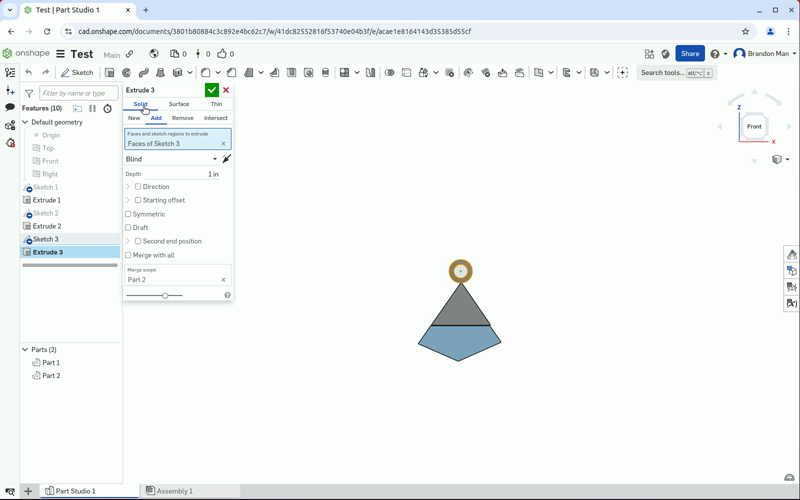
click(143, 106)
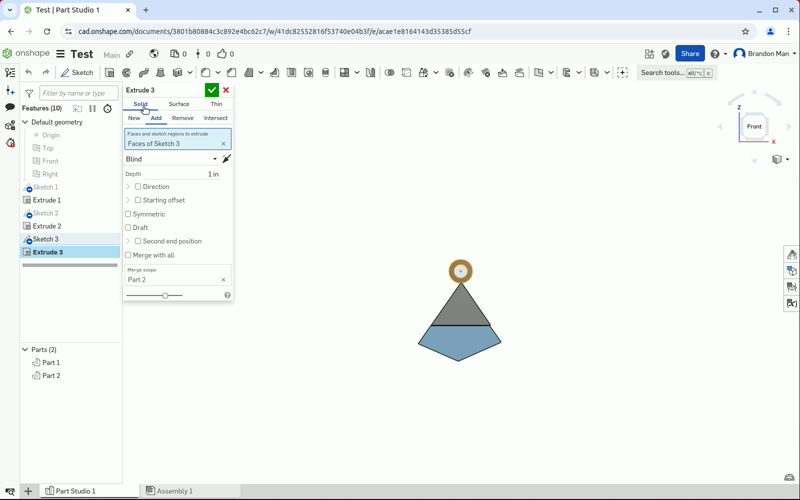
mouse_move(137, 120)
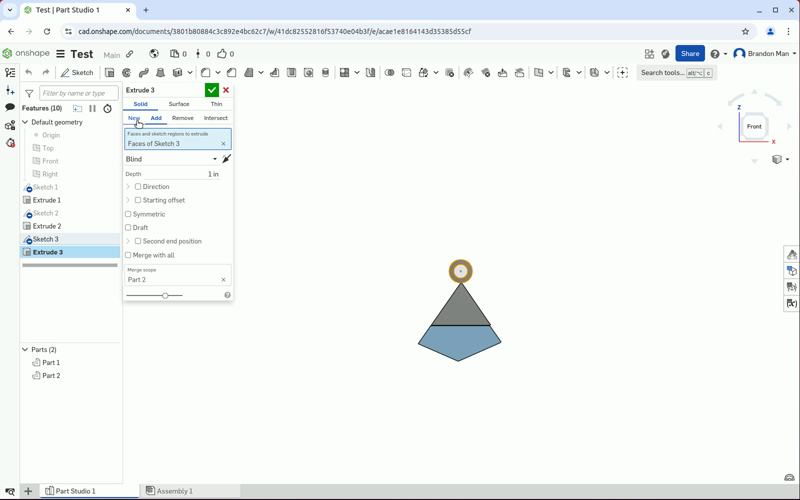
click(137, 120)
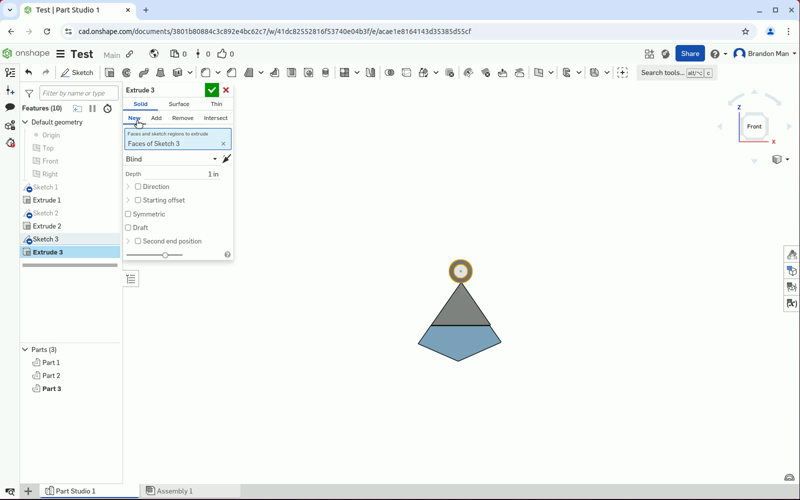
key(tab, 4)
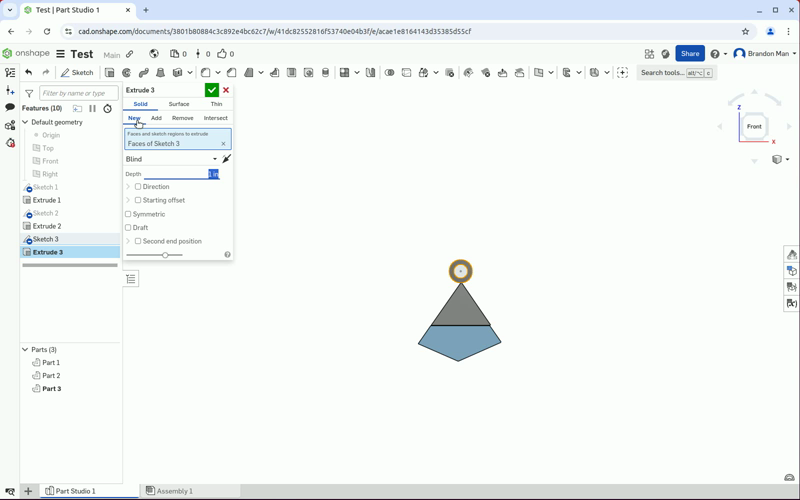
text(9.388)
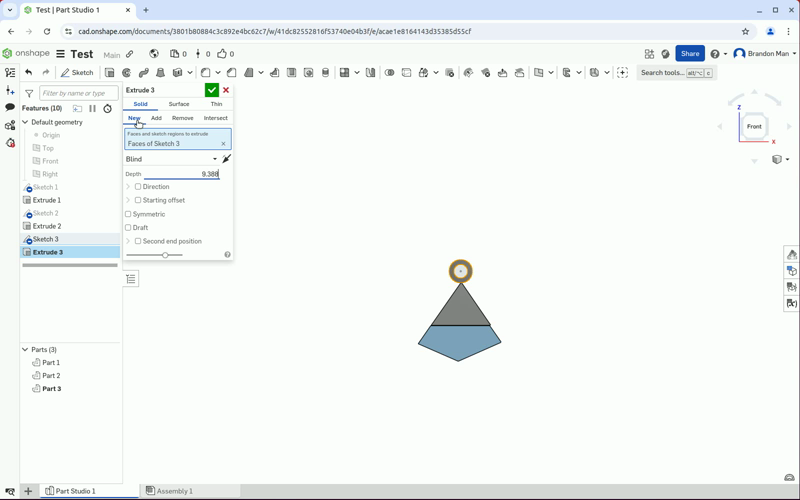
key(enter)
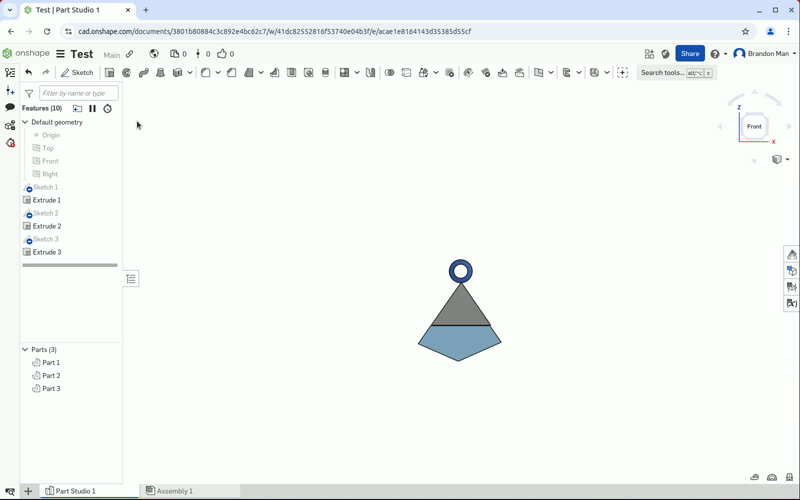
key(shift+h)
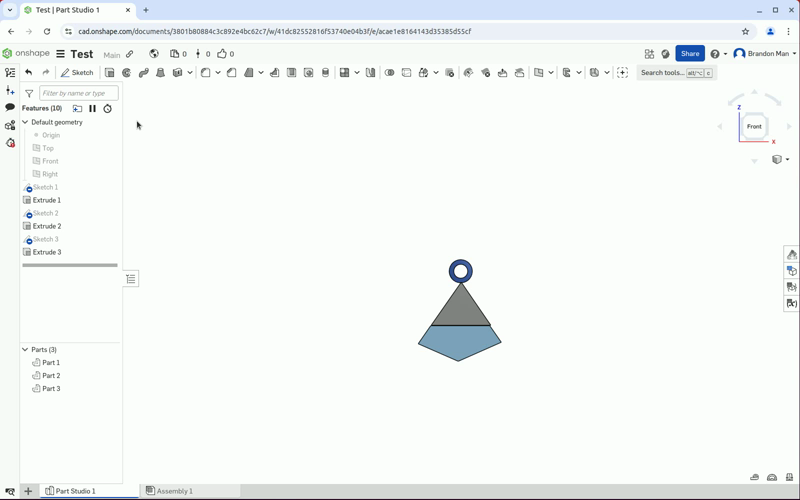
key(shift+h)
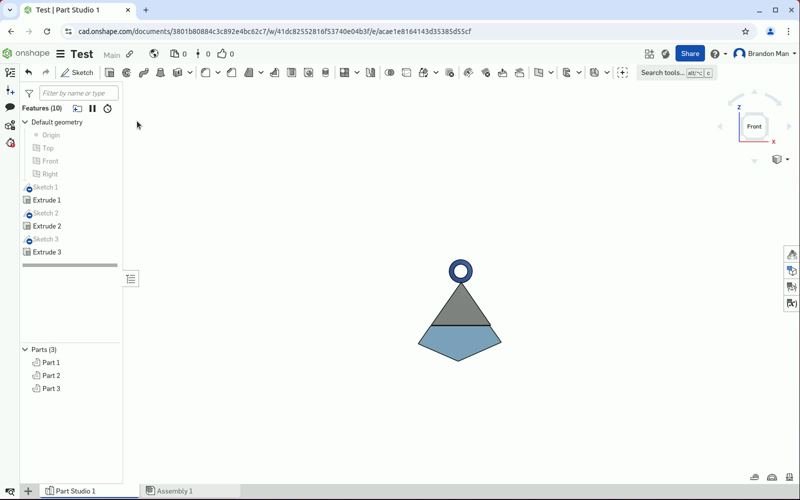
mouse_move(73, 189)
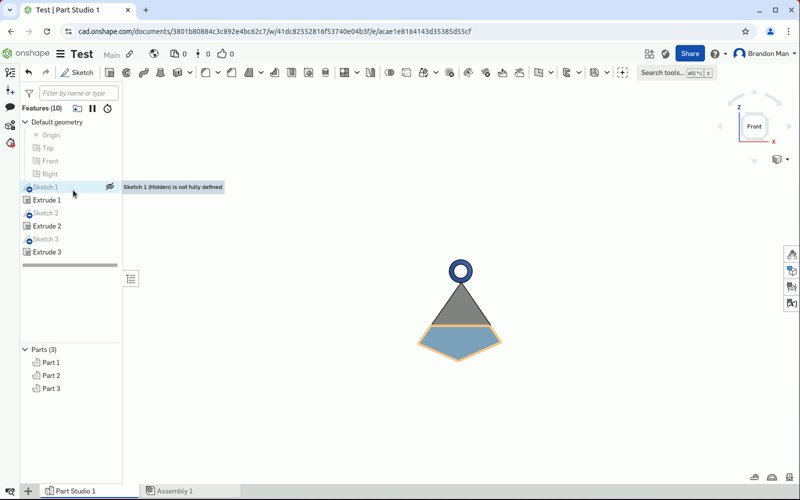
click(73, 189)
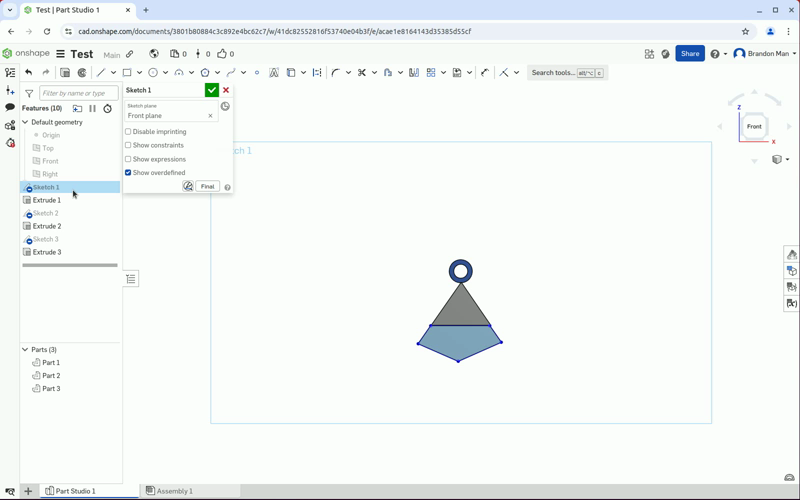
mouse_move(229, 92)
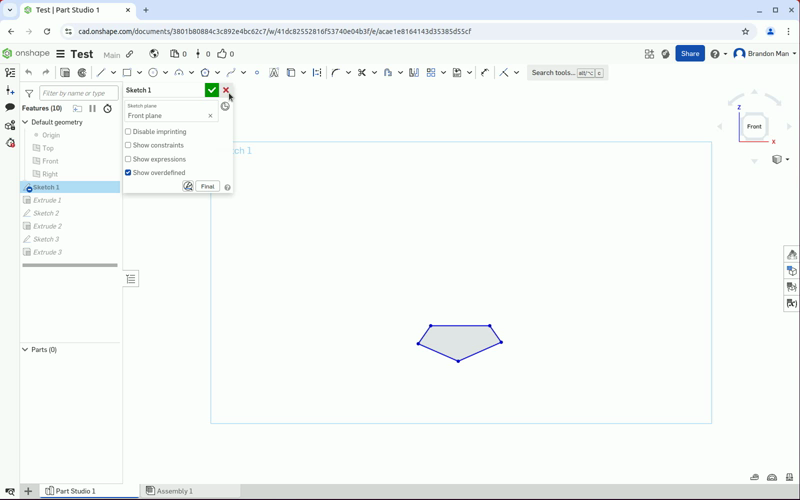
click(229, 92)
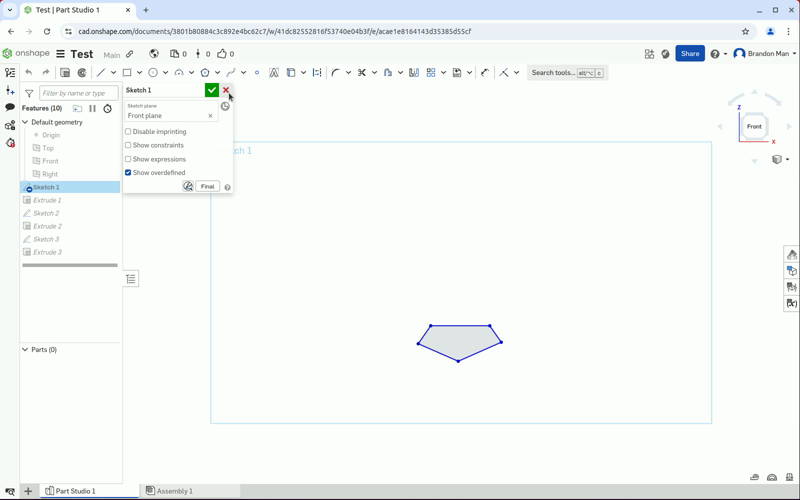
key(shift+s)
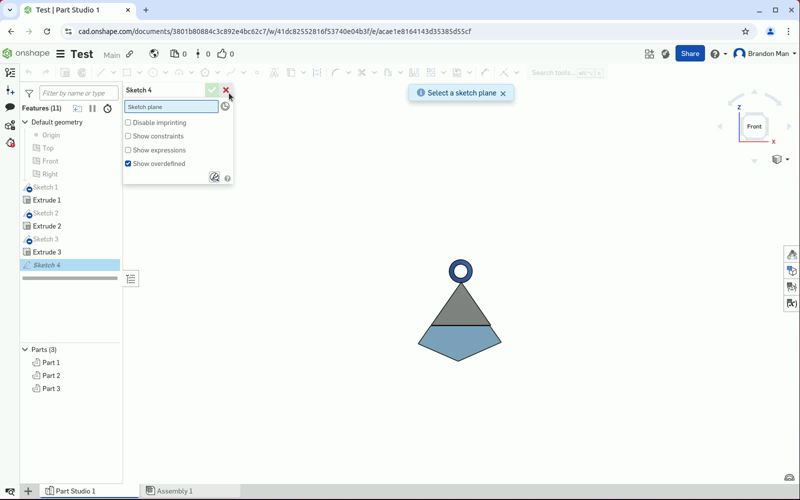
mouse_move(73, 163)
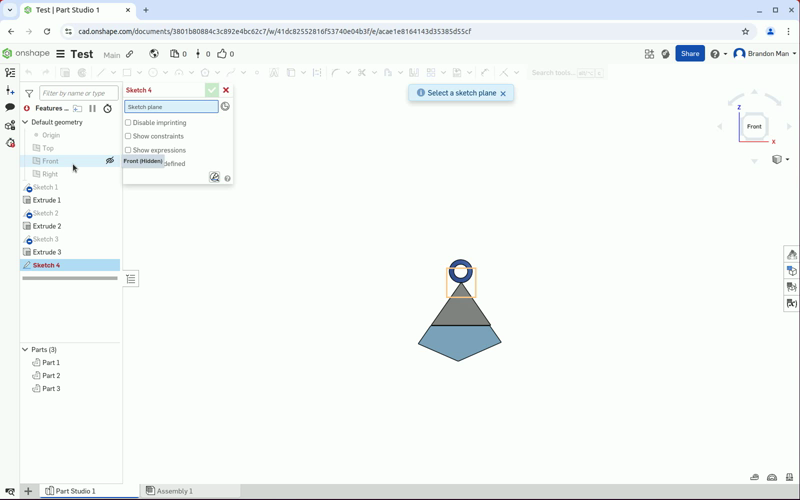
click(73, 163)
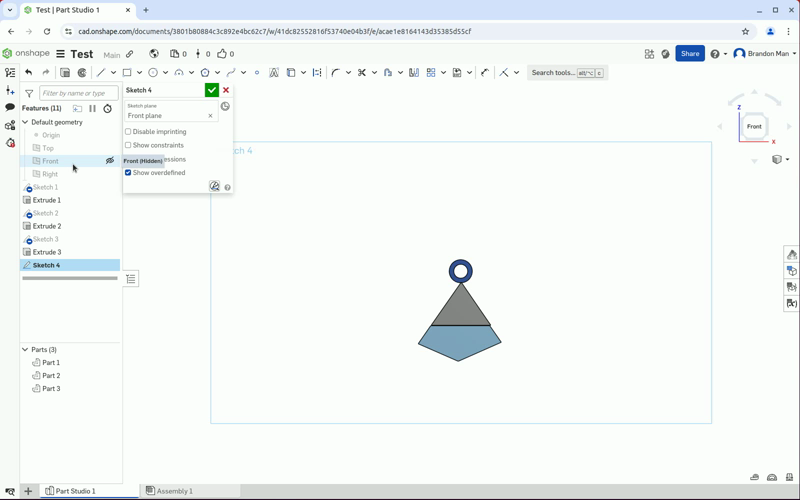
mouse_move(73, 352)
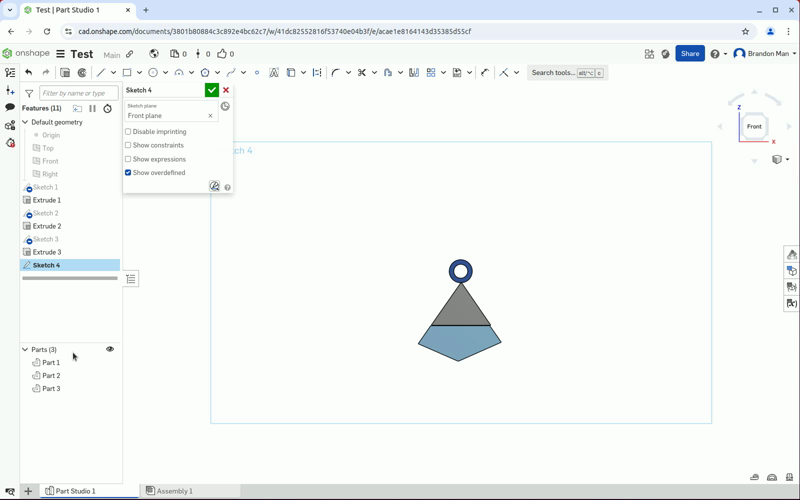
key(y)
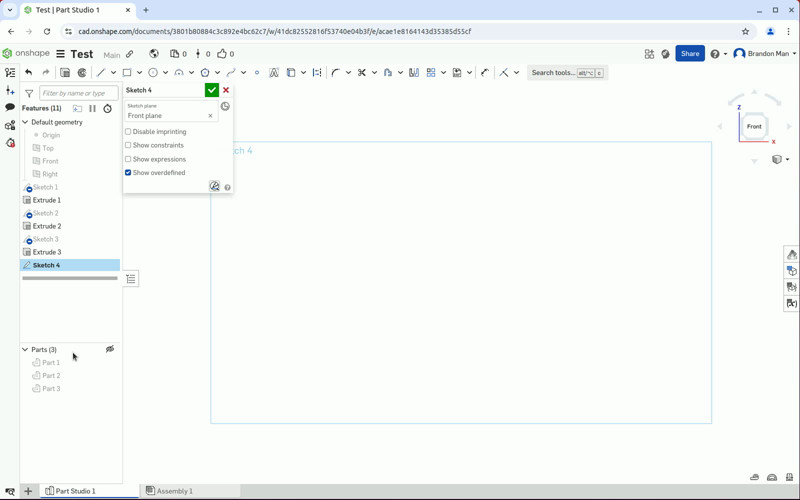
key(l)
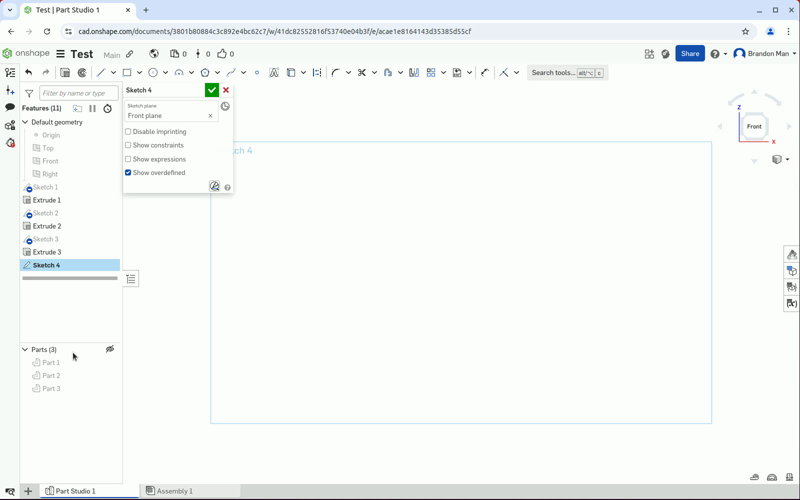
key_down(shift)
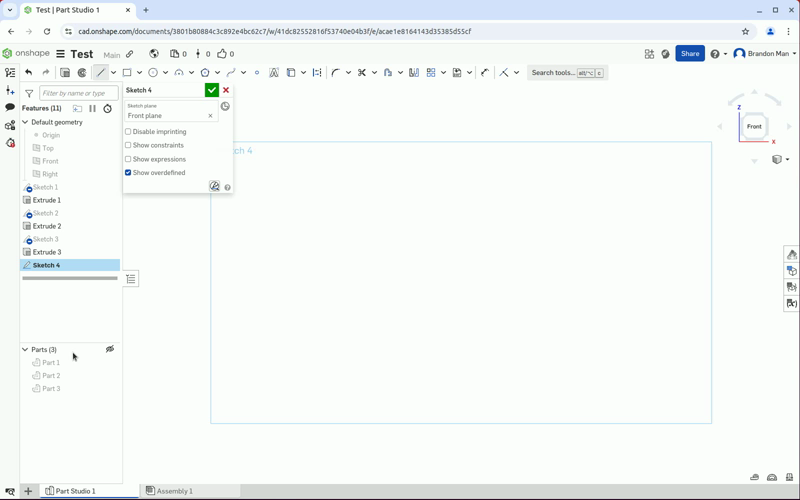
mouse_move(489, 325)
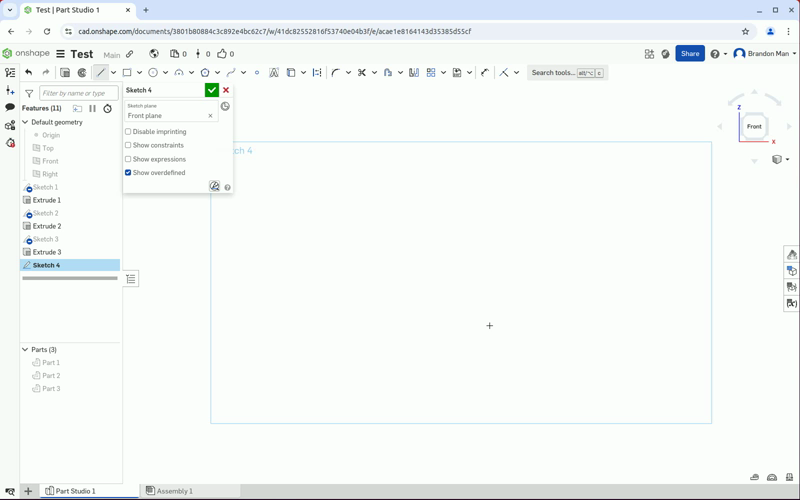
click(489, 325)
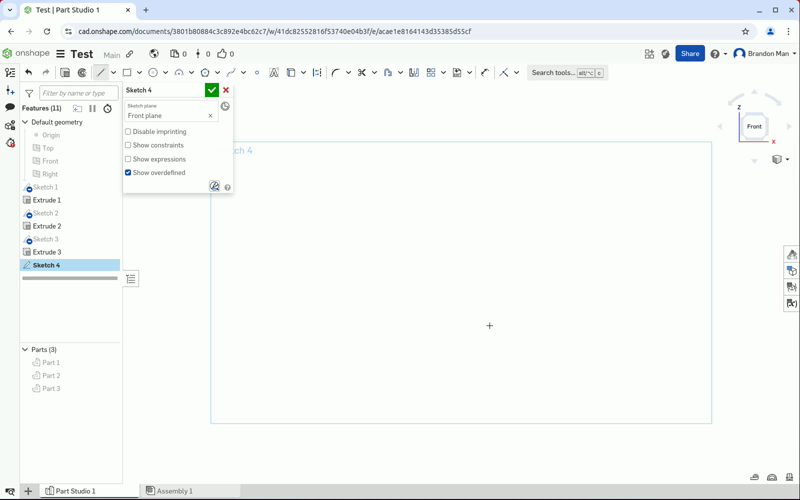
key_up(shift)
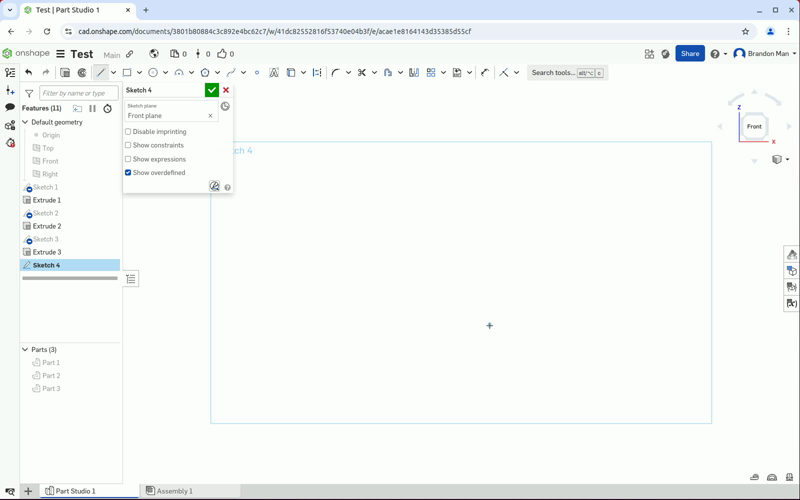
key_down(shift)
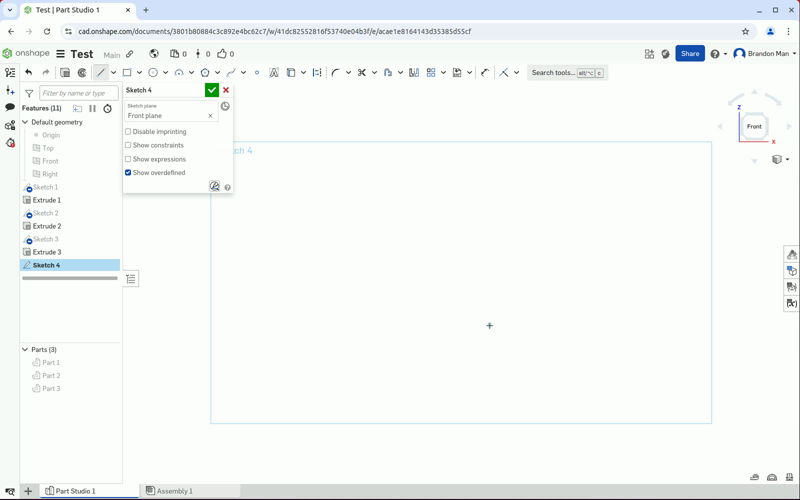
mouse_move(519, 325)
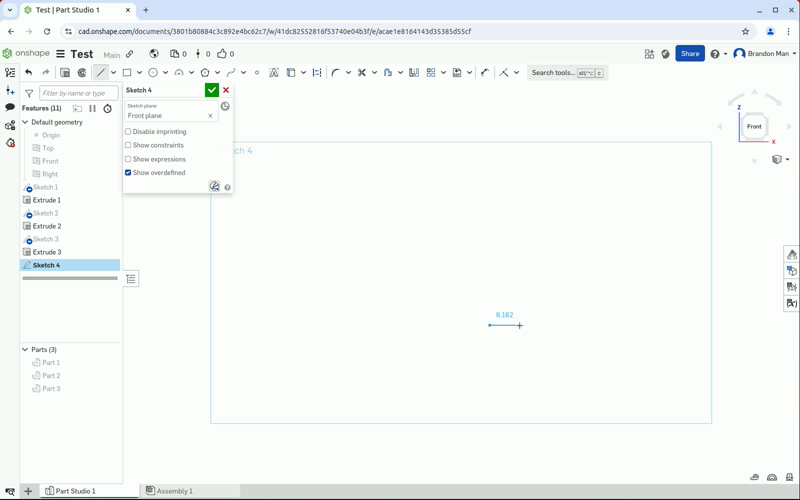
mouse_move(501, 342)
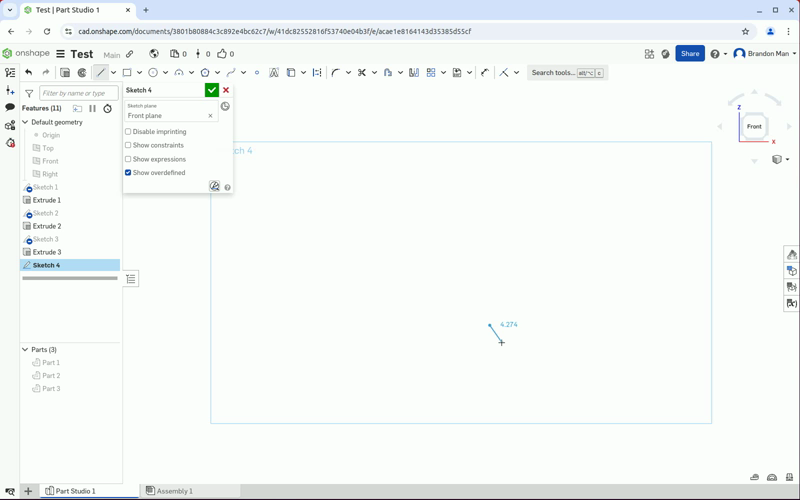
click(501, 342)
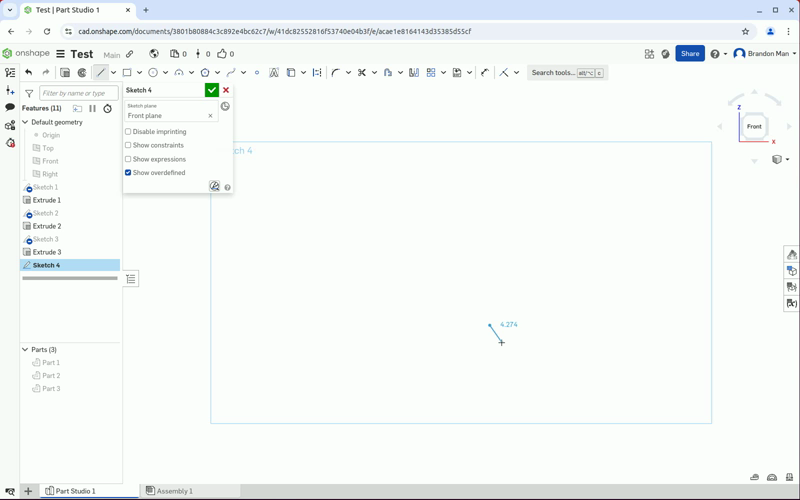
key_up(shift)
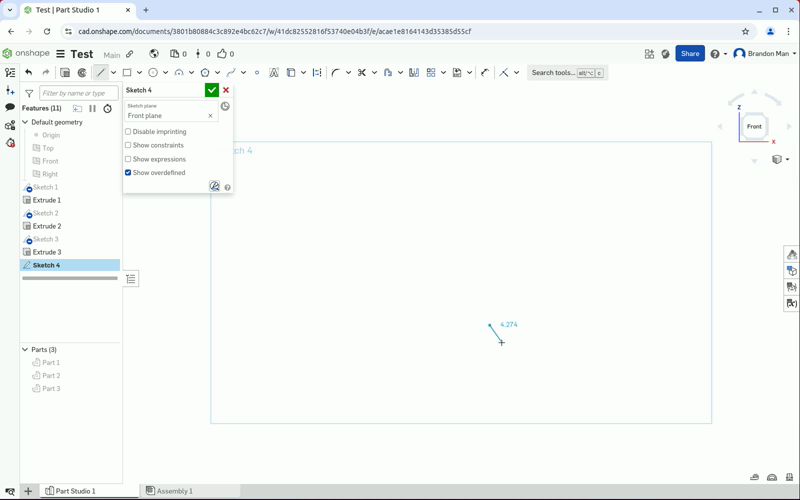
key_down(shift)
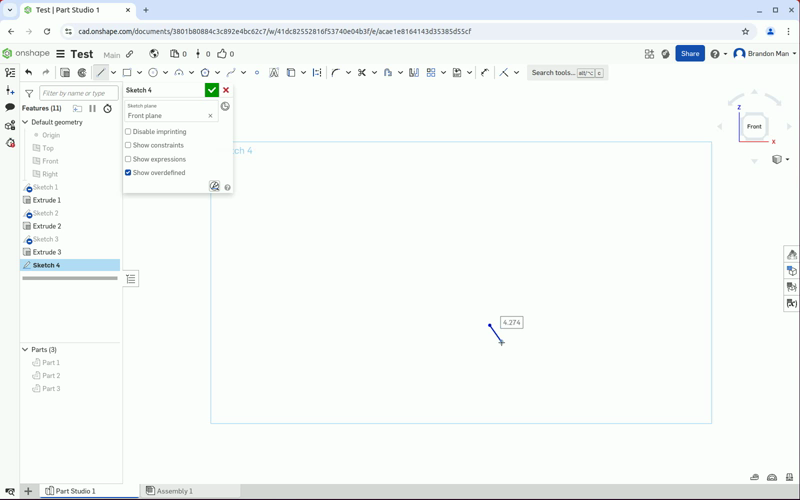
mouse_move(531, 342)
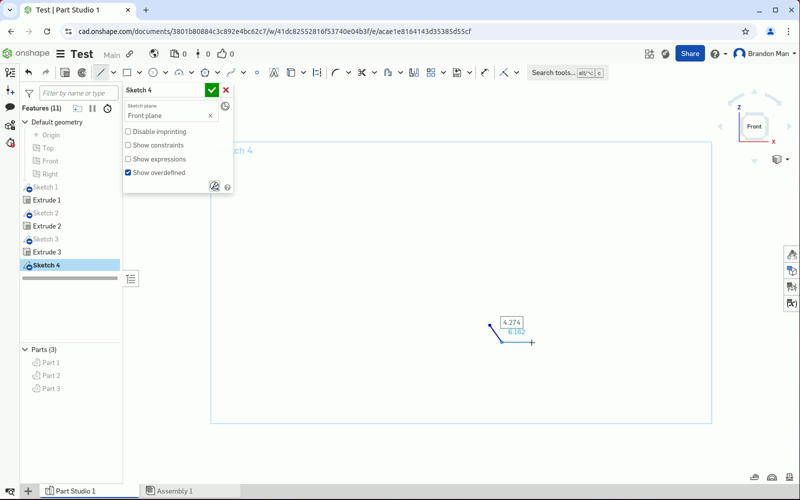
mouse_move(538, 325)
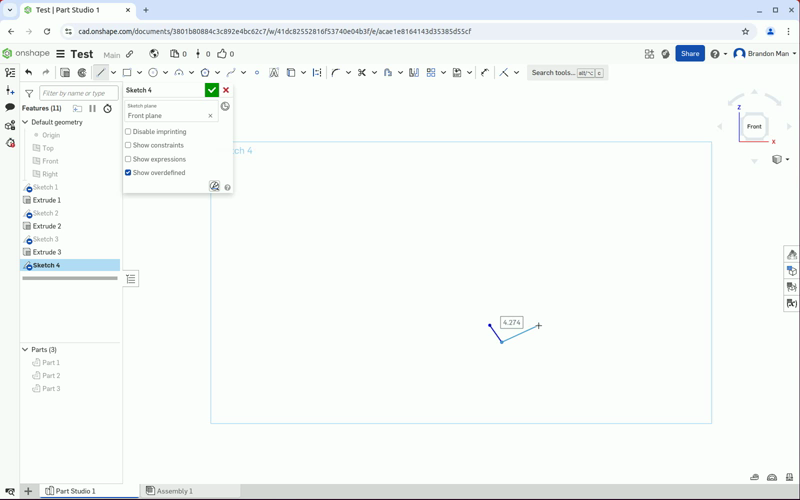
click(538, 325)
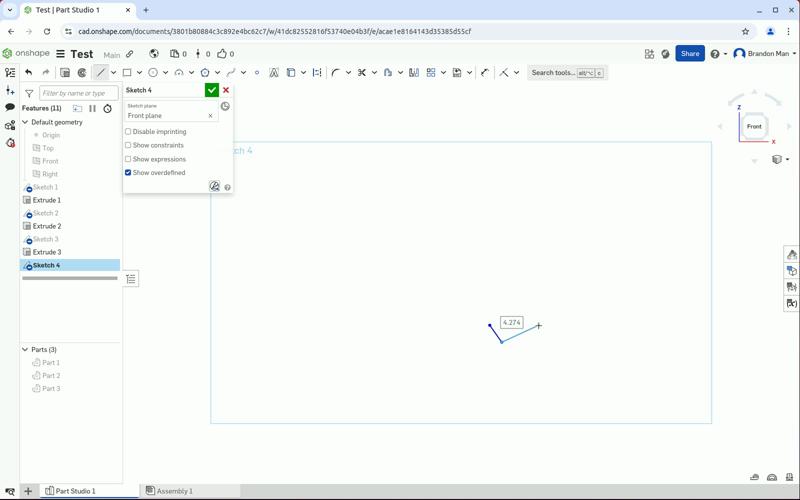
key_up(shift)
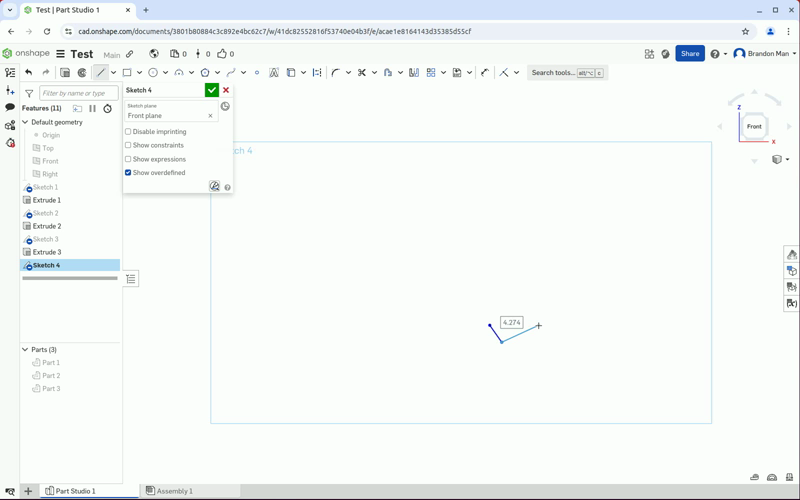
mouse_move(568, 325)
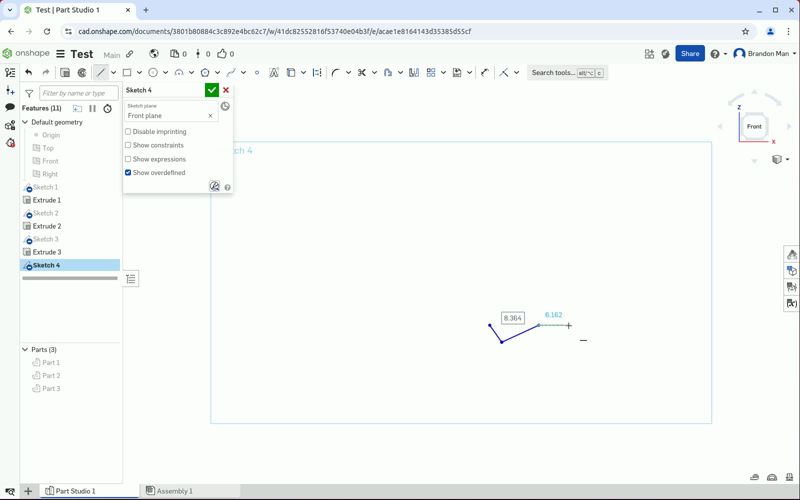
key_down(shift)
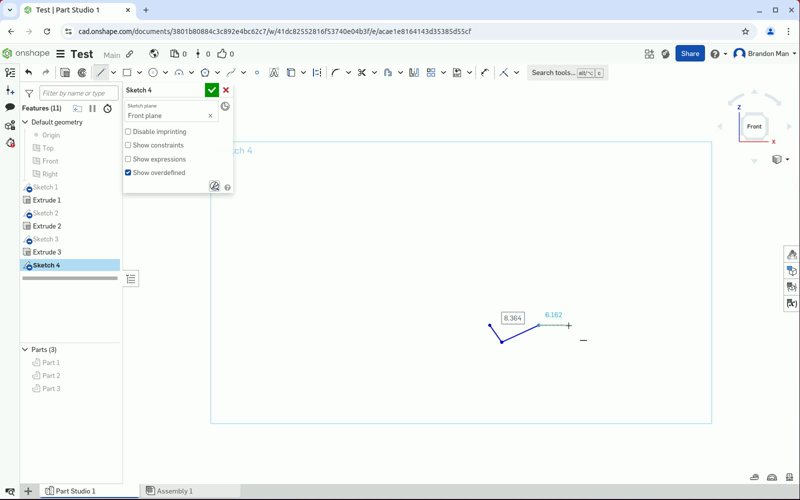
mouse_move(489, 325)
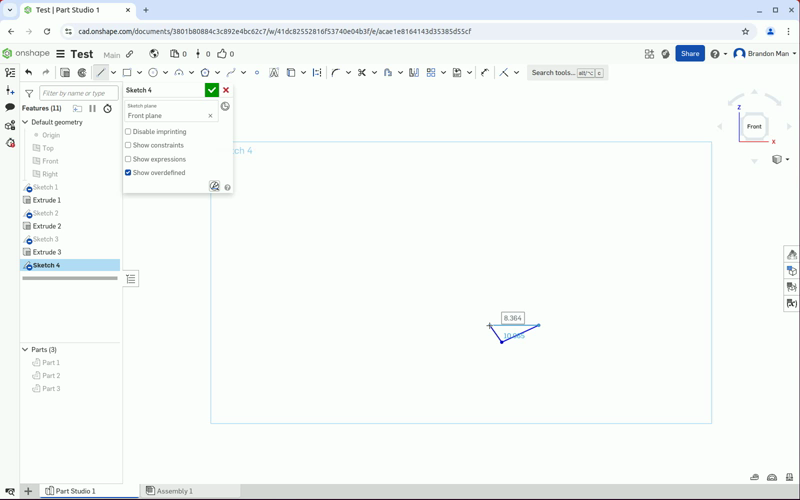
key_up(shift)
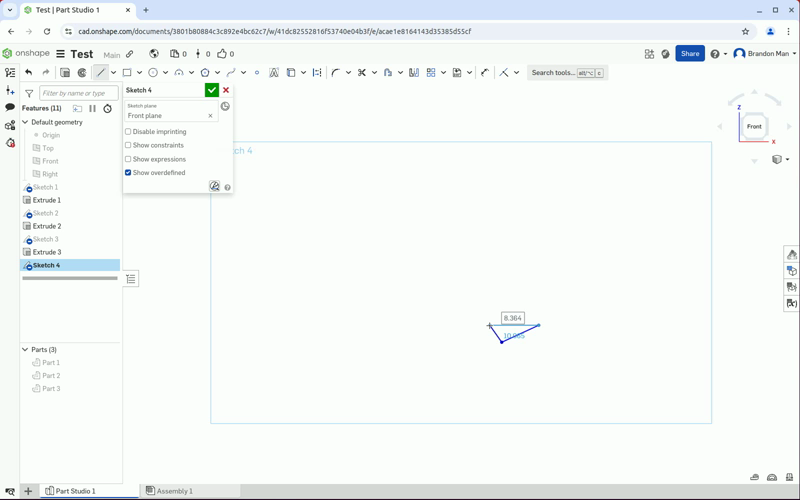
click(489, 325)
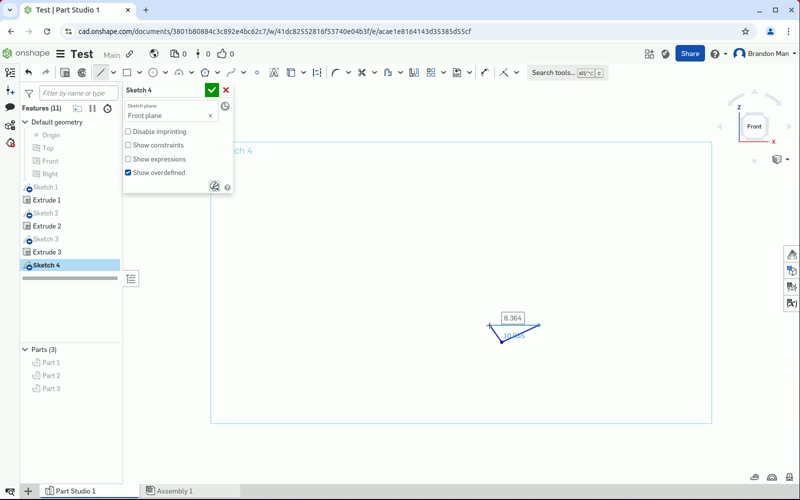
key(esc)
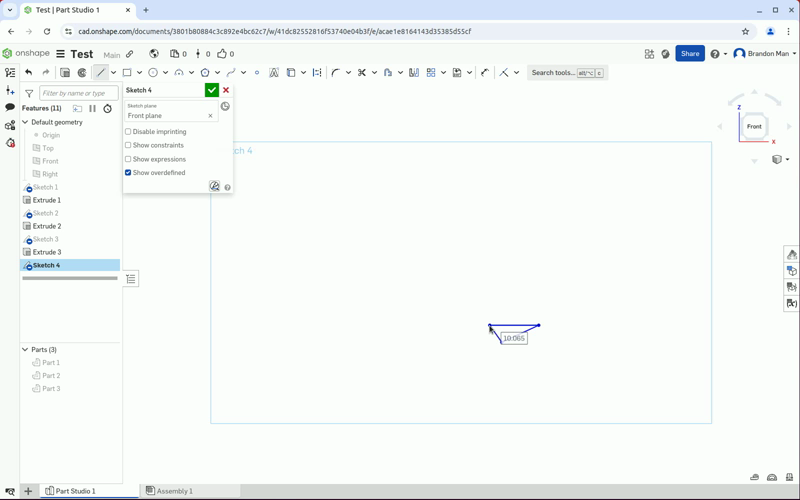
mouse_move(532, 326)
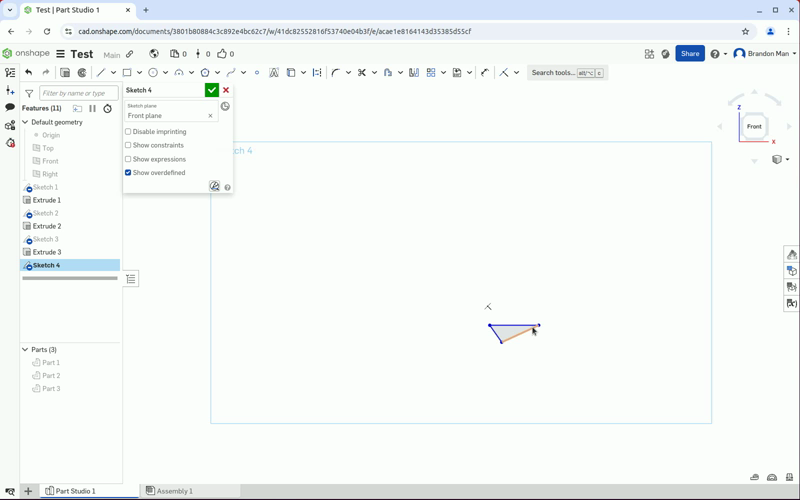
scroll(6)
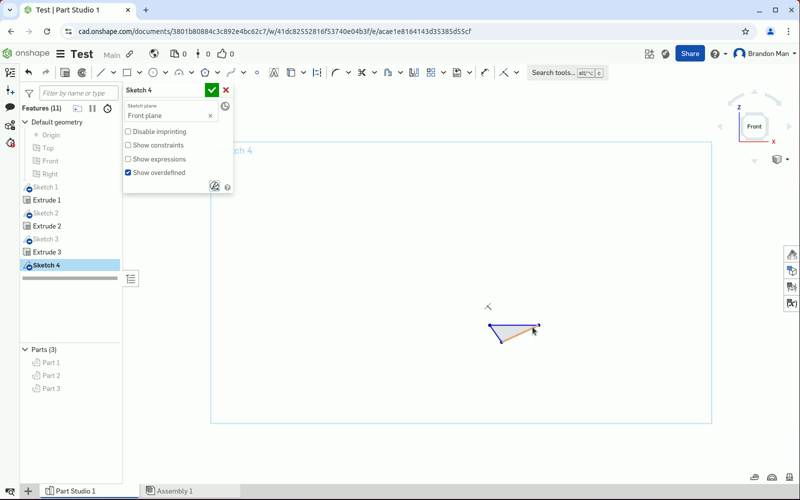
scroll(6)
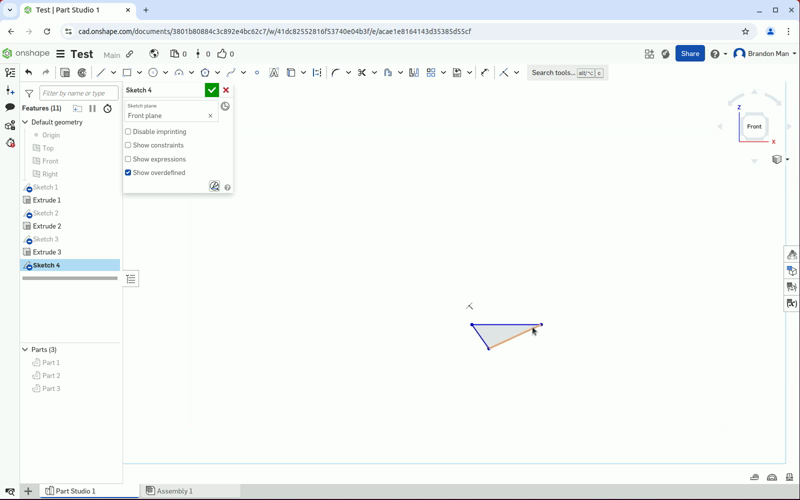
scroll(6)
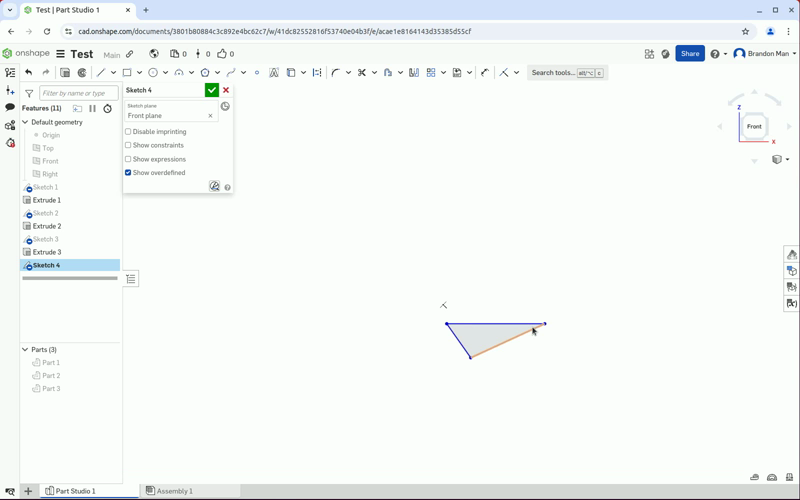
scroll(6)
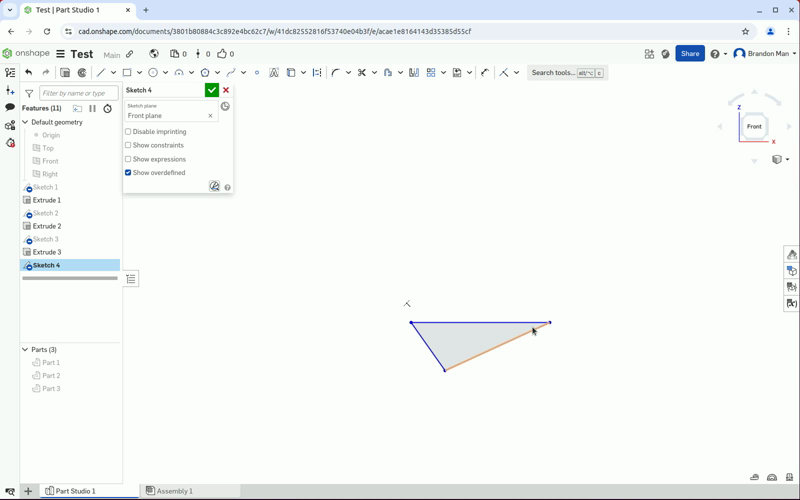
scroll(6)
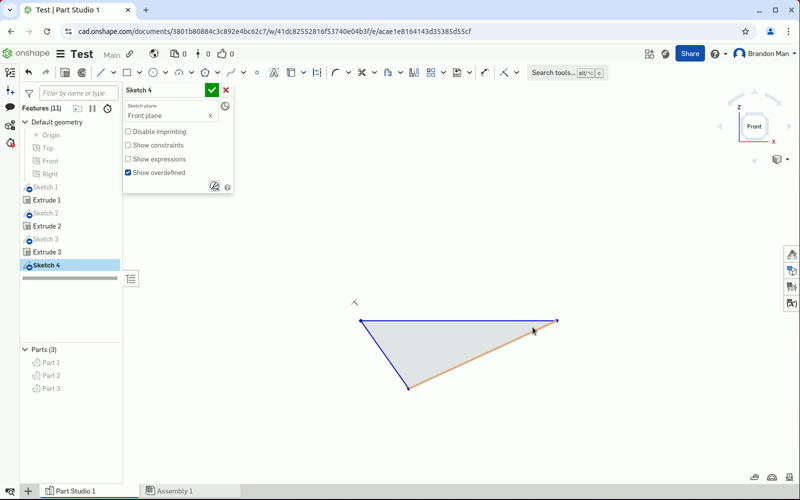
scroll(6)
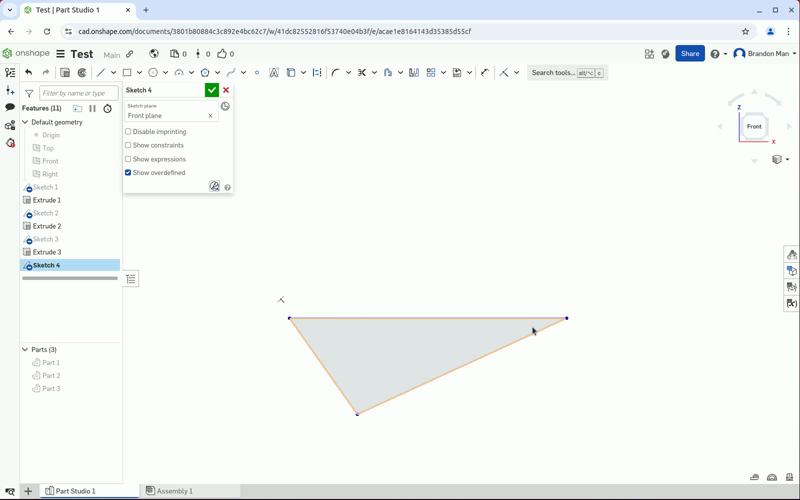
scroll(6)
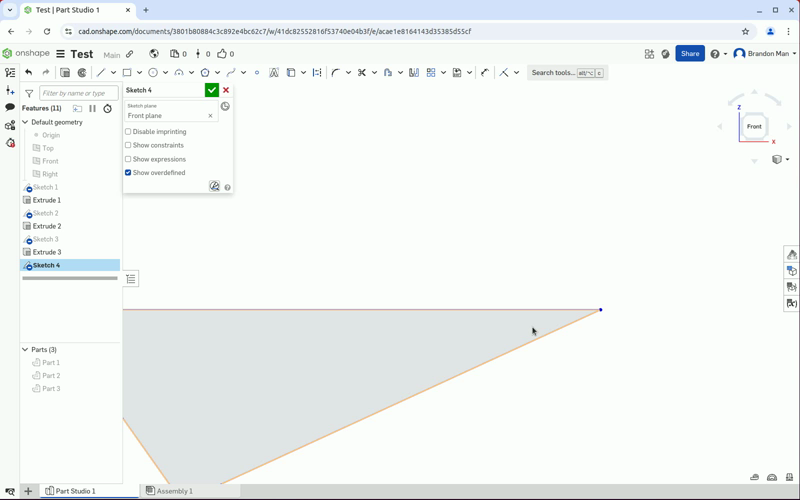
click(532, 326)
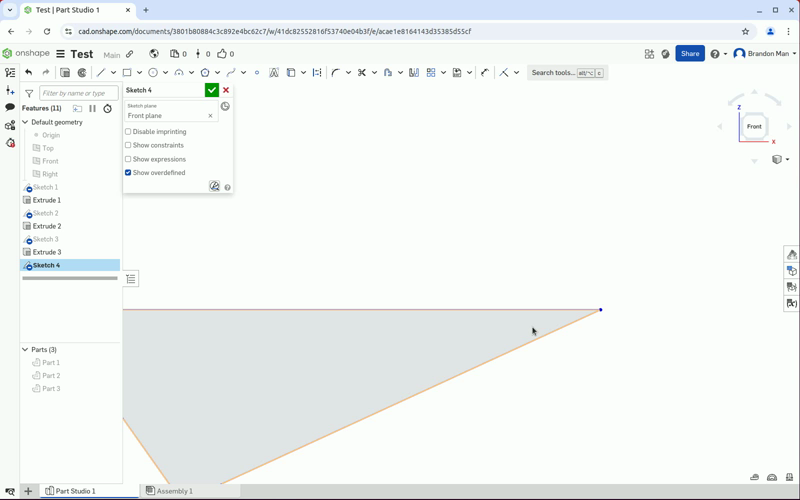
scroll(-6)
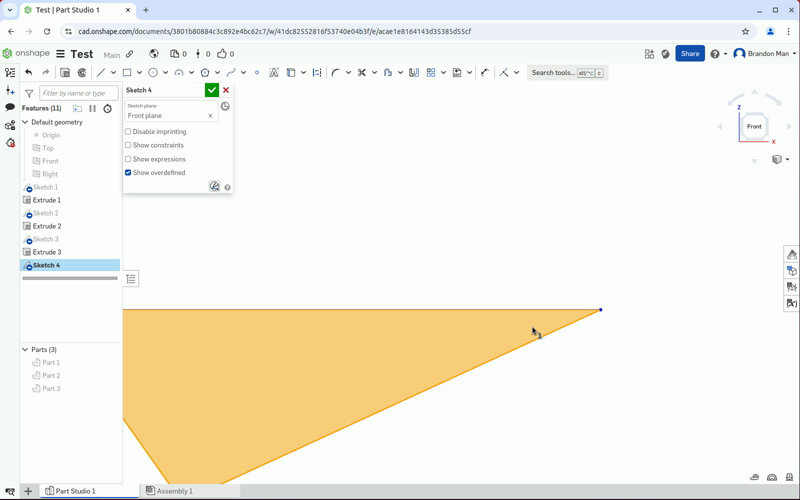
scroll(-6)
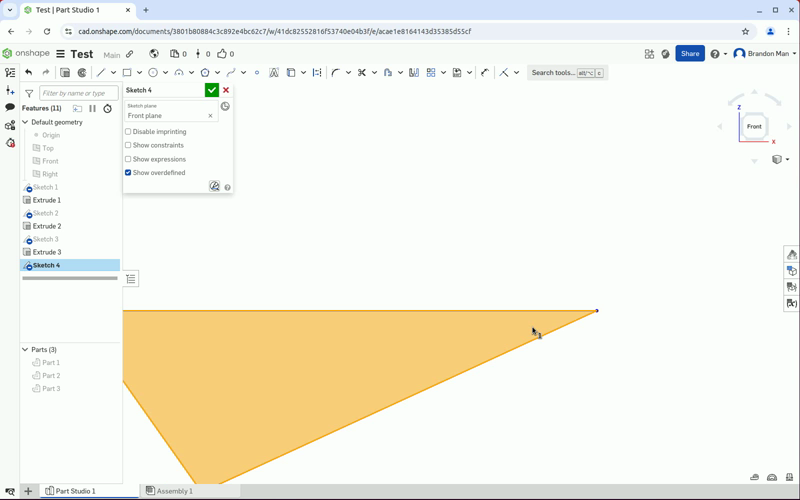
scroll(-6)
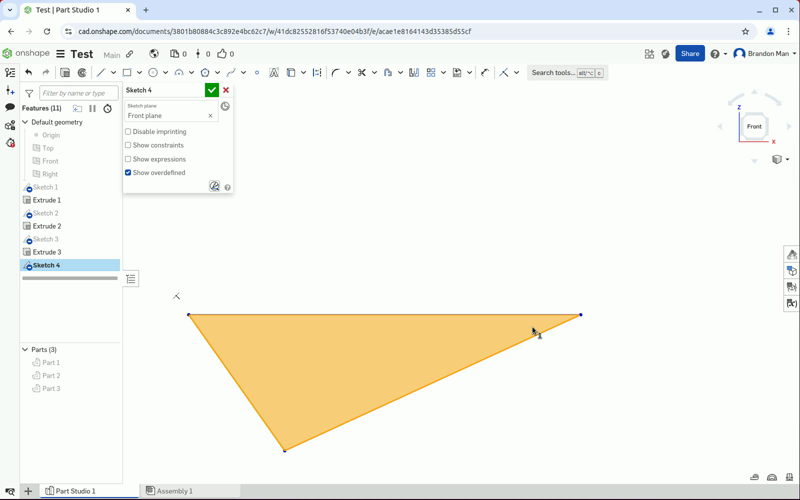
scroll(-6)
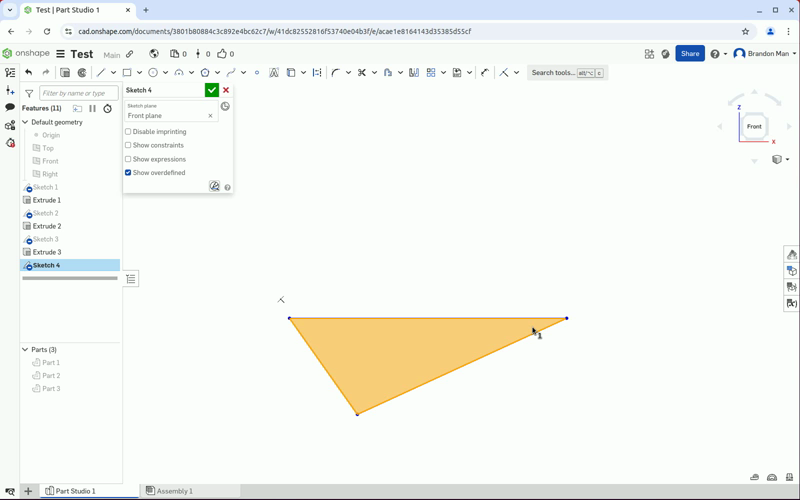
scroll(-6)
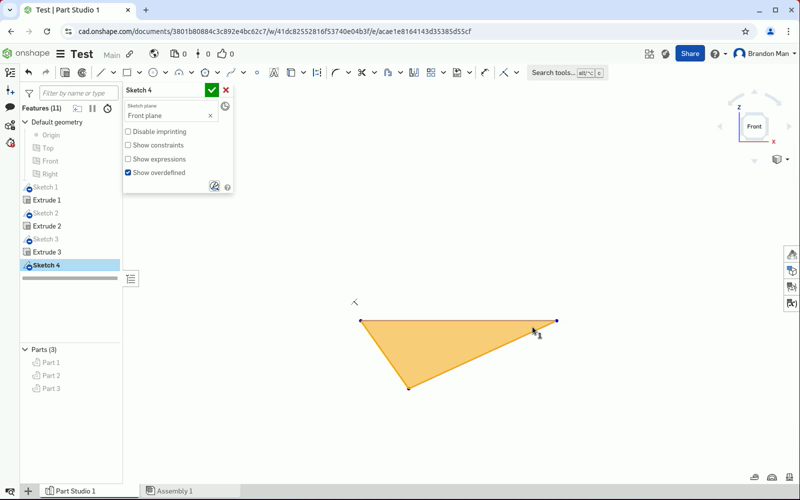
scroll(-6)
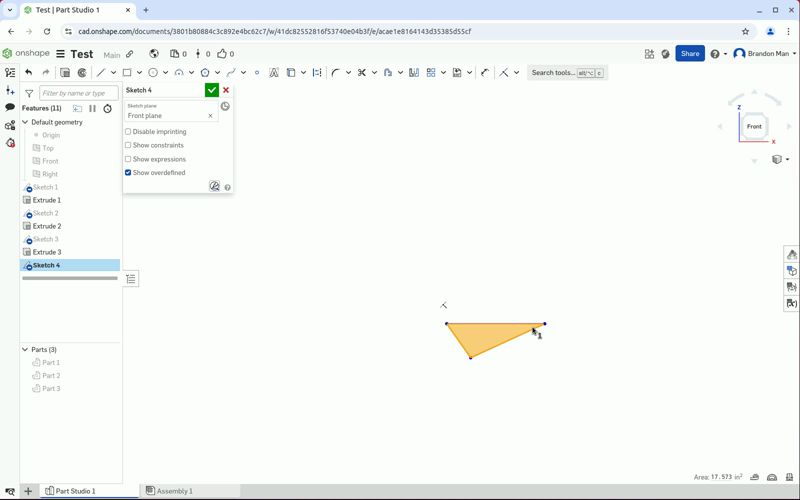
scroll(-6)
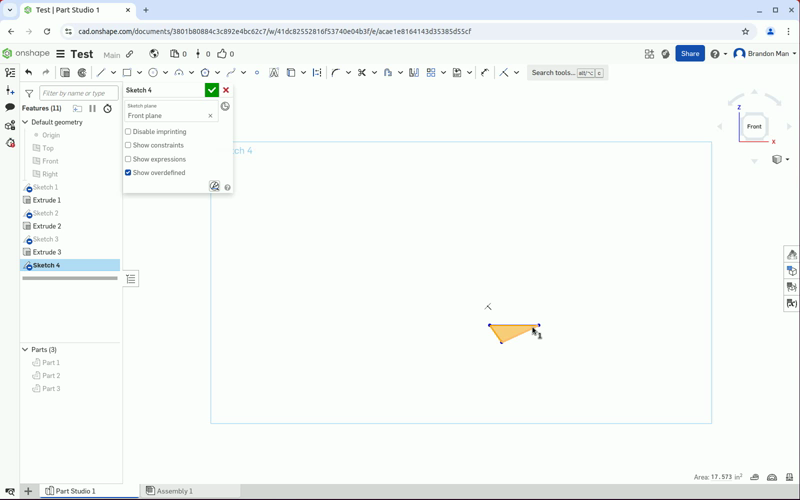
mouse_move(73, 352)
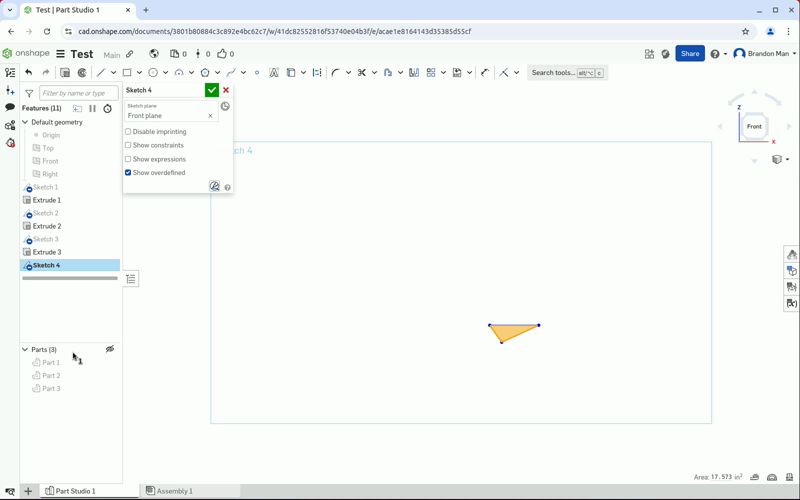
key(shift+y)
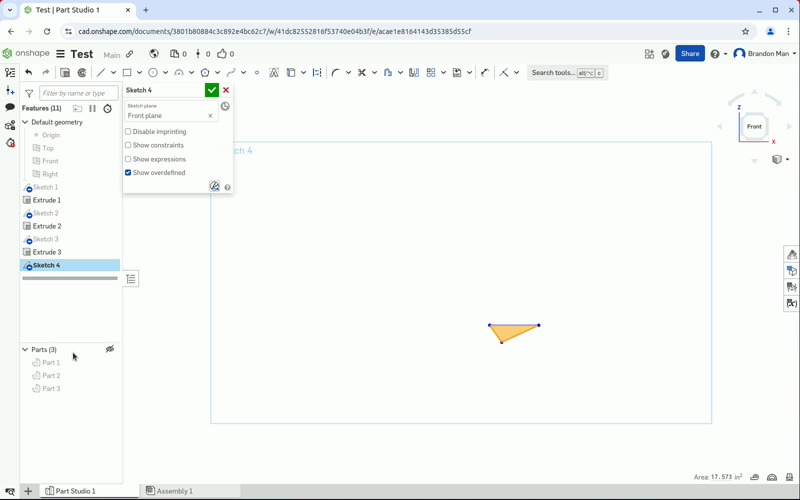
key(shift+e)
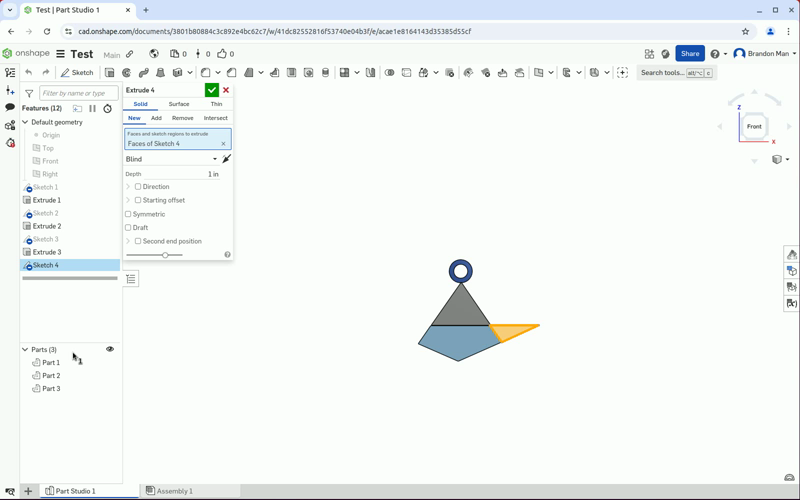
mouse_move(143, 106)
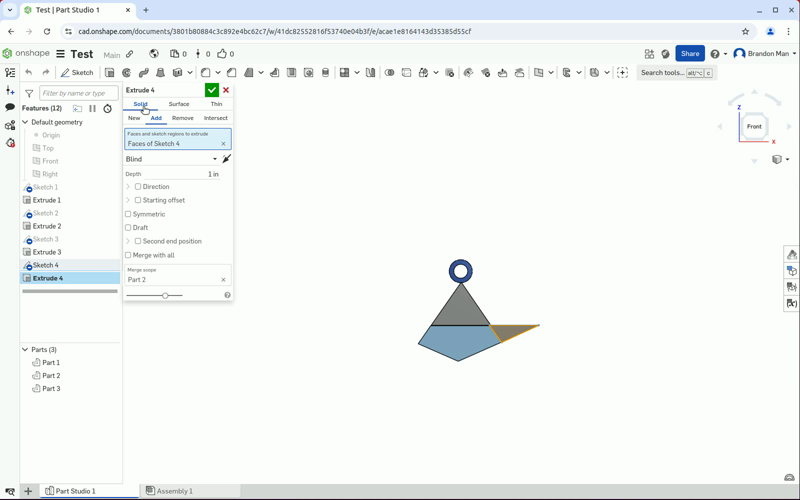
click(143, 106)
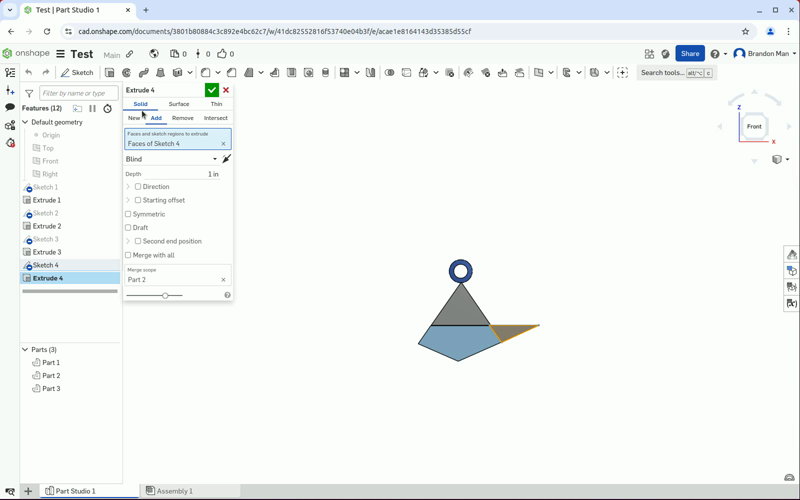
mouse_move(137, 120)
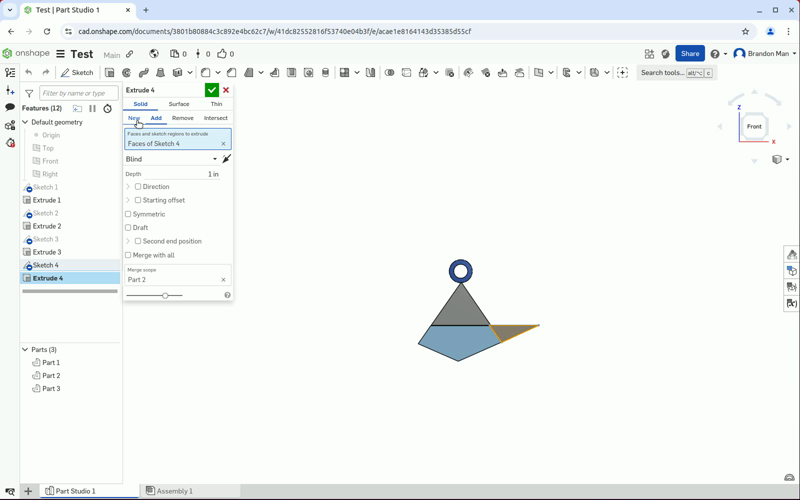
click(137, 120)
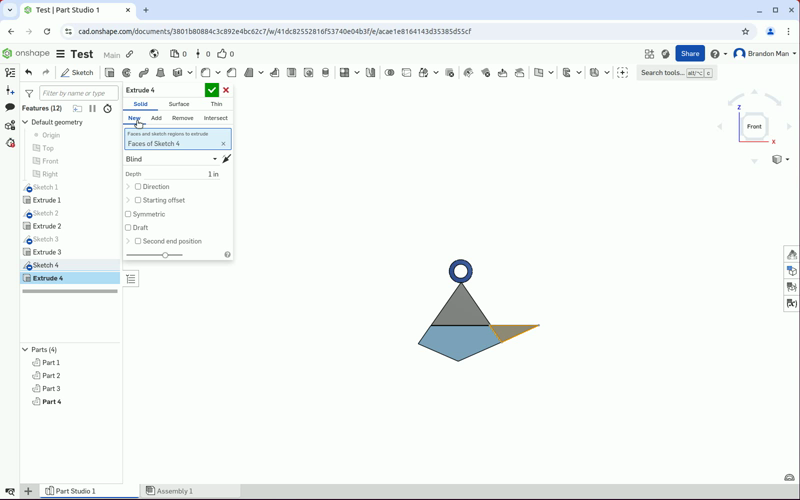
key(tab, 4)
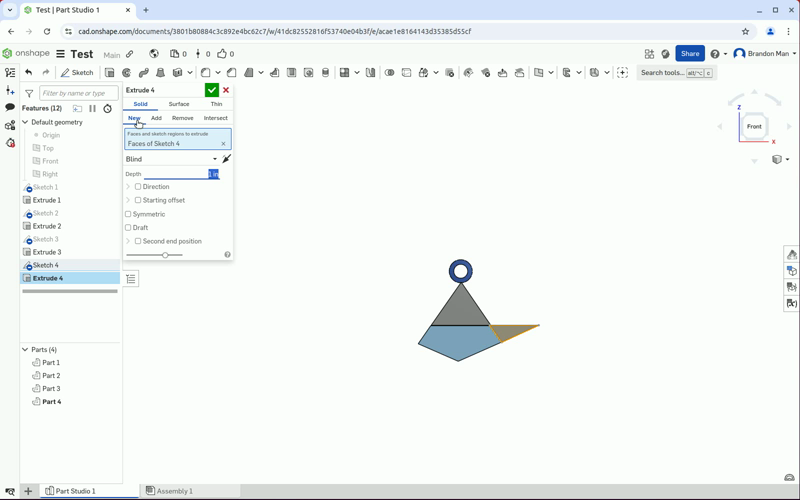
text(9.388)
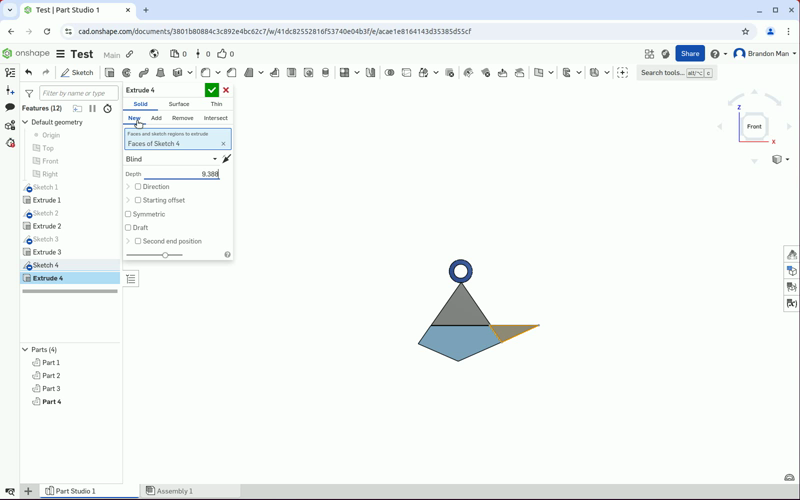
key(enter)
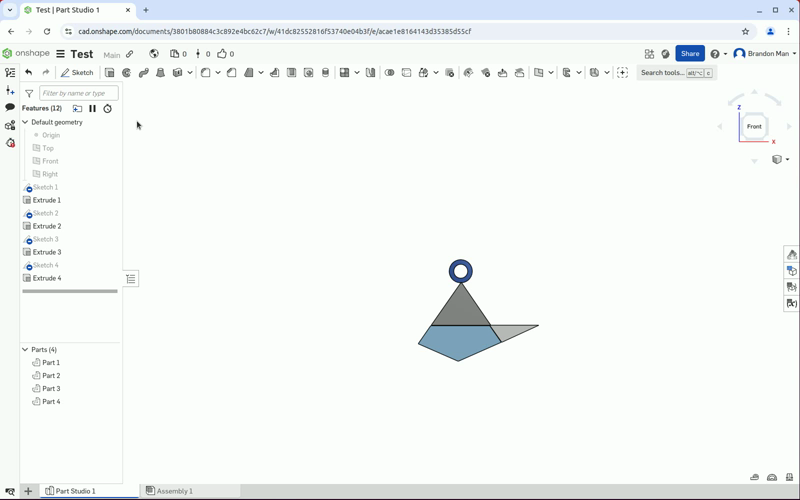
key(shift+h)
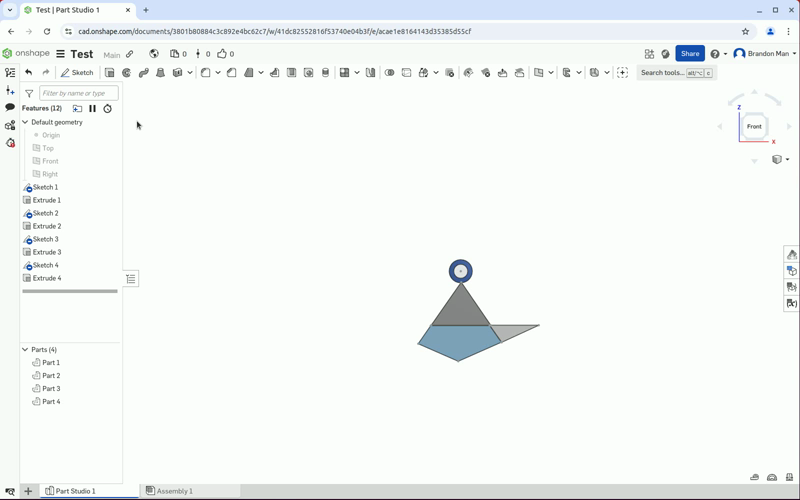
key(shift+h)
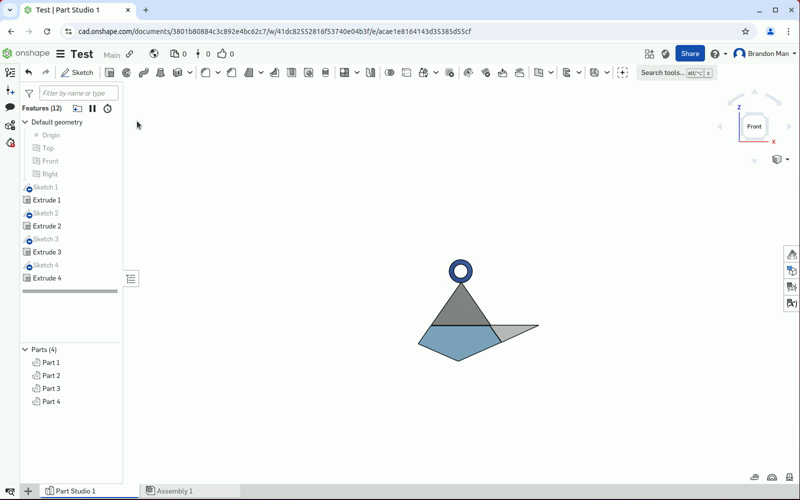
mouse_move(73, 189)
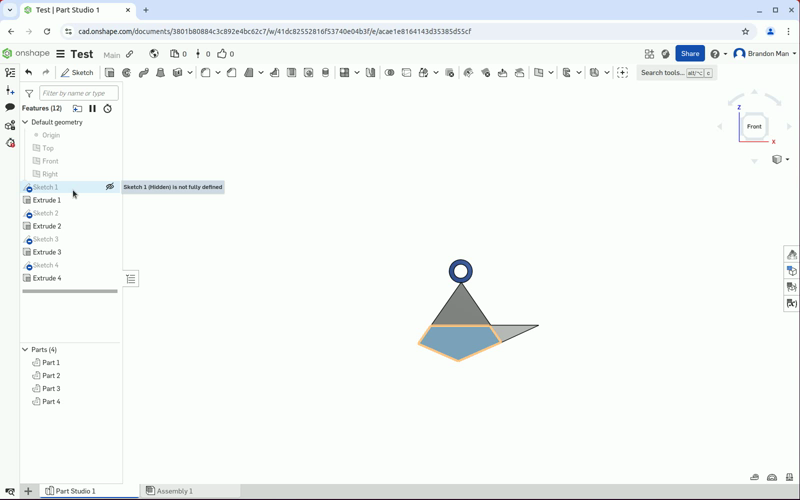
click(73, 189)
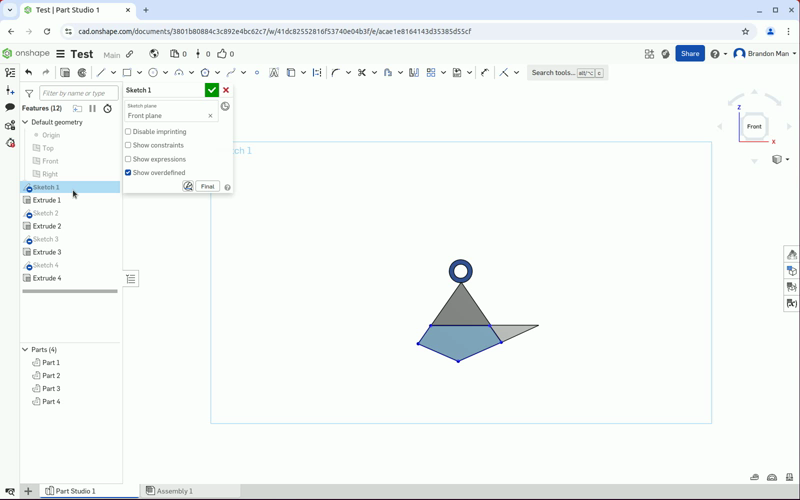
mouse_move(229, 92)
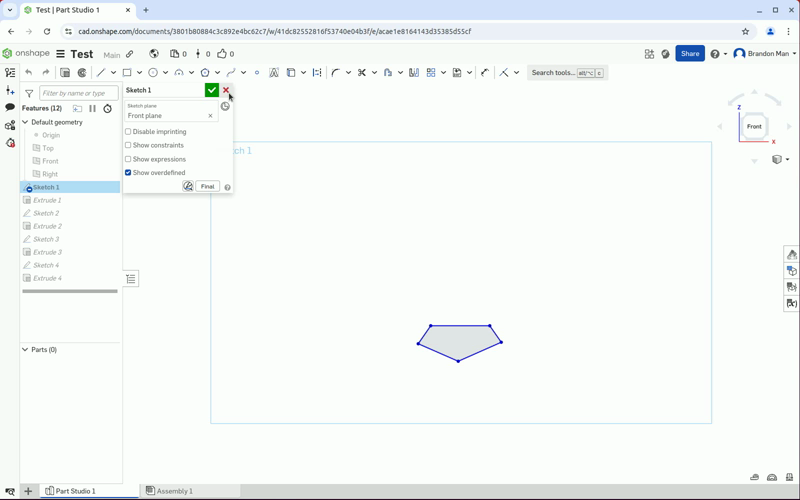
click(229, 92)
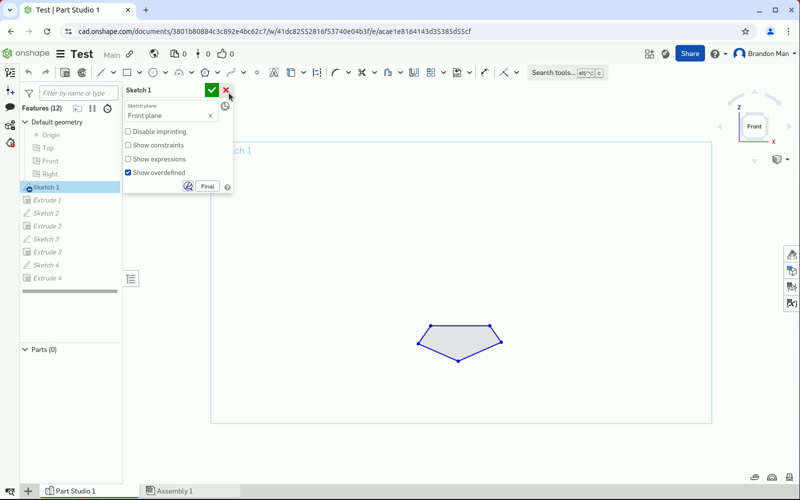
key(shift+s)
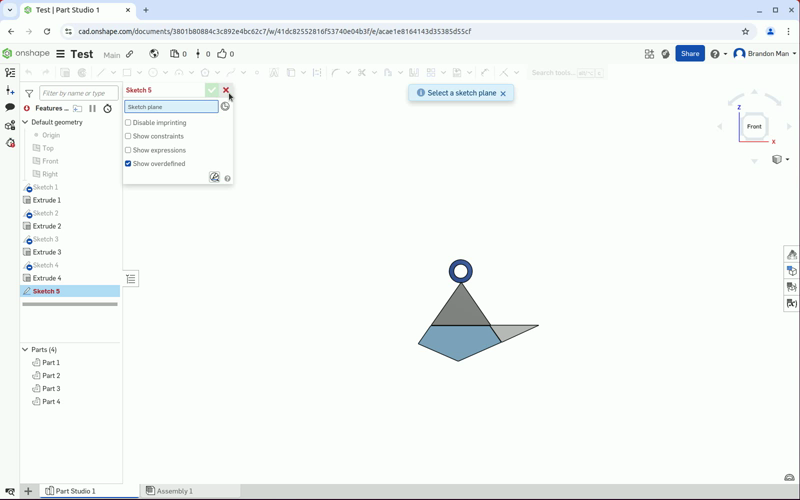
mouse_move(73, 163)
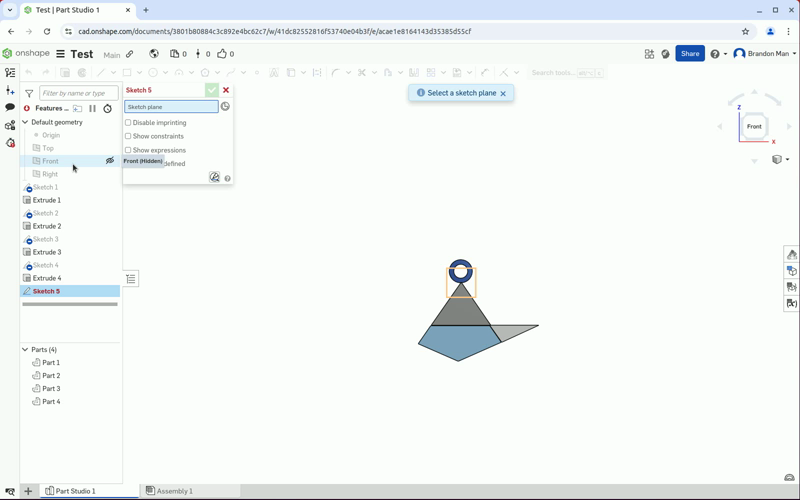
click(73, 163)
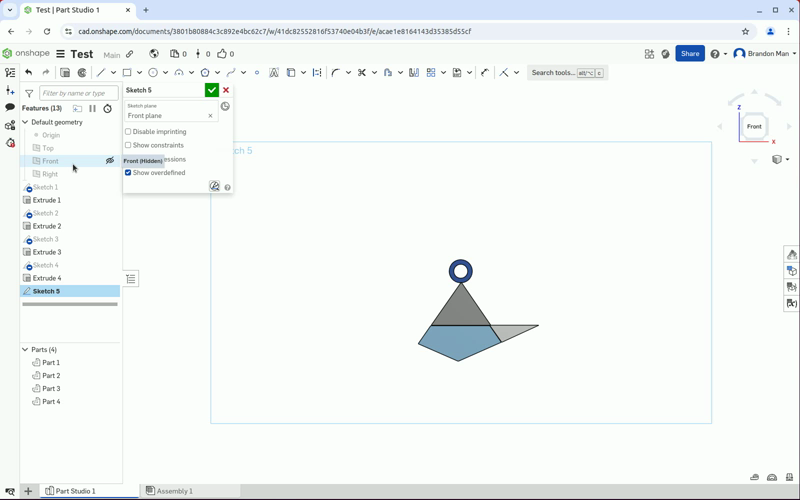
mouse_move(73, 352)
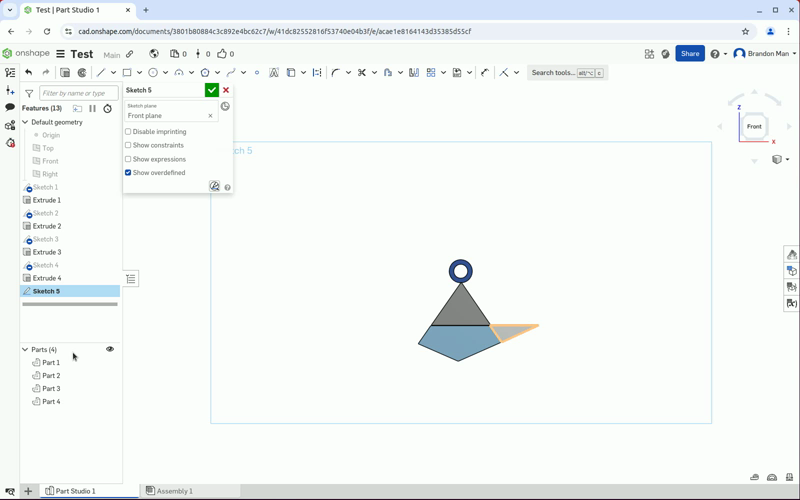
key(y)
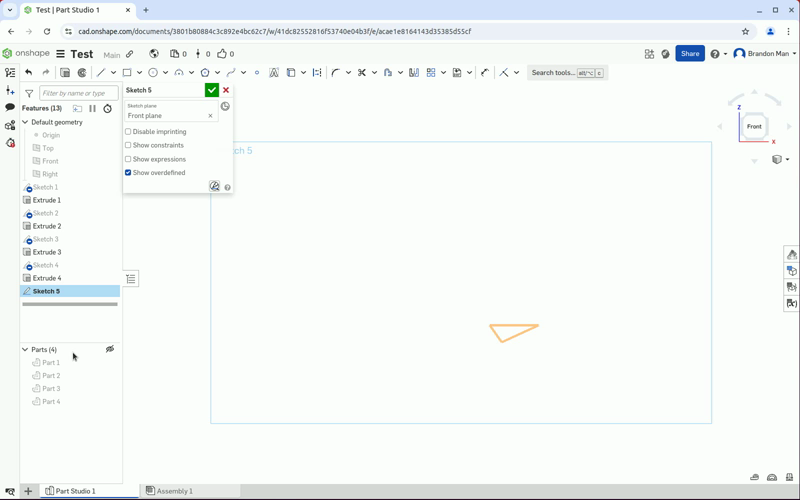
key(l)
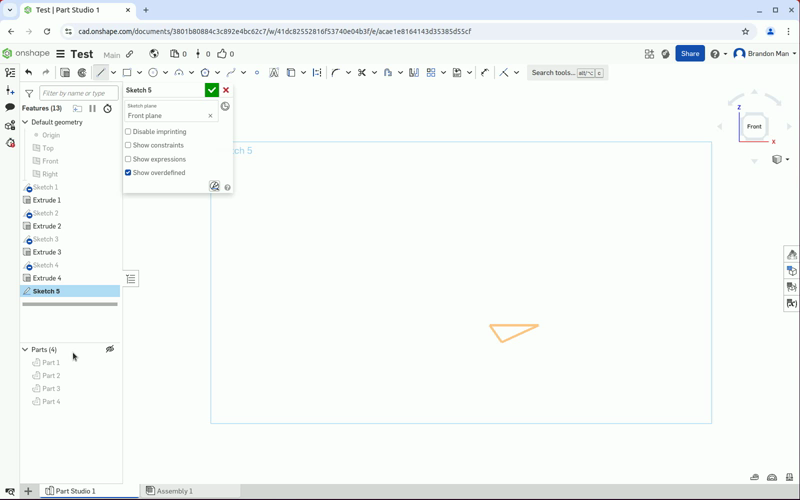
key_down(shift)
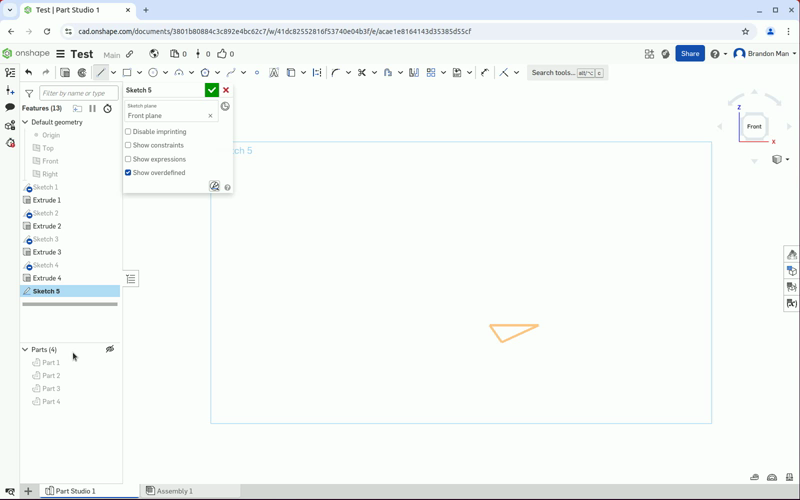
mouse_move(459, 361)
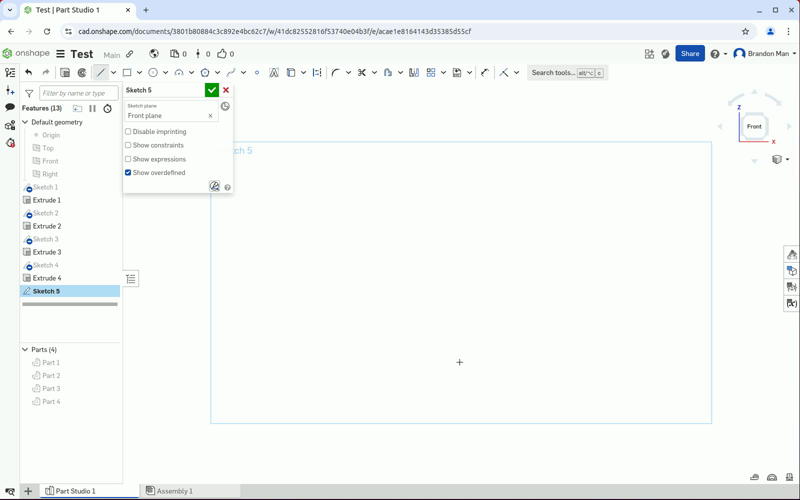
click(459, 361)
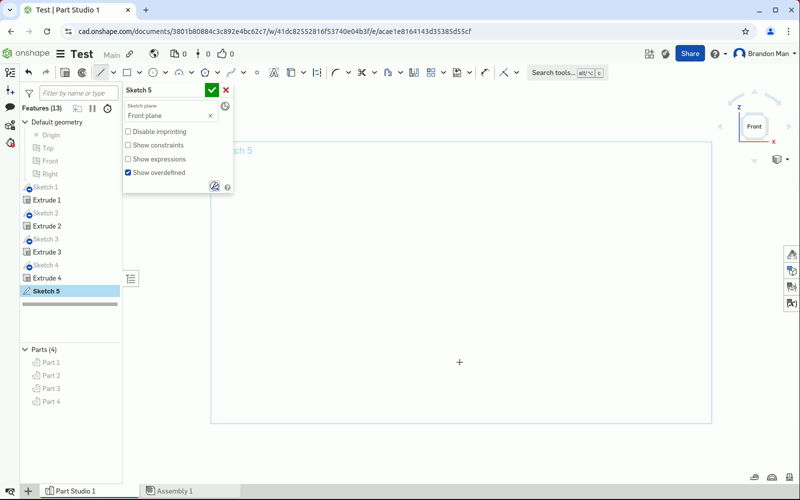
key_up(shift)
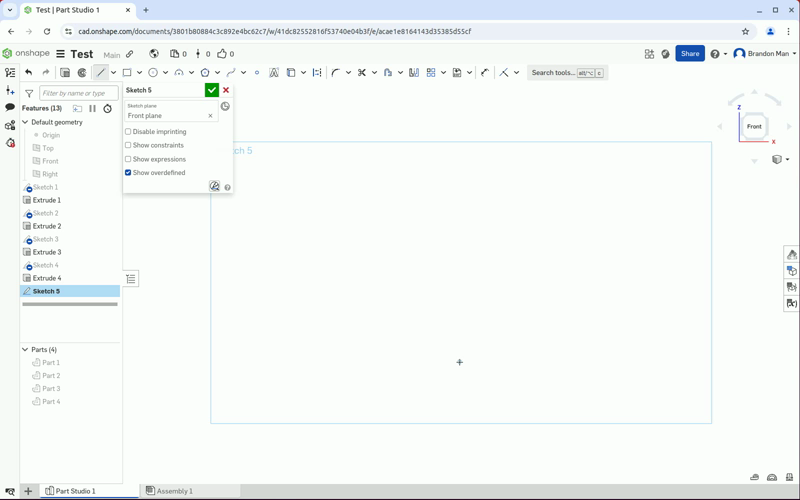
key_down(shift)
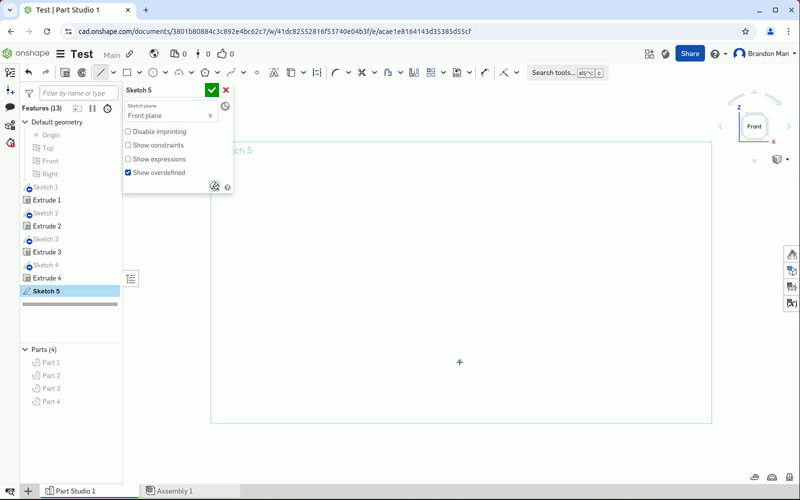
mouse_move(538, 395)
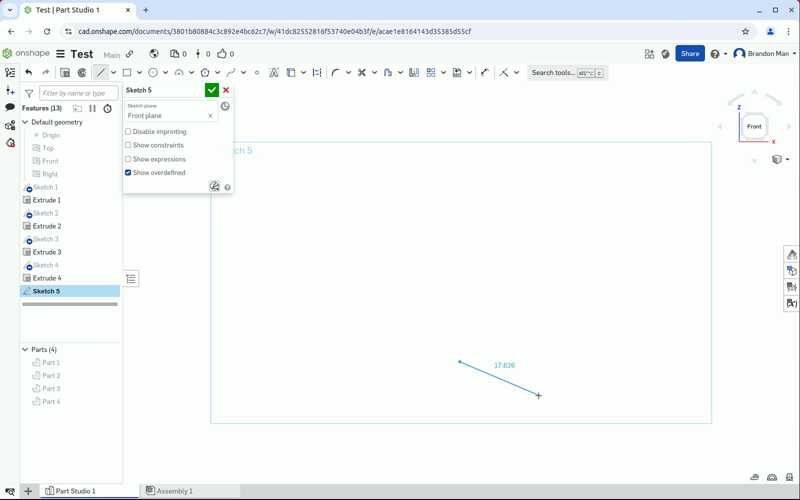
click(538, 395)
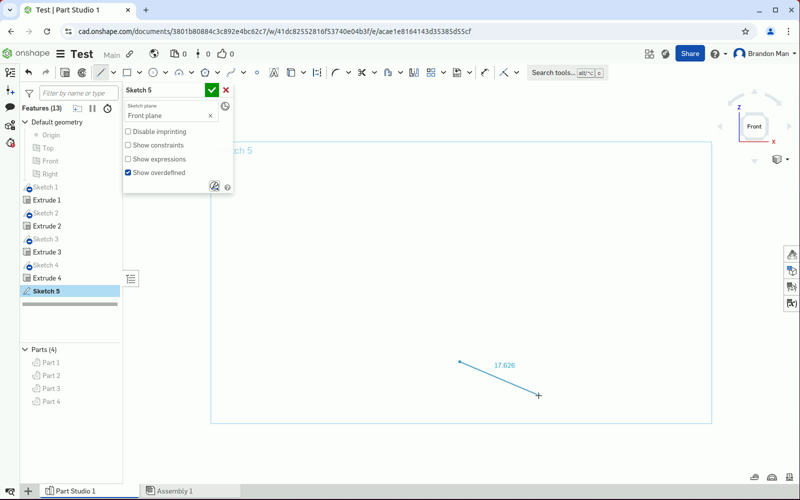
key_up(shift)
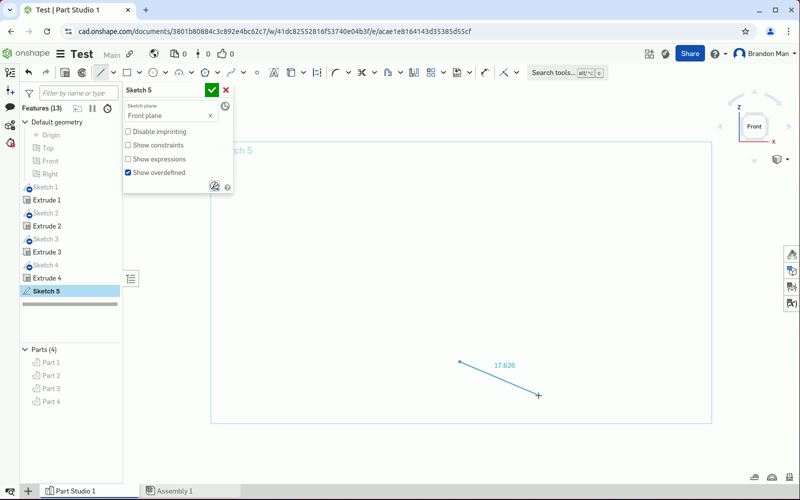
key_down(shift)
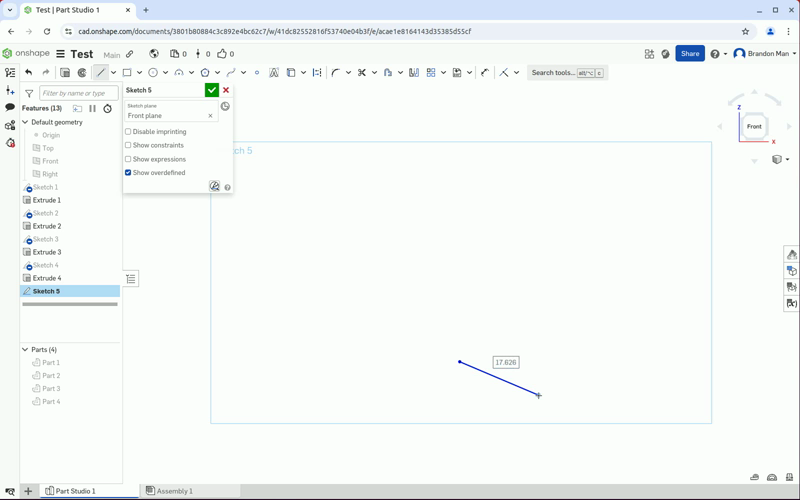
mouse_move(501, 342)
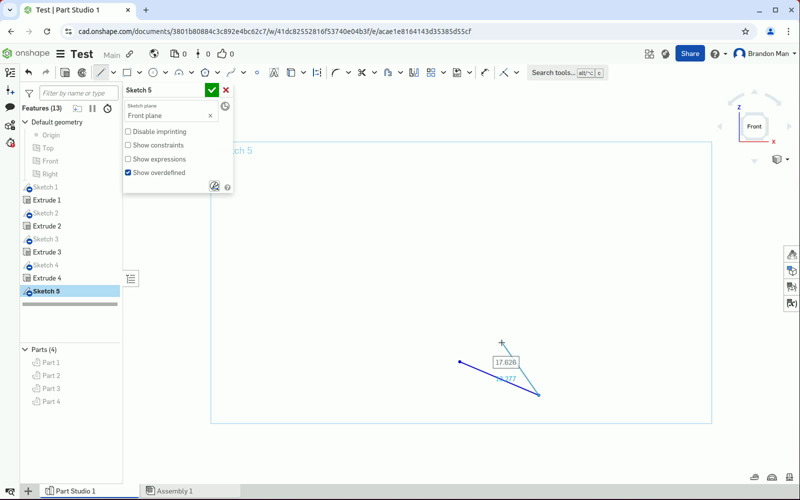
click(501, 342)
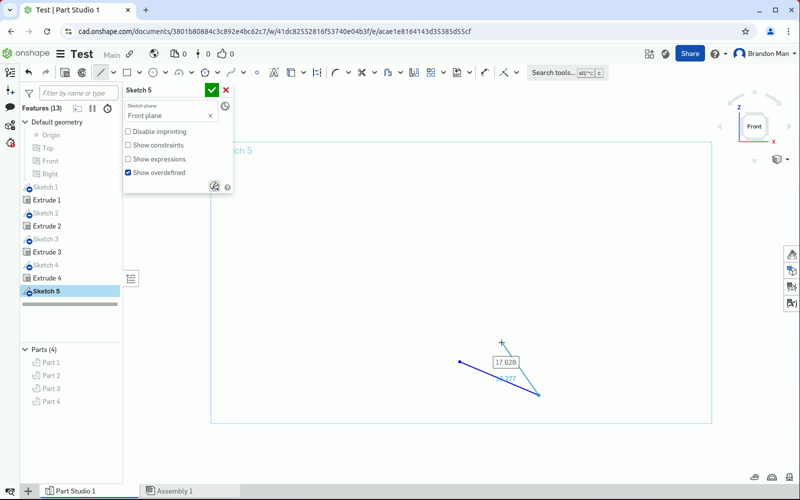
key_up(shift)
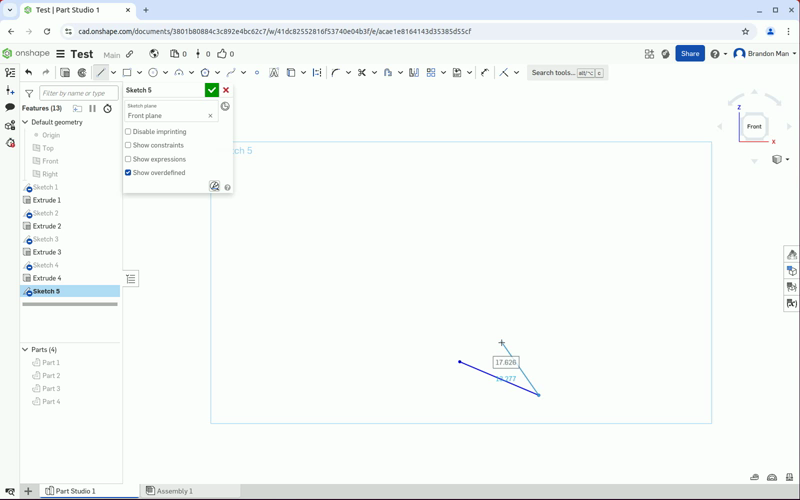
mouse_move(531, 342)
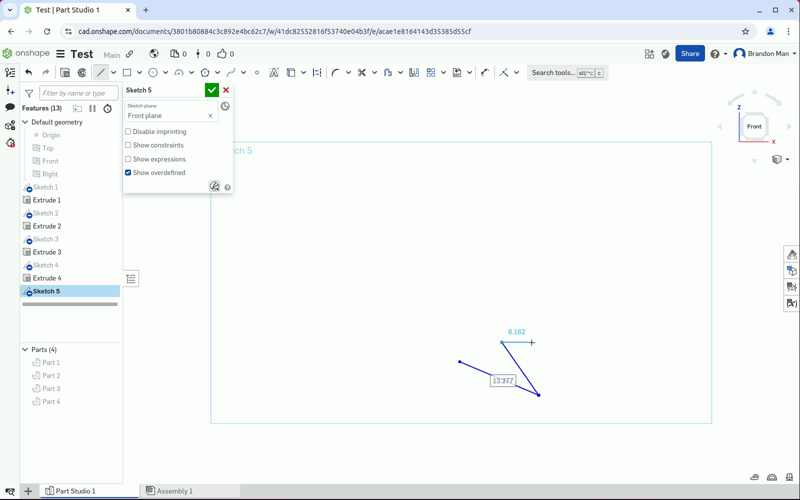
key_down(shift)
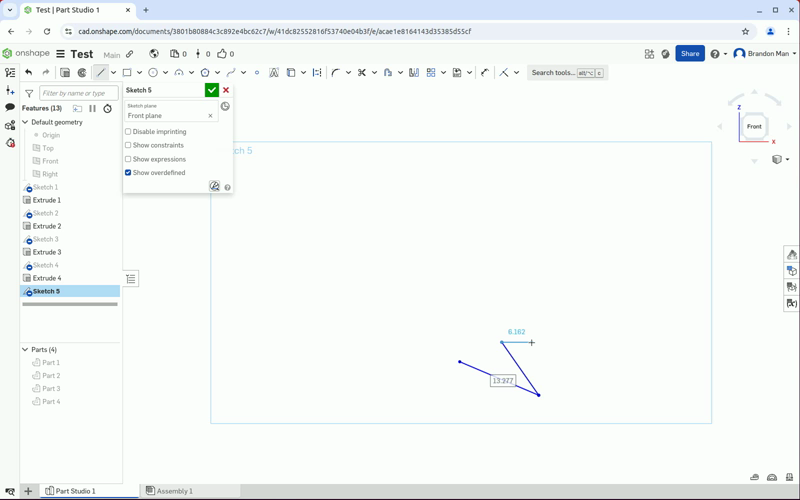
mouse_move(459, 361)
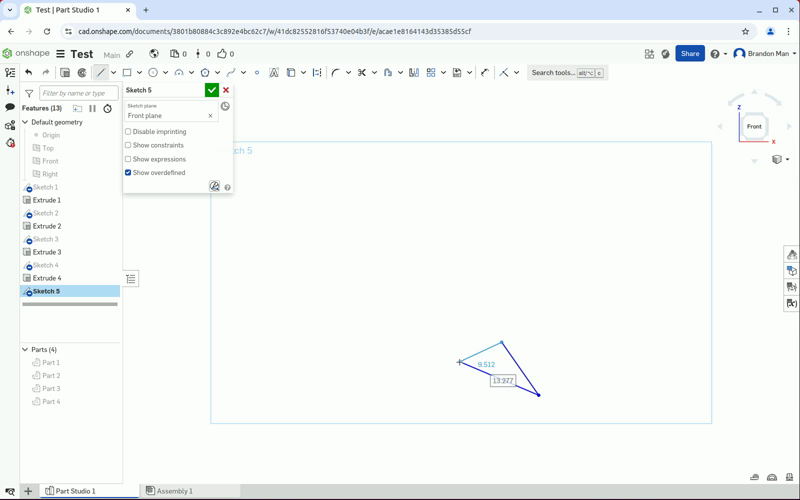
key_up(shift)
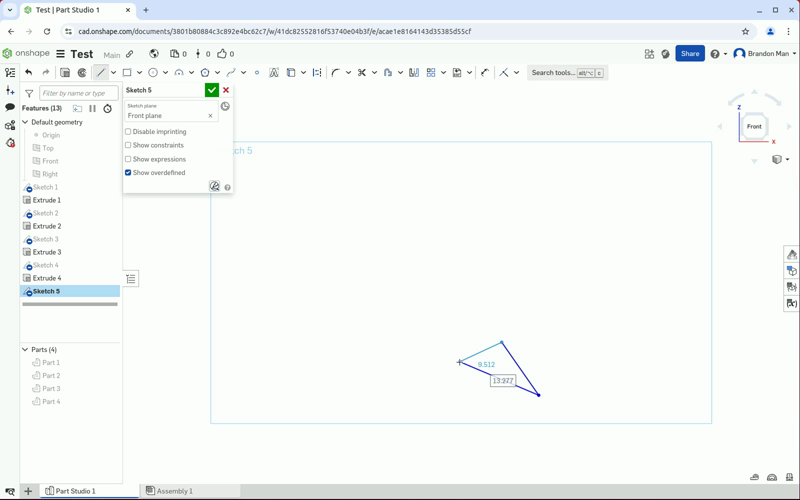
click(459, 361)
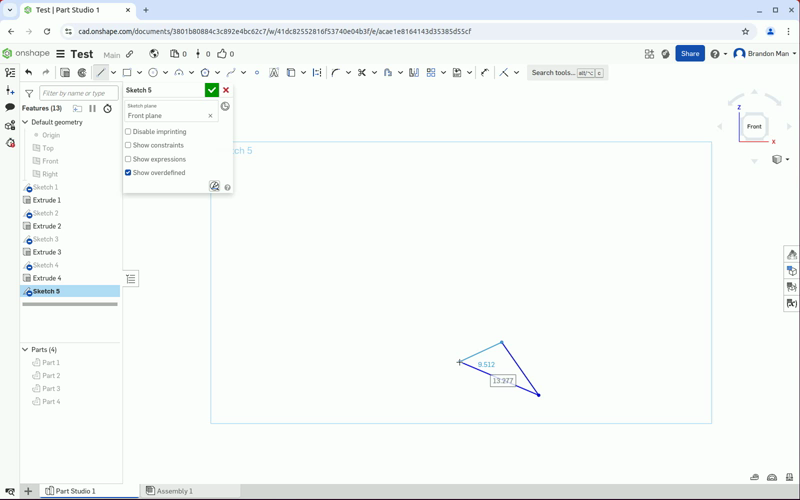
key(esc)
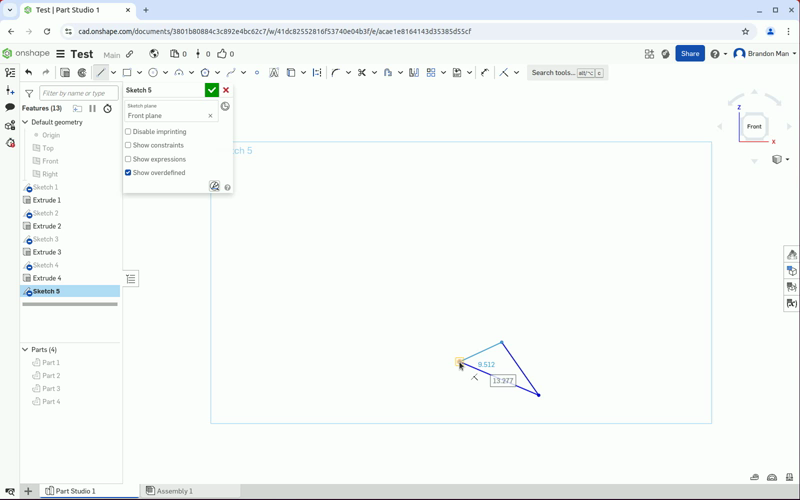
mouse_move(508, 378)
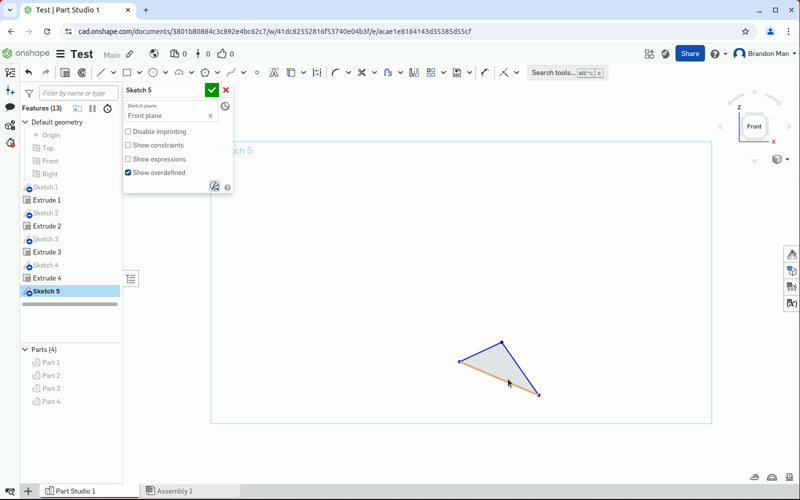
scroll(6)
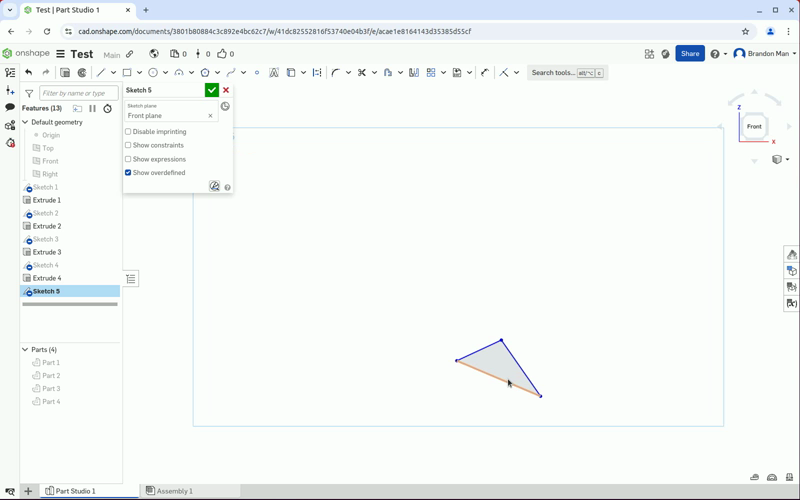
scroll(6)
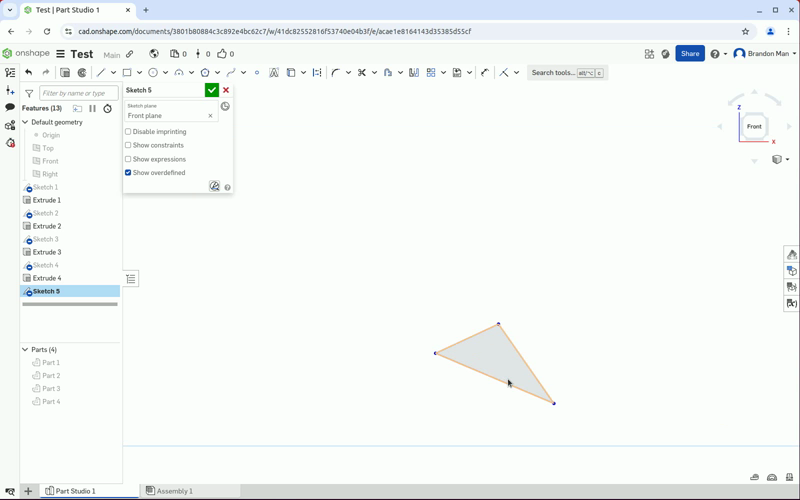
scroll(6)
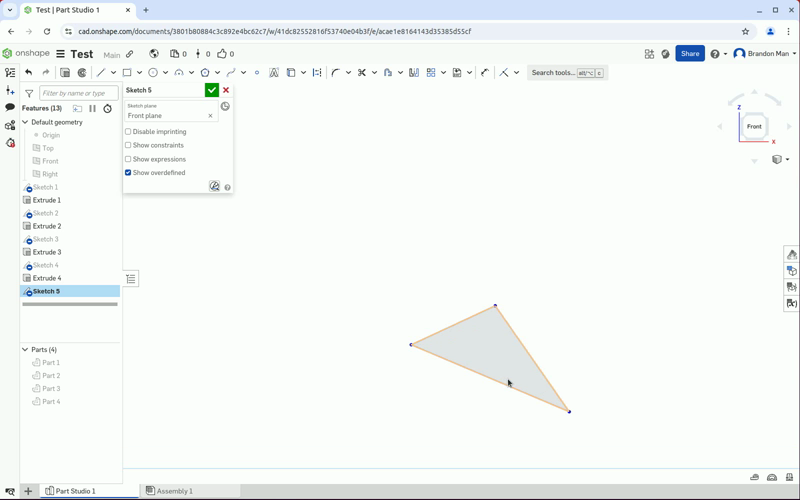
scroll(6)
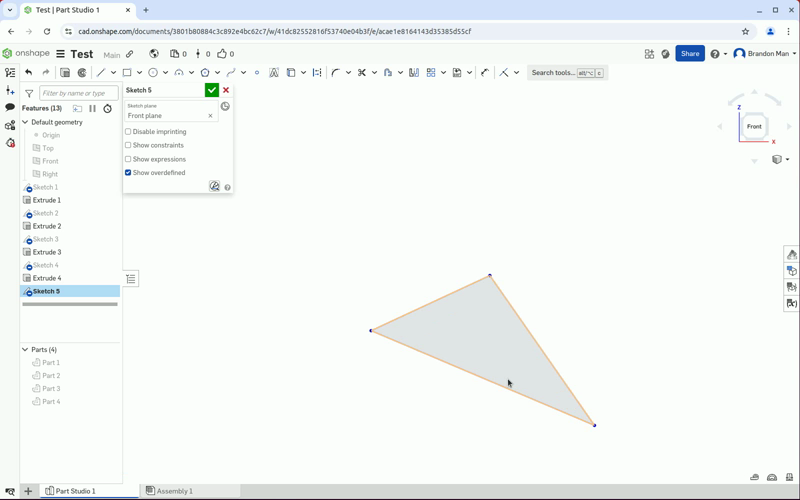
scroll(6)
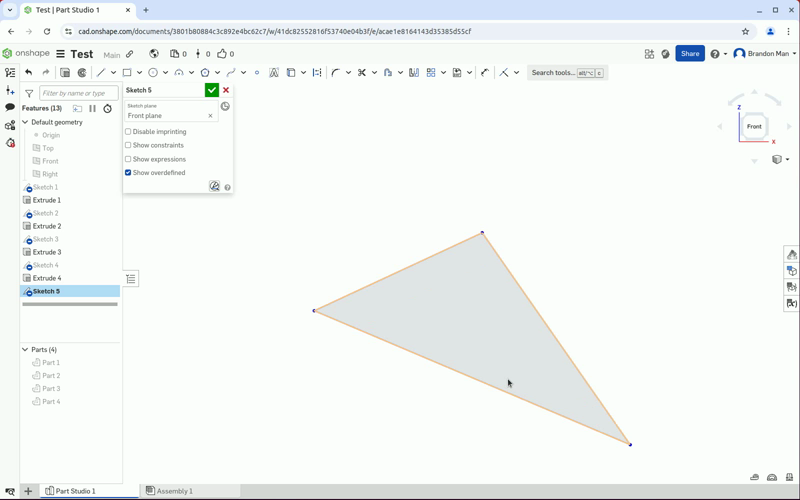
scroll(6)
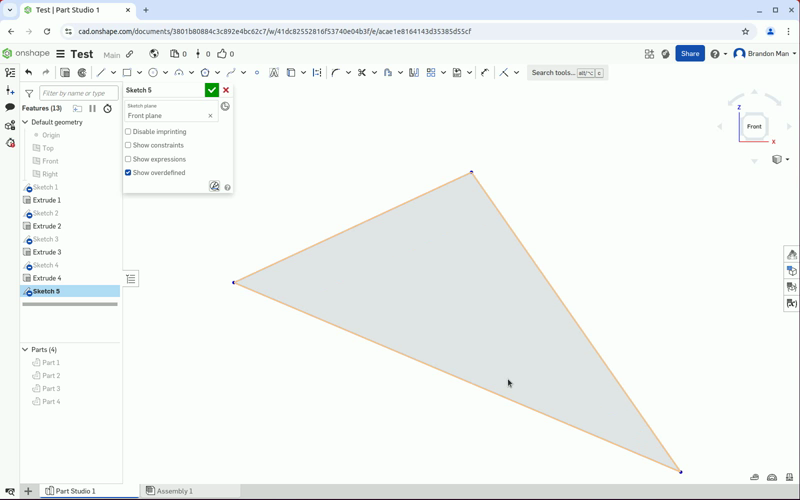
scroll(6)
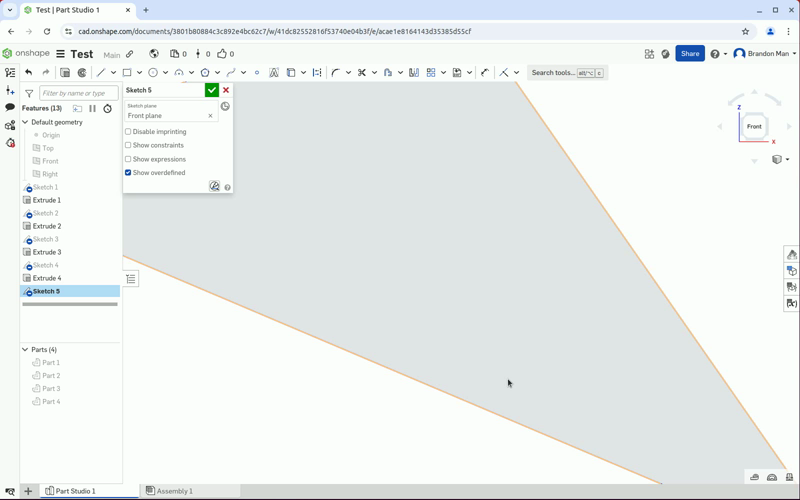
click(508, 378)
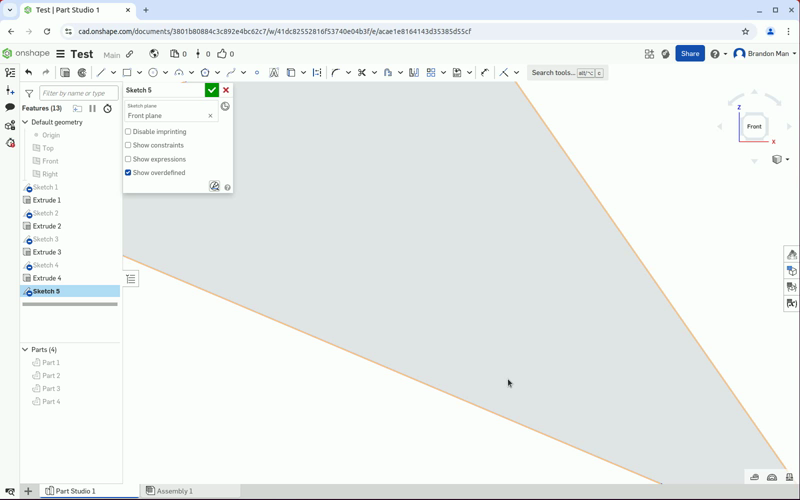
scroll(-6)
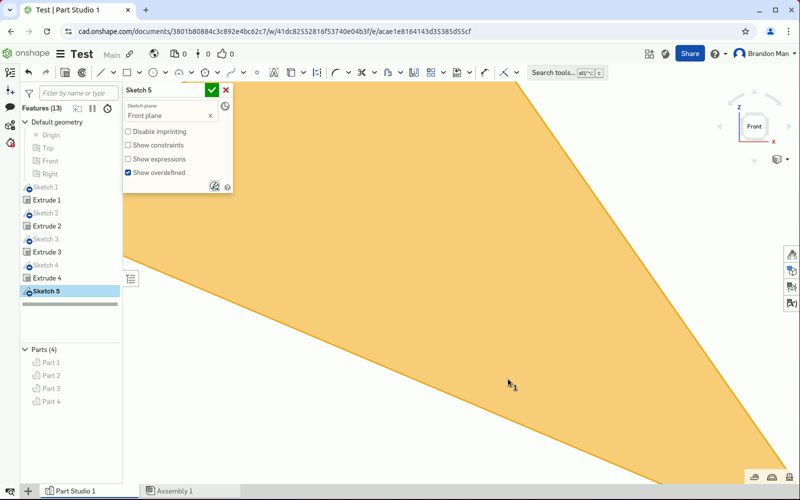
scroll(-6)
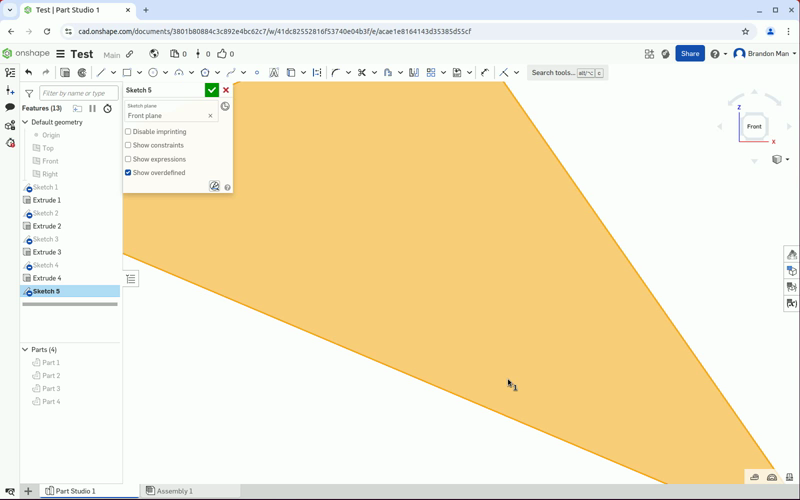
scroll(-6)
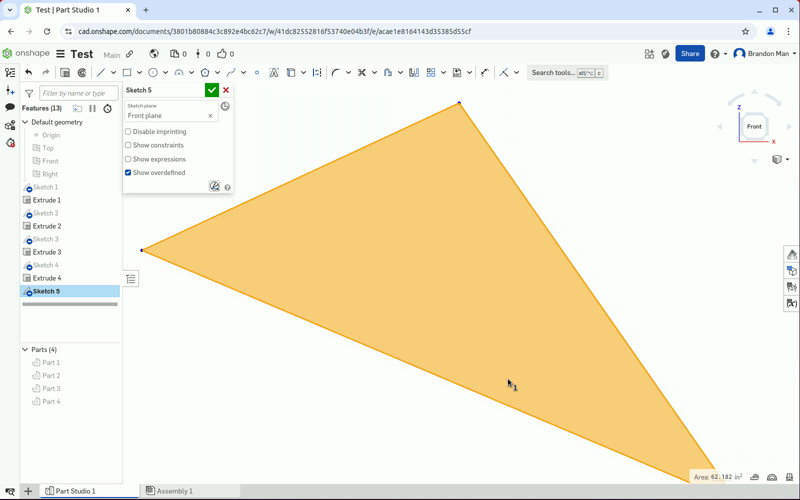
scroll(-6)
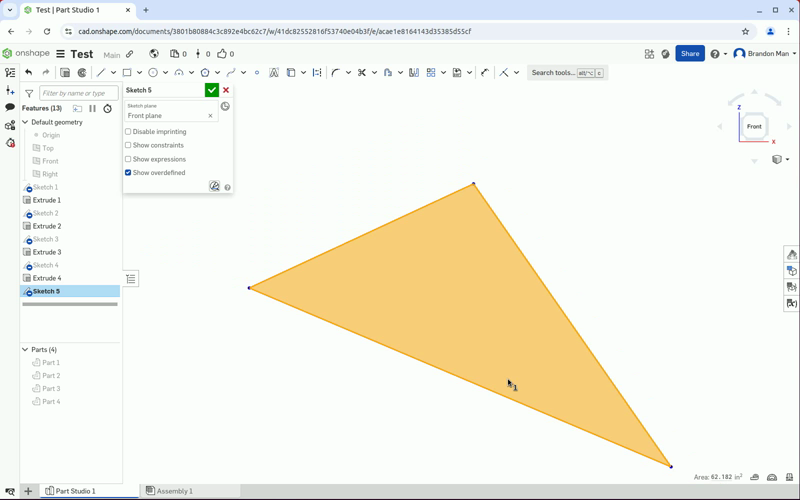
scroll(-6)
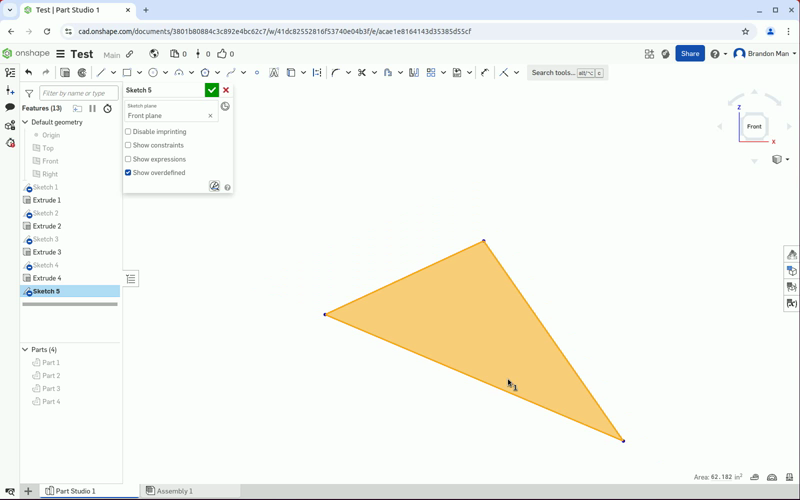
scroll(-6)
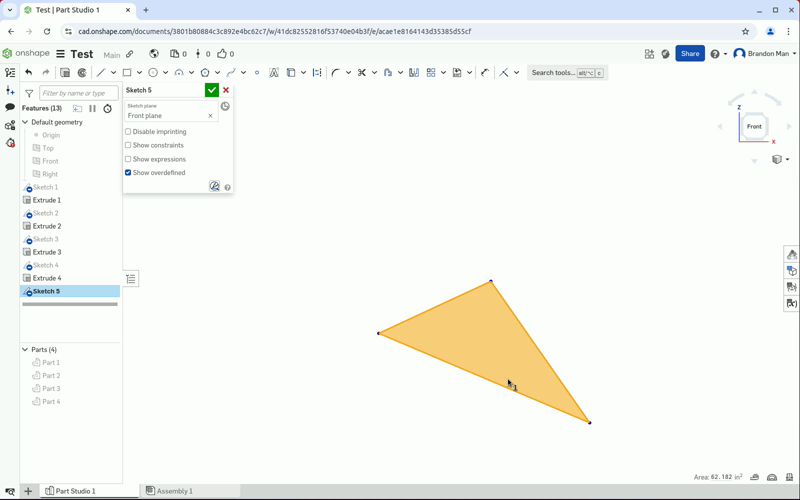
scroll(-6)
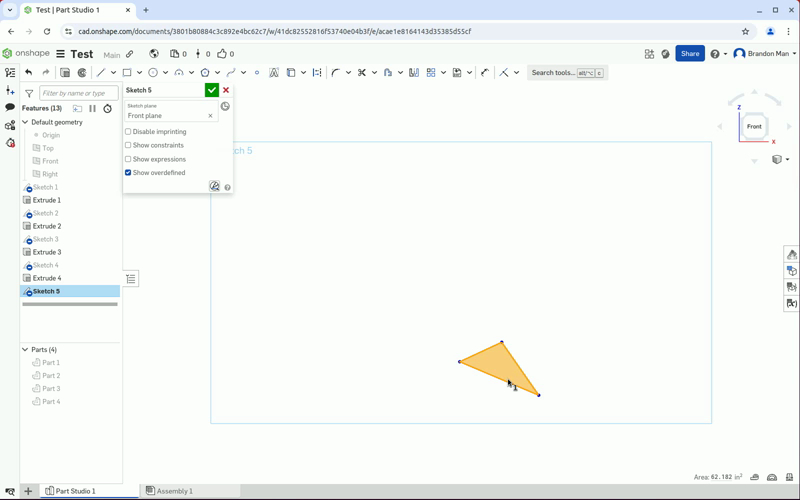
mouse_move(73, 352)
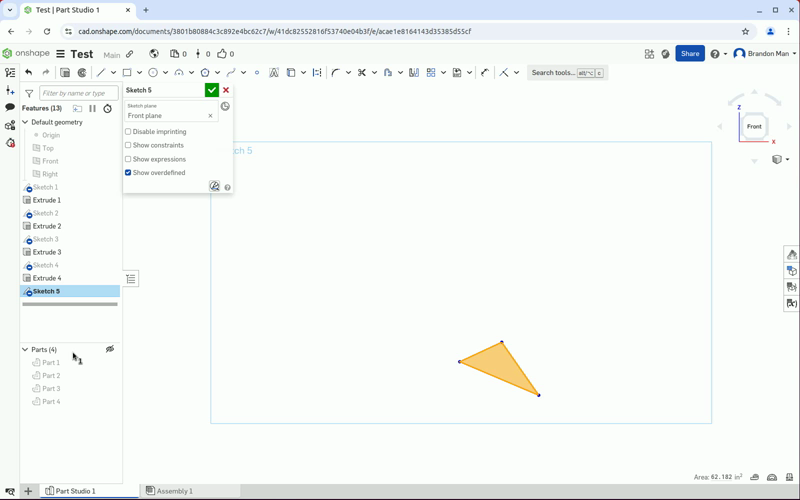
key(shift+y)
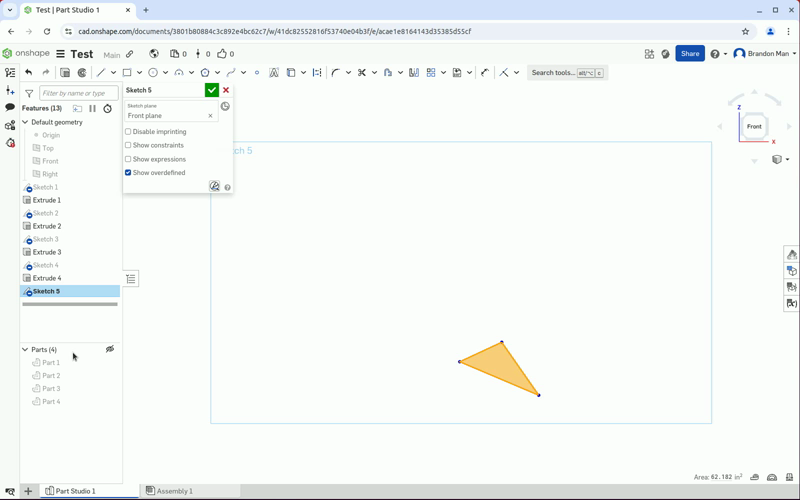
key(shift+e)
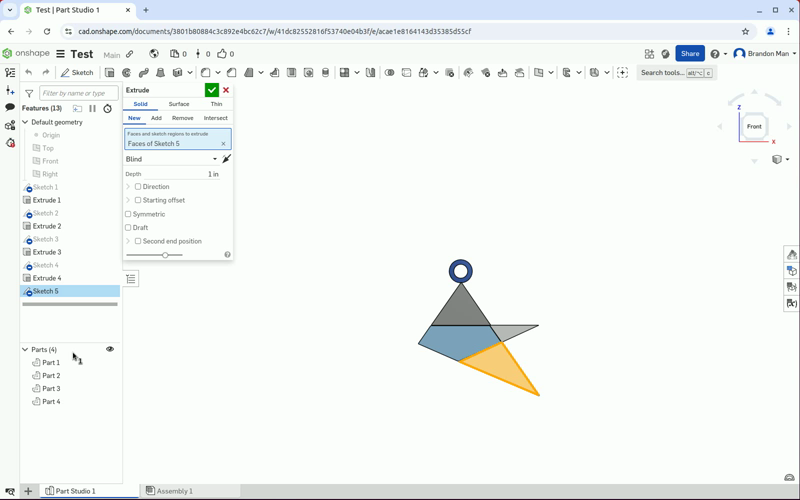
mouse_move(143, 106)
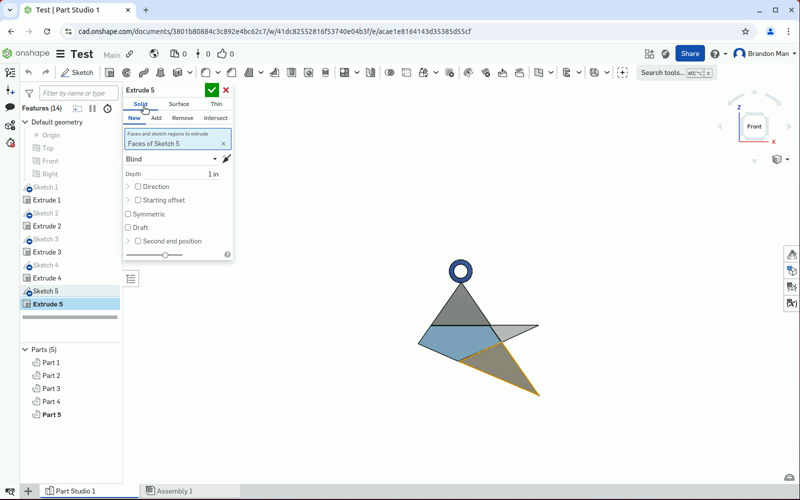
click(143, 106)
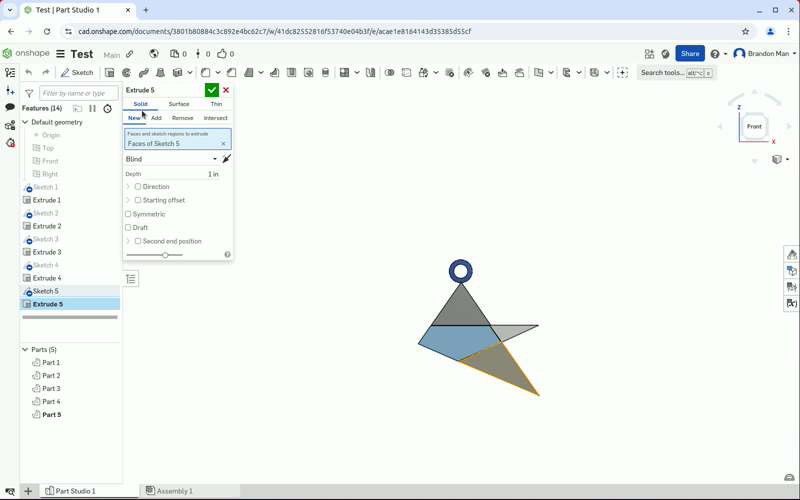
mouse_move(137, 120)
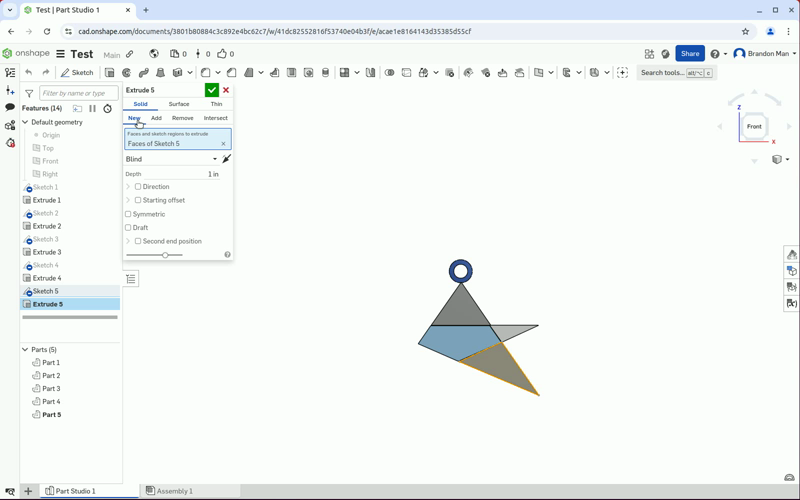
click(137, 120)
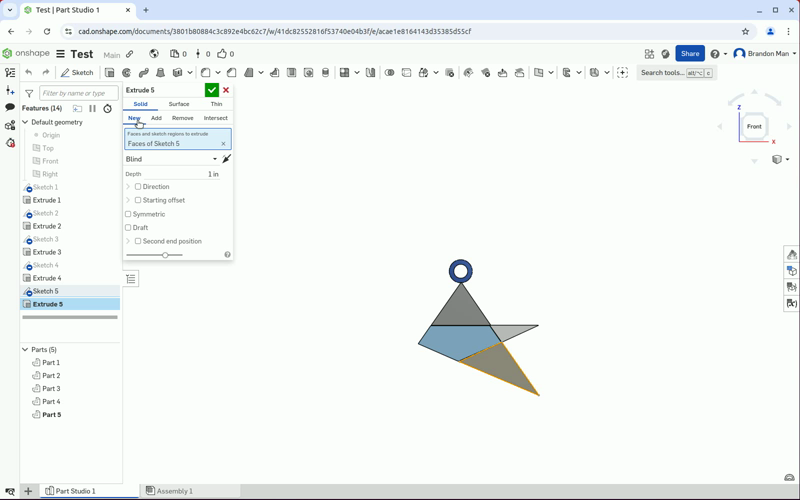
key(tab, 4)
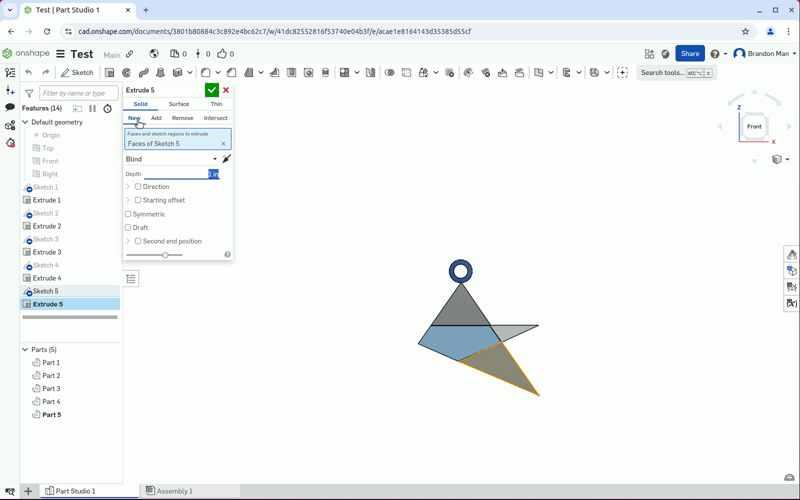
text(9.388)
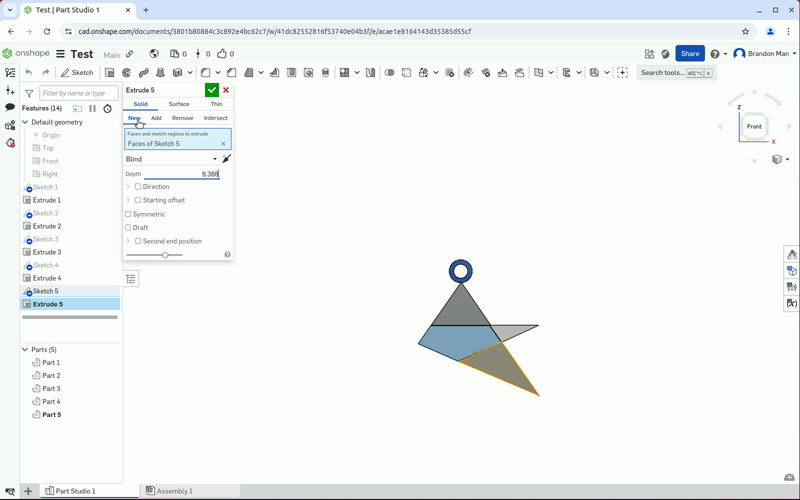
key(enter)
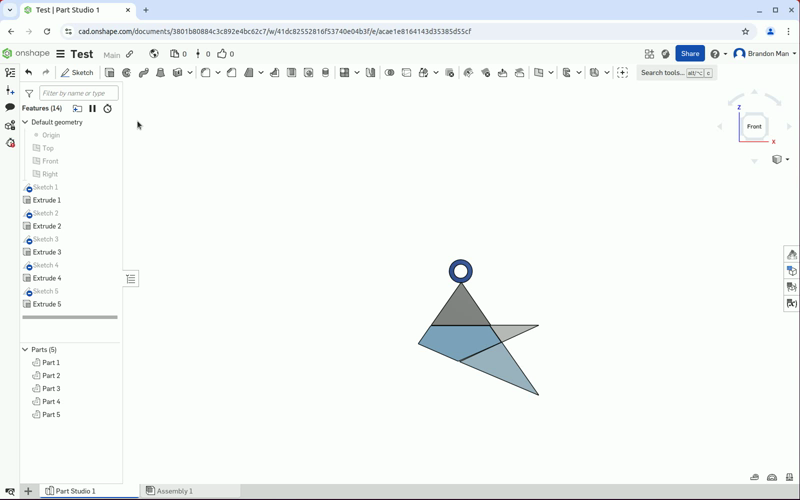
key(shift+h)
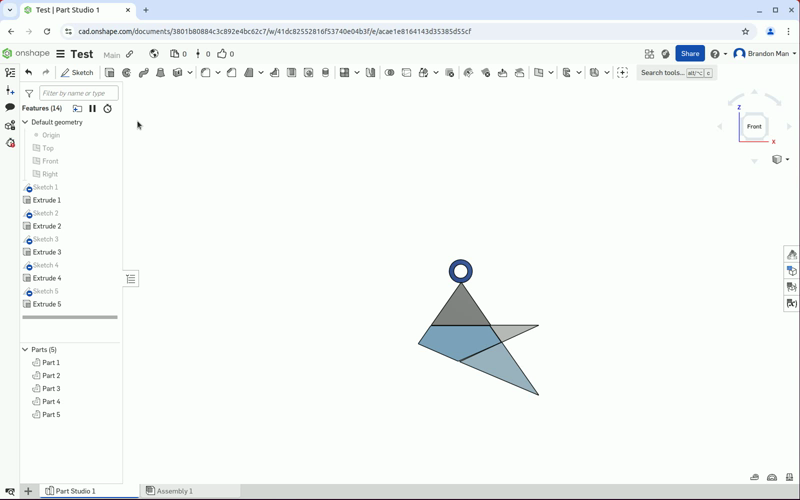
key(shift+h)
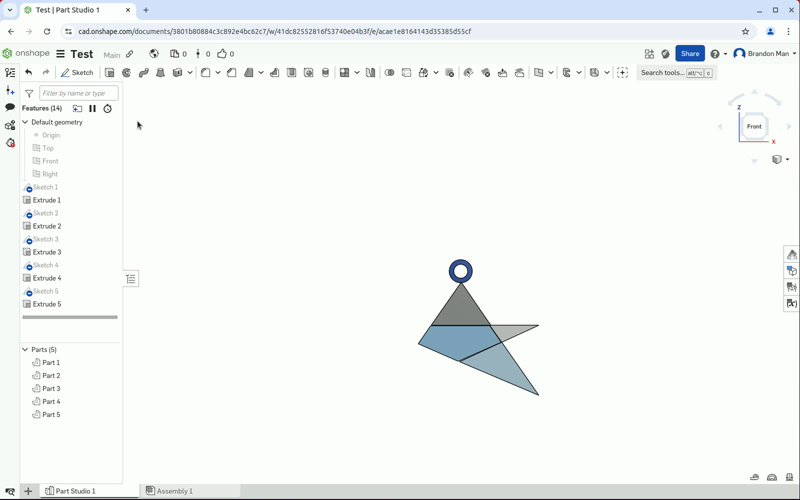
mouse_move(73, 189)
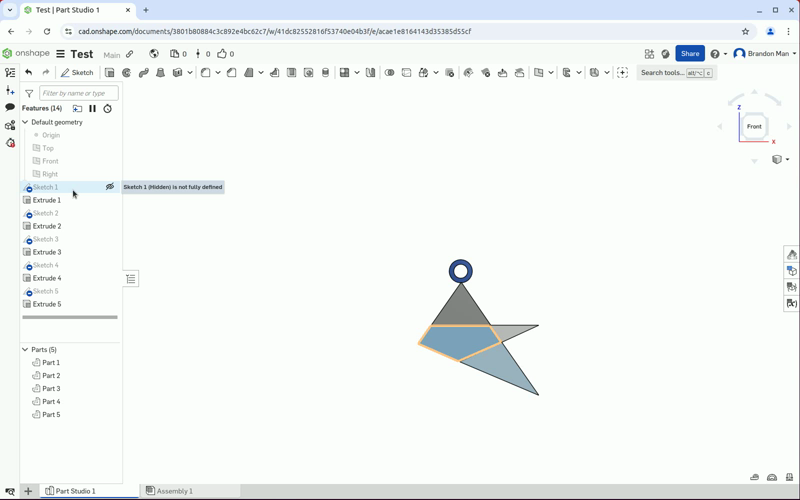
click(73, 189)
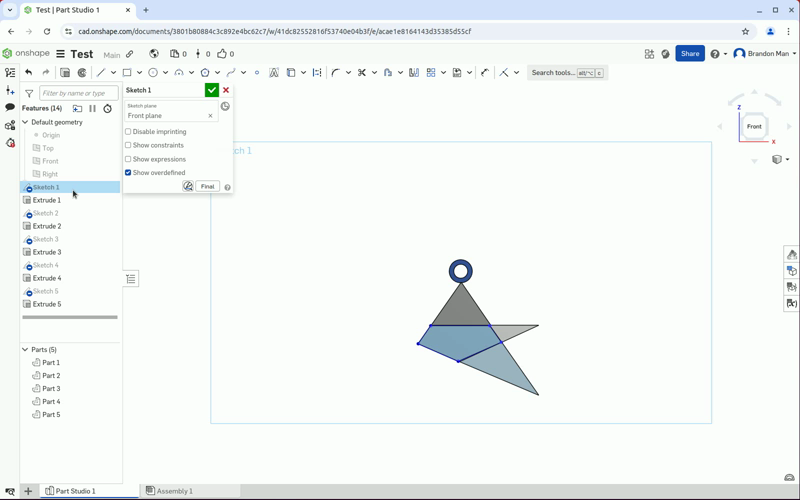
mouse_move(229, 92)
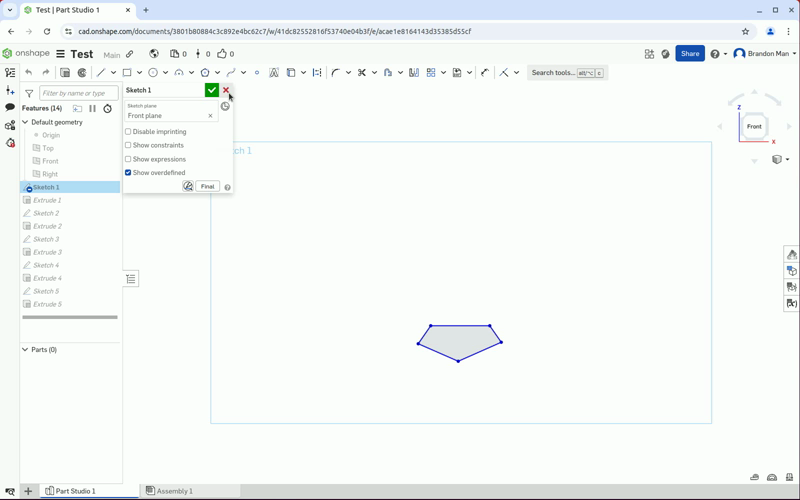
click(229, 92)
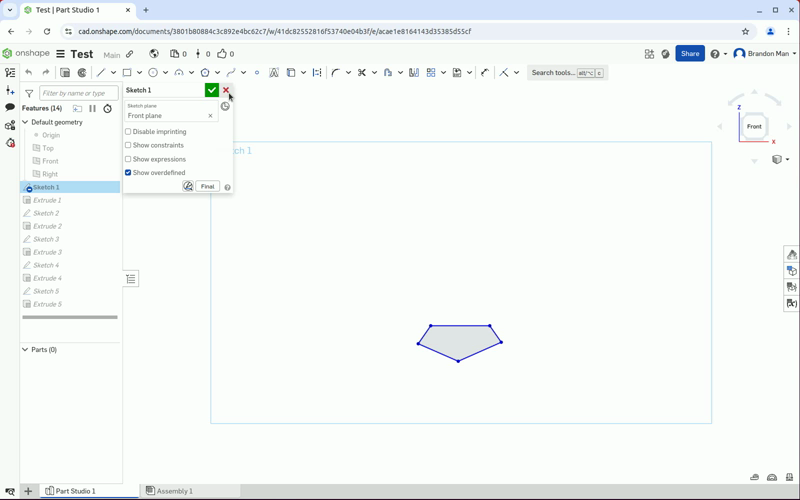
key(shift+s)
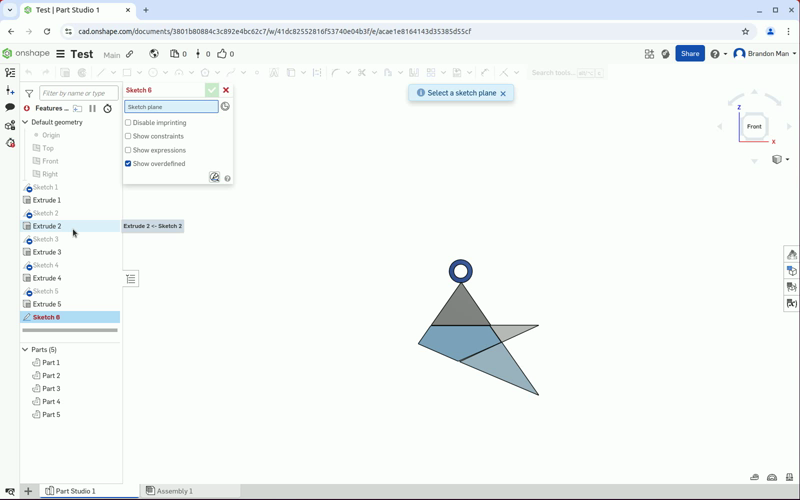
scroll(3)
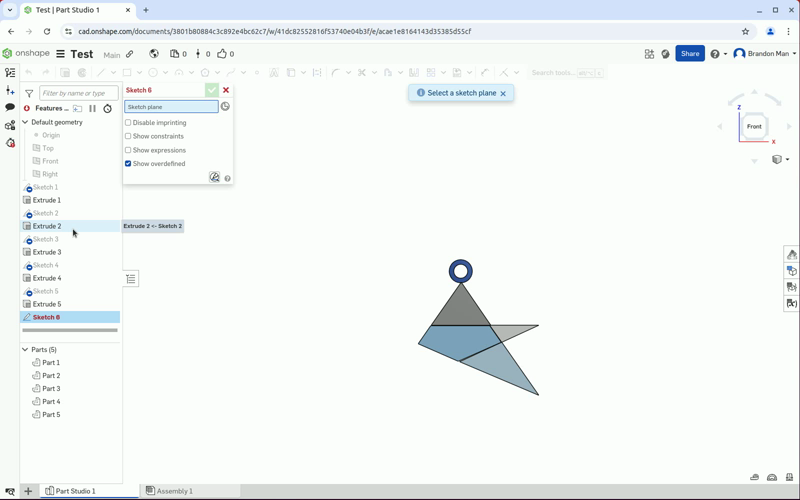
mouse_move(73, 163)
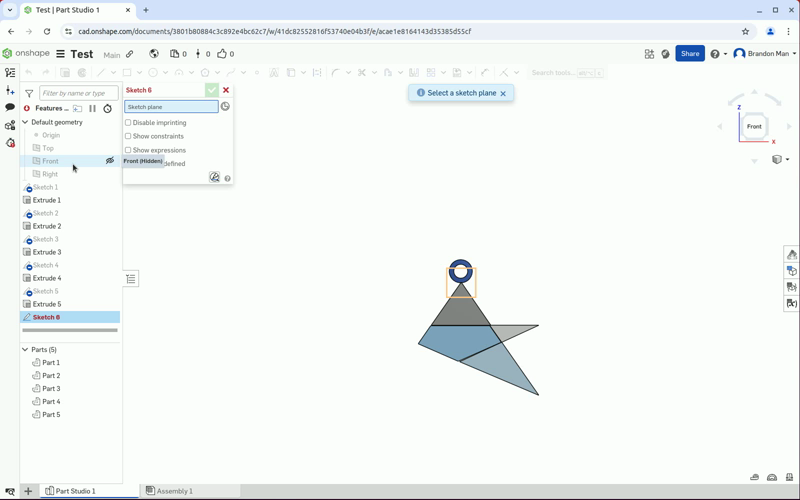
click(73, 163)
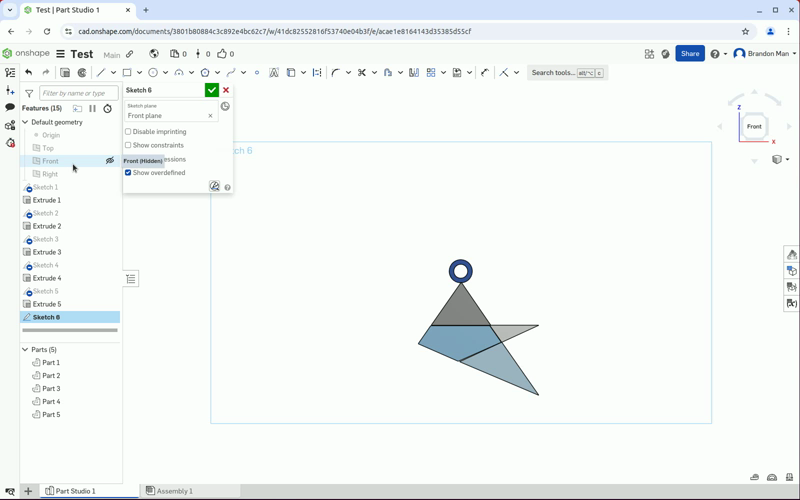
mouse_move(73, 352)
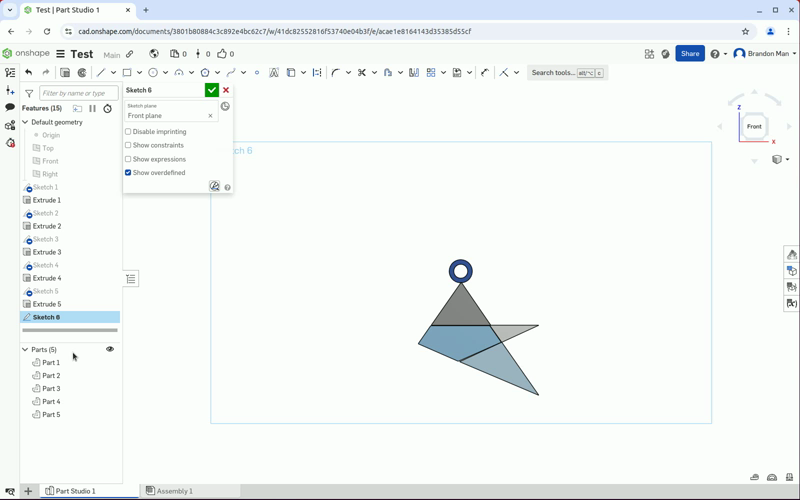
key(y)
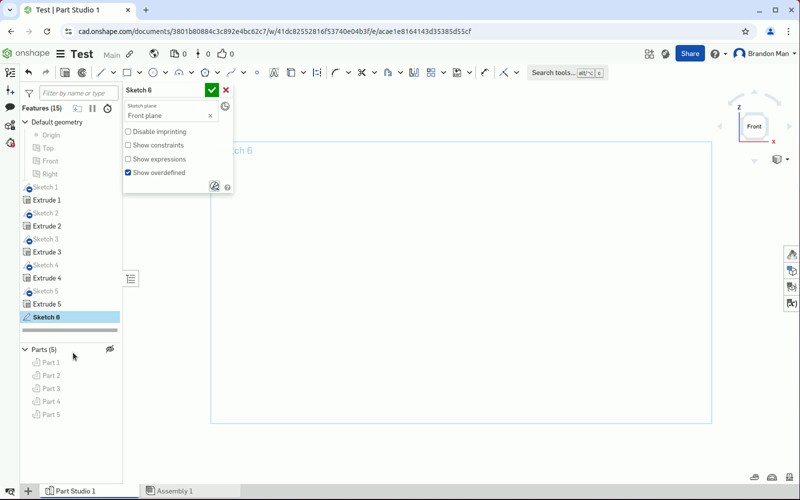
key(l)
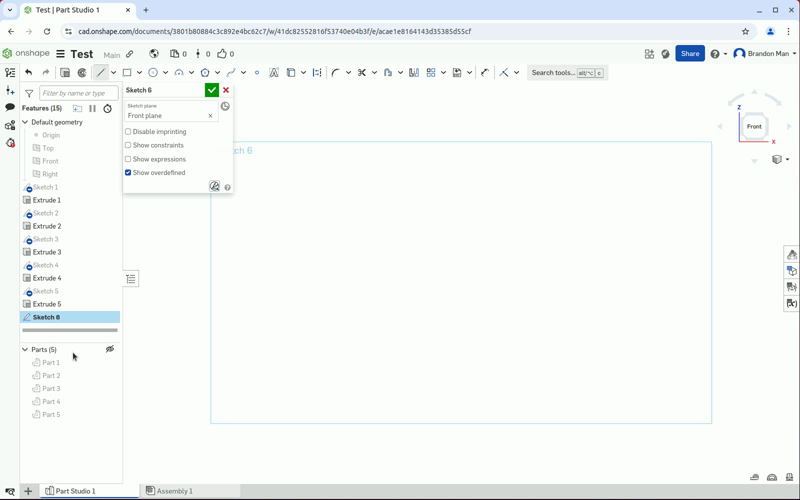
key_down(shift)
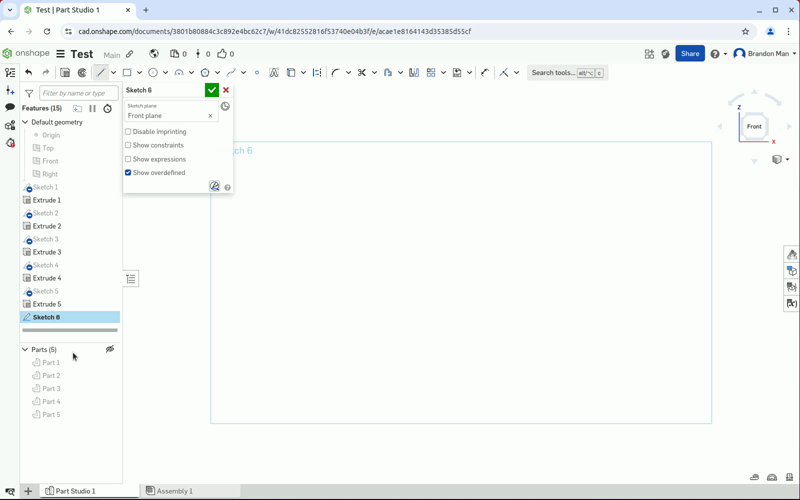
mouse_move(383, 395)
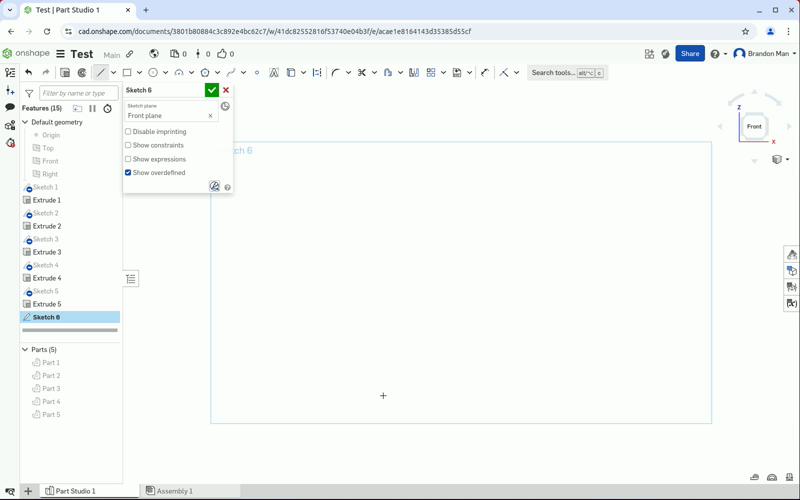
click(383, 395)
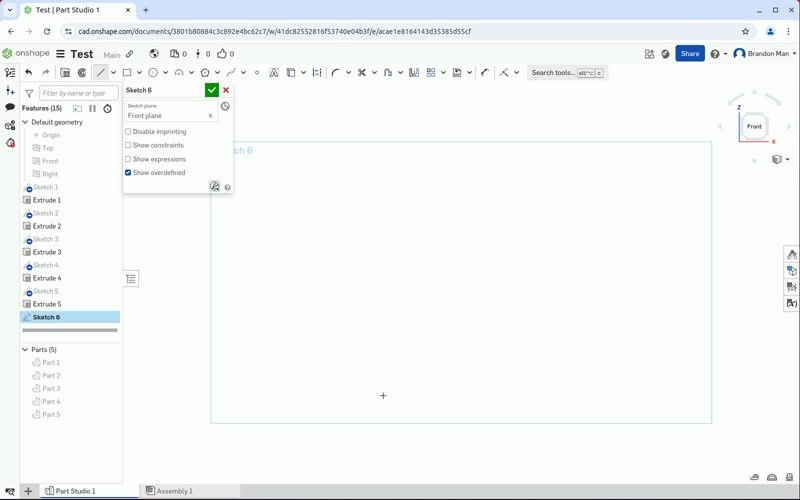
key_up(shift)
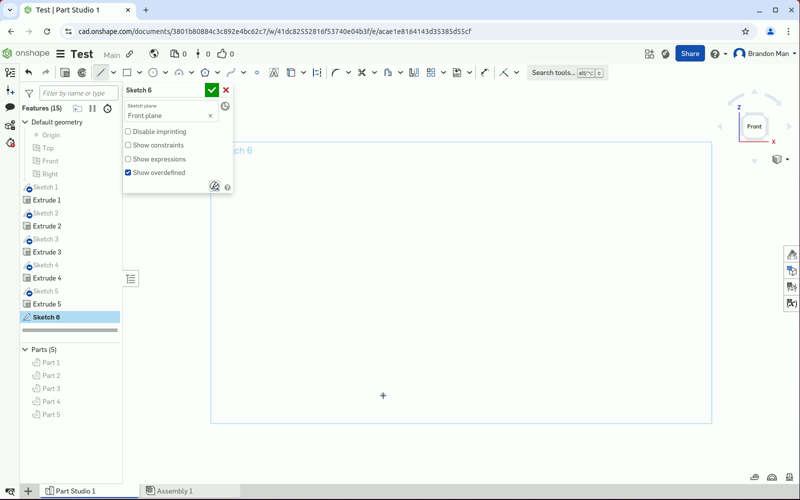
key_down(shift)
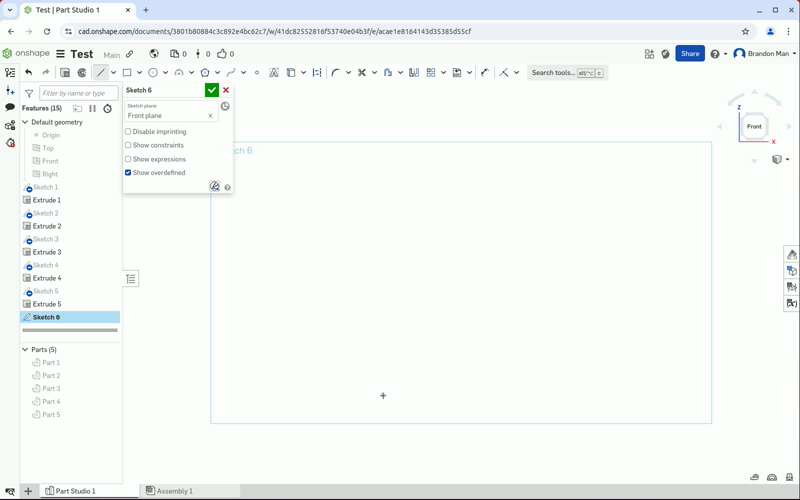
mouse_move(459, 360)
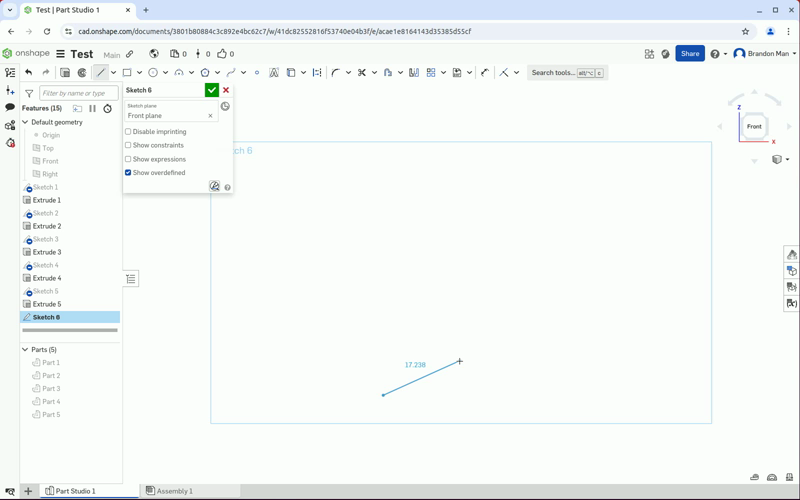
click(459, 360)
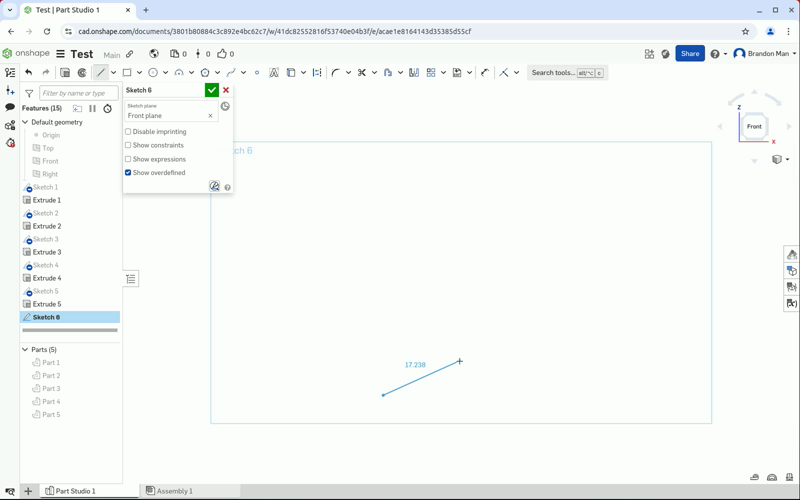
key_up(shift)
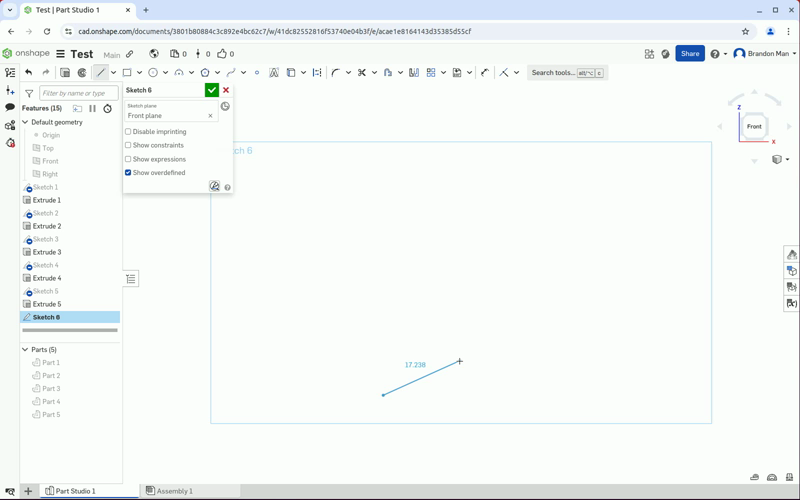
key_down(shift)
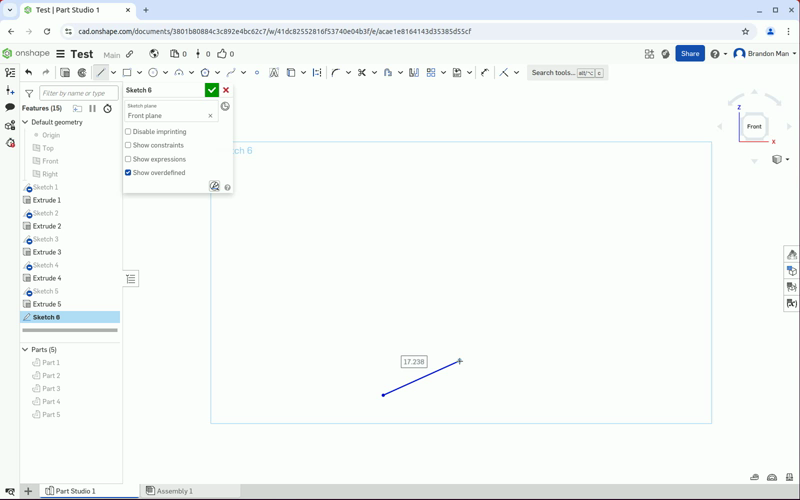
mouse_move(489, 360)
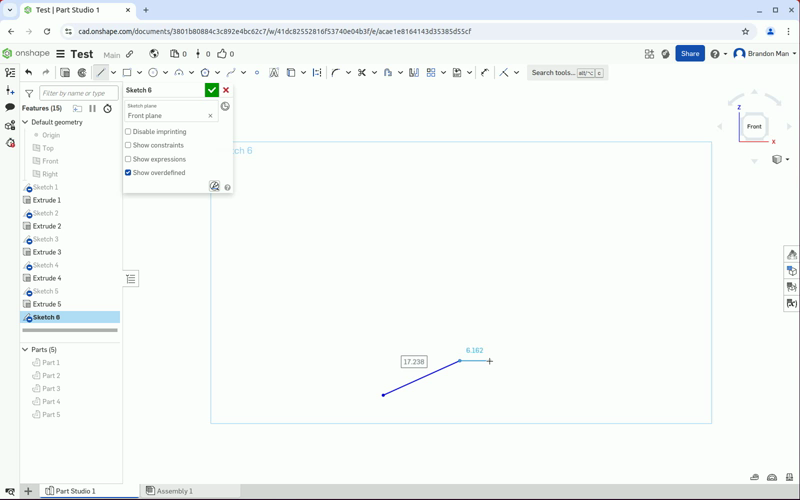
mouse_move(419, 342)
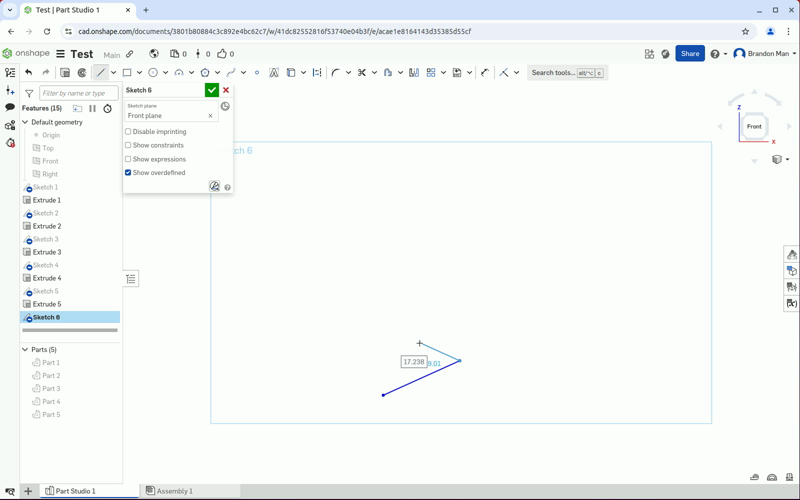
click(419, 342)
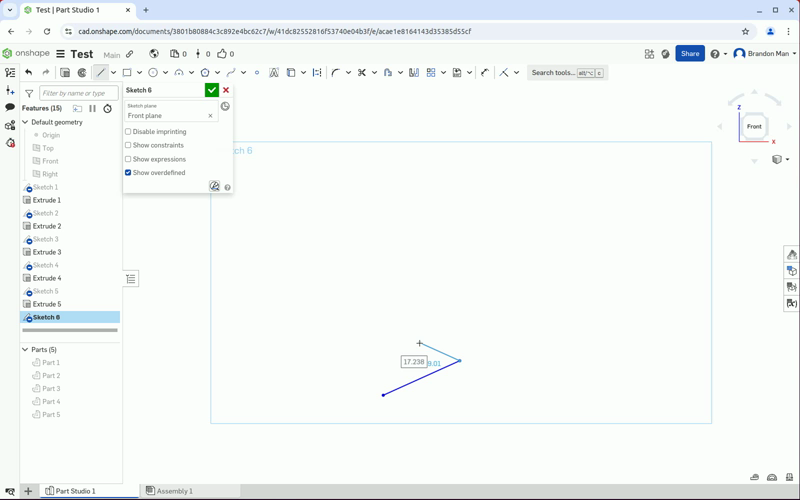
key_up(shift)
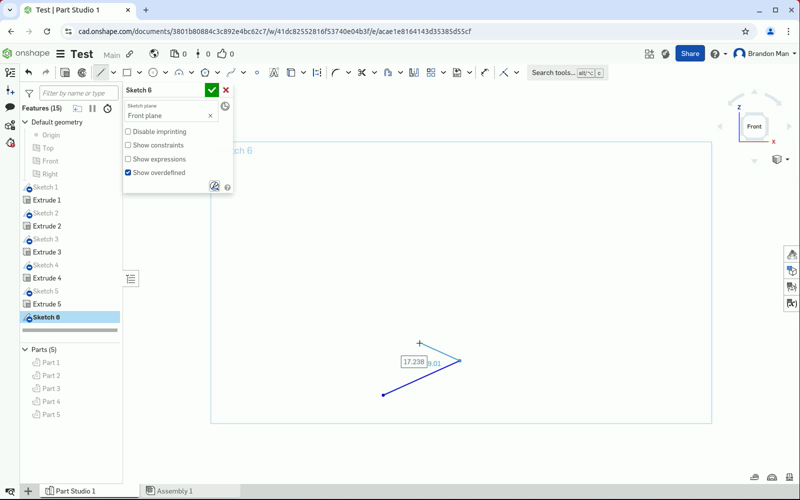
key_down(shift)
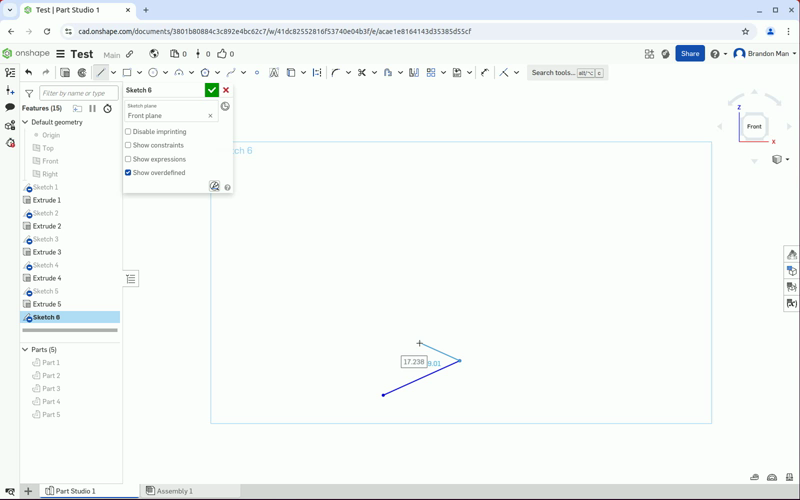
mouse_move(383, 395)
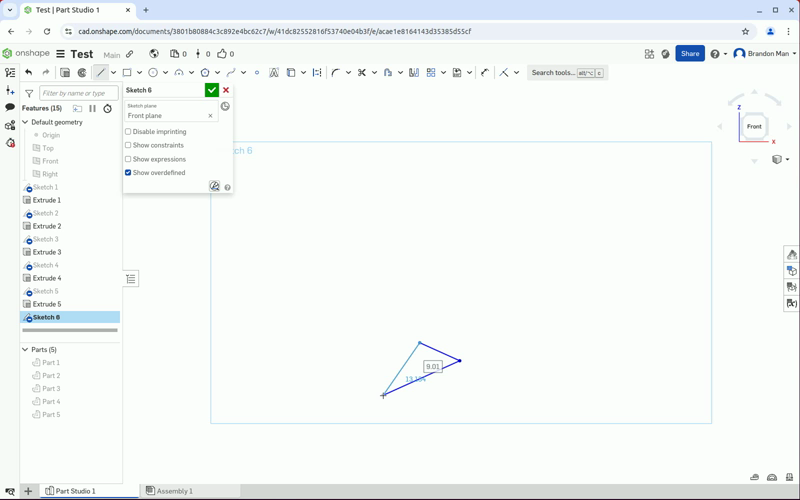
key_up(shift)
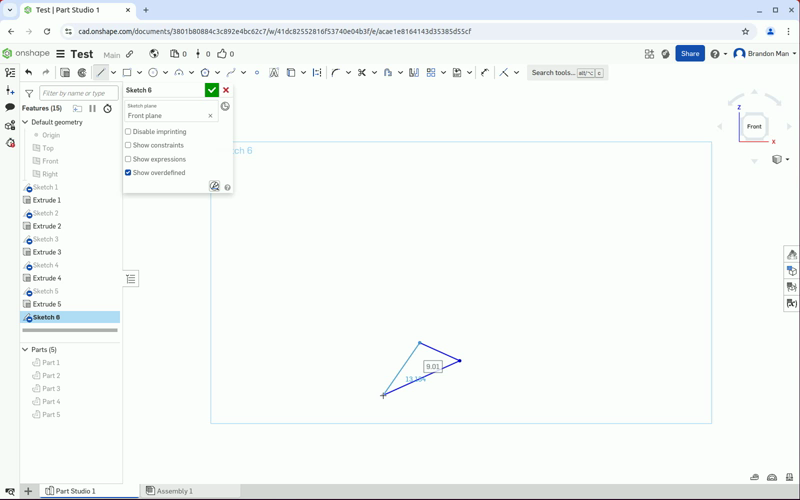
click(383, 395)
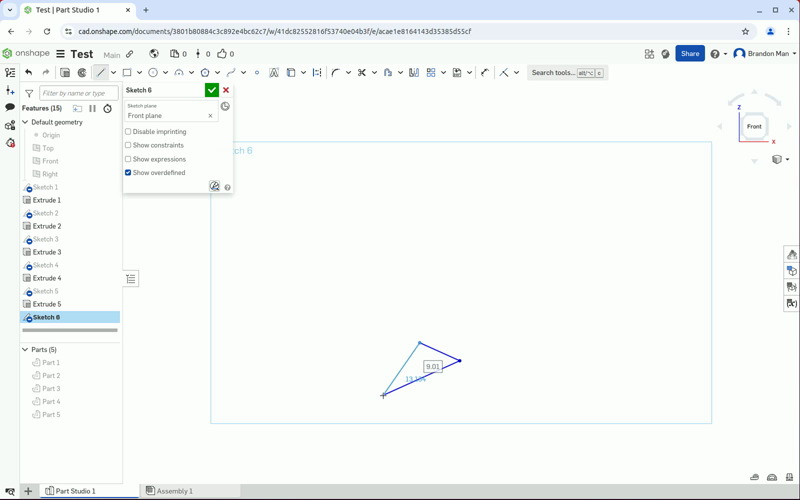
key(esc)
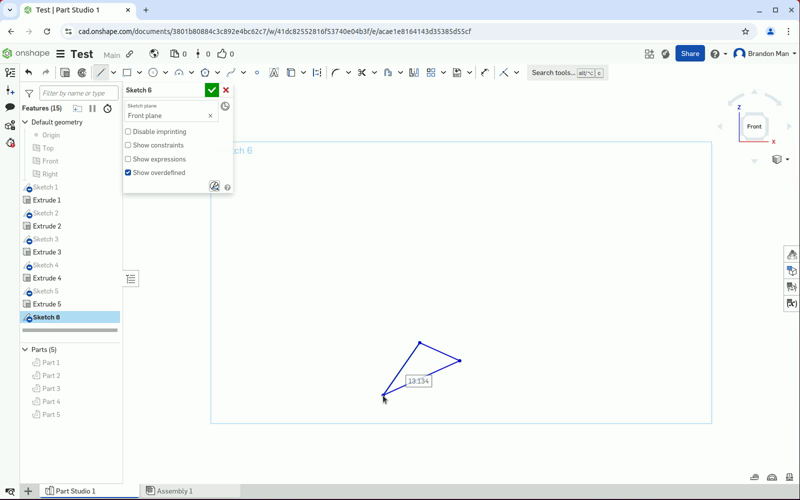
mouse_move(411, 374)
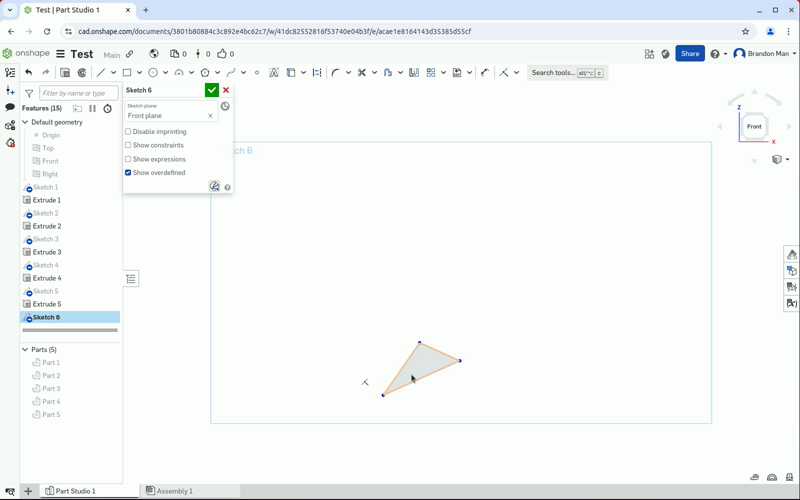
scroll(6)
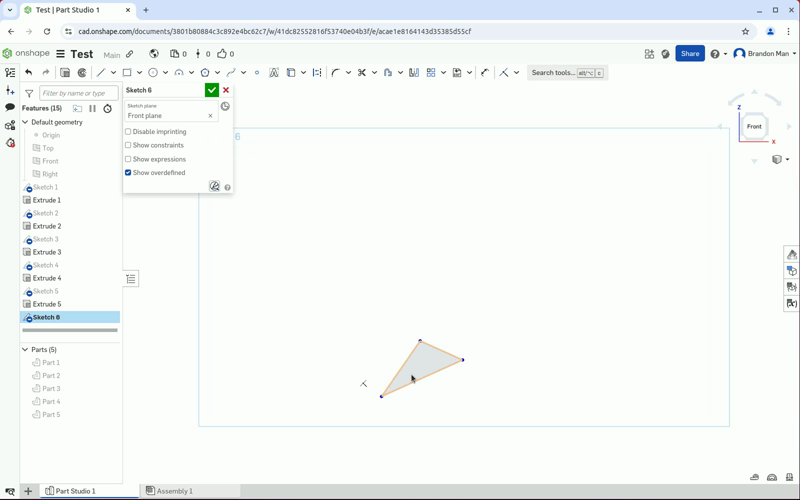
scroll(6)
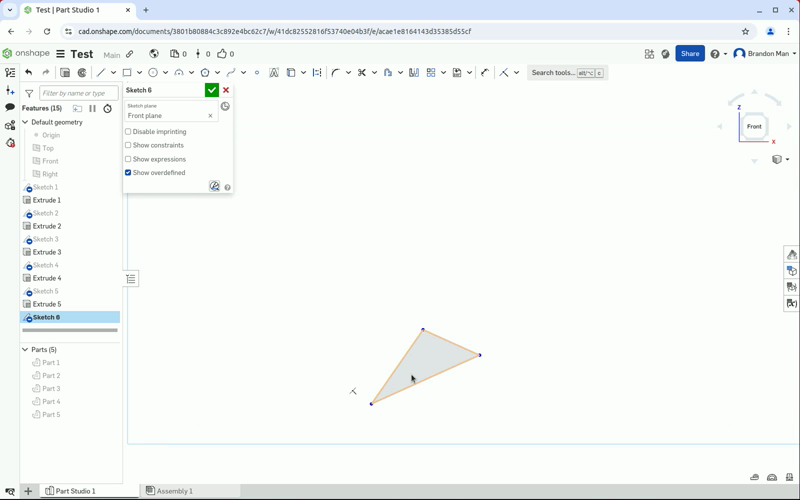
scroll(6)
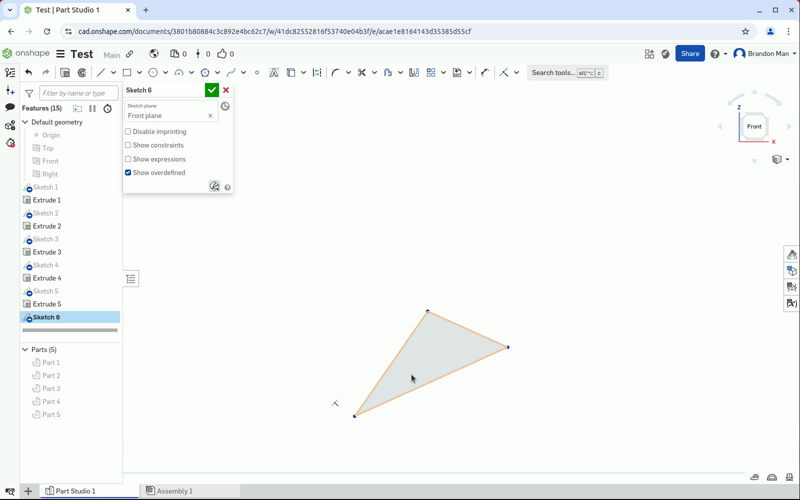
scroll(6)
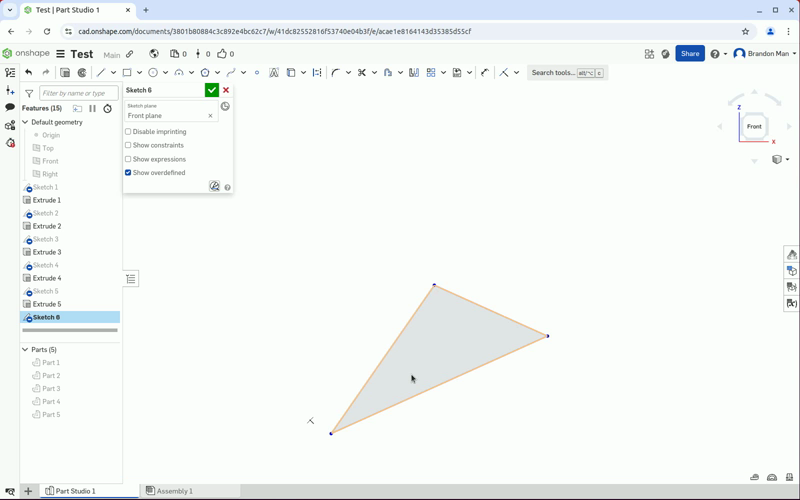
scroll(6)
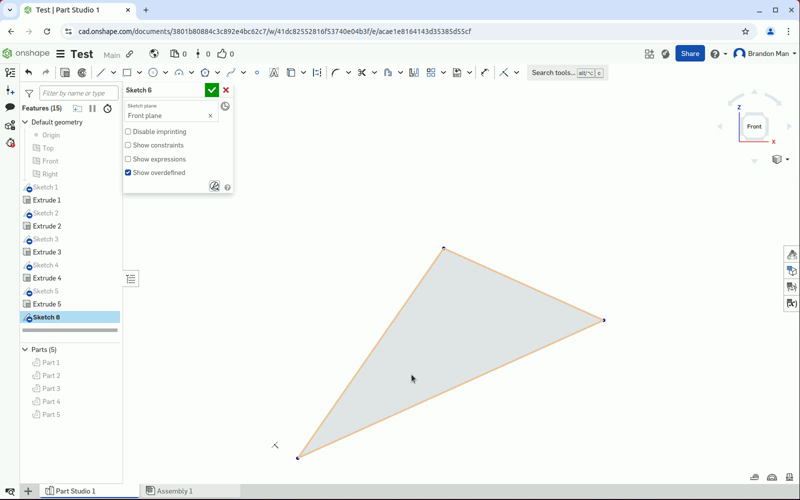
scroll(6)
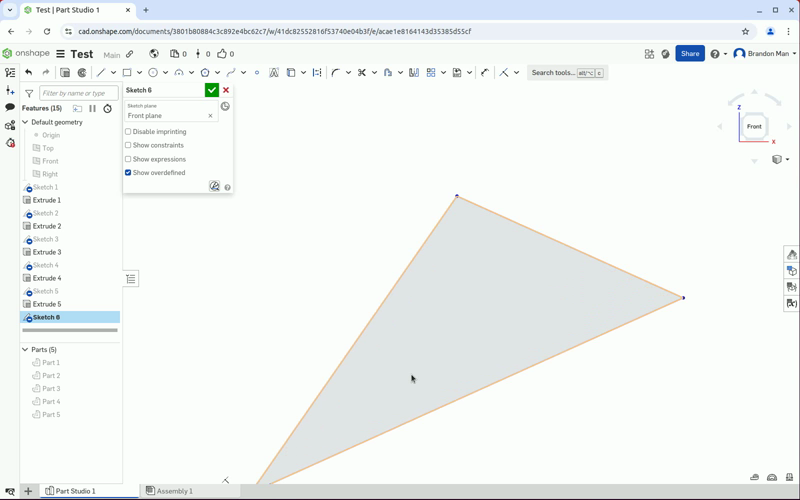
scroll(6)
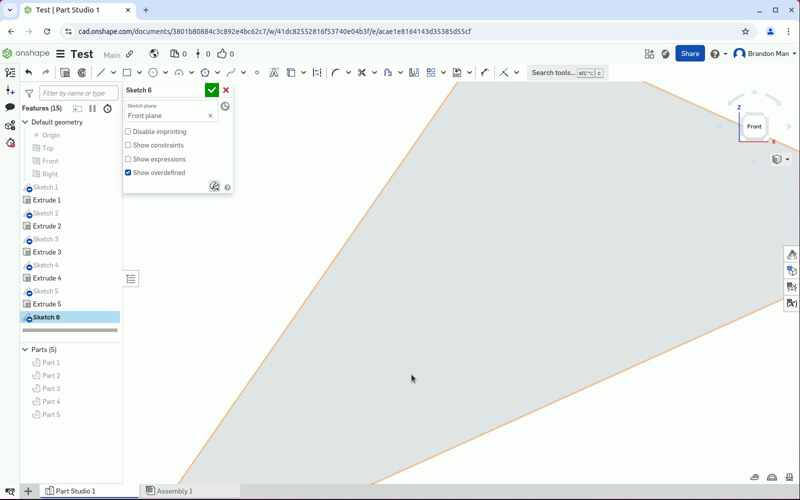
click(411, 374)
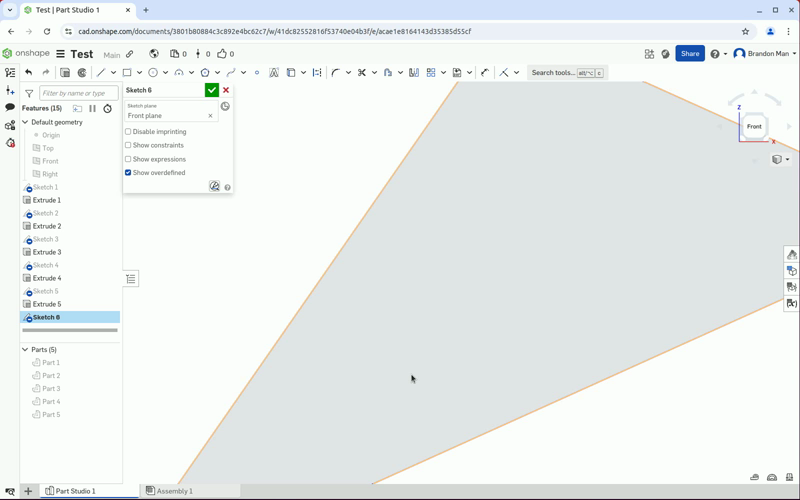
scroll(-6)
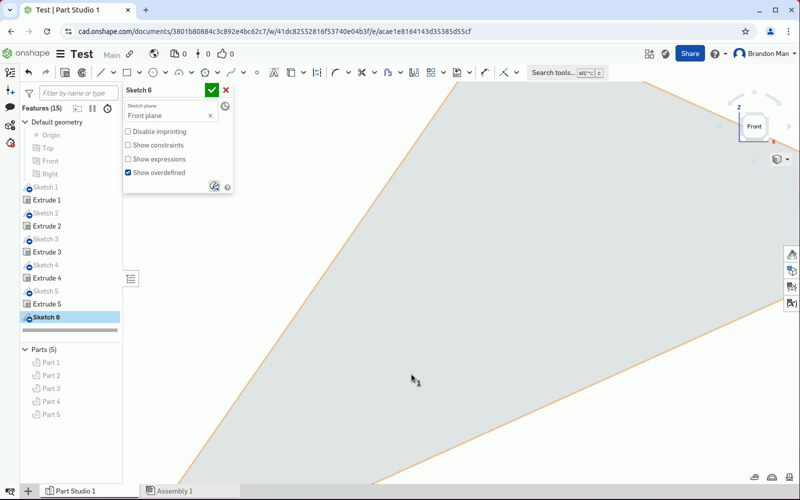
scroll(-6)
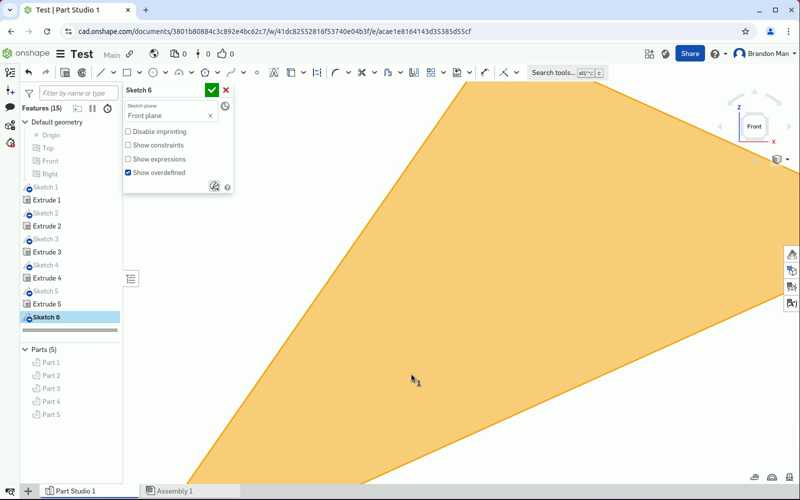
scroll(-6)
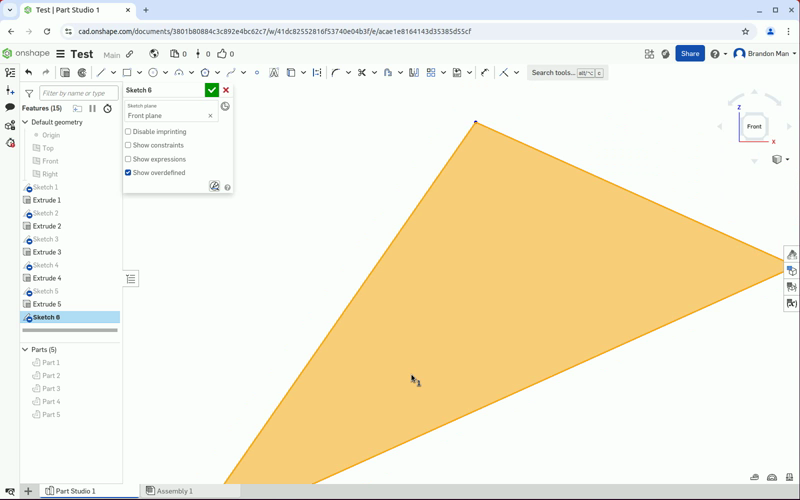
scroll(-6)
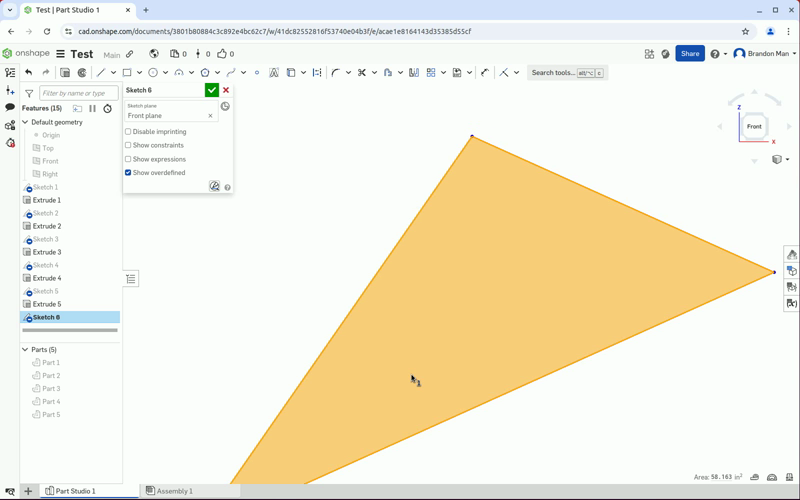
scroll(-6)
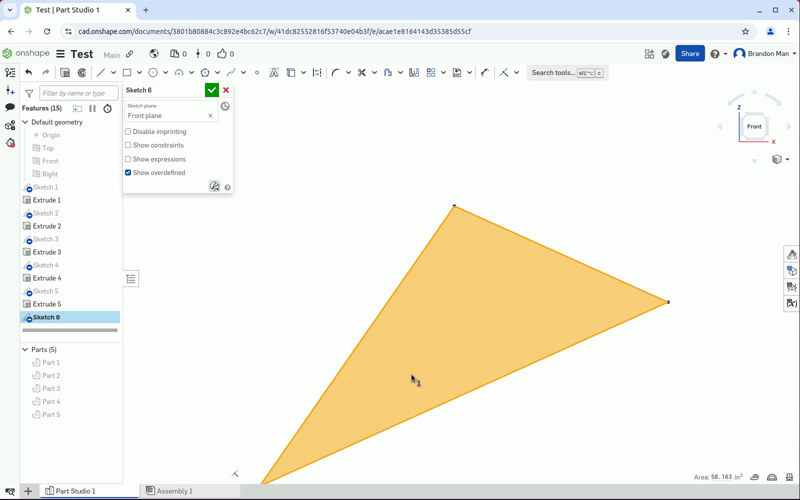
scroll(-6)
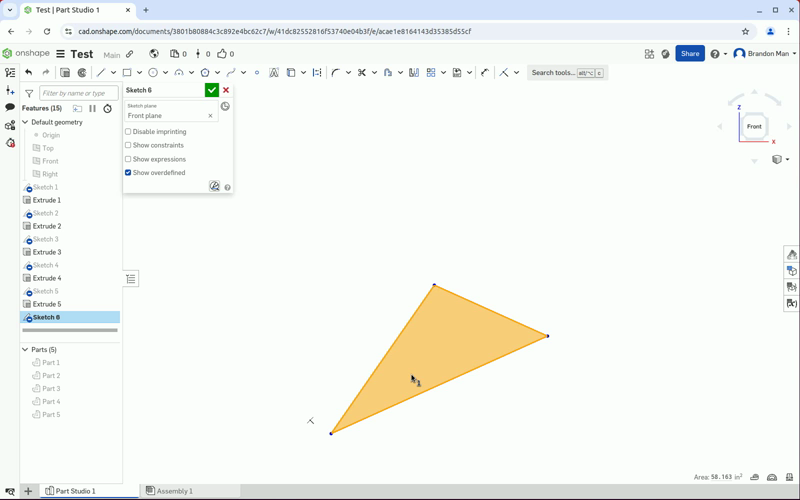
scroll(-6)
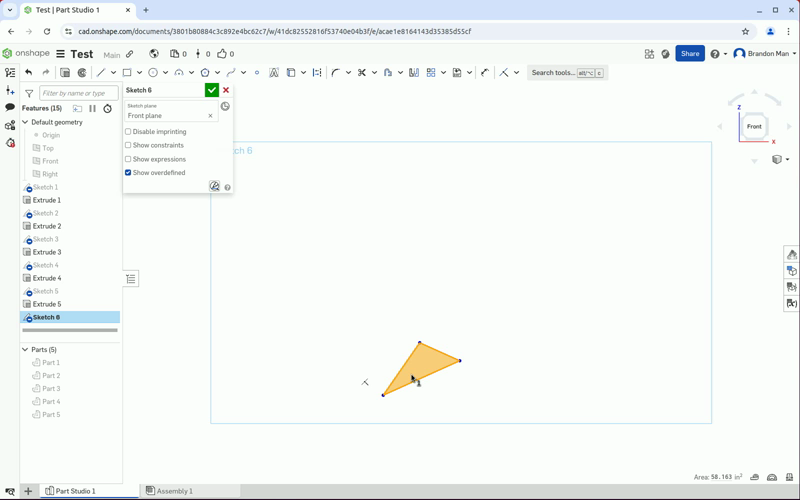
mouse_move(73, 352)
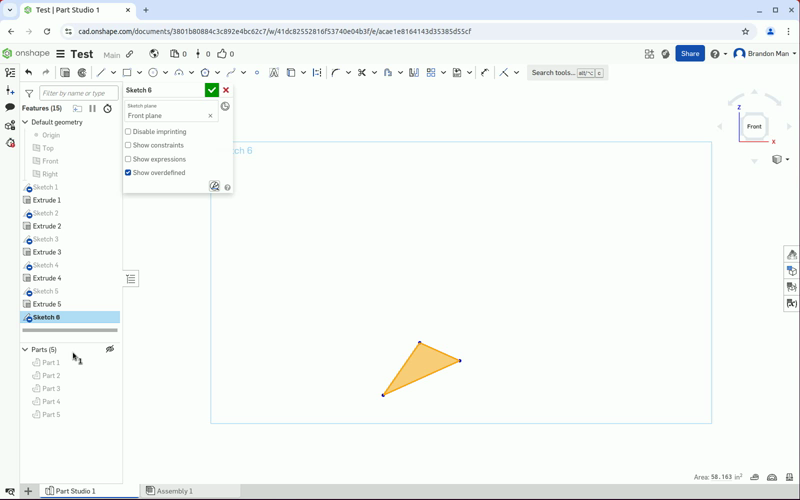
key(shift+y)
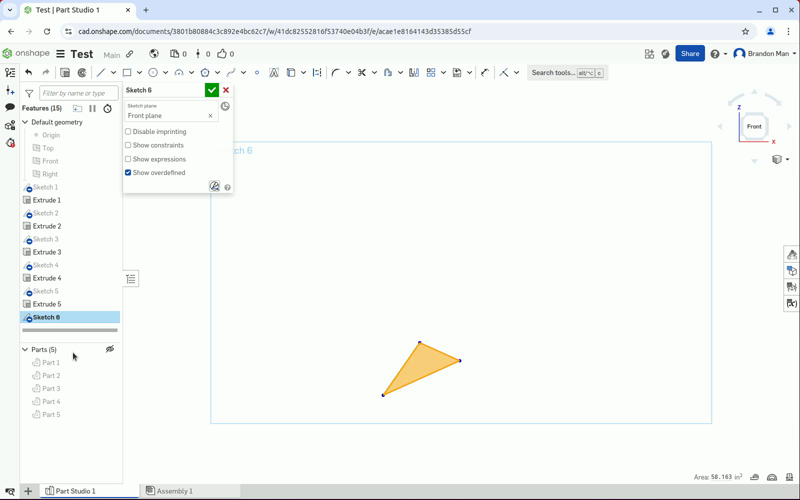
key(shift+e)
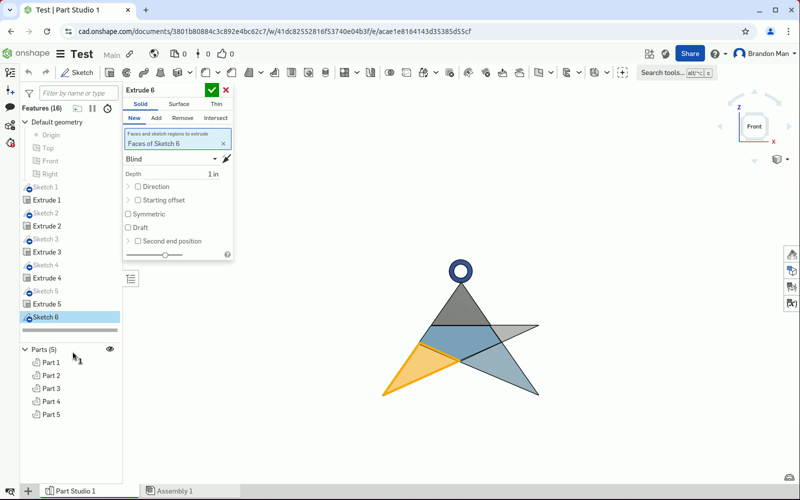
mouse_move(143, 106)
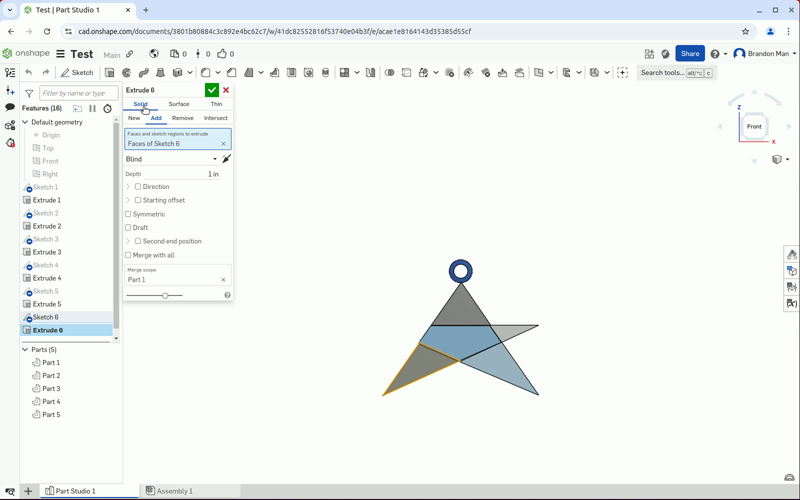
click(143, 106)
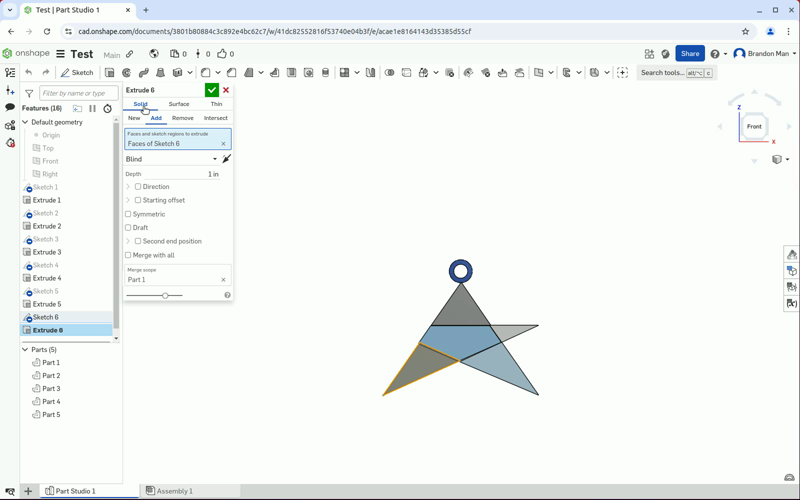
mouse_move(137, 120)
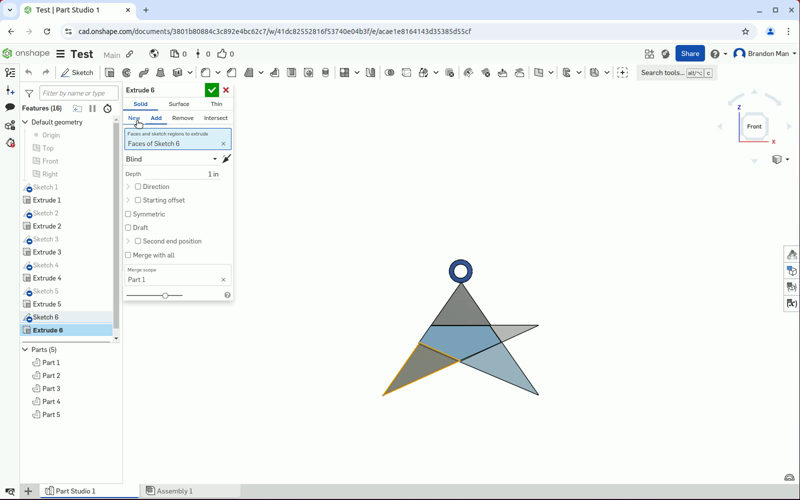
click(137, 120)
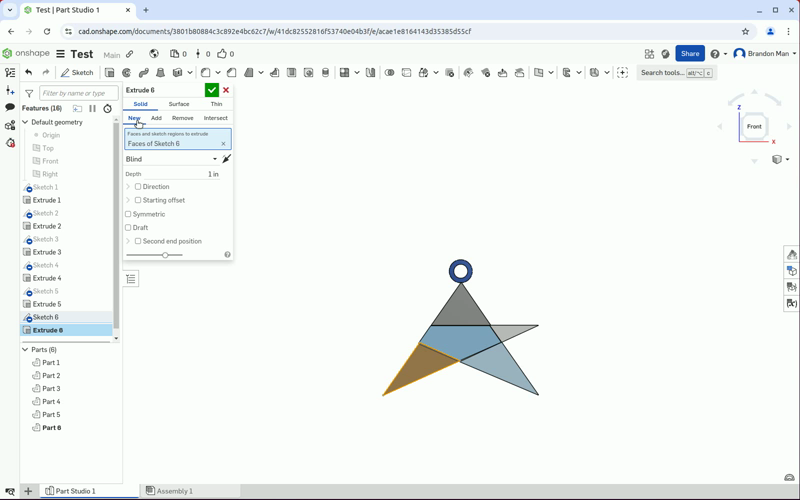
key(tab, 4)
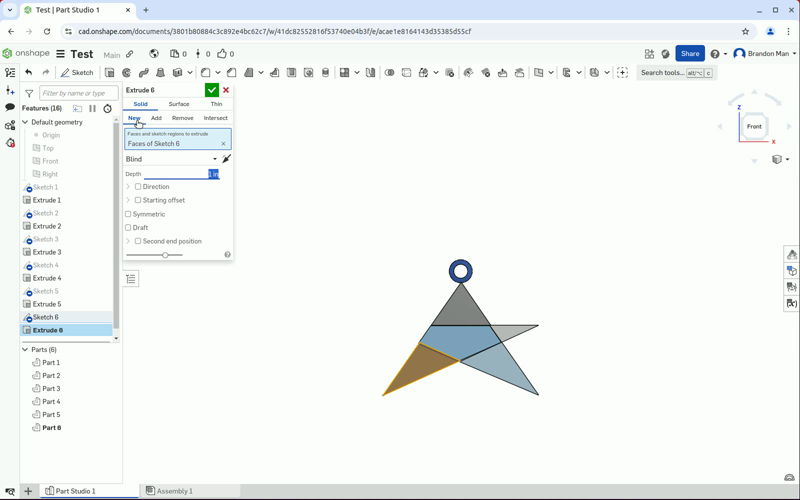
text(9.388)
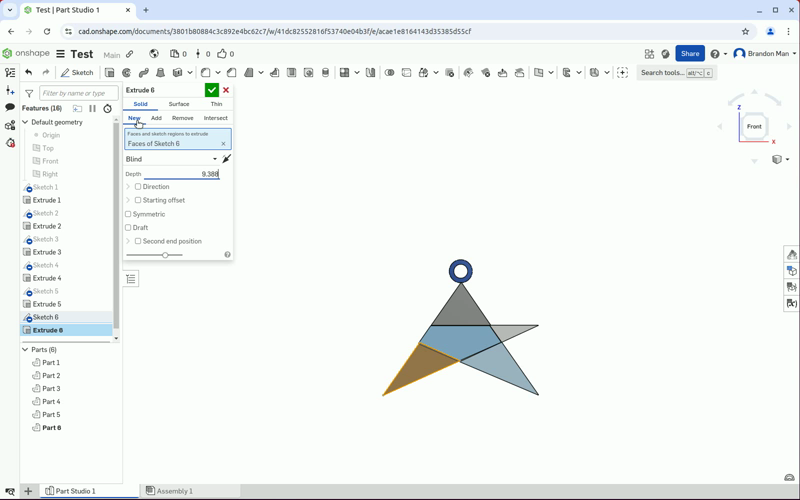
key(enter)
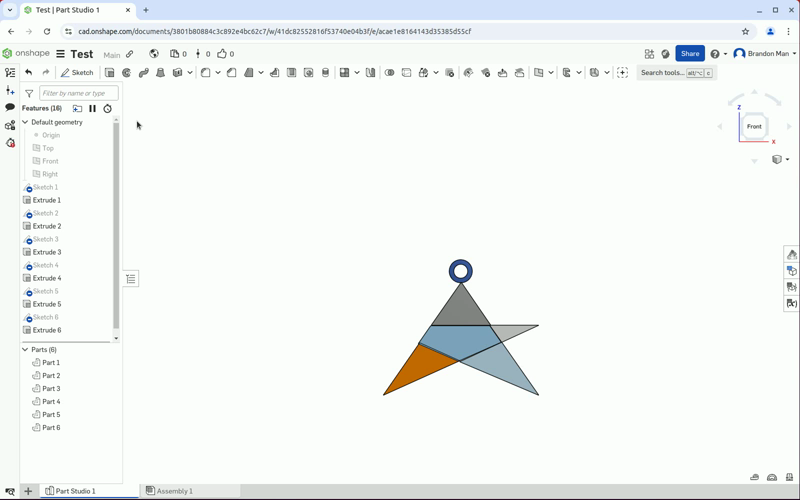
key(shift+h)
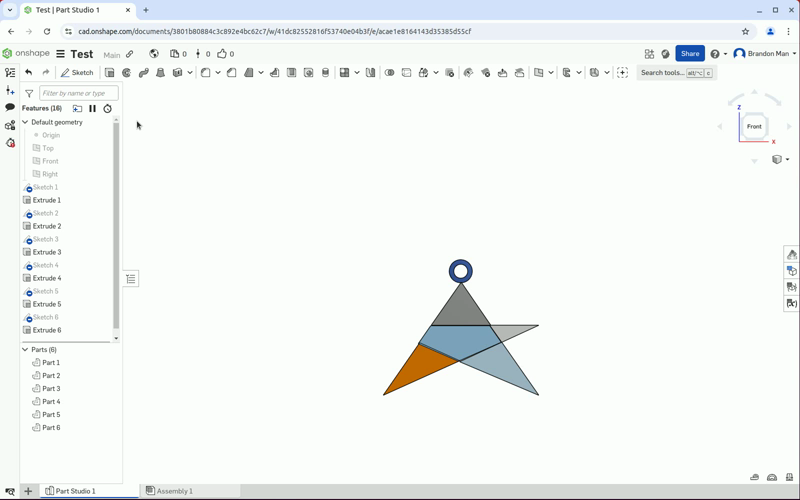
key(shift+h)
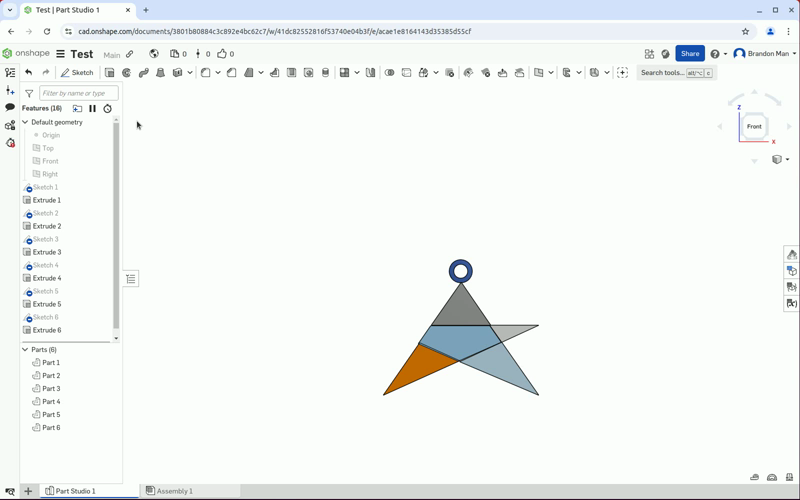
mouse_move(69, 189)
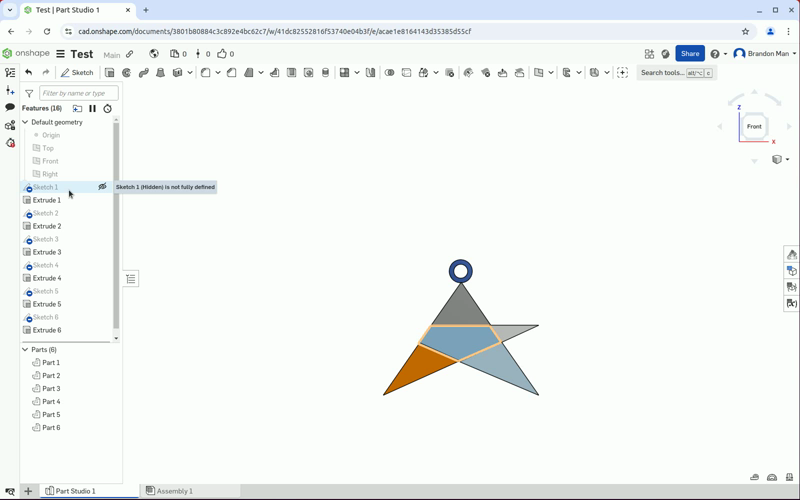
click(69, 189)
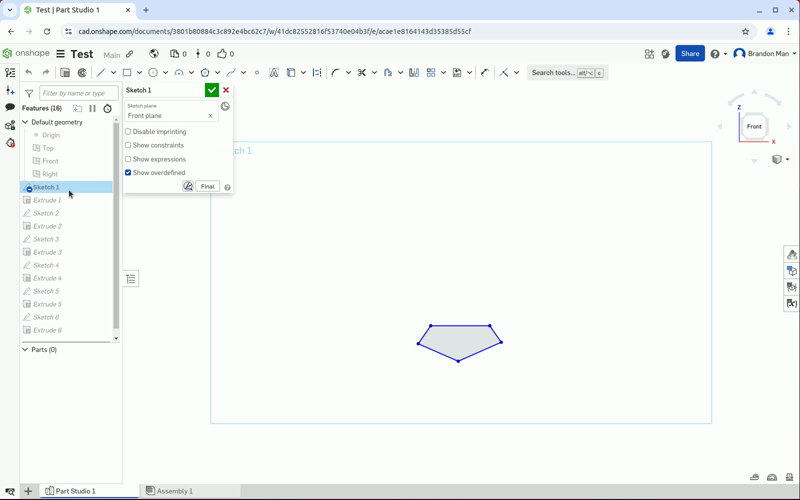
mouse_move(229, 92)
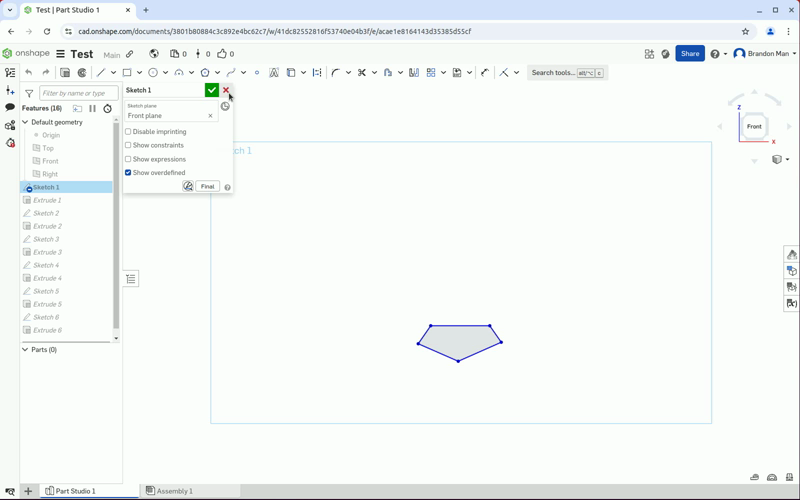
click(229, 92)
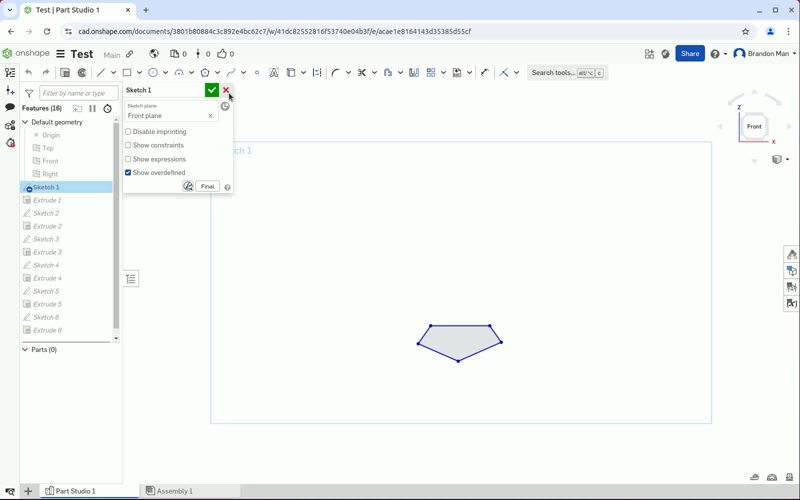
key(shift+s)
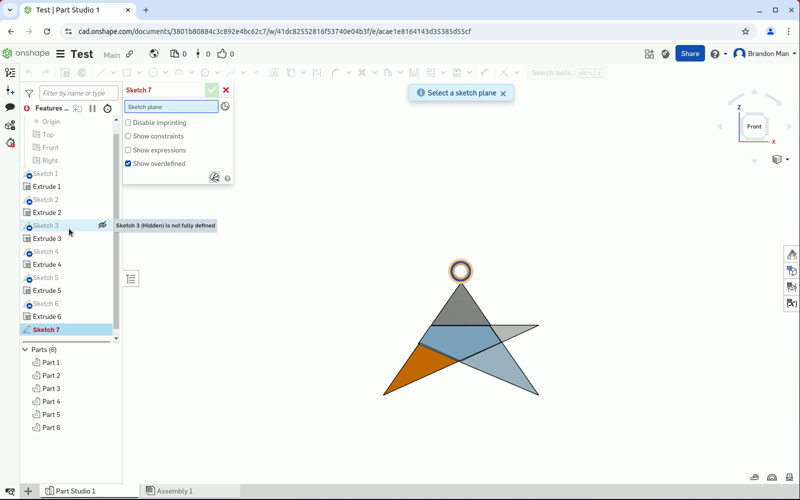
scroll(3)
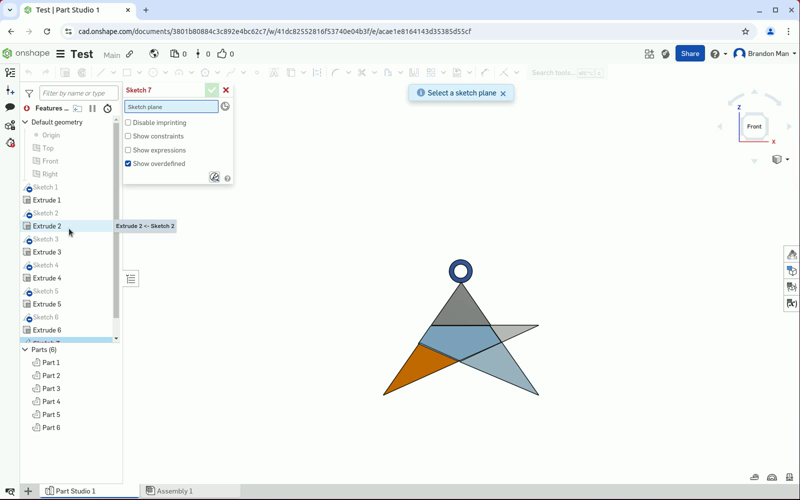
mouse_move(69, 163)
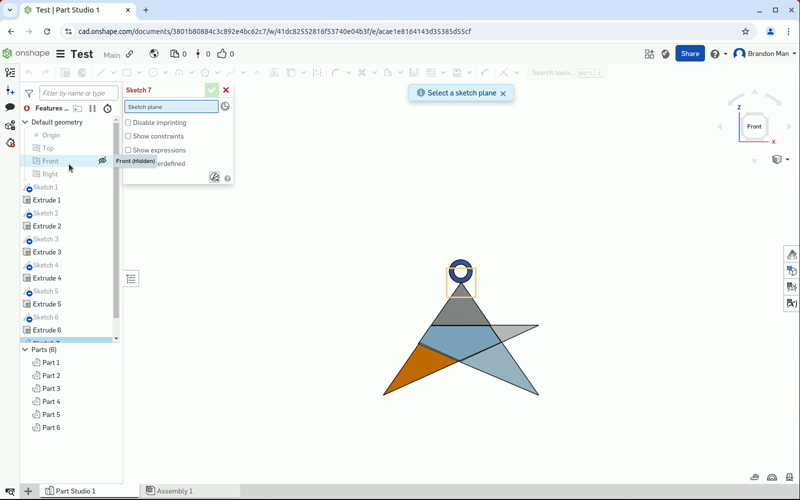
click(69, 163)
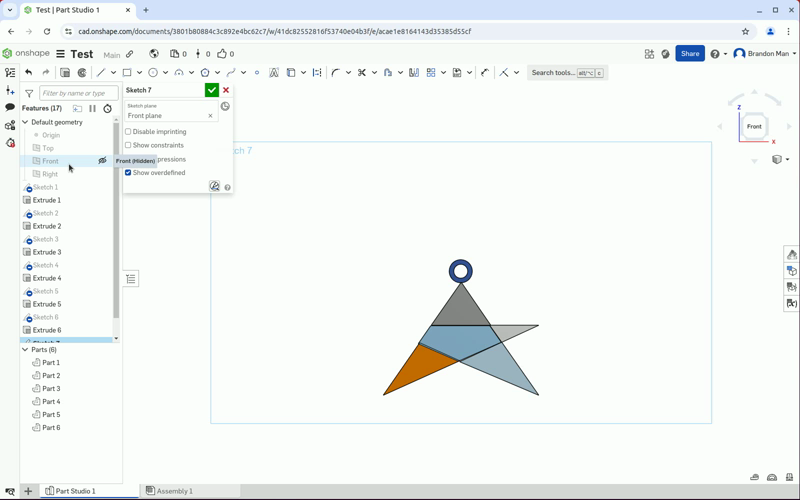
mouse_move(73, 352)
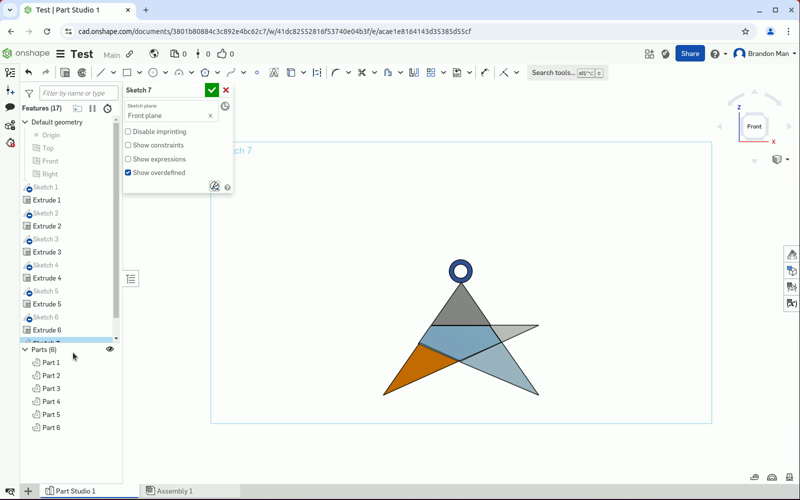
key(y)
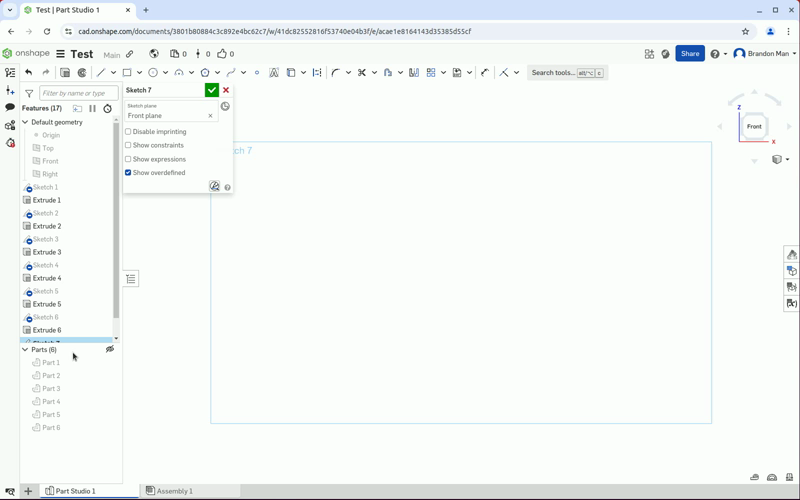
key(l)
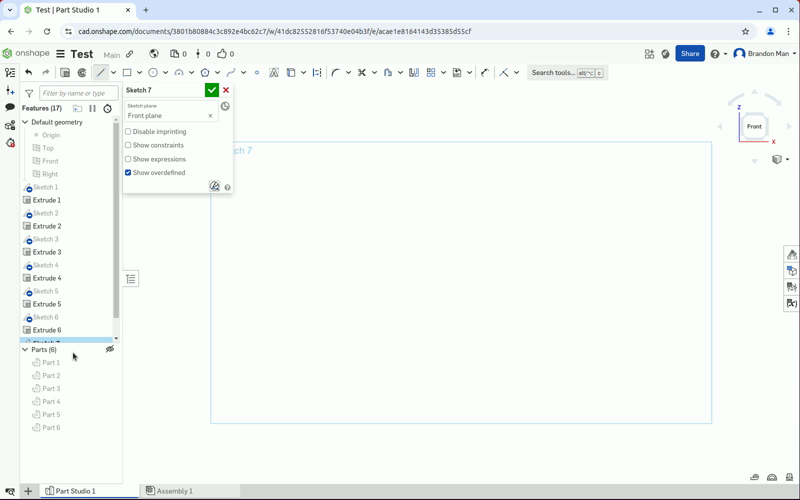
key_down(shift)
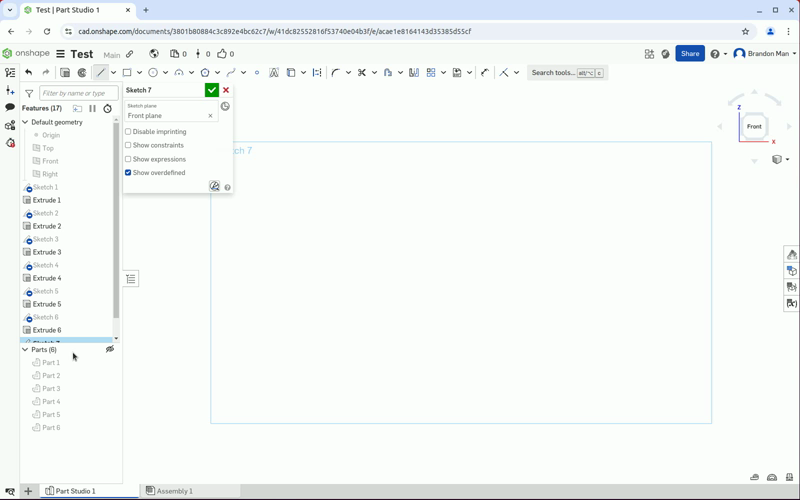
mouse_move(377, 325)
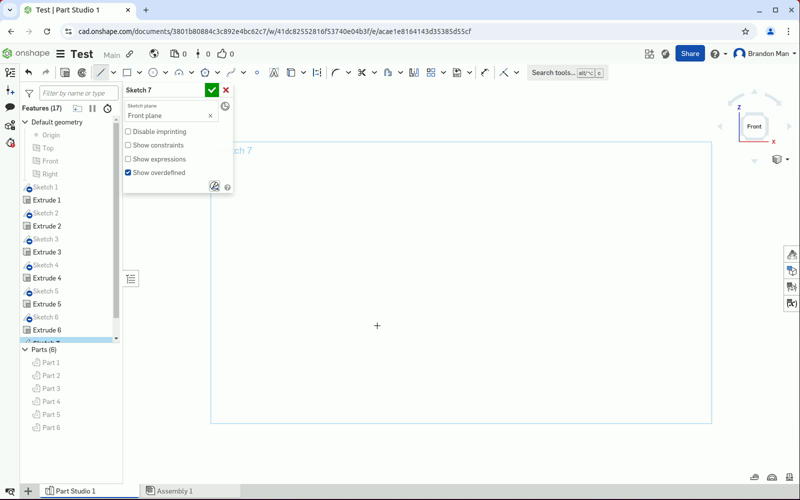
click(377, 325)
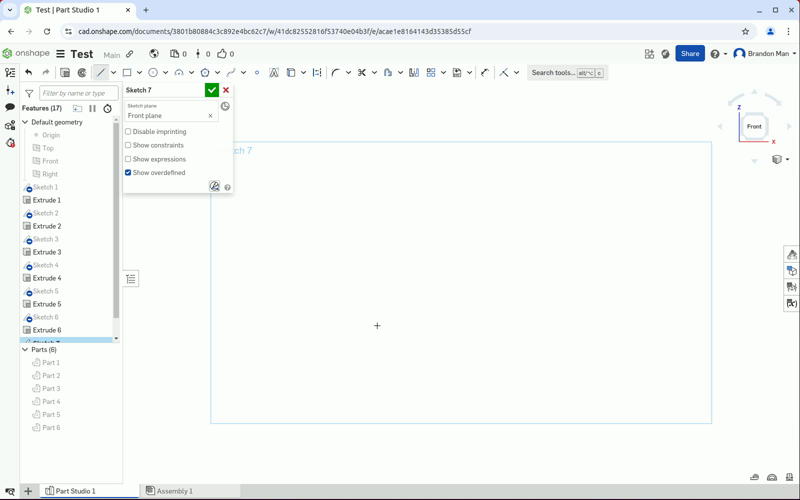
key_up(shift)
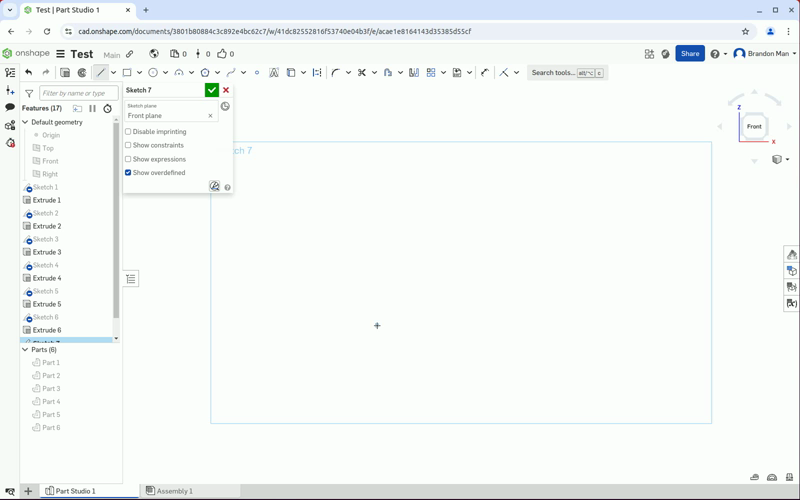
key_down(shift)
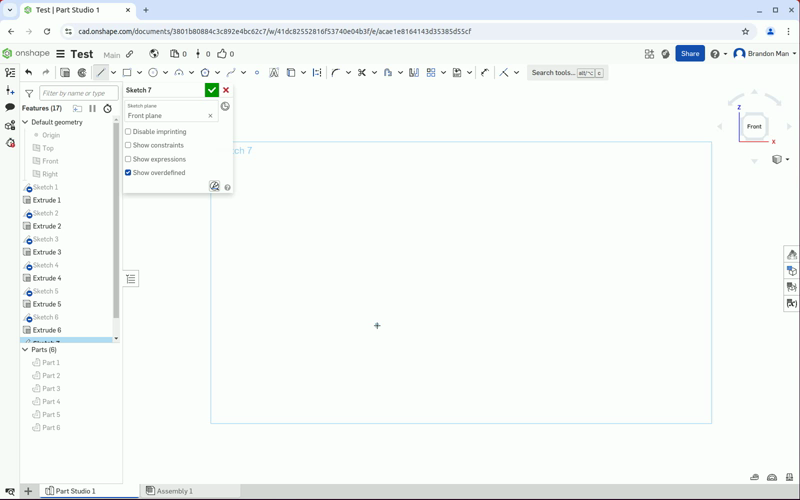
mouse_move(407, 325)
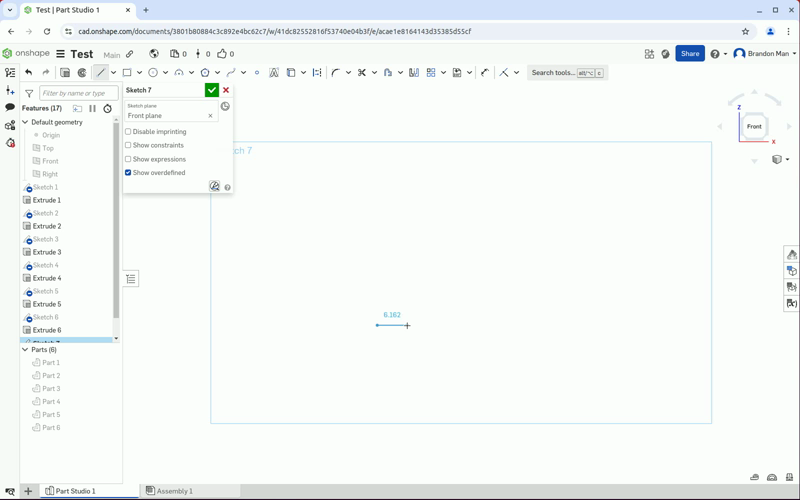
mouse_move(419, 343)
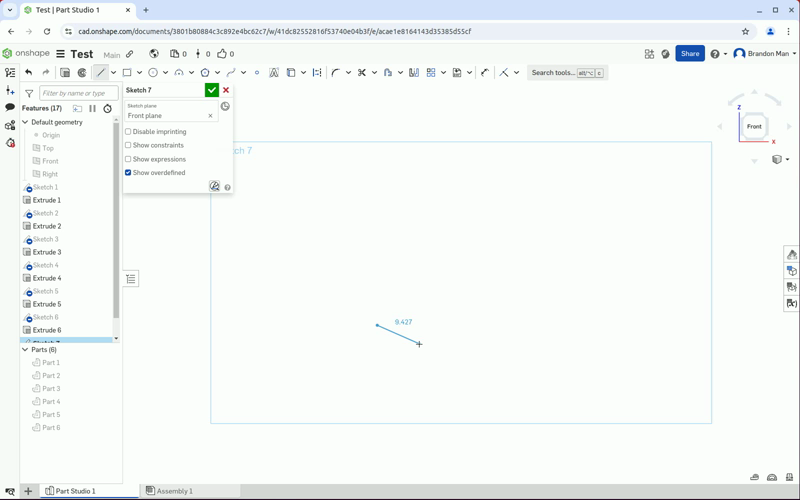
click(419, 343)
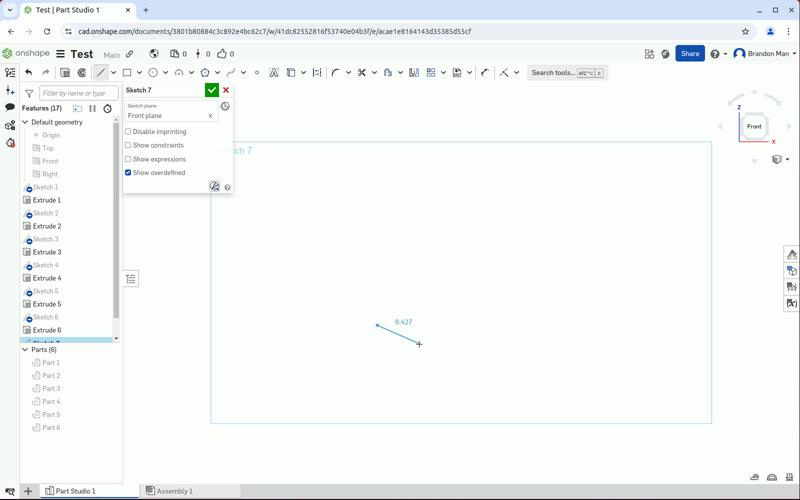
key_up(shift)
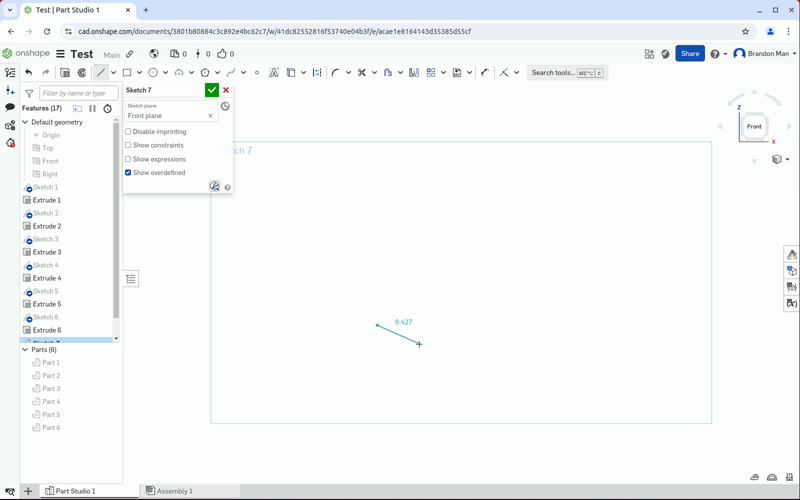
key_down(shift)
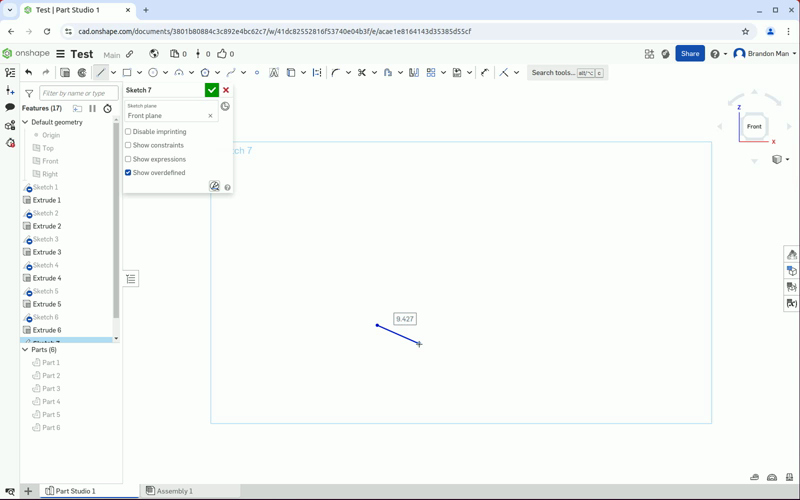
mouse_move(449, 343)
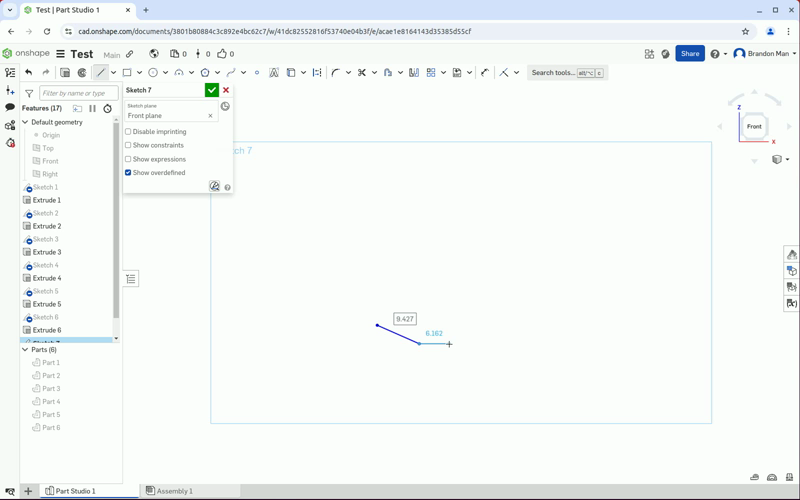
mouse_move(431, 325)
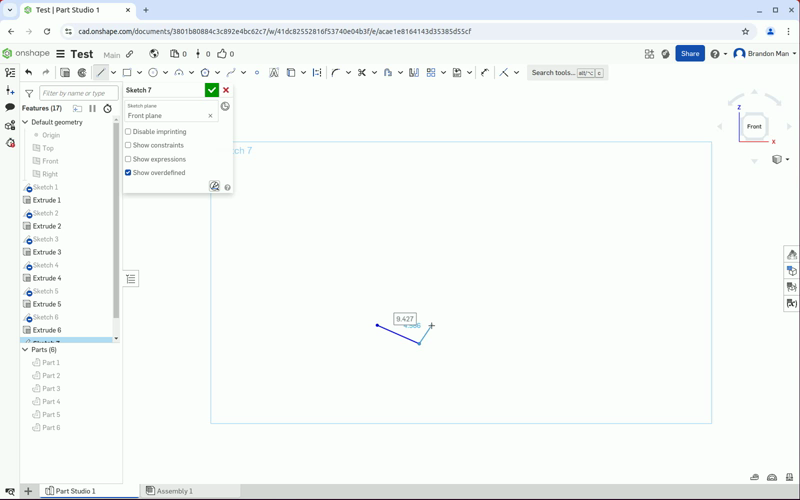
click(431, 325)
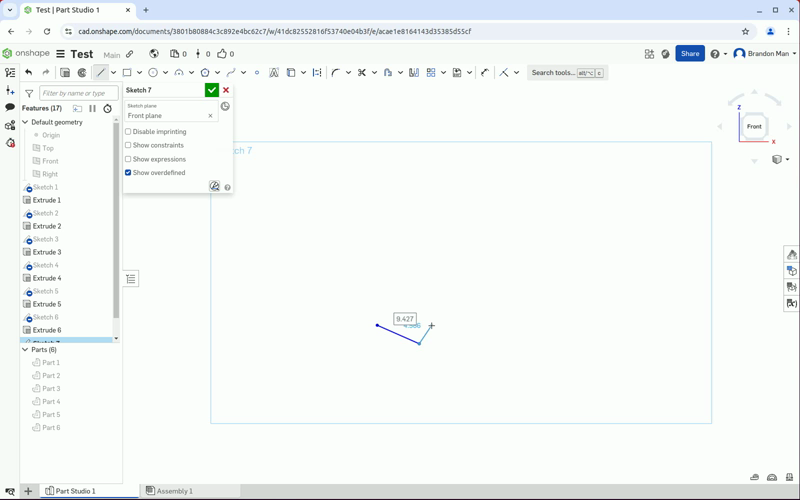
key_up(shift)
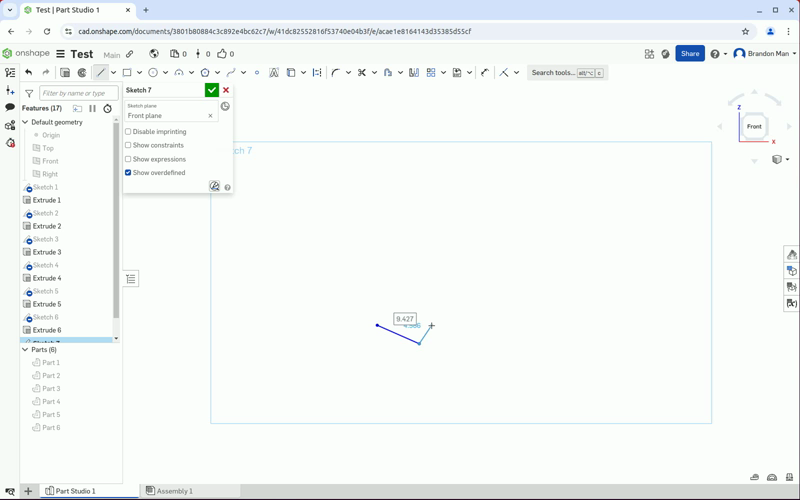
mouse_move(461, 325)
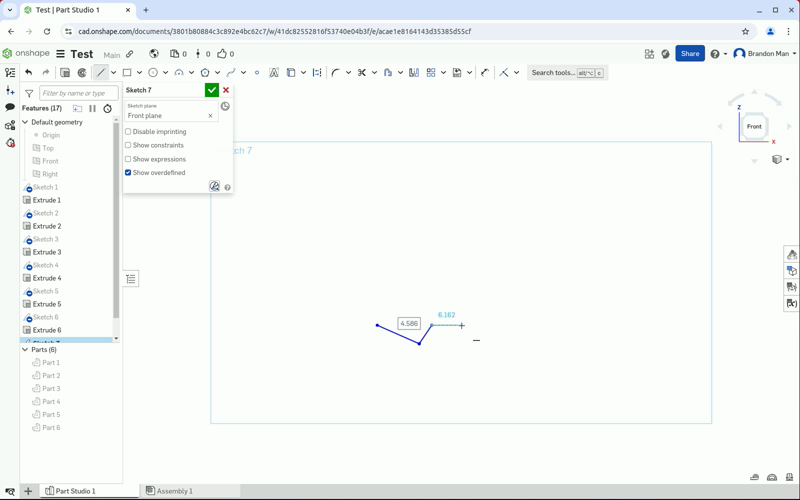
key_down(shift)
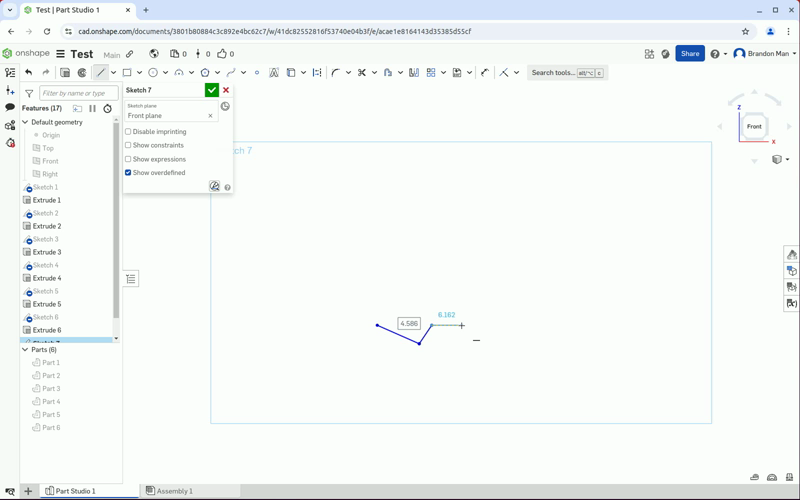
mouse_move(377, 325)
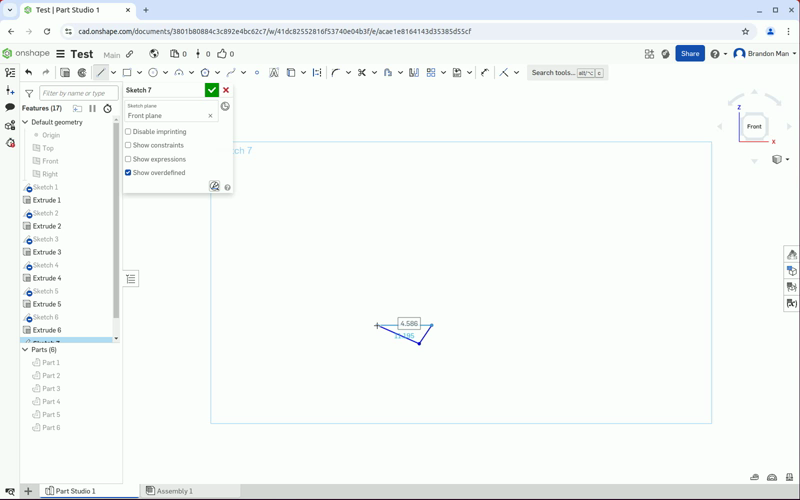
key_up(shift)
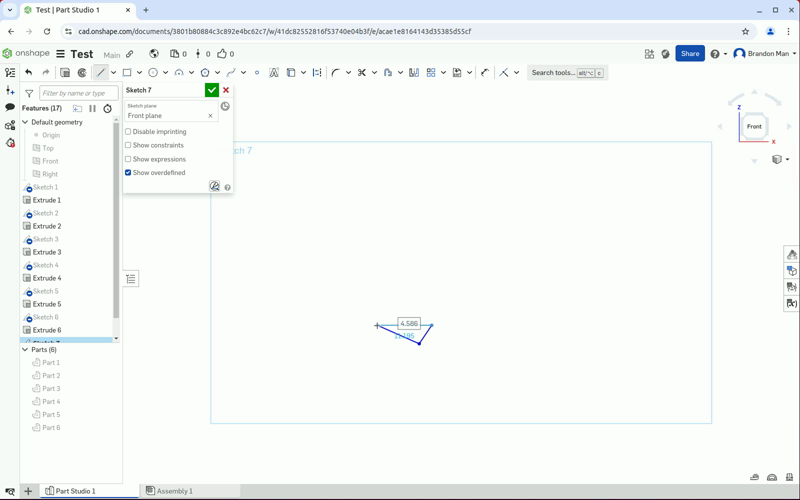
click(377, 325)
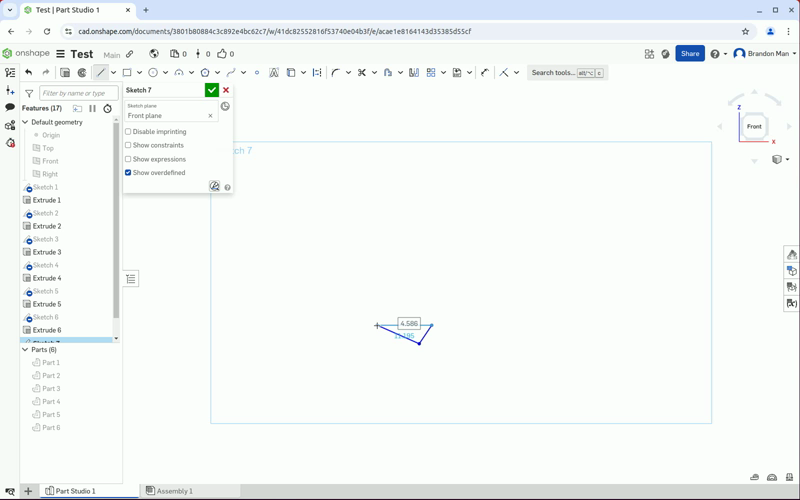
key(esc)
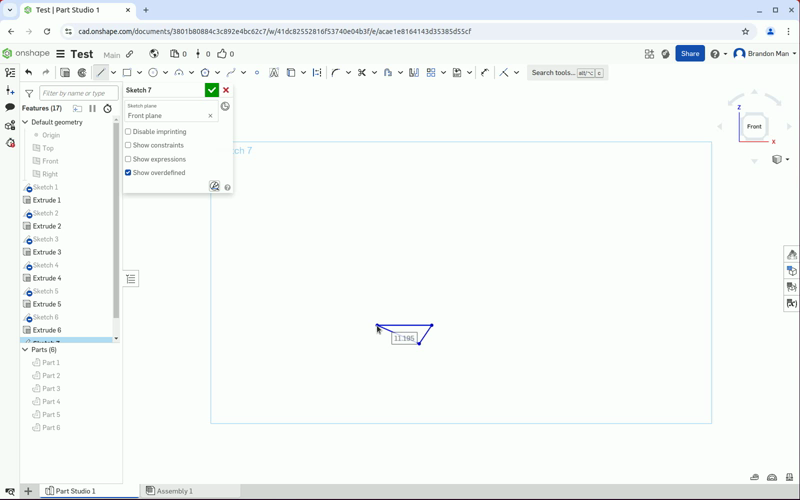
mouse_move(417, 335)
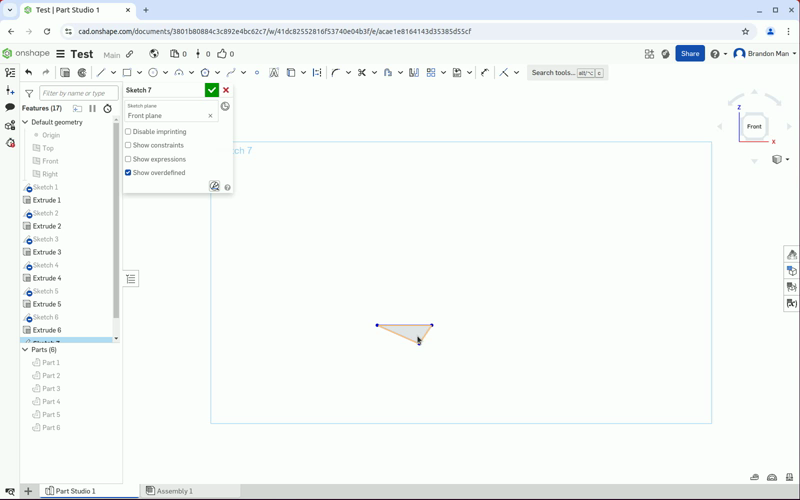
scroll(6)
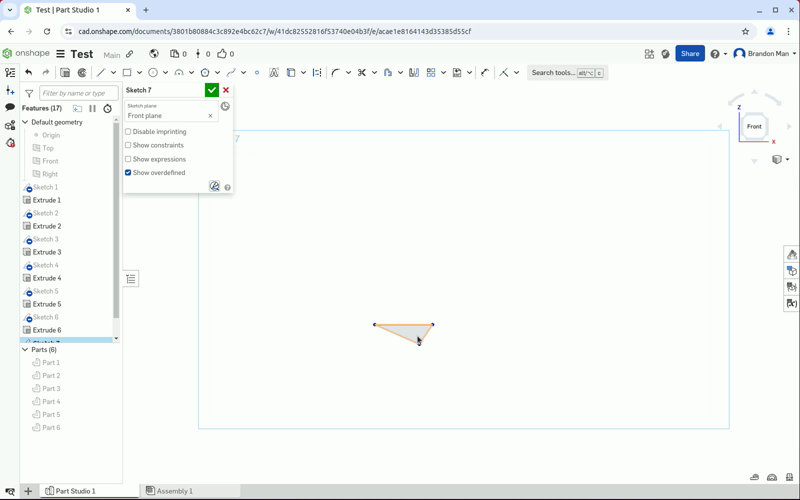
scroll(6)
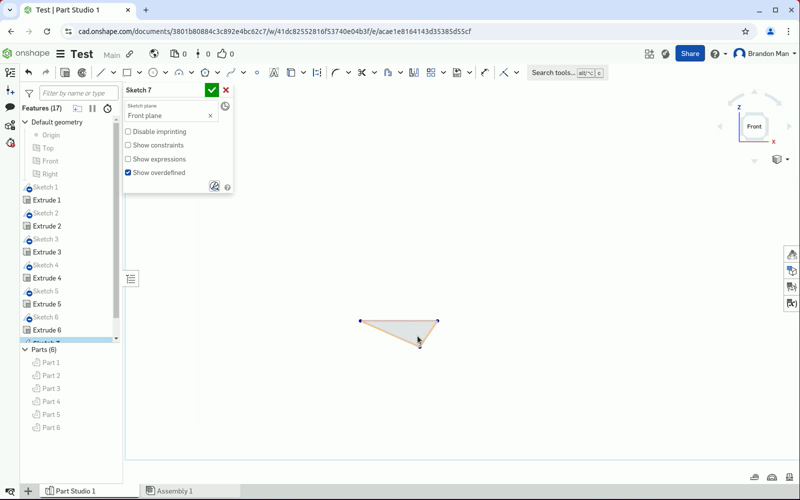
scroll(6)
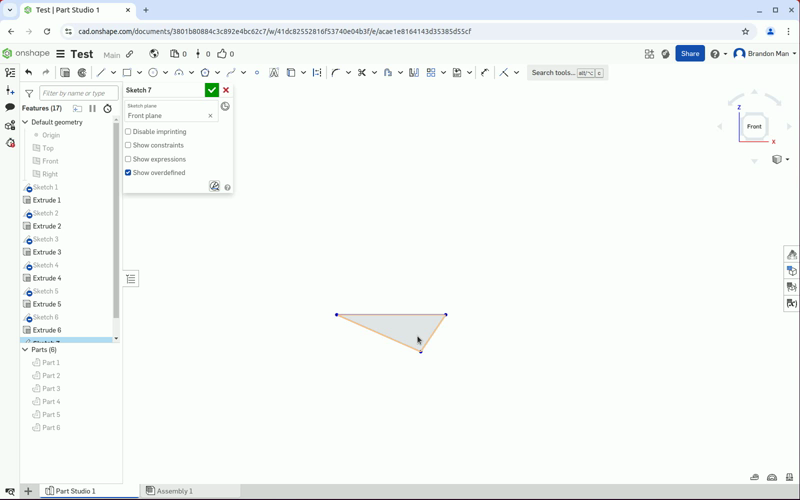
scroll(6)
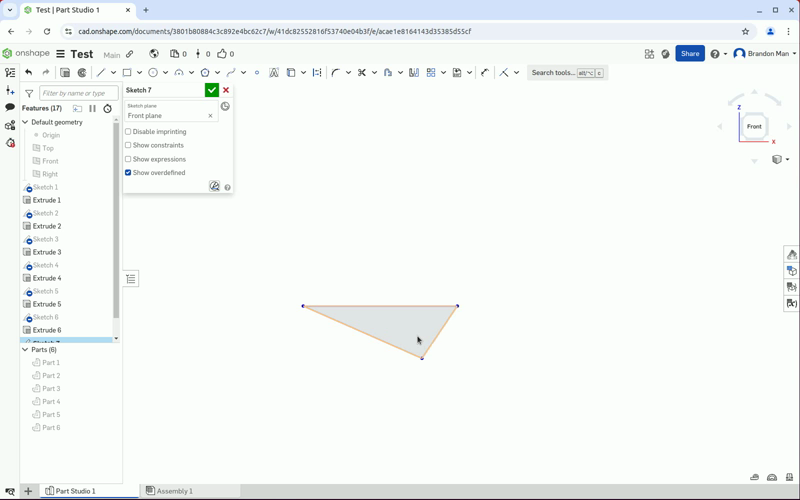
scroll(6)
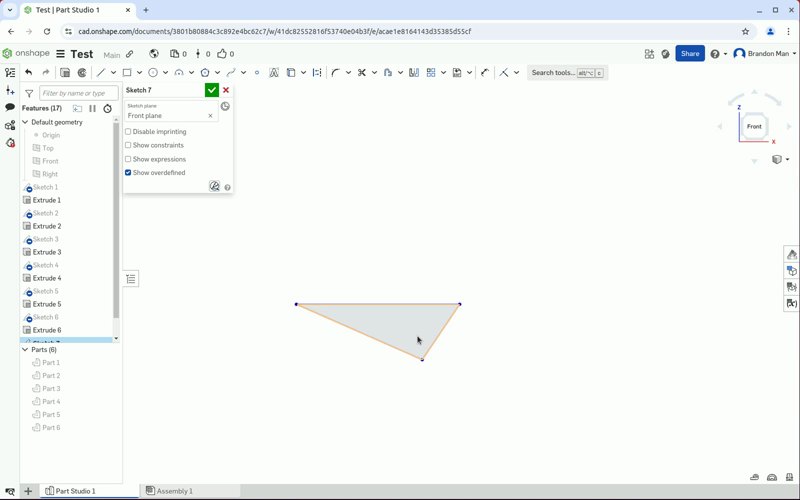
scroll(6)
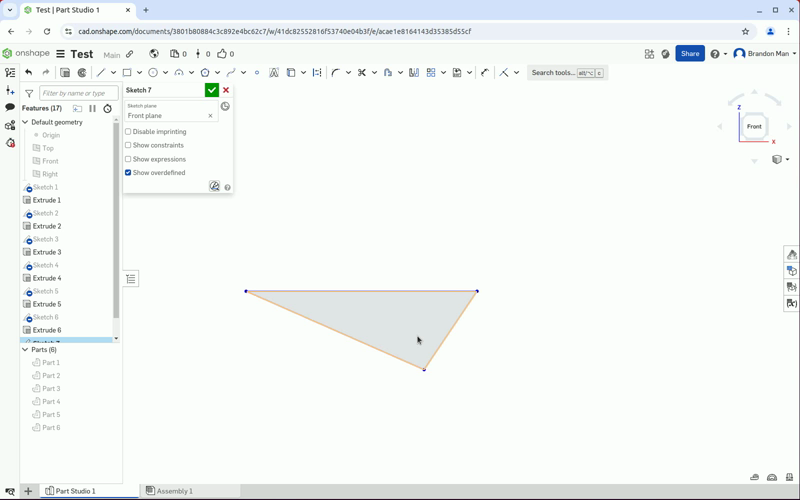
scroll(6)
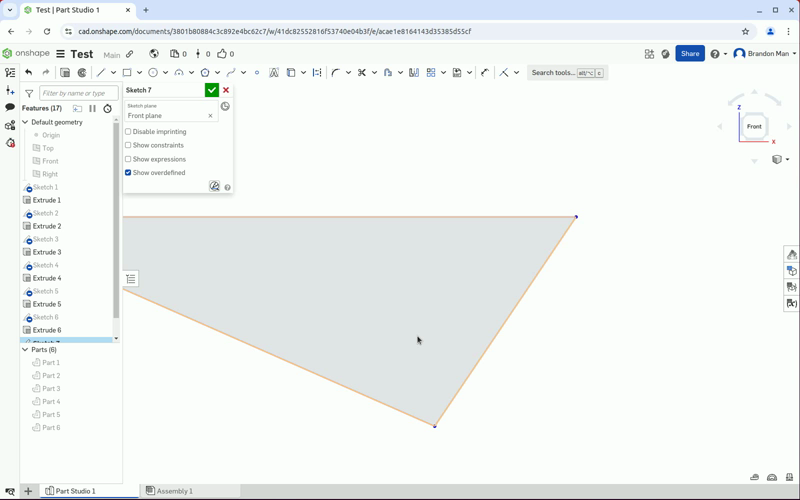
click(417, 335)
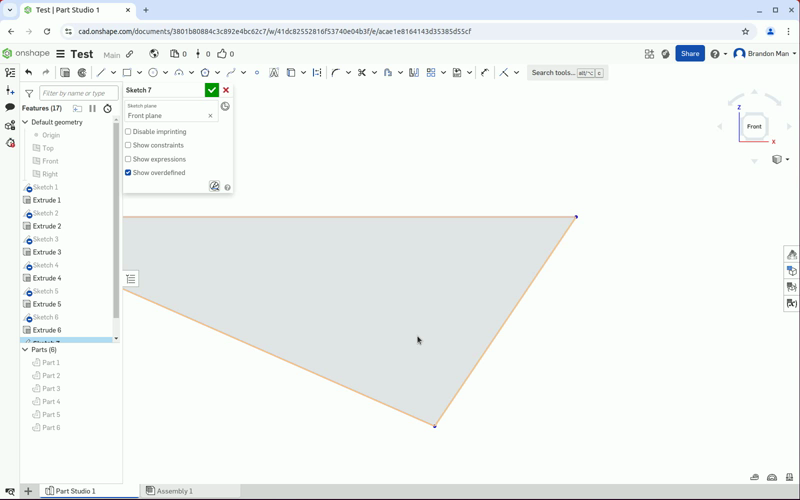
scroll(-6)
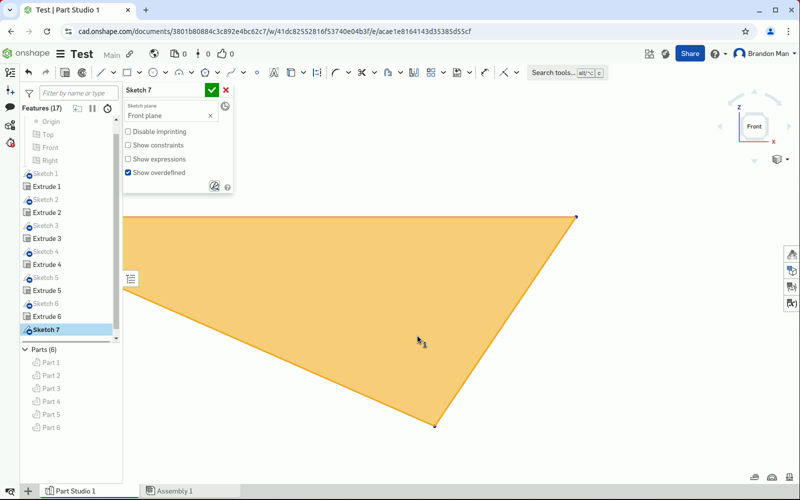
scroll(-6)
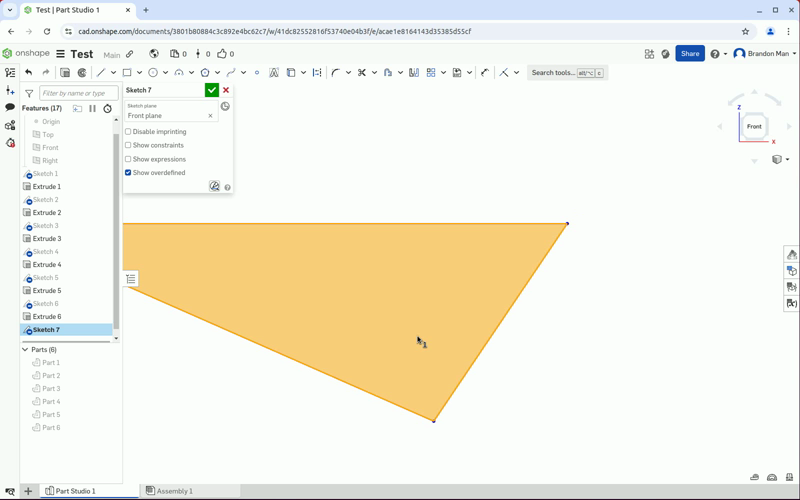
scroll(-6)
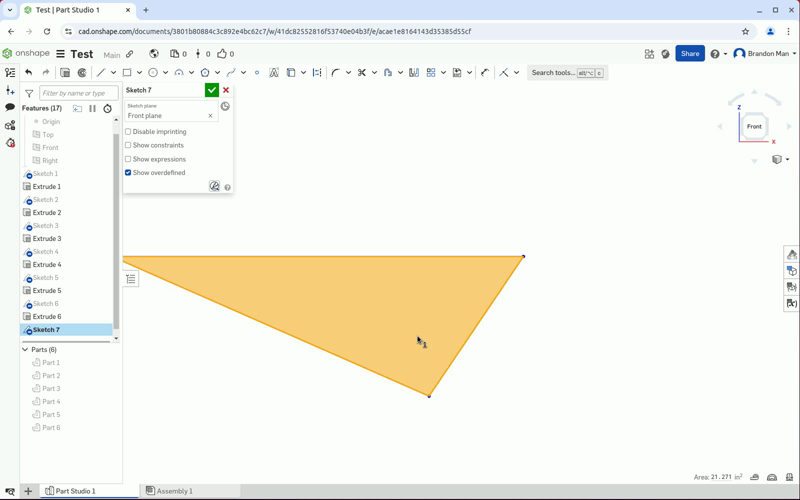
scroll(-6)
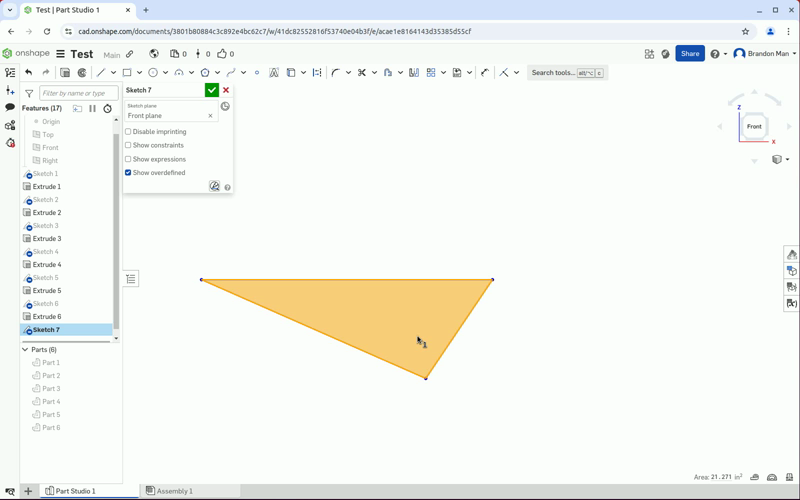
scroll(-6)
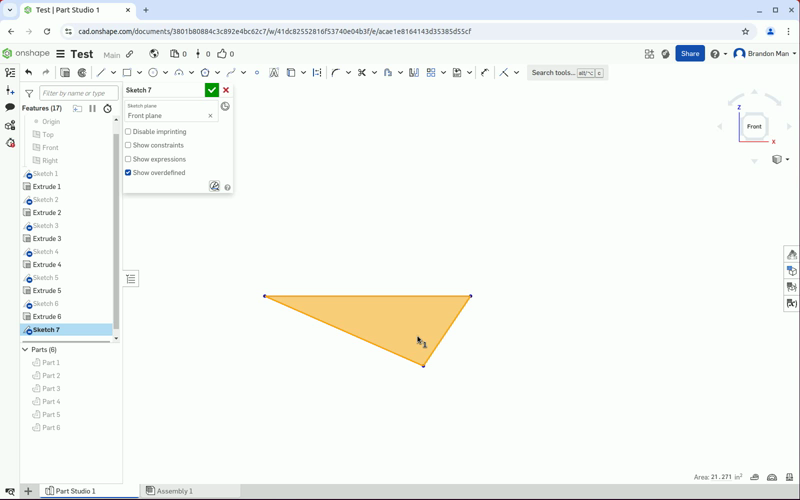
scroll(-6)
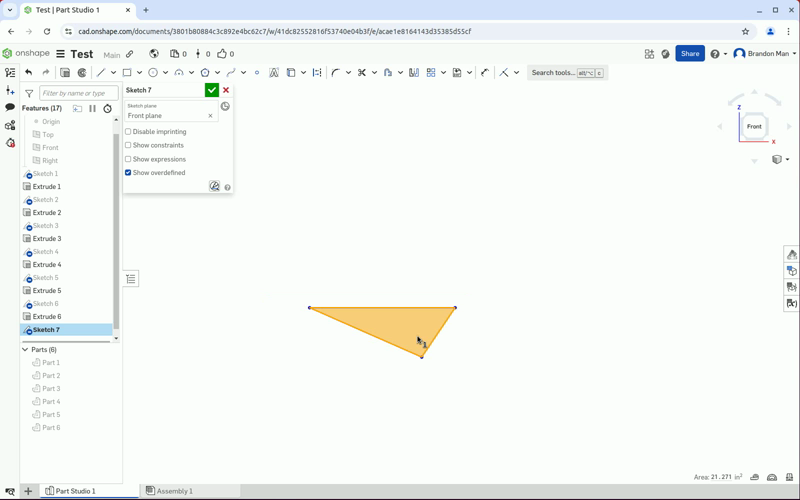
scroll(-6)
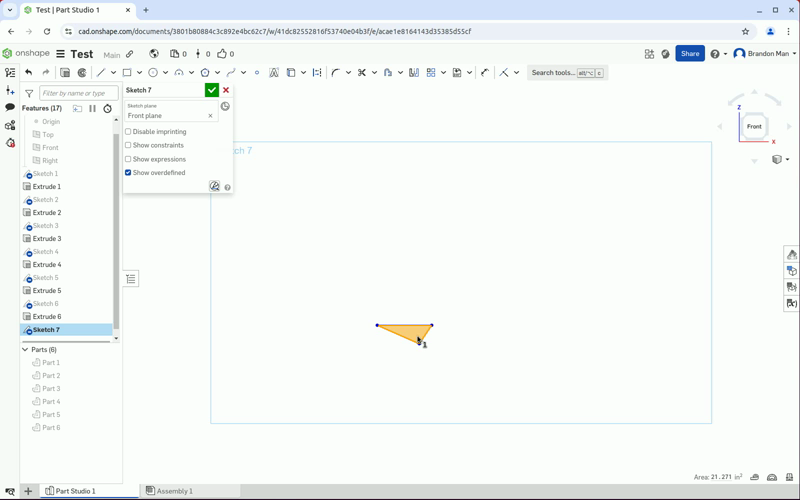
mouse_move(73, 352)
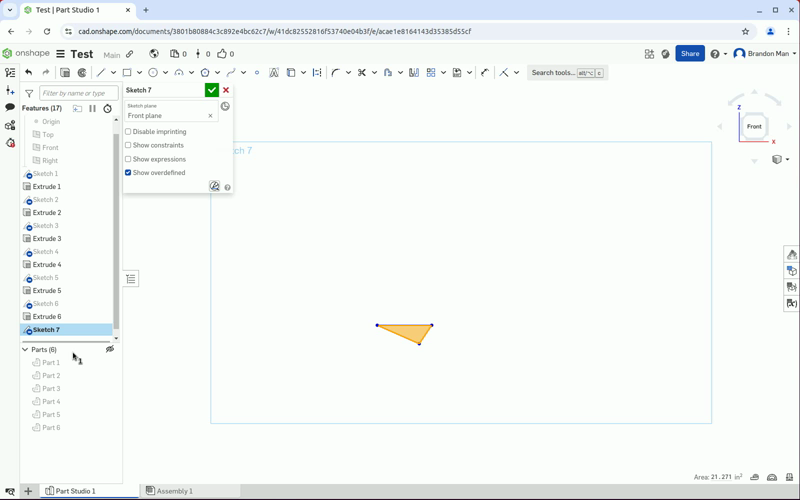
key(shift+y)
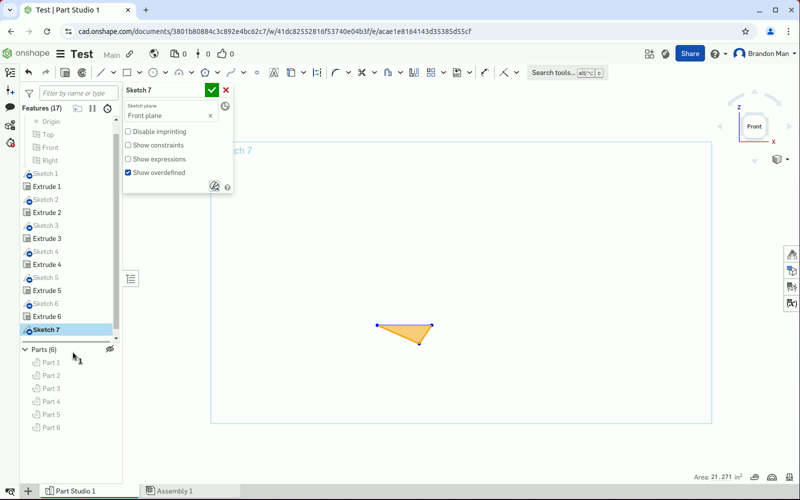
key(shift+e)
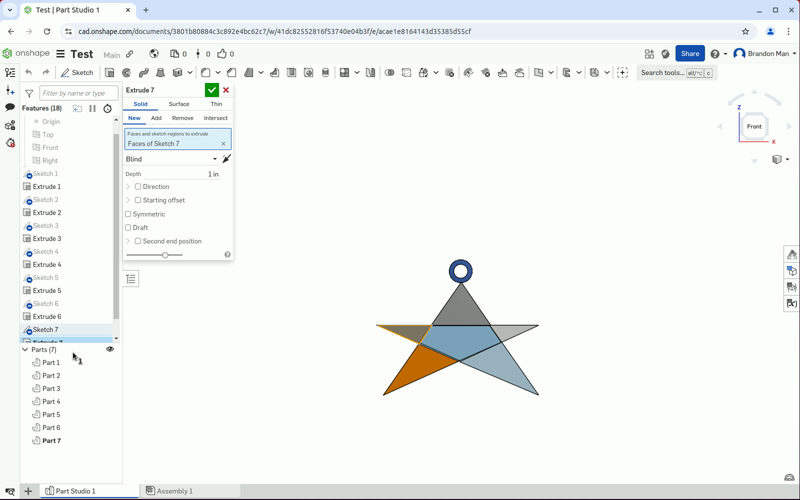
mouse_move(143, 106)
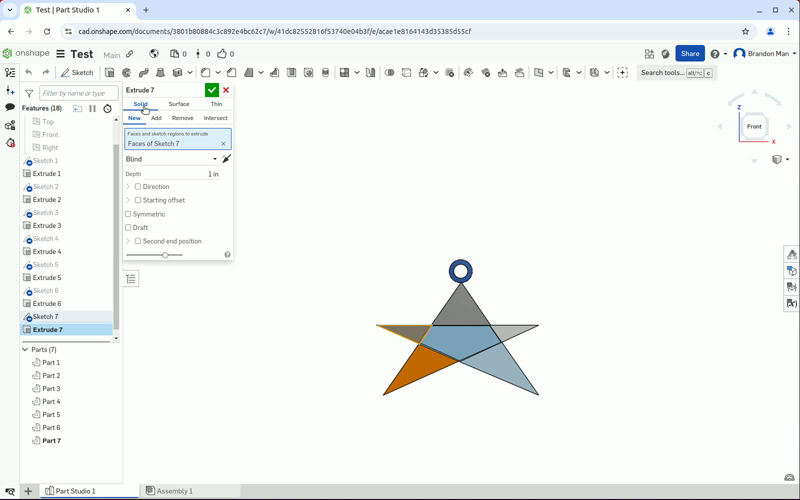
click(143, 106)
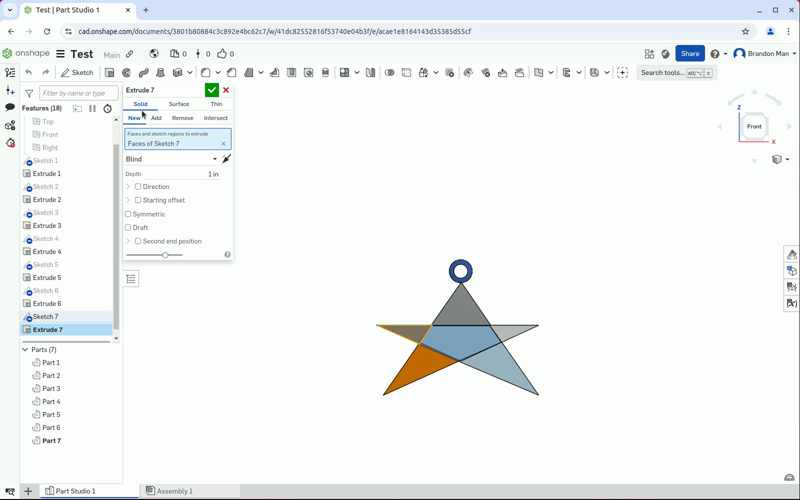
mouse_move(137, 120)
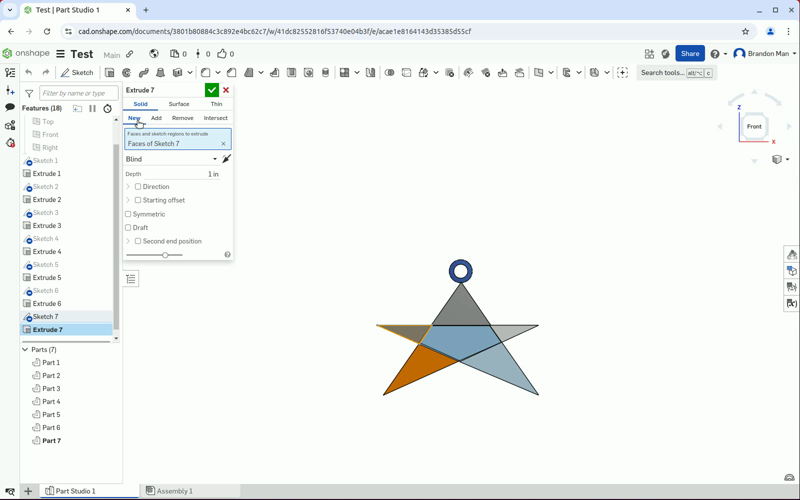
click(137, 120)
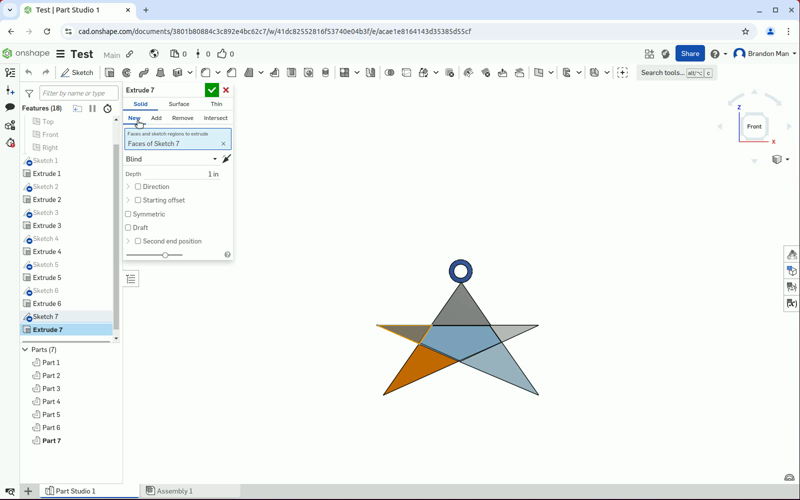
key(tab, 4)
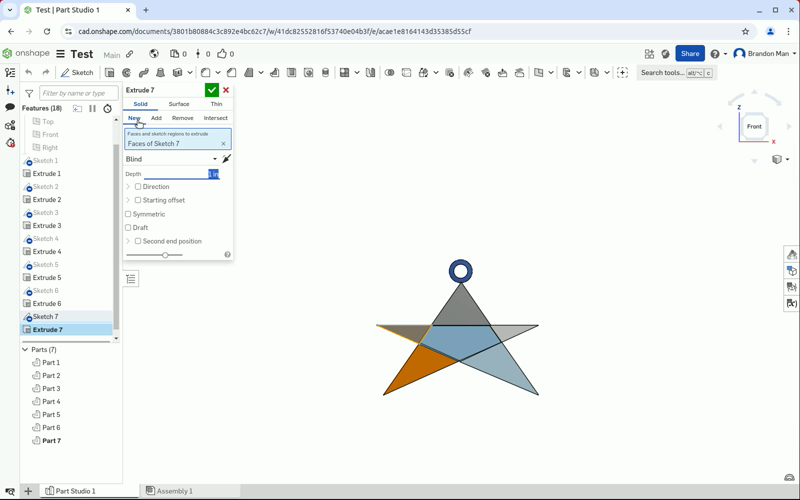
text(9.388)
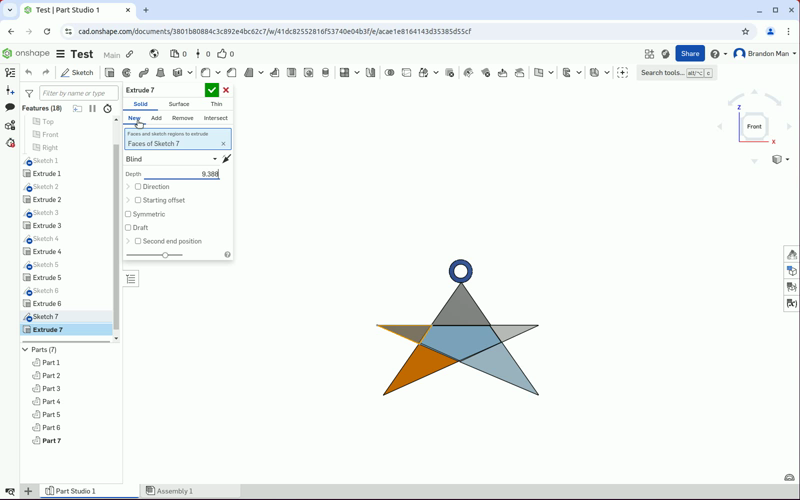
key(enter)
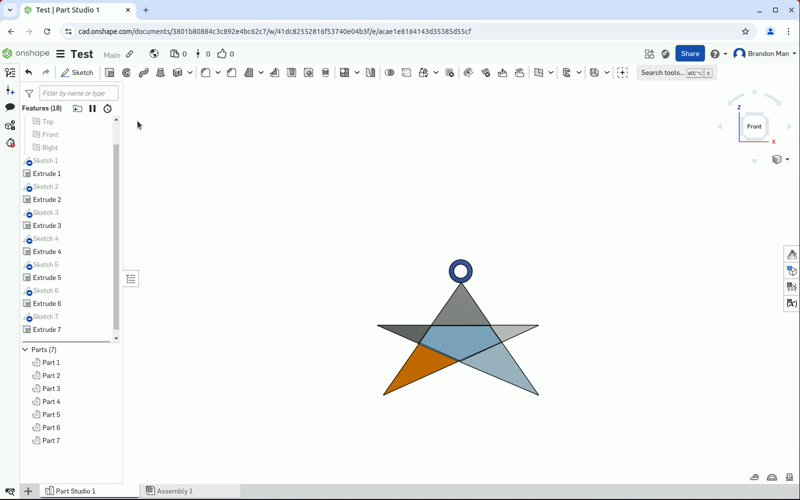
key(shift+h)
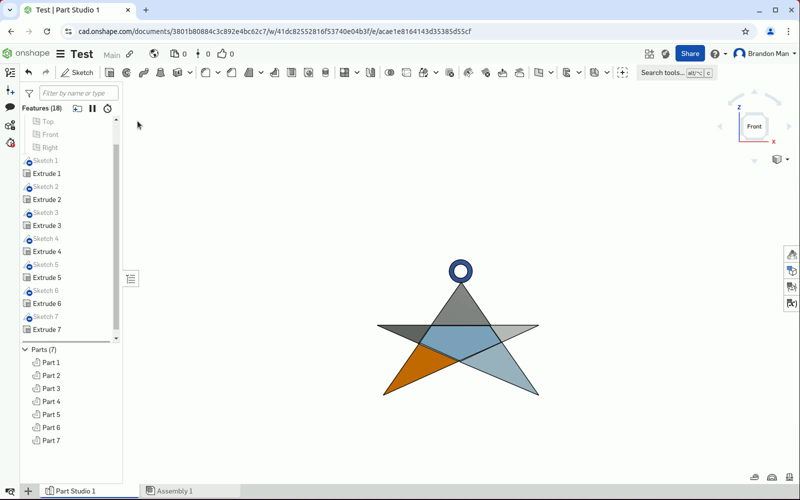
key(shift+h)
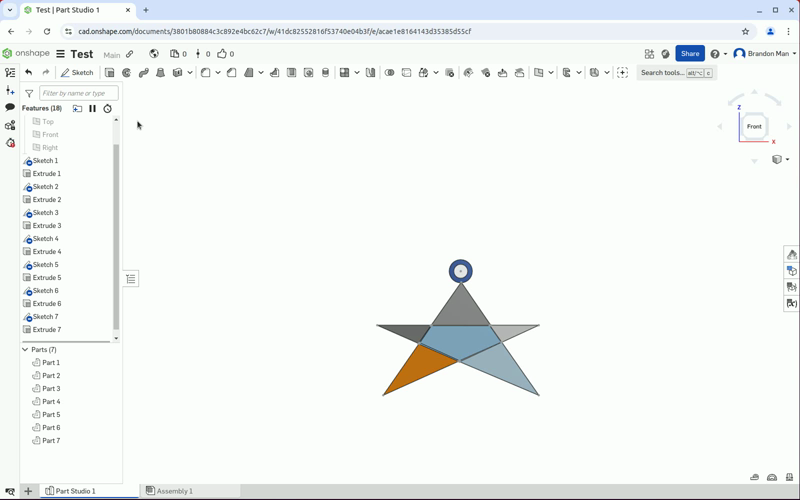
key(shift+7)
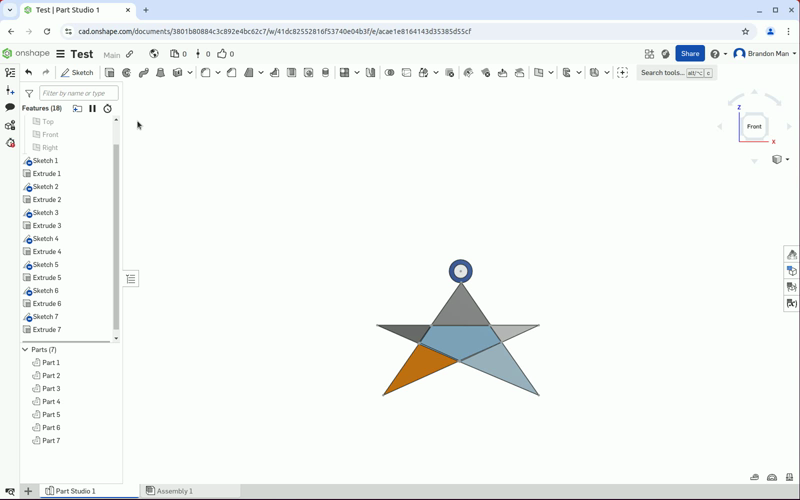
key(left, 2)
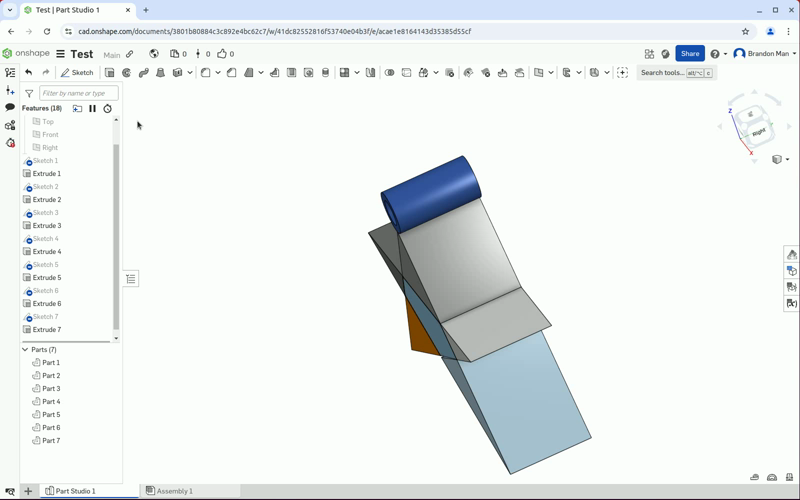
key(down, 2)
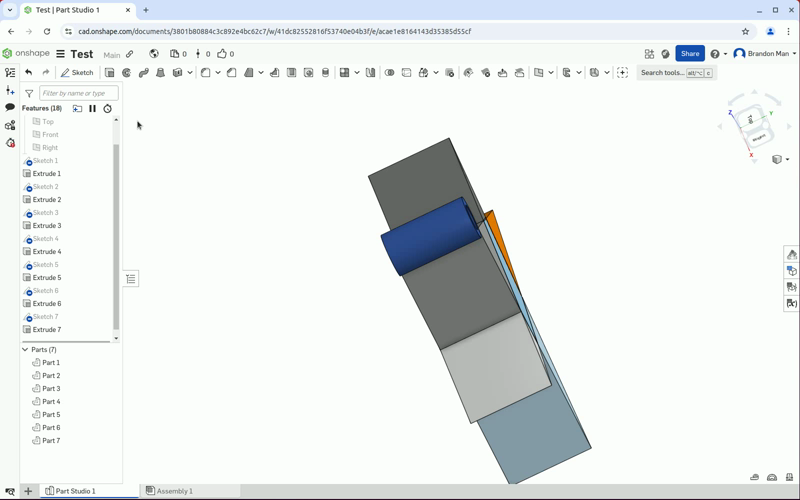
key(up, 2)
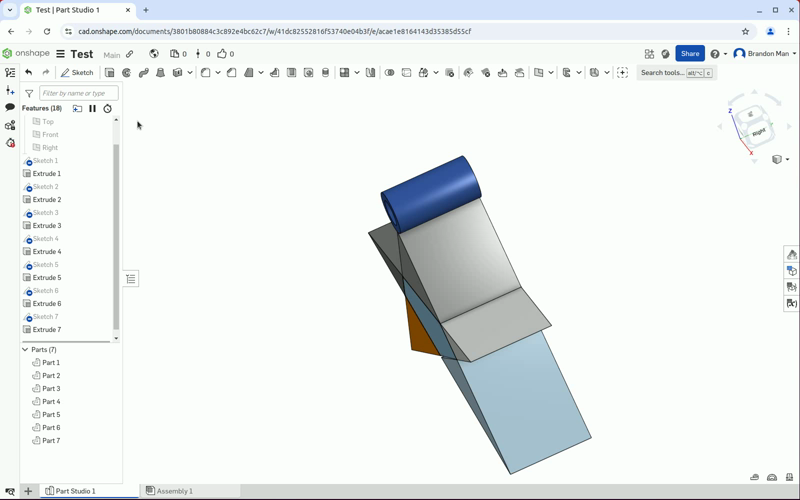
key(right, 2)
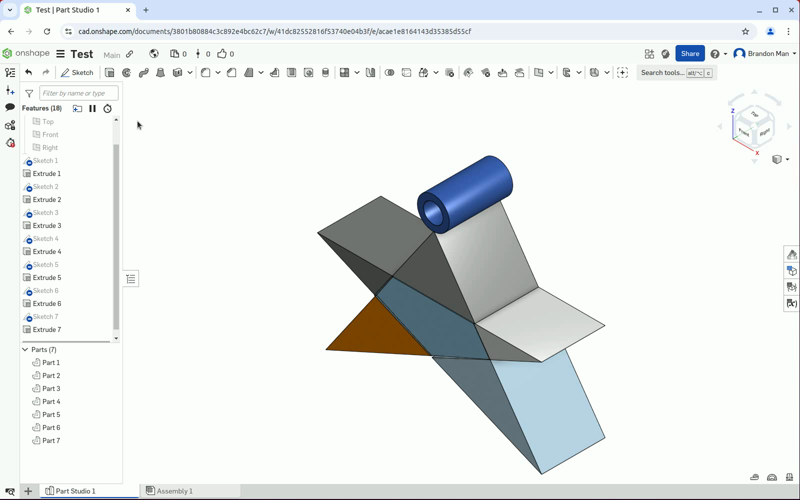
mouse_move(69, 163)
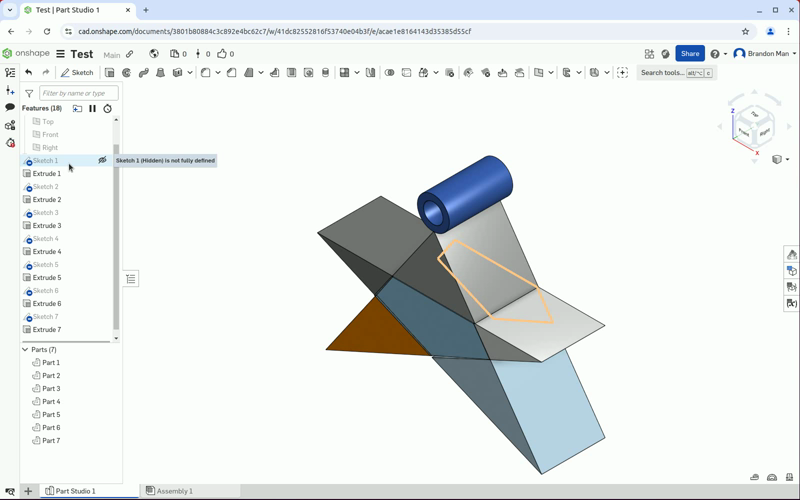
click(69, 163)